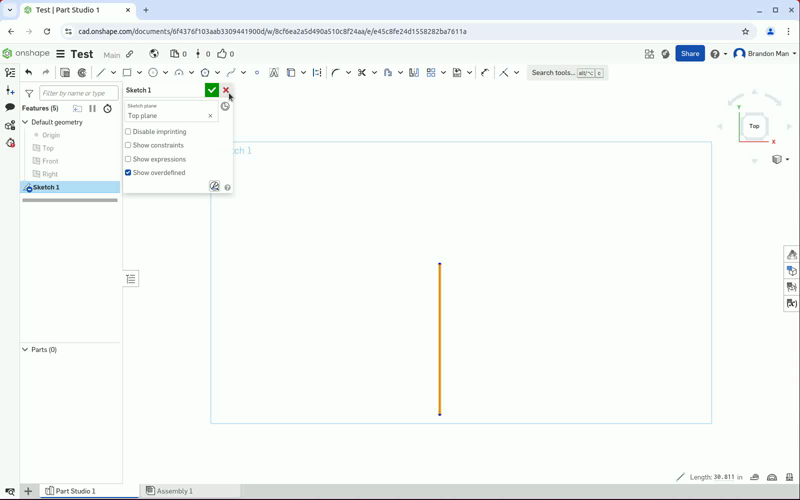
key(shift+h)
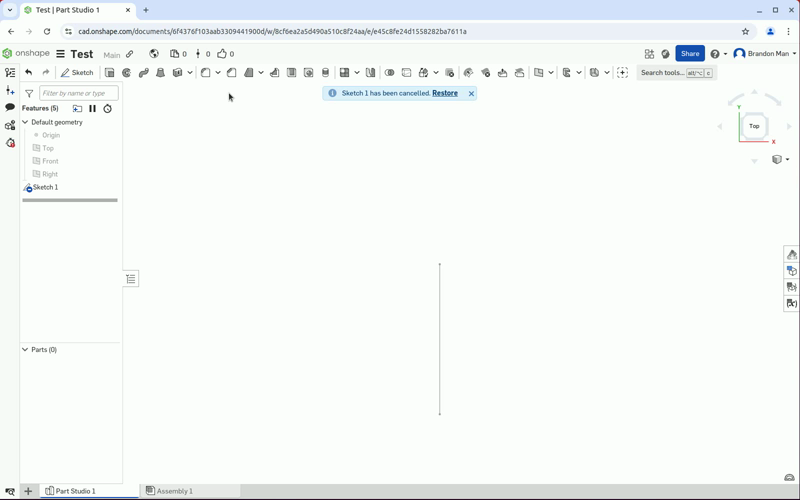
mouse_move(73, 352)
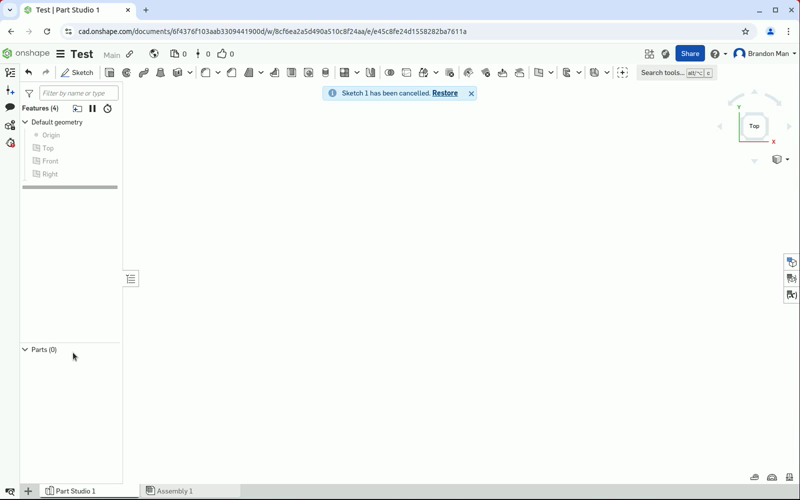
key(y)
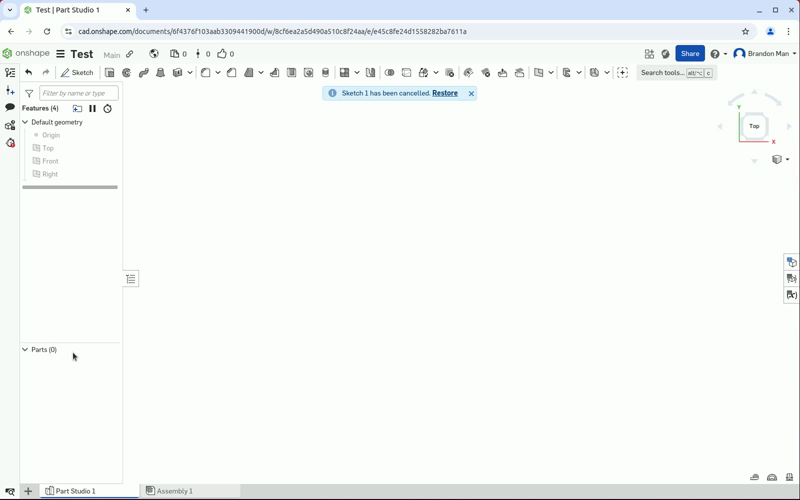
key(shift+p)
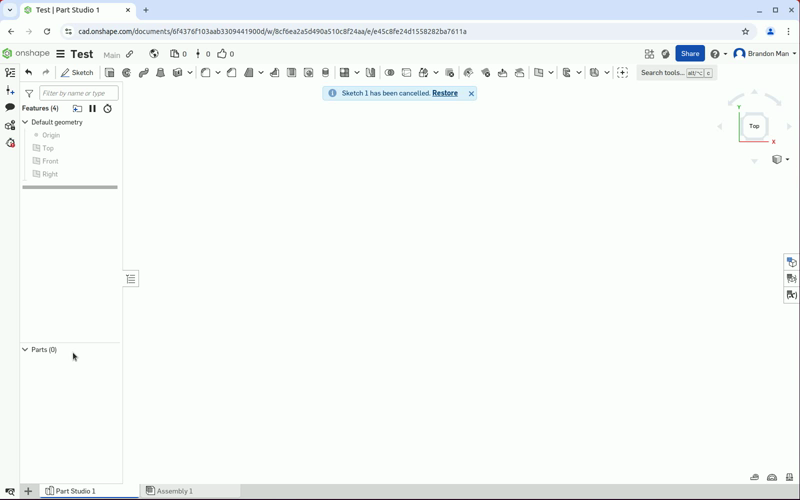
key(space)
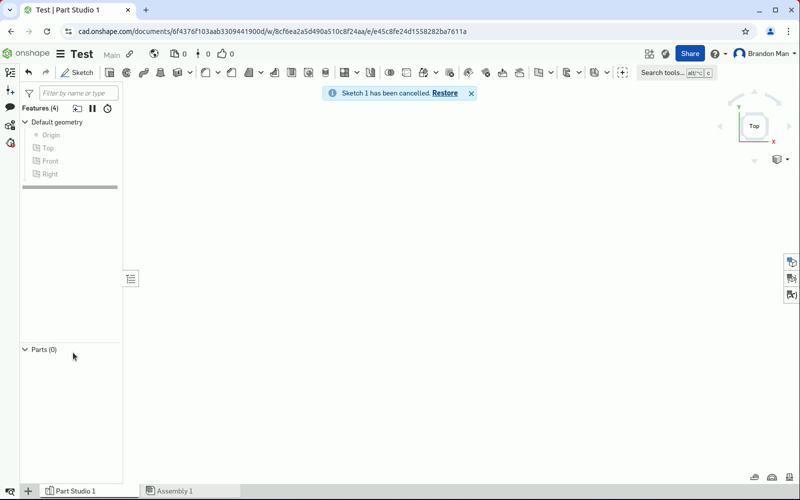
key_down(shift)
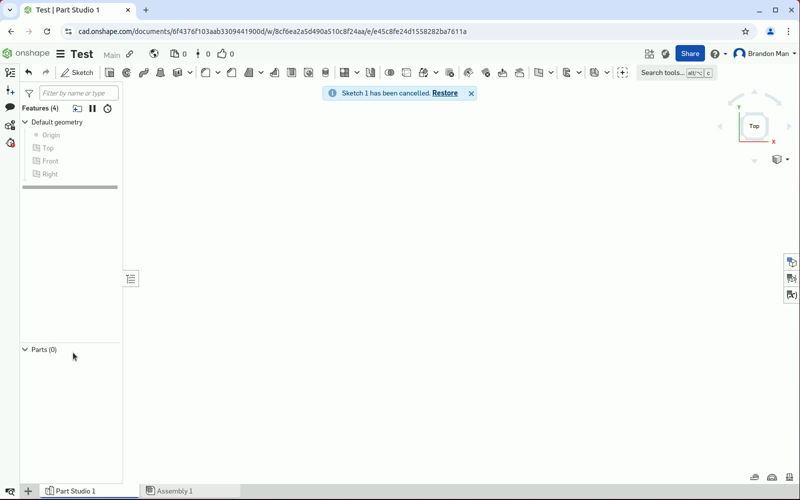
key(up)
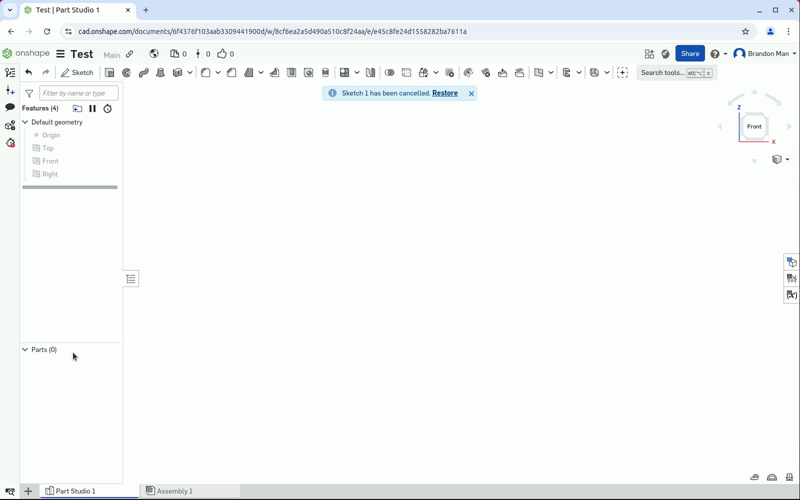
key_up(shift)
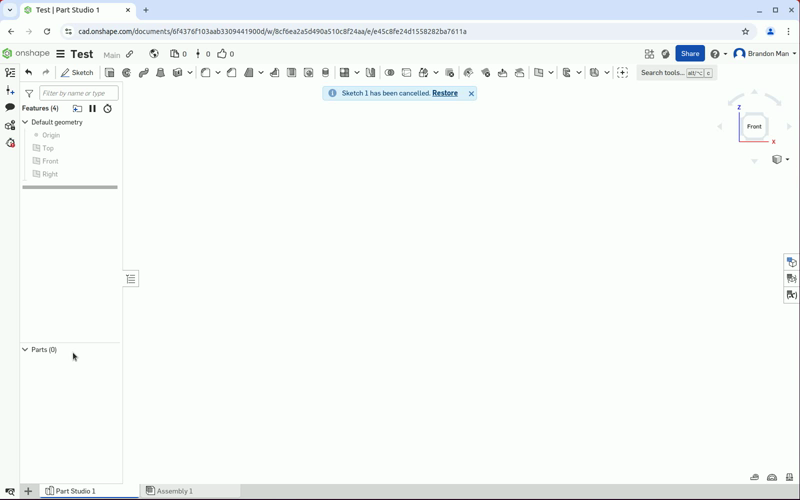
mouse_move(73, 352)
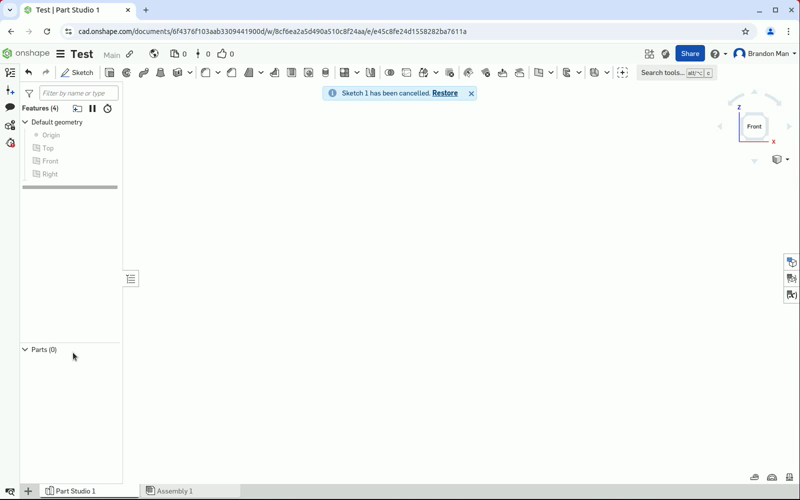
key(shift+y)
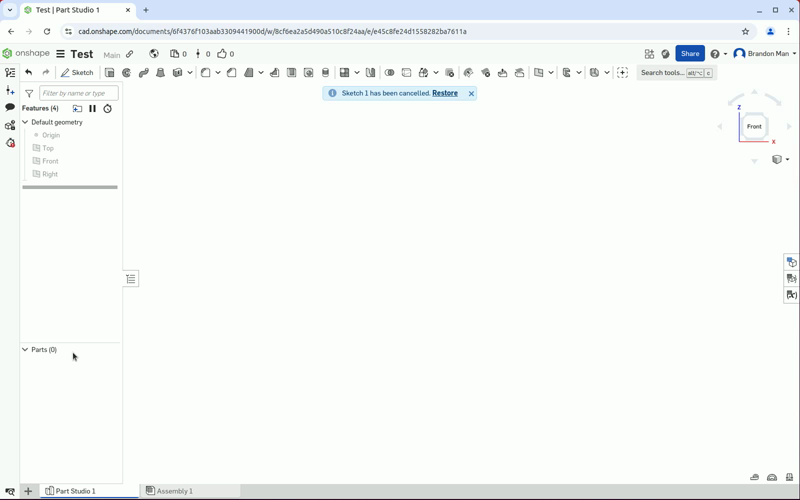
key(shift+s)
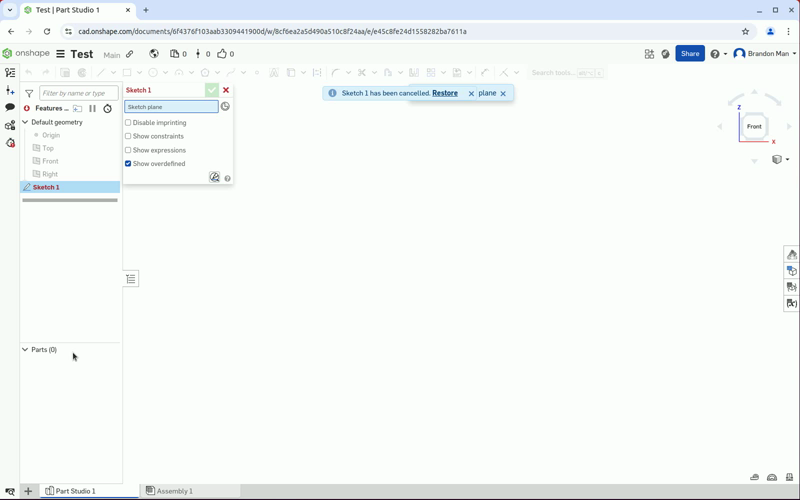
mouse_move(73, 163)
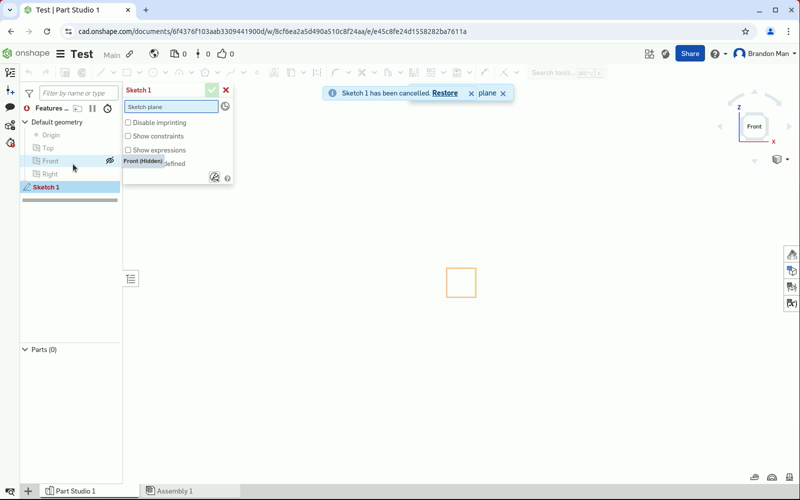
click(73, 163)
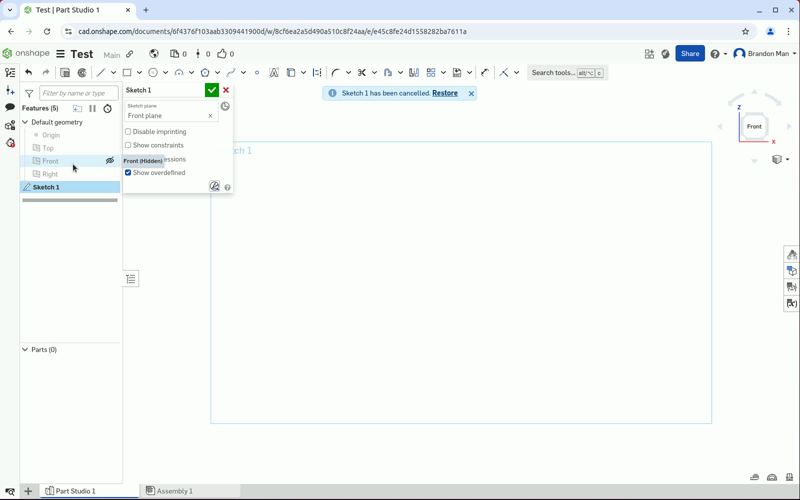
mouse_move(73, 352)
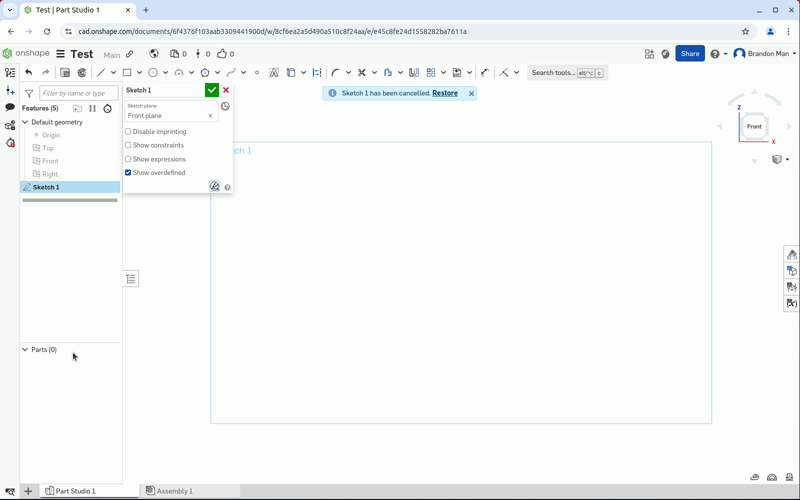
key(y)
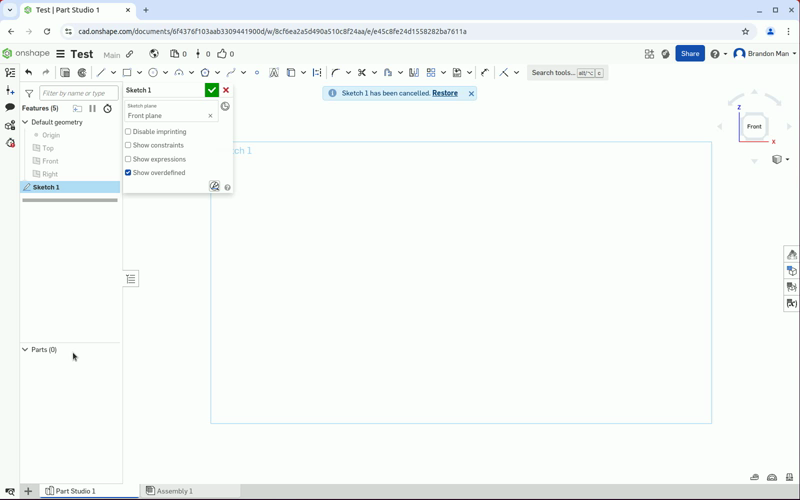
key(l)
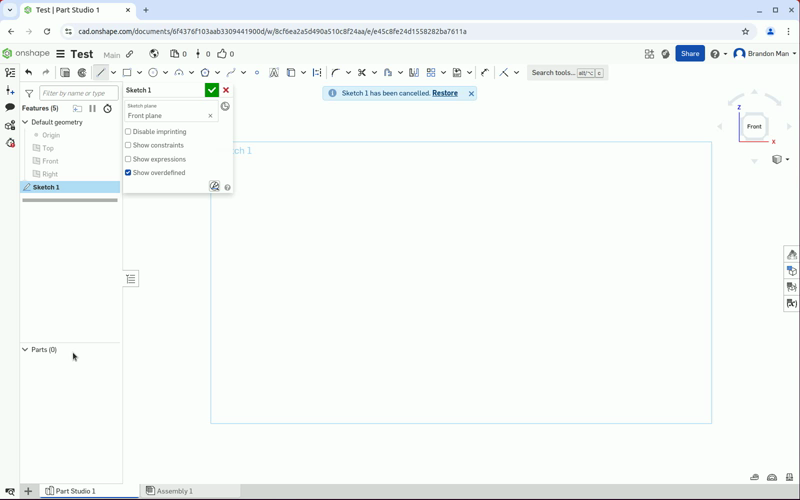
key_down(shift)
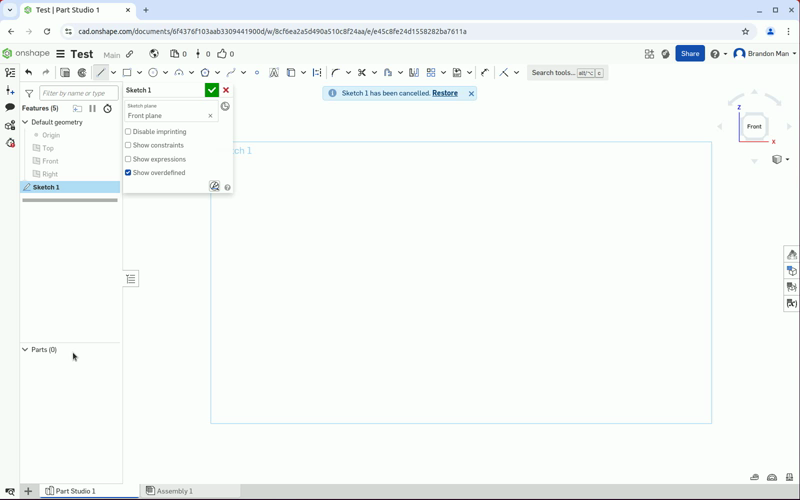
mouse_move(406, 395)
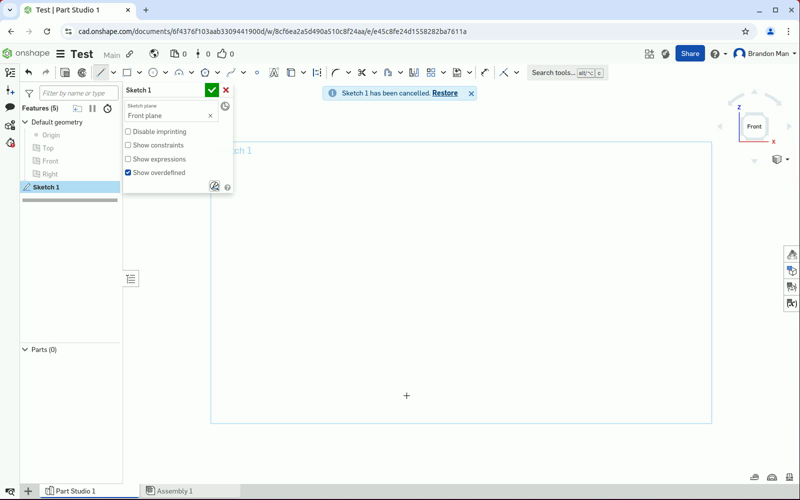
click(406, 395)
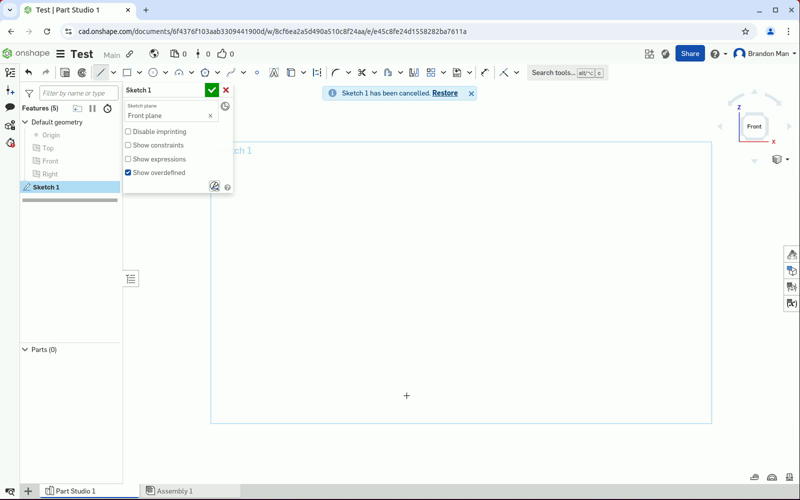
key_up(shift)
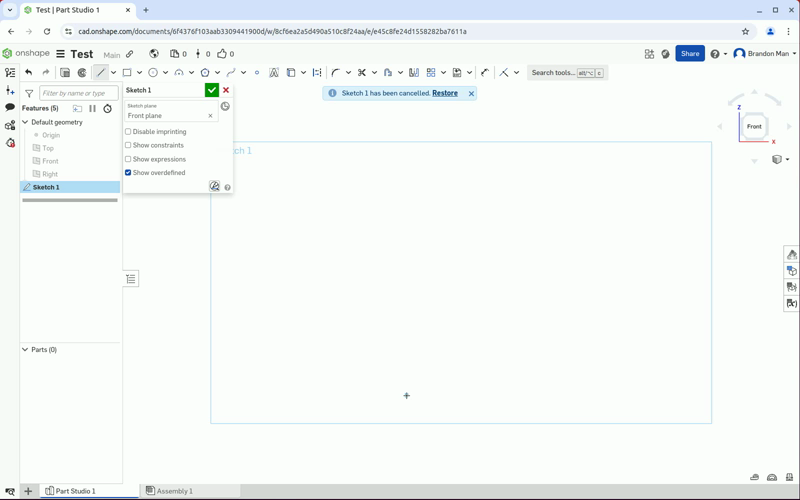
key_down(shift)
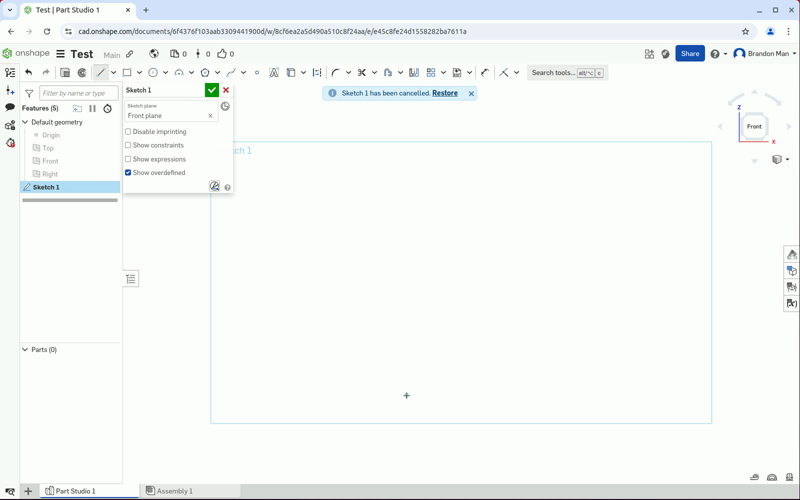
mouse_move(436, 395)
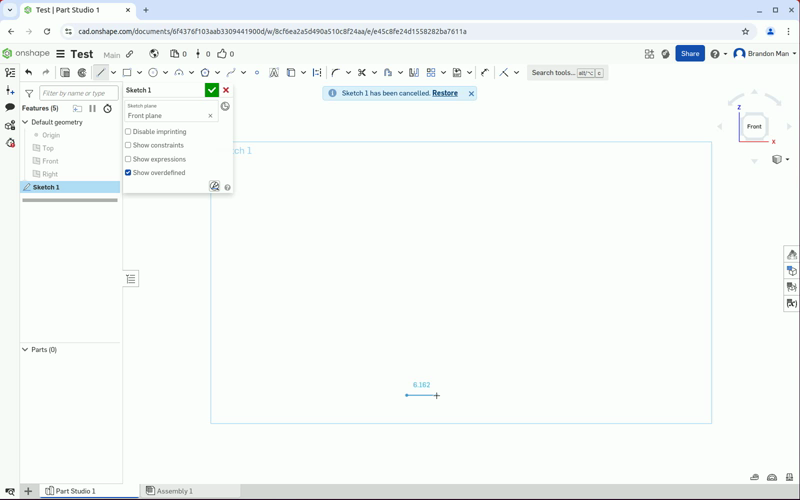
mouse_move(444, 395)
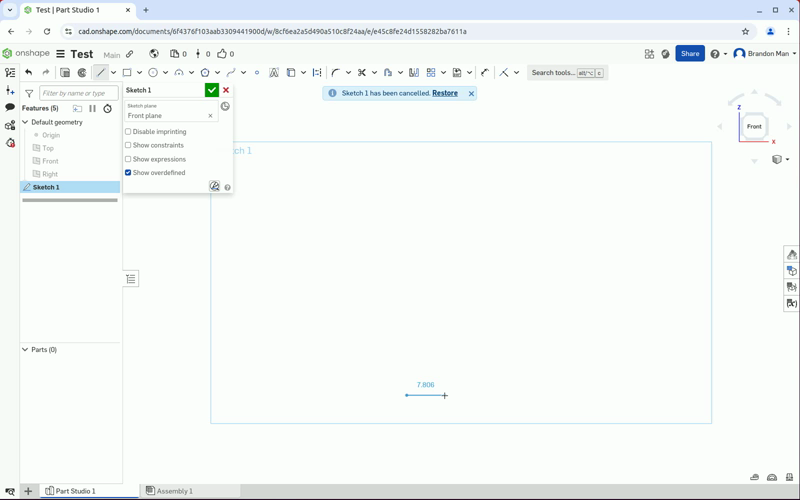
click(444, 395)
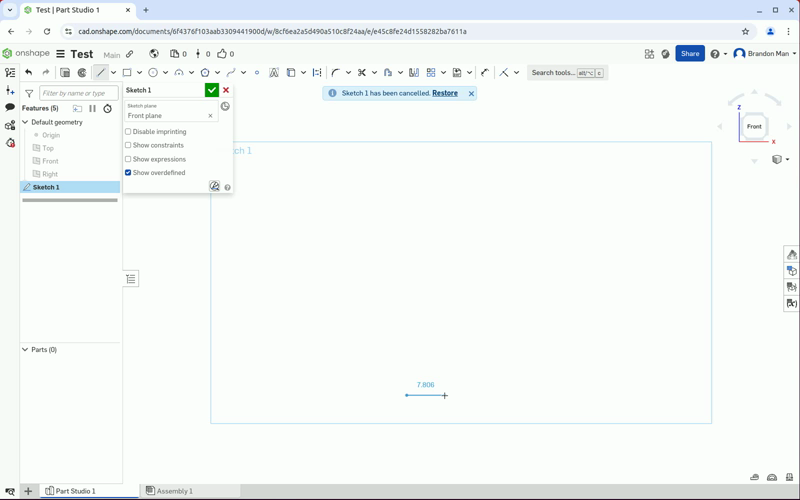
key_up(shift)
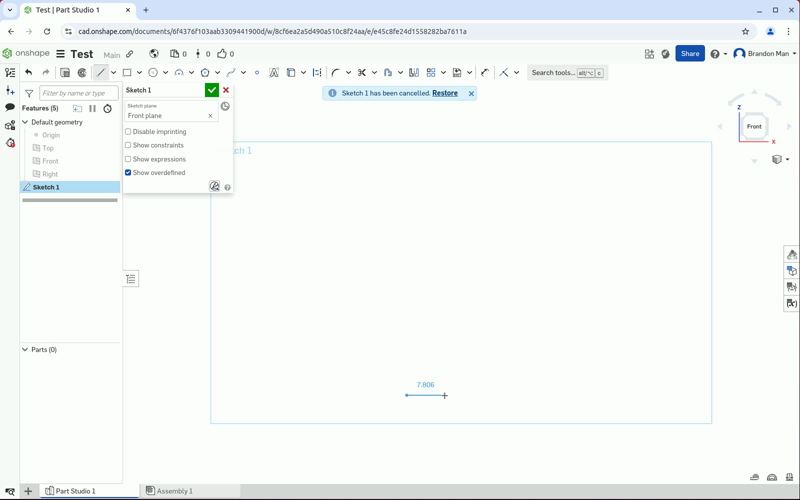
key_down(shift)
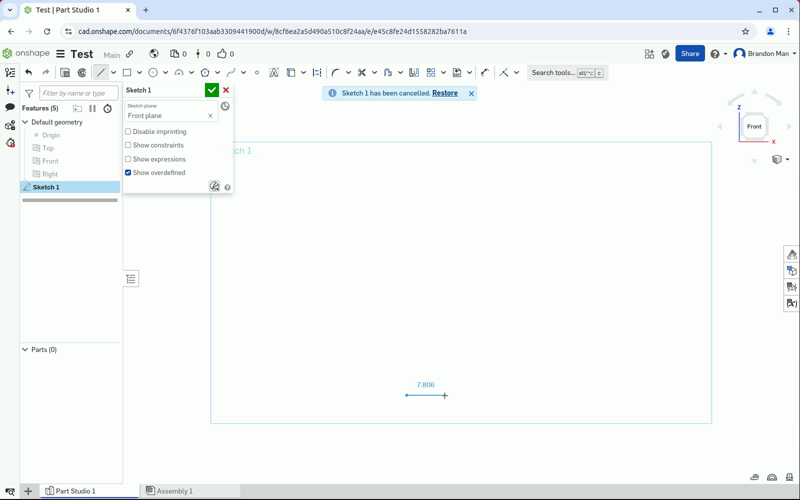
mouse_move(474, 395)
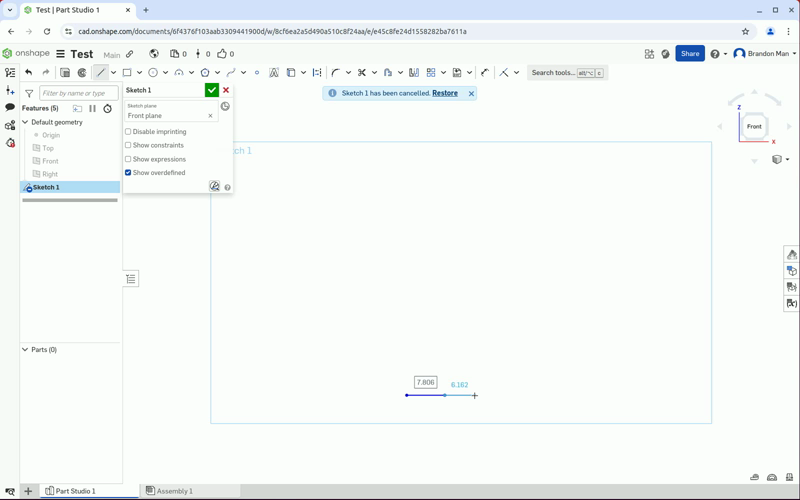
mouse_move(444, 378)
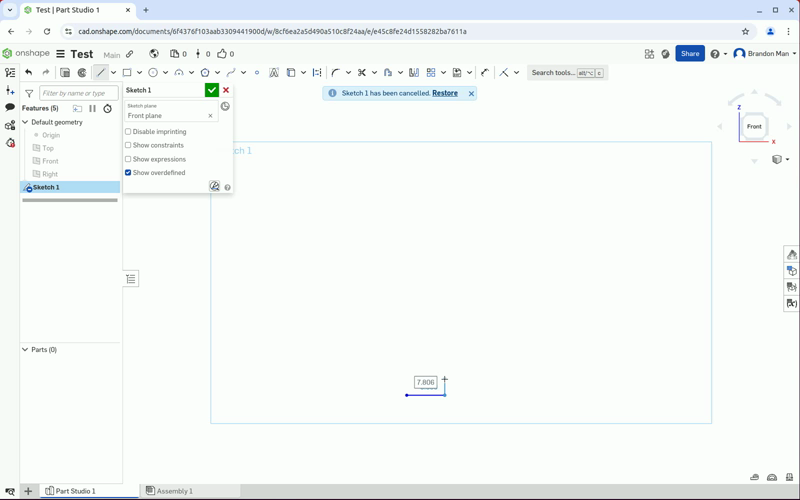
click(444, 378)
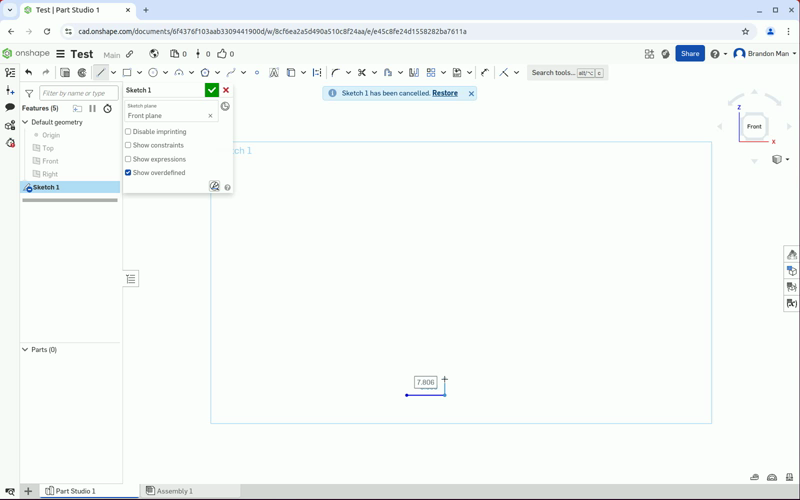
key_up(shift)
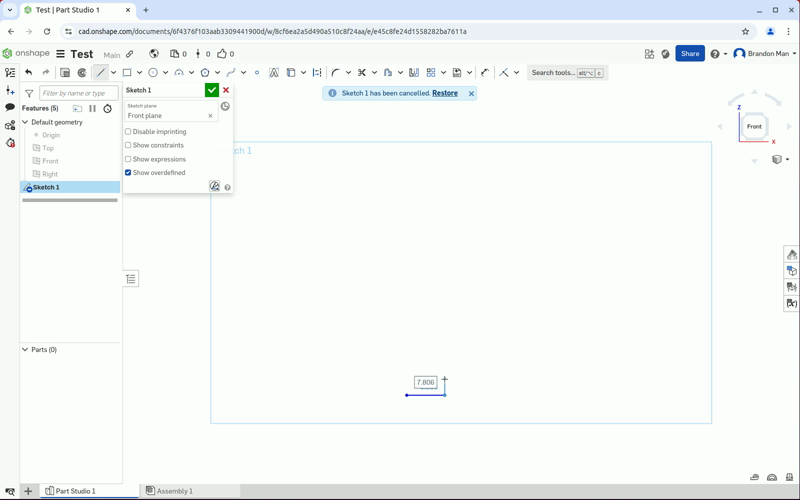
key_down(shift)
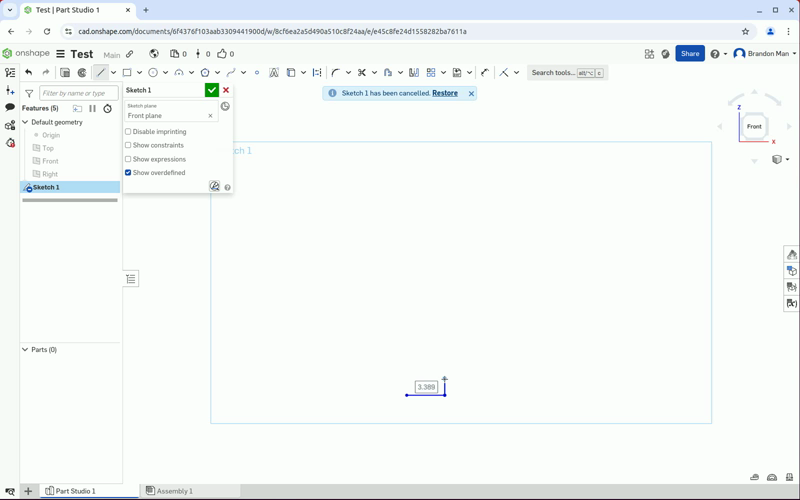
mouse_move(444, 188)
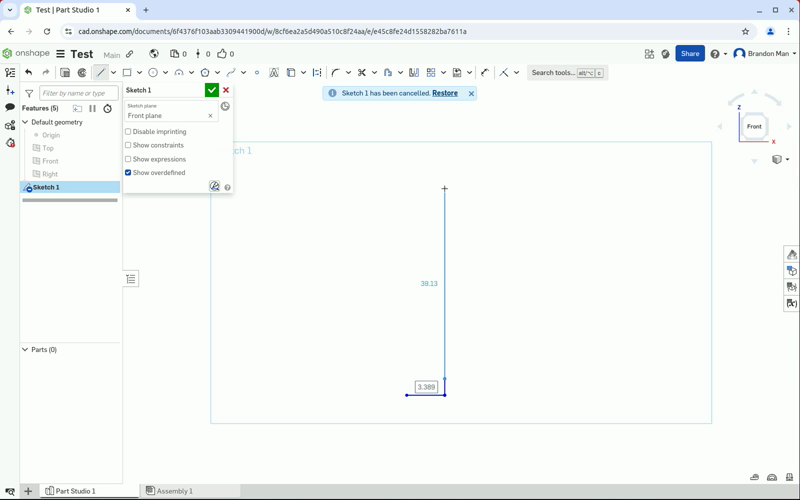
click(444, 188)
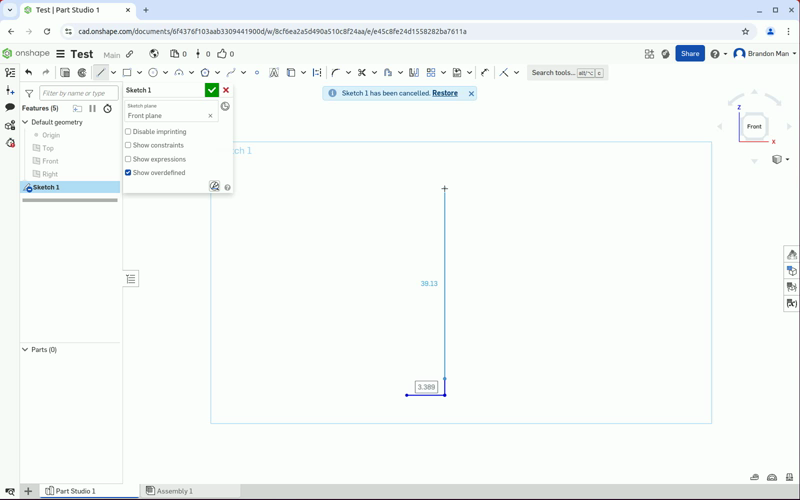
key_up(shift)
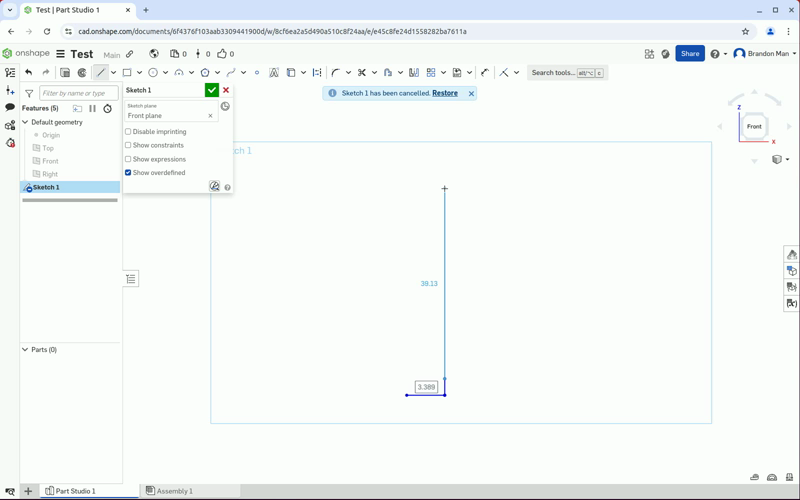
key_down(shift)
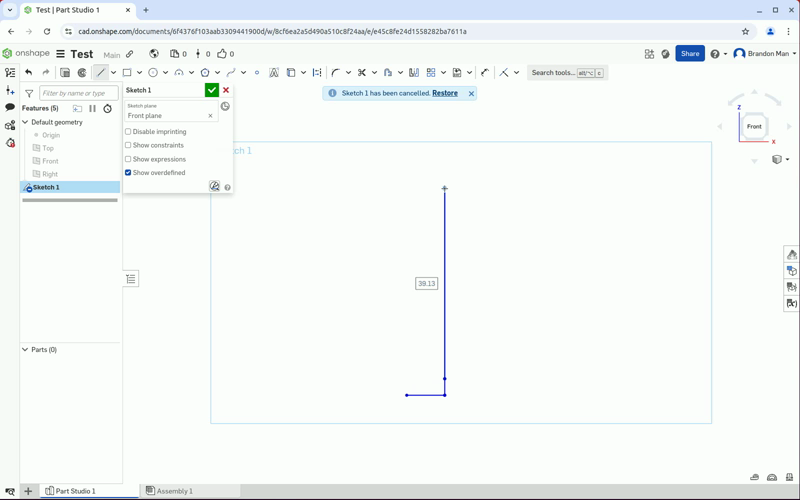
mouse_move(474, 188)
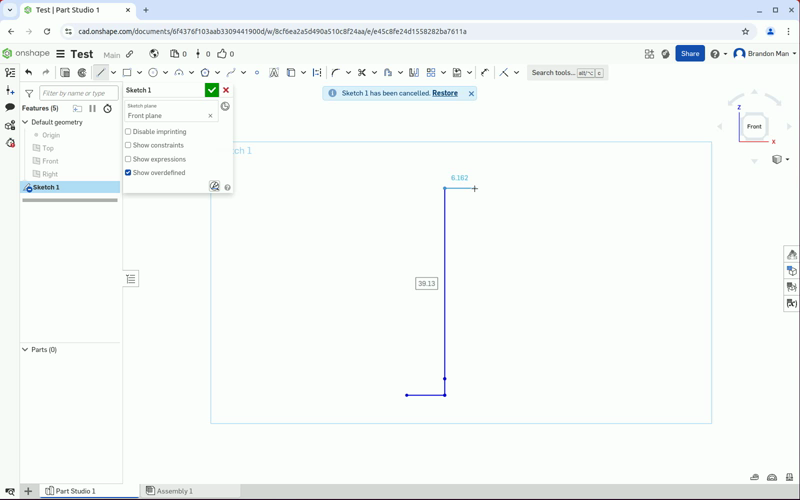
mouse_move(444, 171)
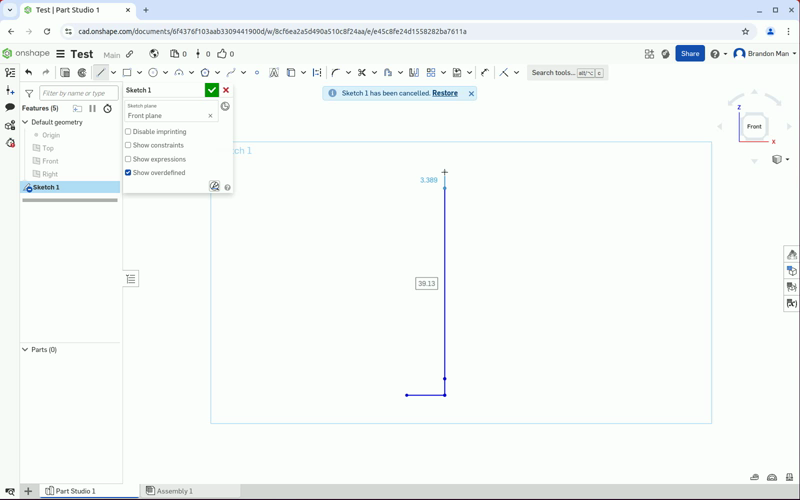
click(444, 171)
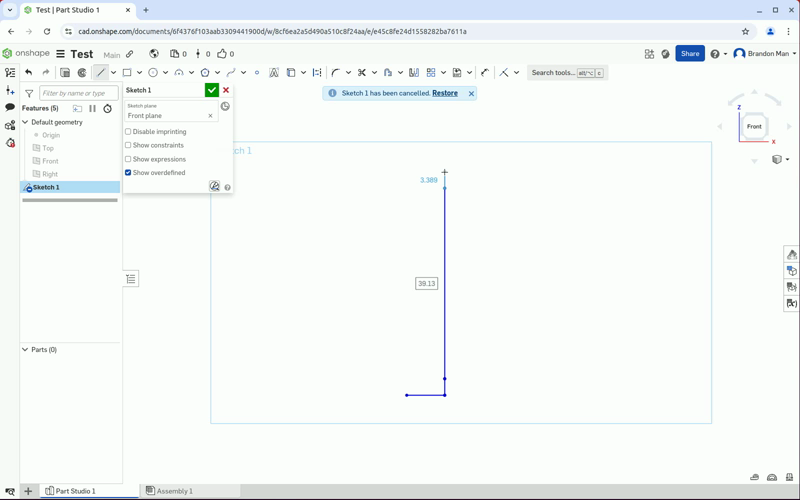
key_up(shift)
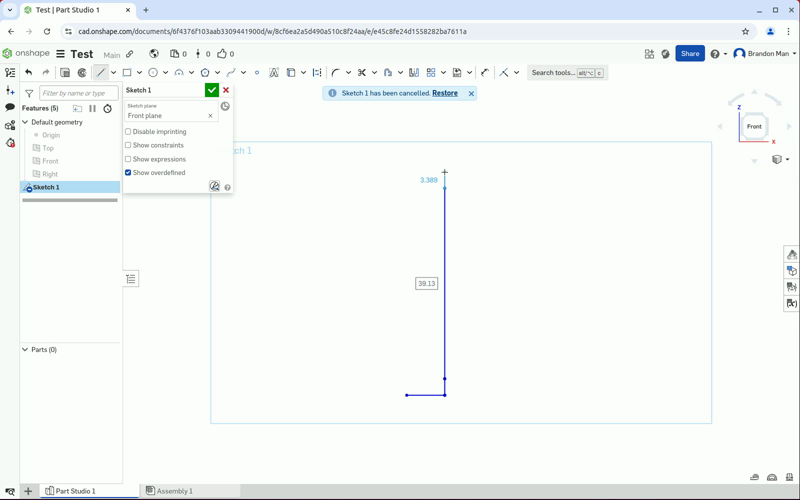
key_down(shift)
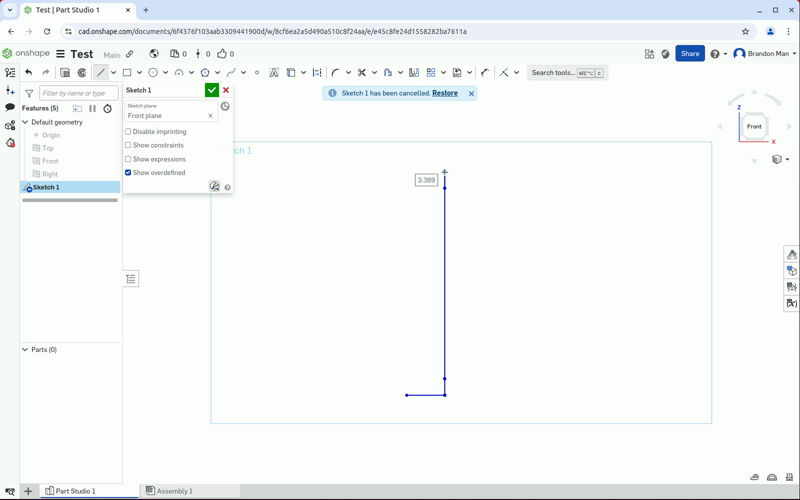
mouse_move(474, 171)
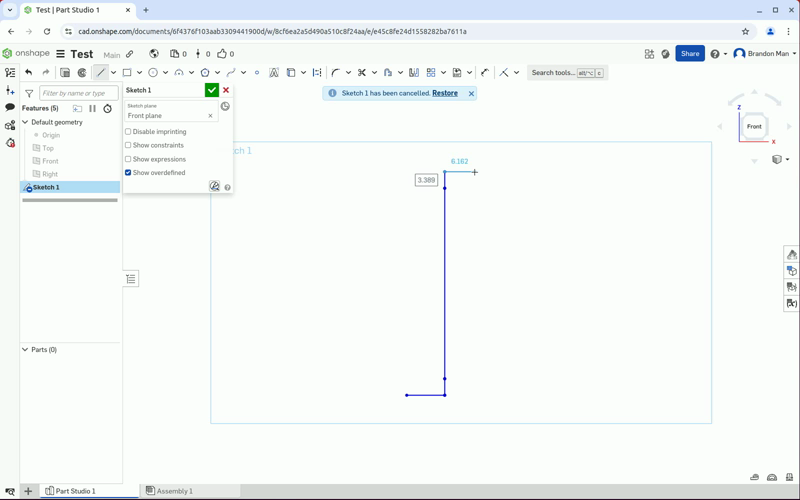
mouse_move(407, 171)
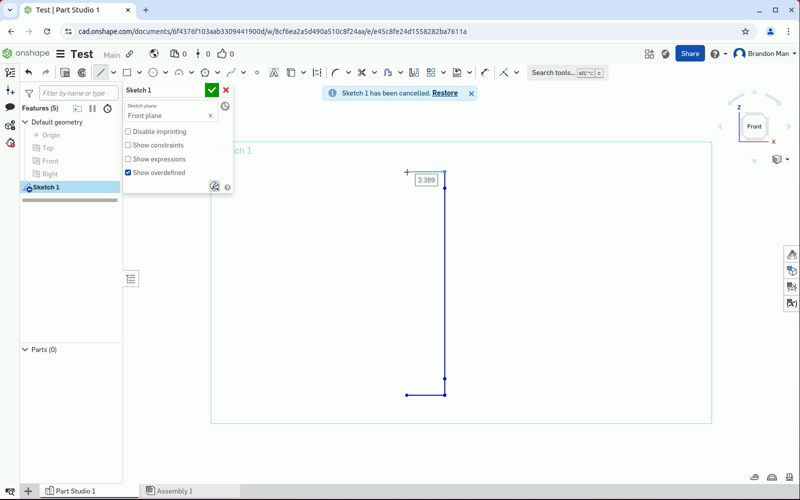
click(407, 171)
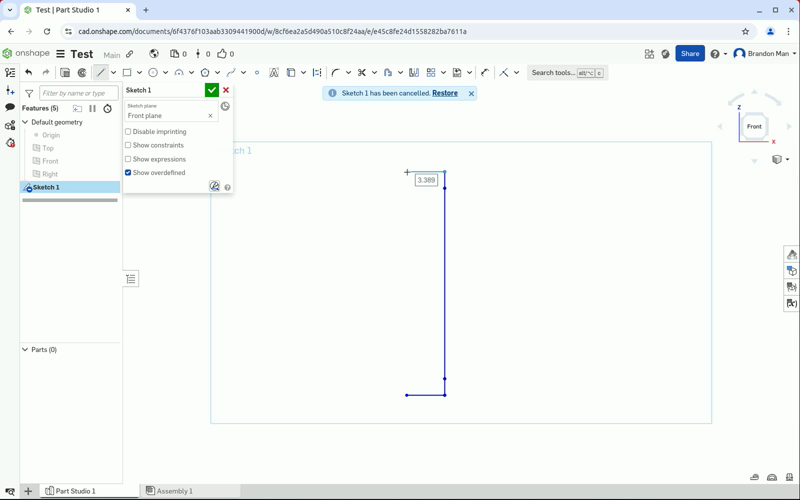
key_up(shift)
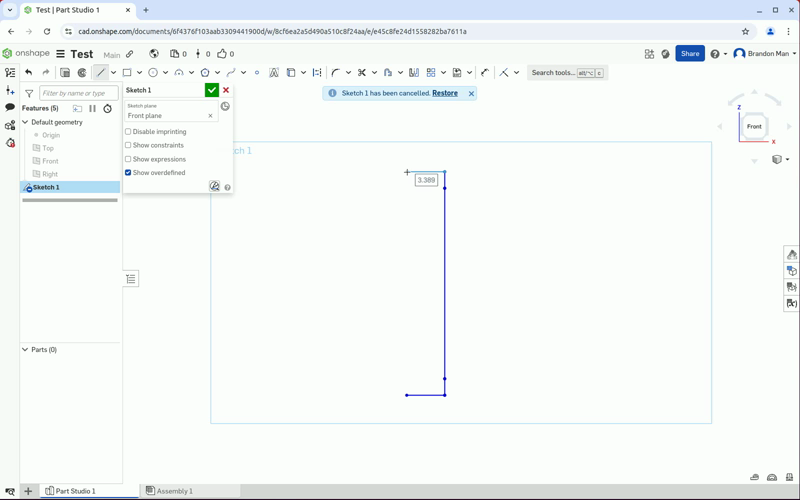
key_down(shift)
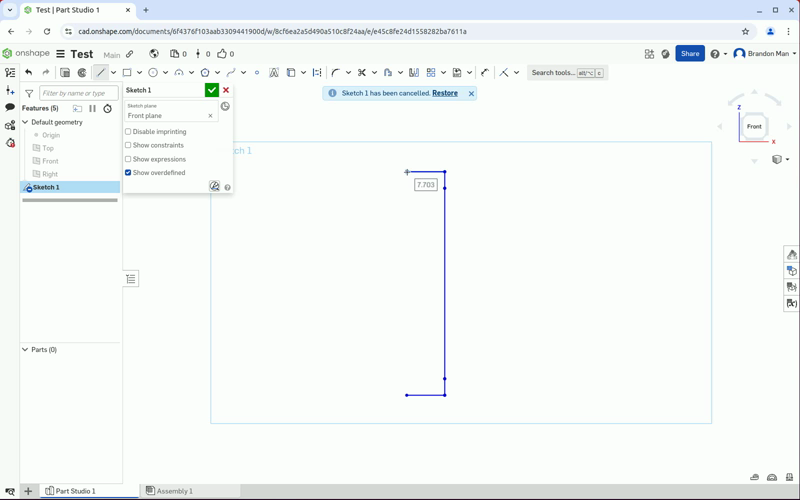
mouse_move(437, 171)
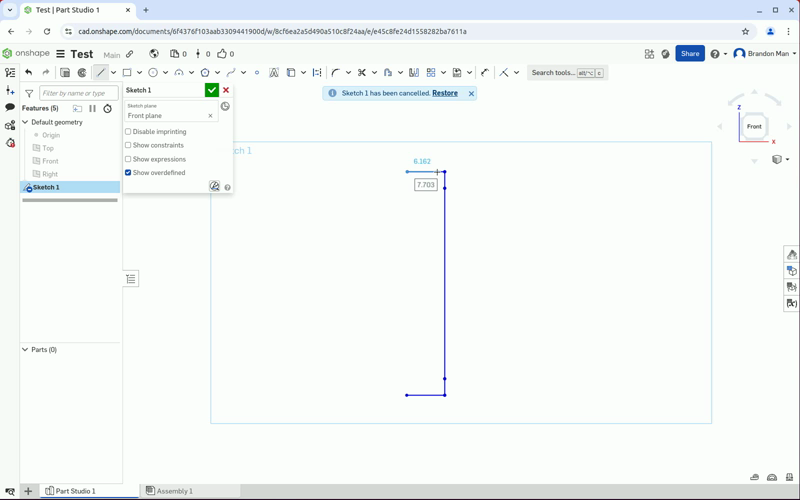
mouse_move(407, 176)
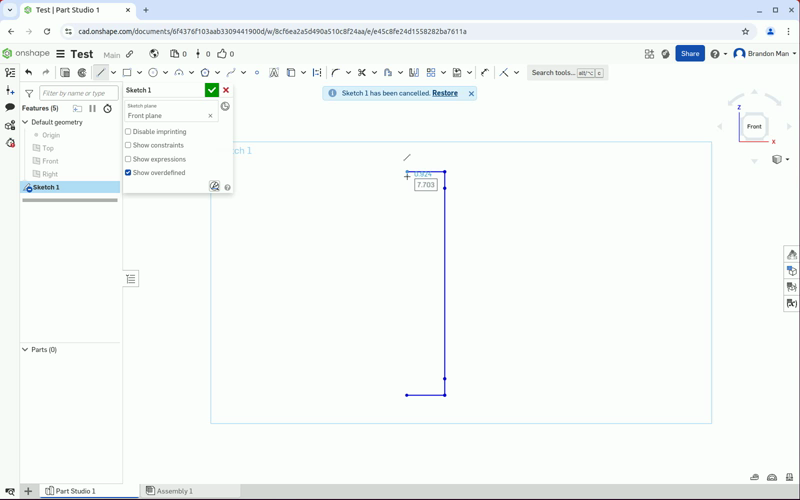
scroll(6)
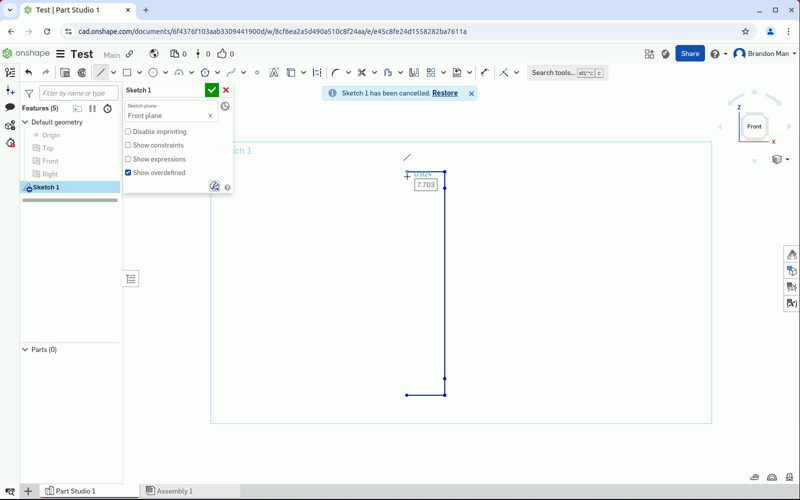
scroll(6)
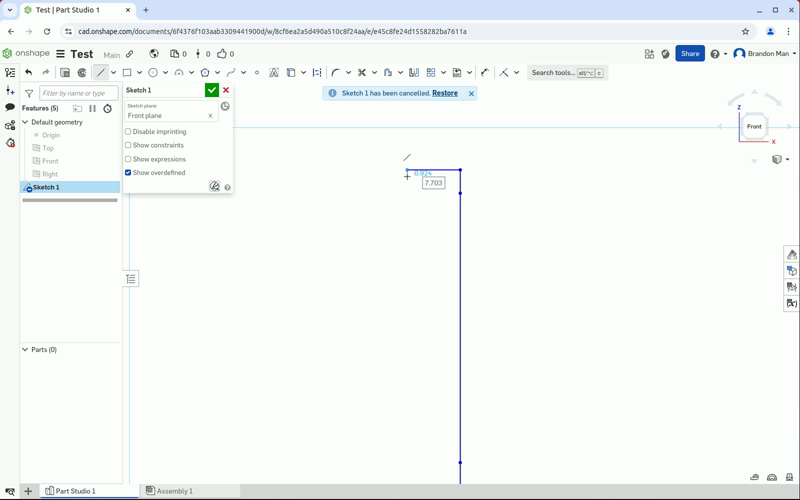
scroll(6)
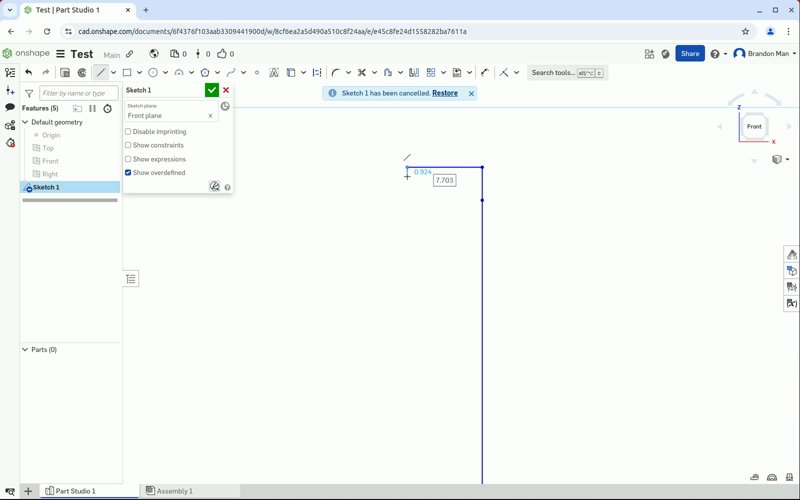
scroll(6)
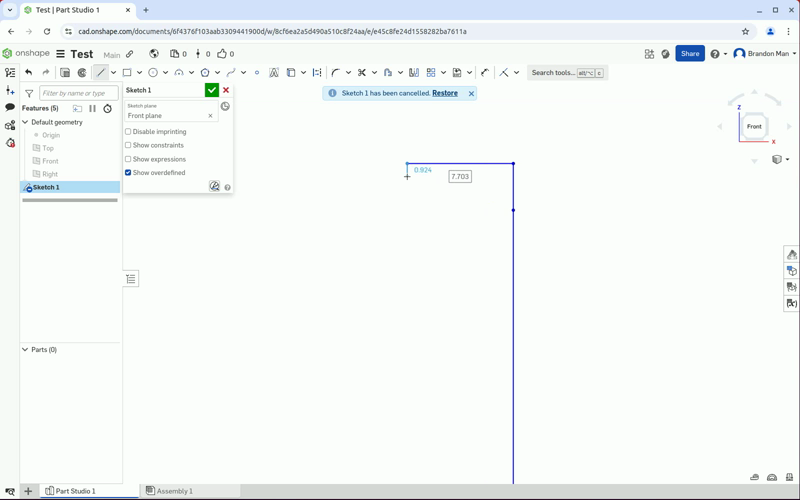
scroll(6)
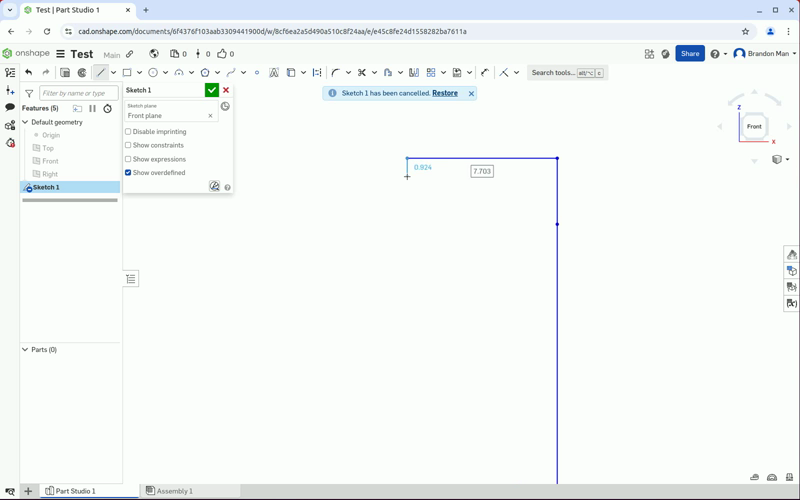
scroll(6)
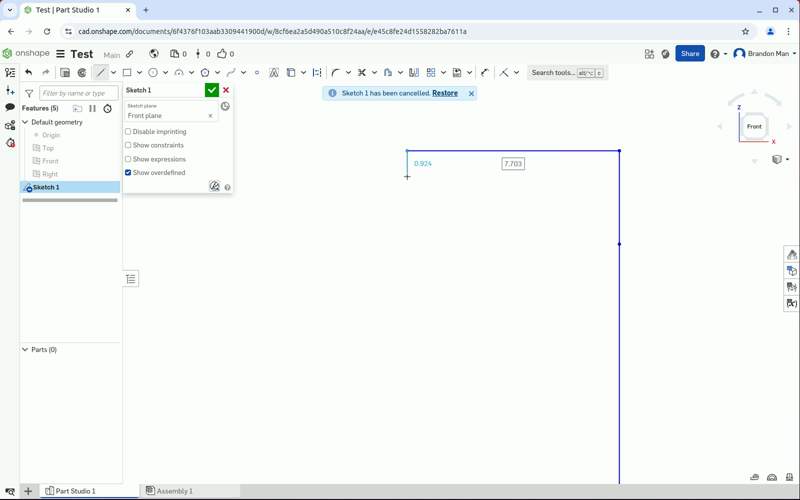
scroll(6)
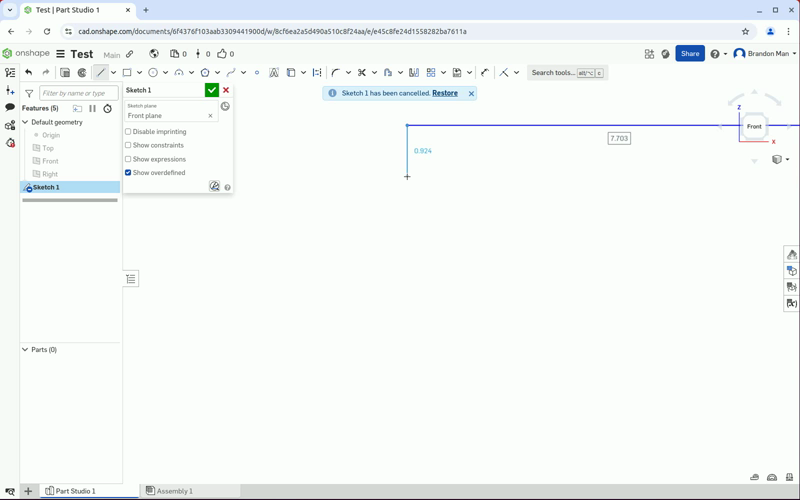
click(407, 176)
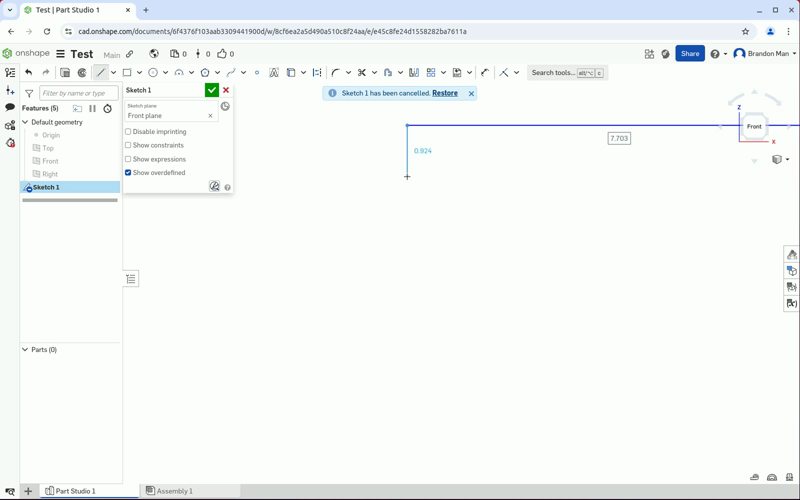
scroll(-6)
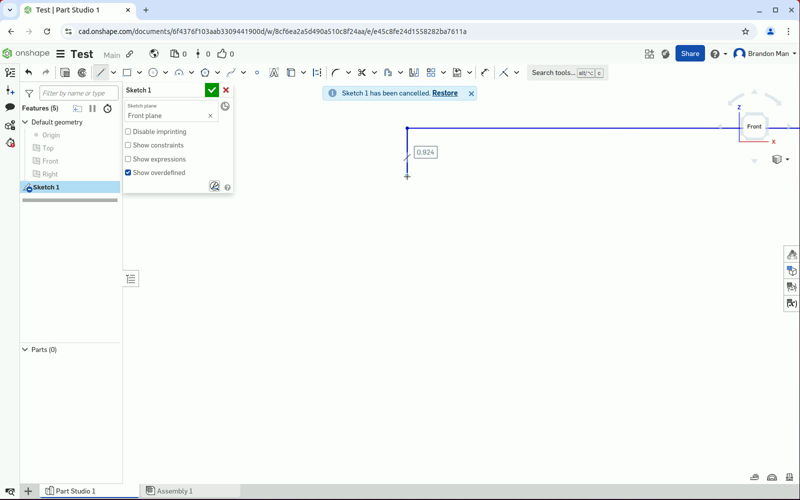
scroll(-6)
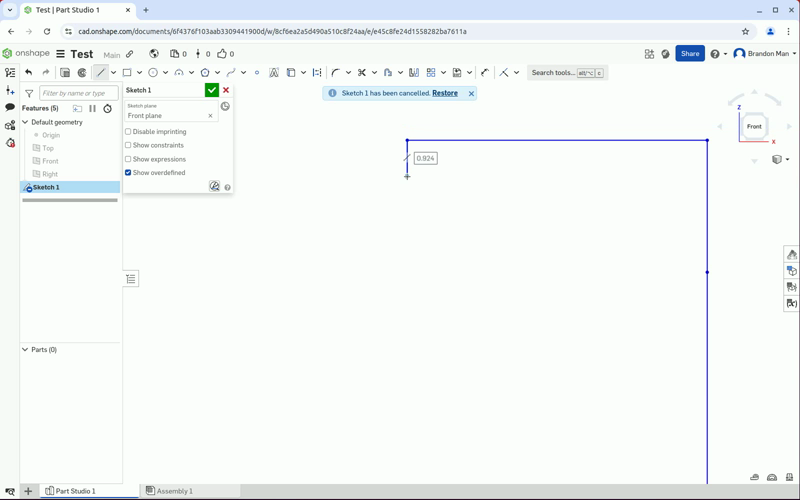
scroll(-6)
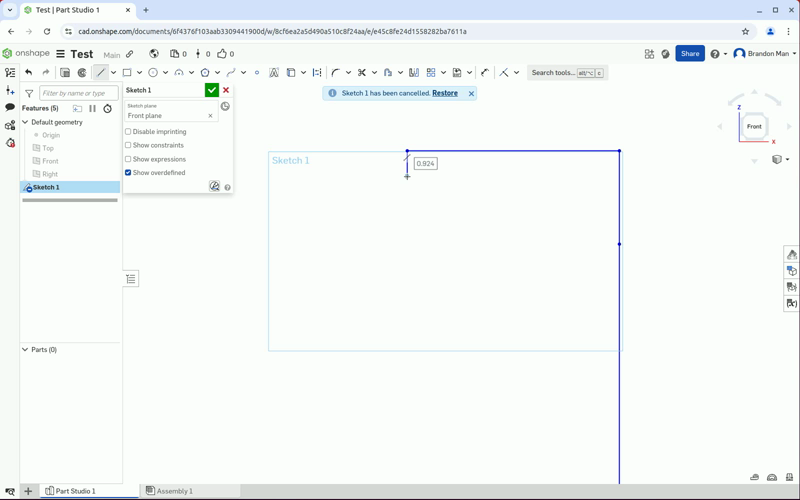
scroll(-6)
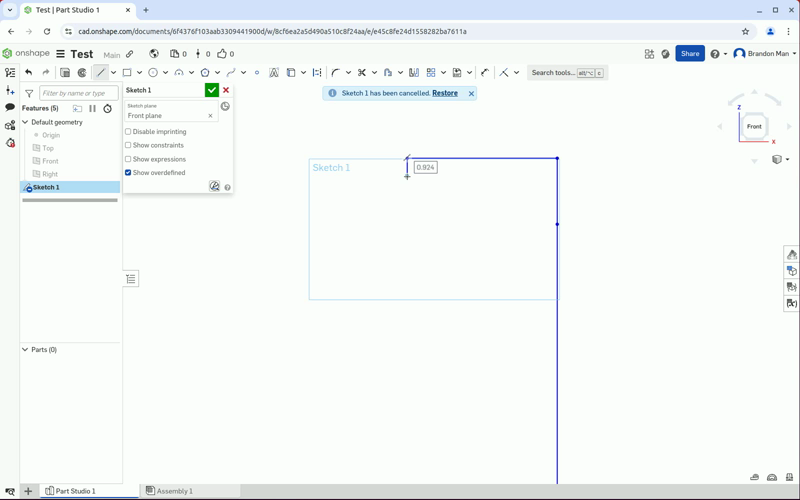
scroll(-6)
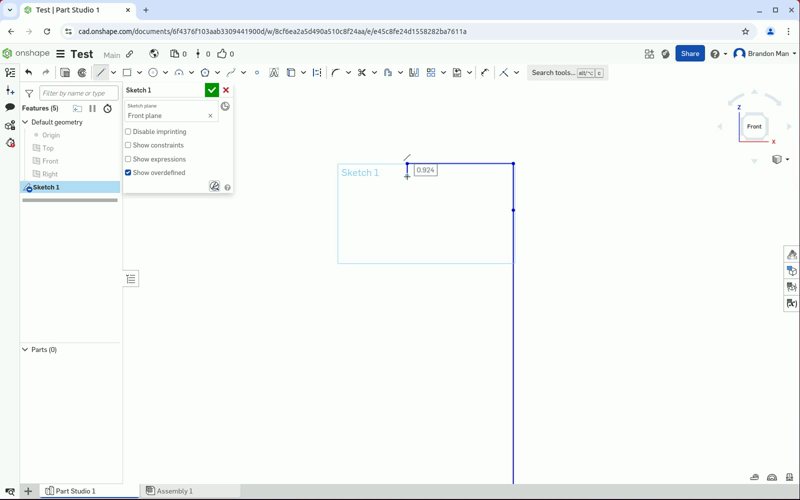
scroll(-6)
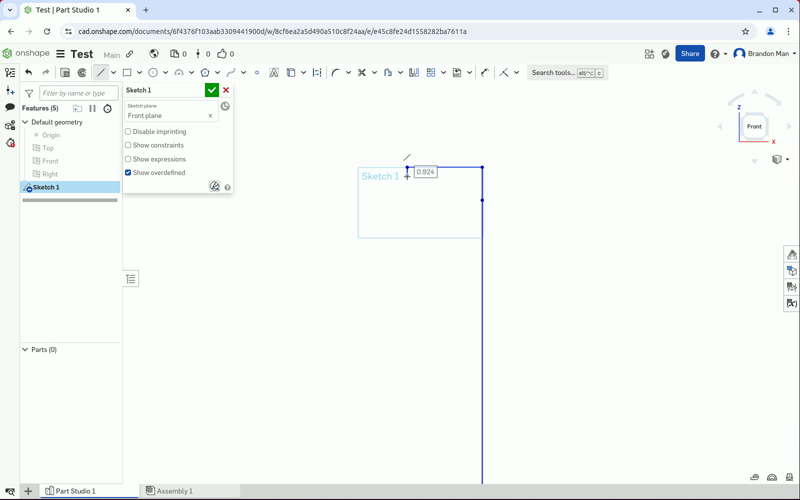
scroll(-6)
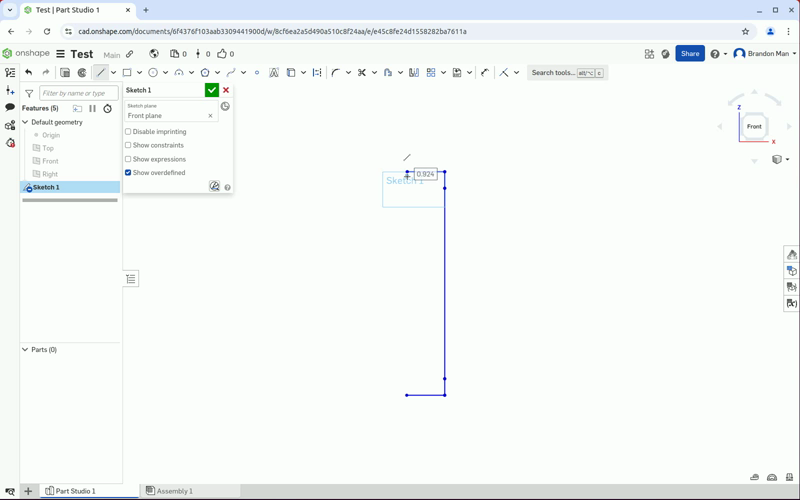
key_up(shift)
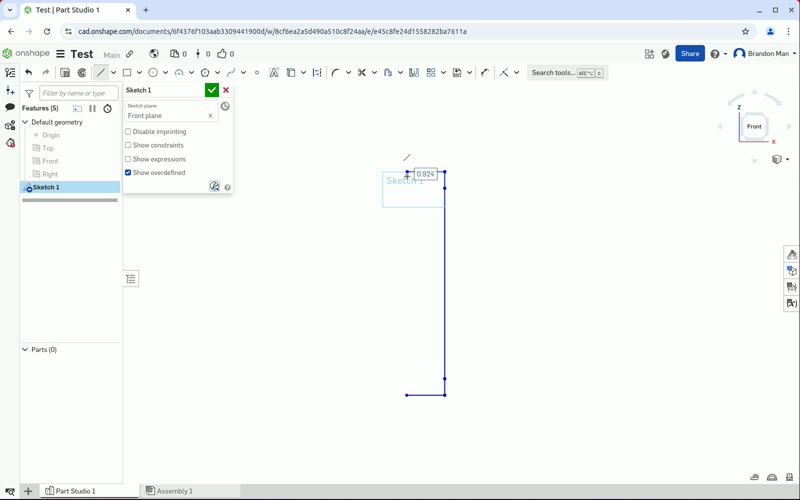
key(esc)
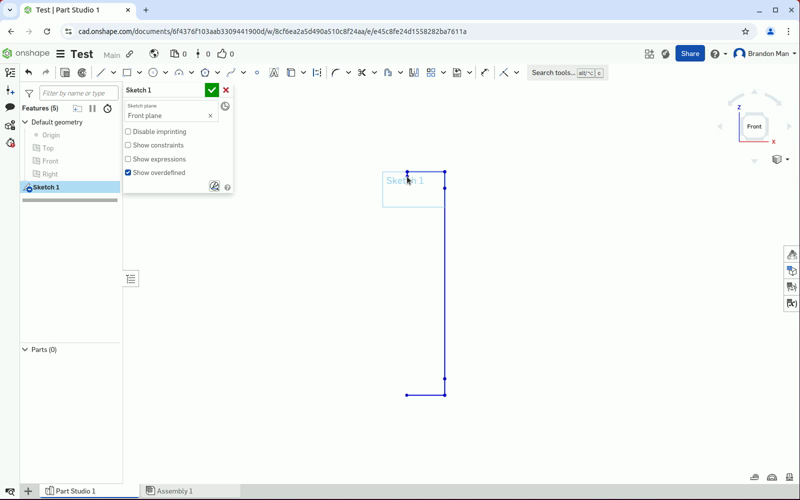
key(a)
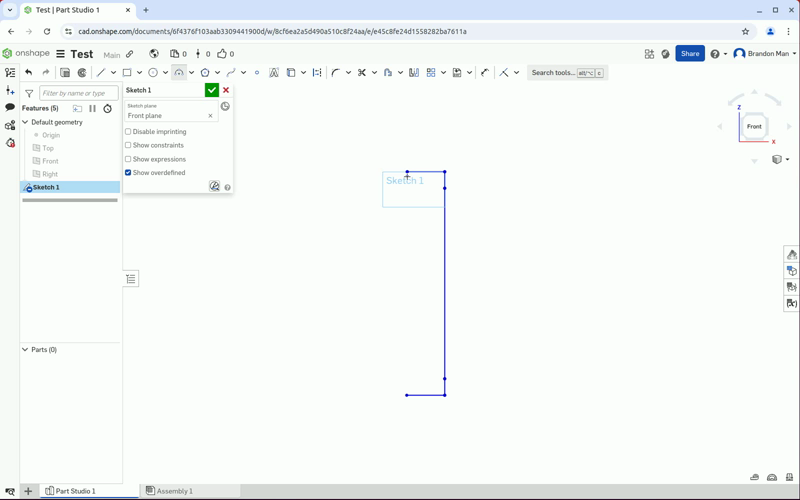
mouse_move(407, 176)
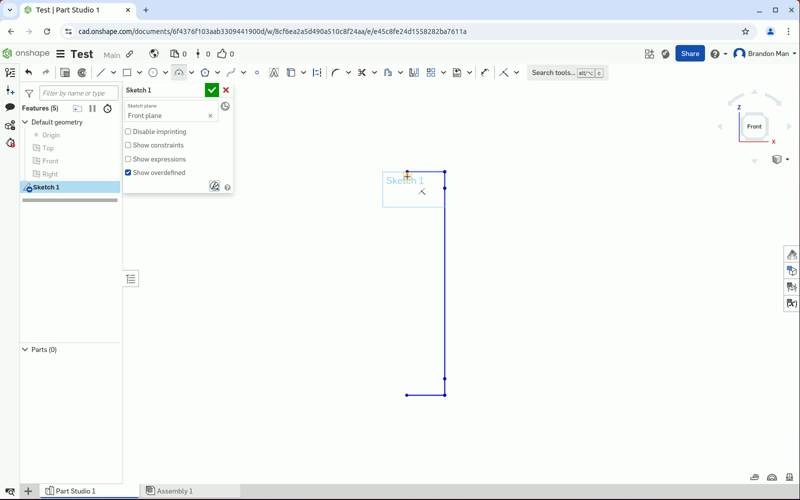
click(407, 176)
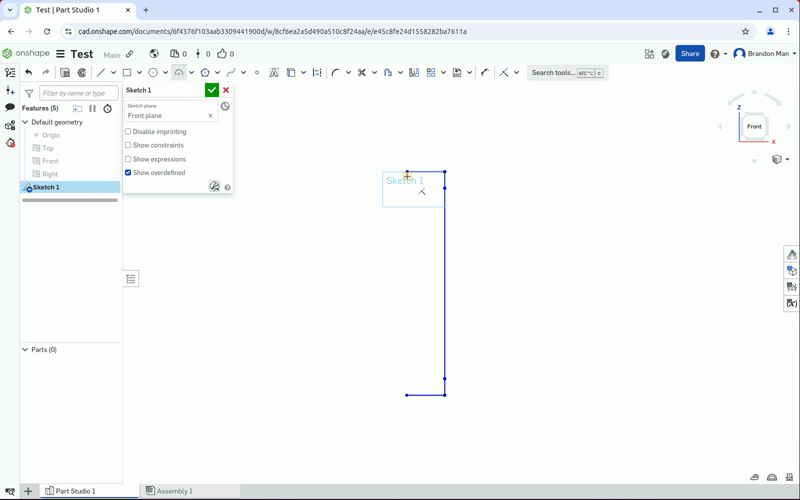
key_down(shift)
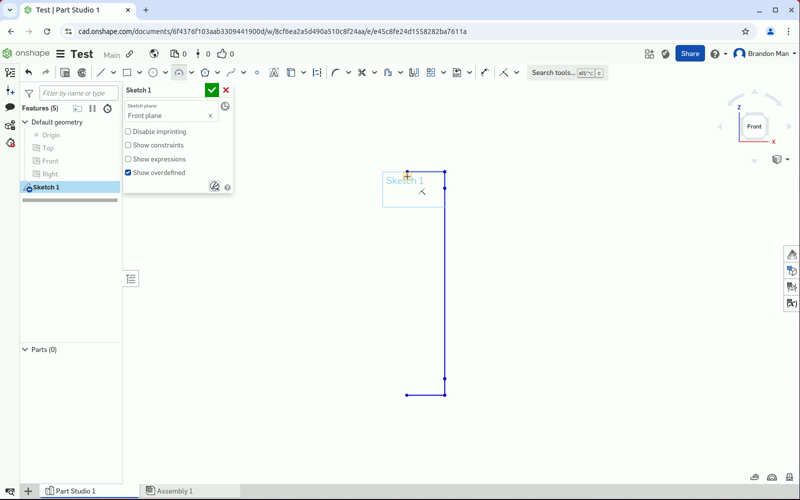
mouse_move(406, 390)
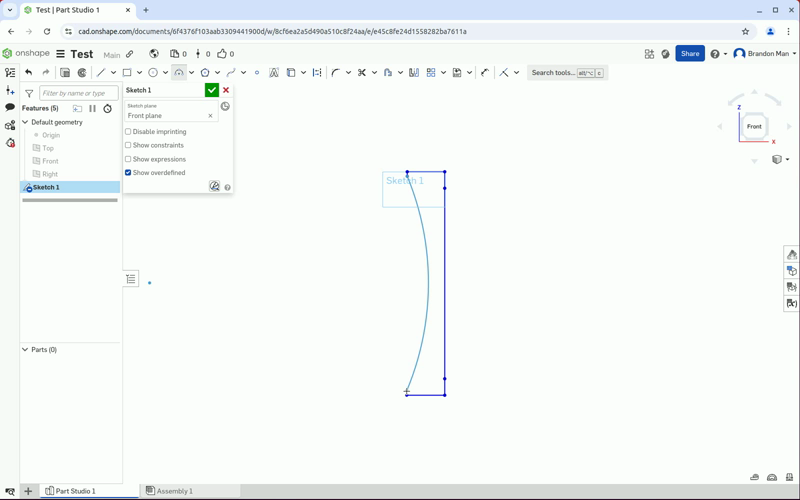
click(406, 390)
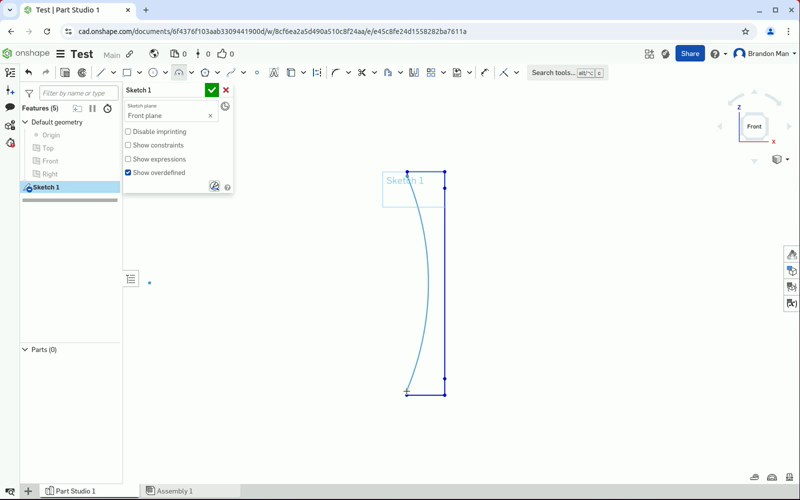
mouse_move(428, 283)
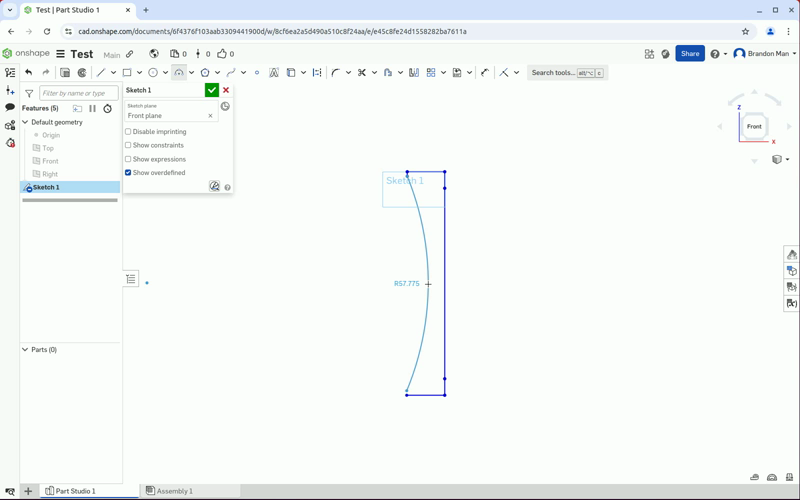
click(428, 283)
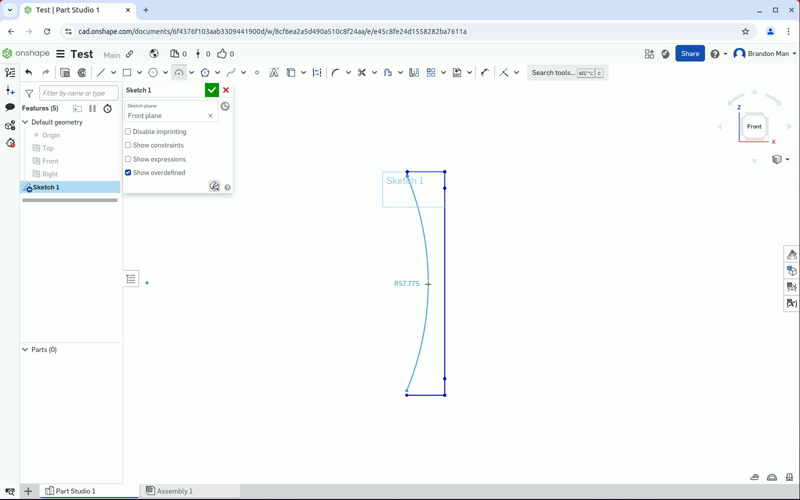
key_up(shift)
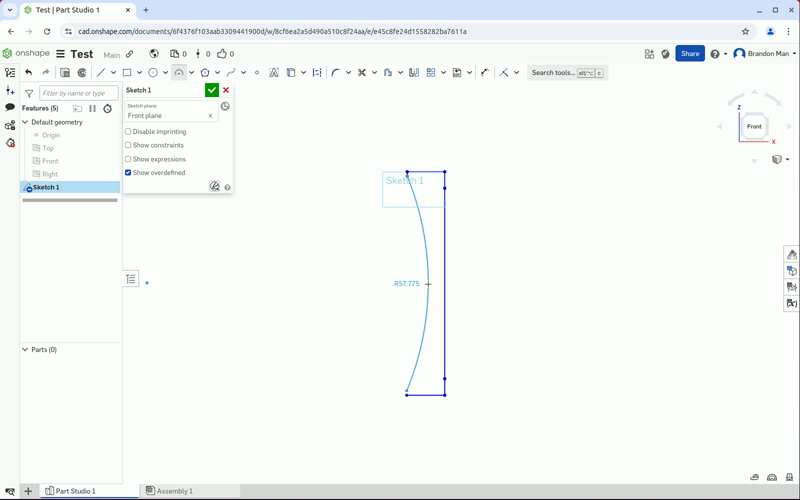
key(esc)
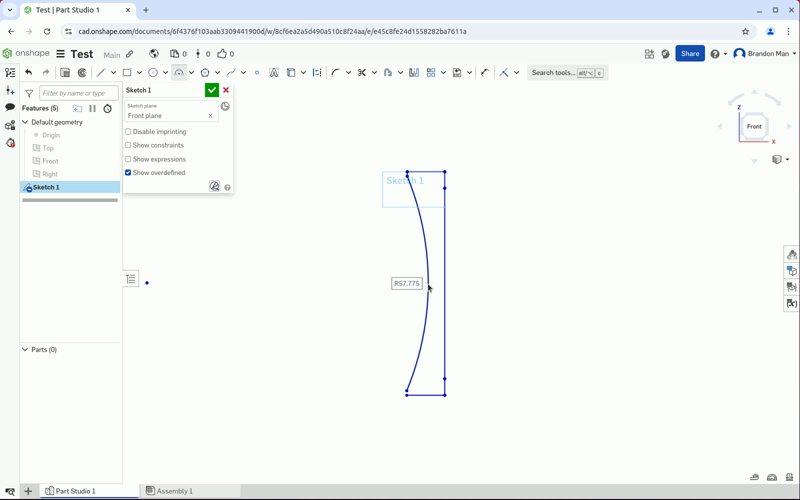
key(l)
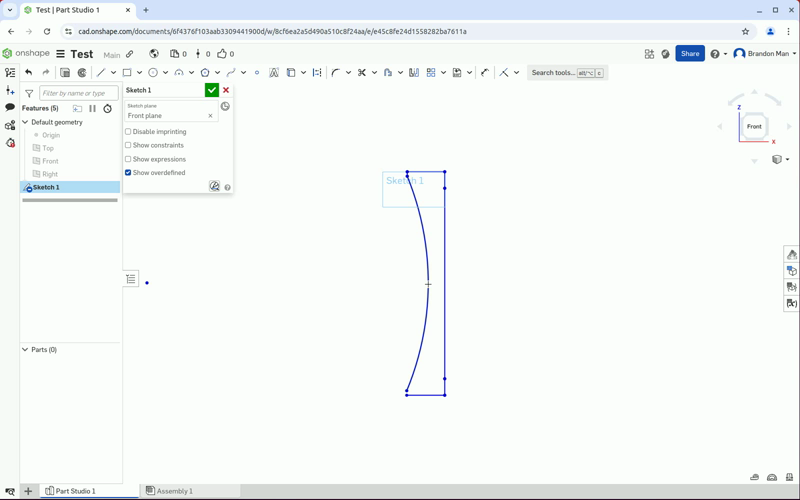
mouse_move(406, 390)
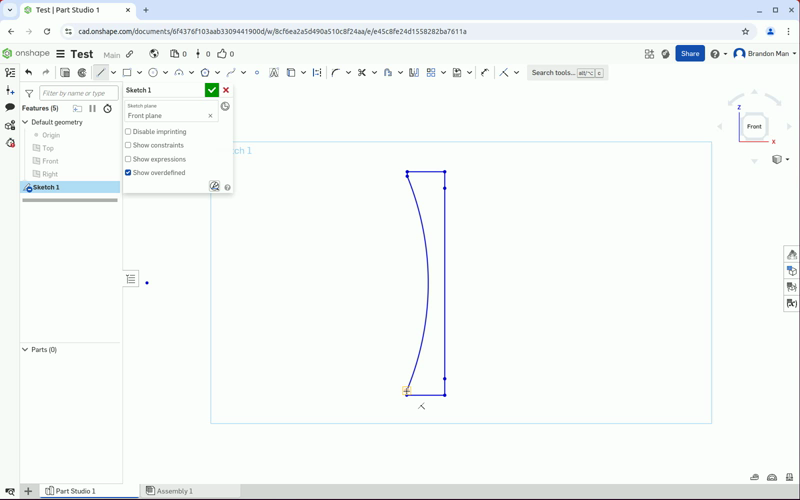
click(406, 390)
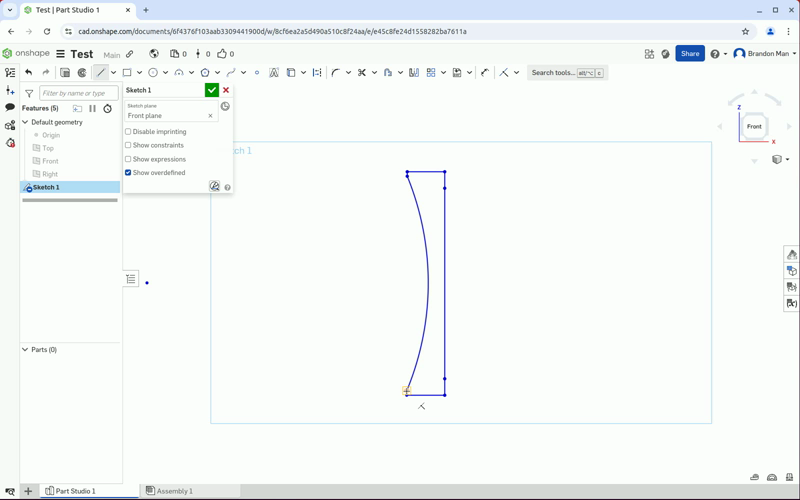
mouse_move(436, 390)
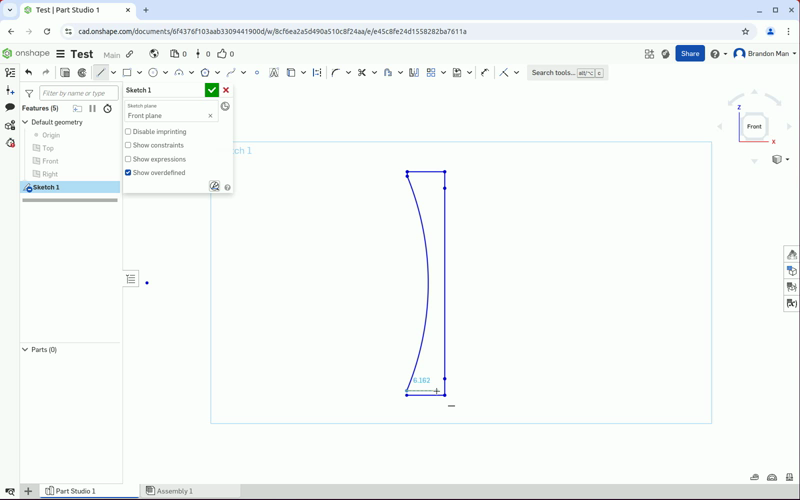
key_down(shift)
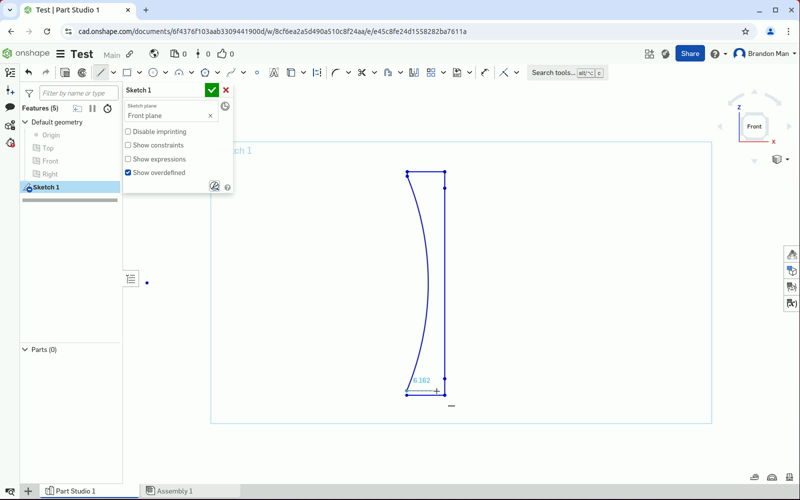
mouse_move(406, 395)
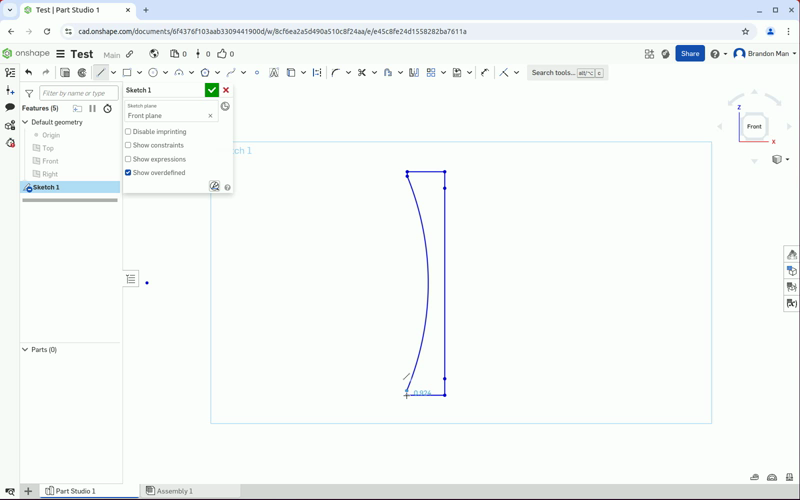
scroll(6)
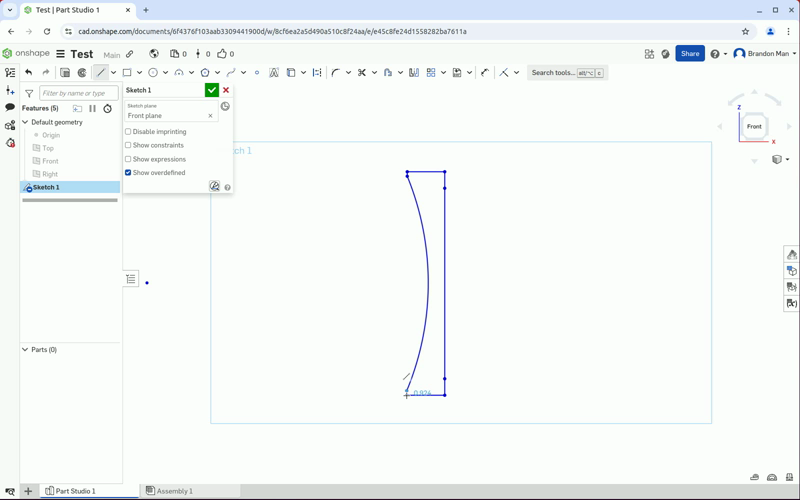
scroll(6)
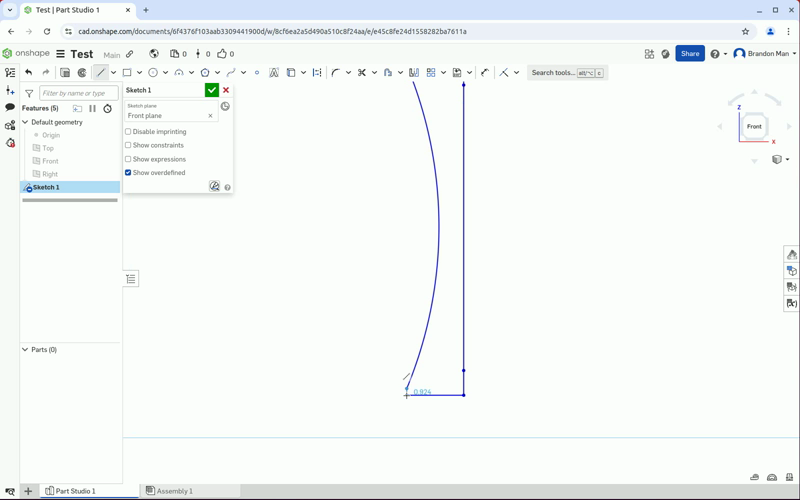
scroll(6)
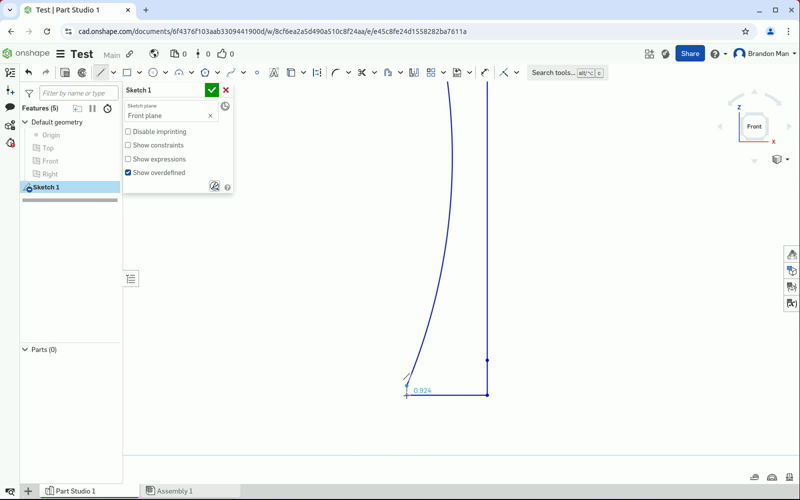
scroll(6)
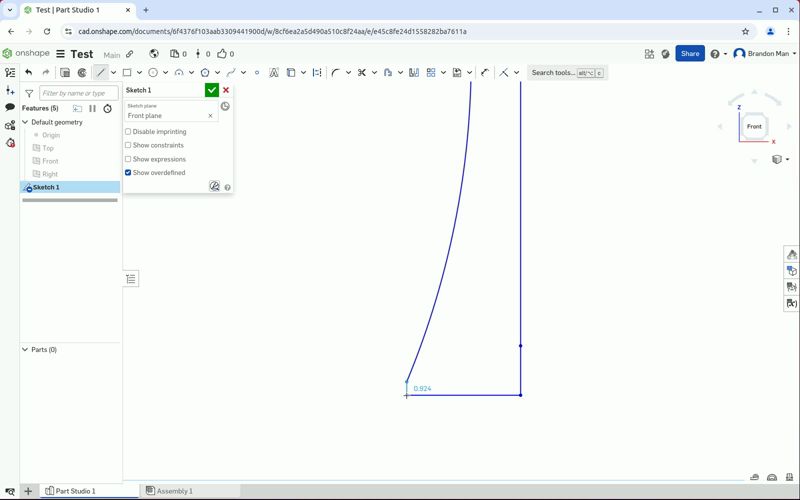
scroll(6)
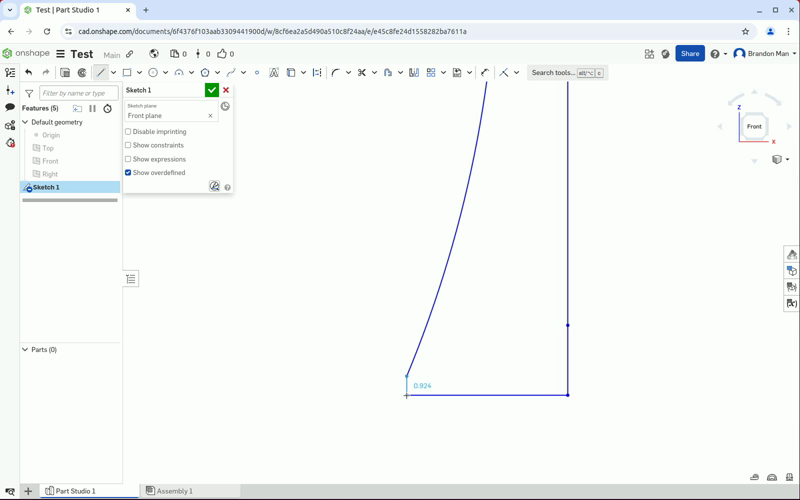
scroll(6)
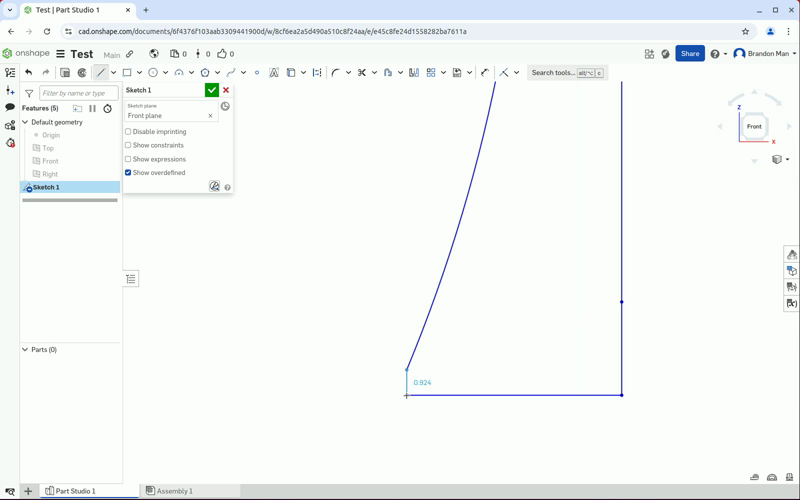
scroll(6)
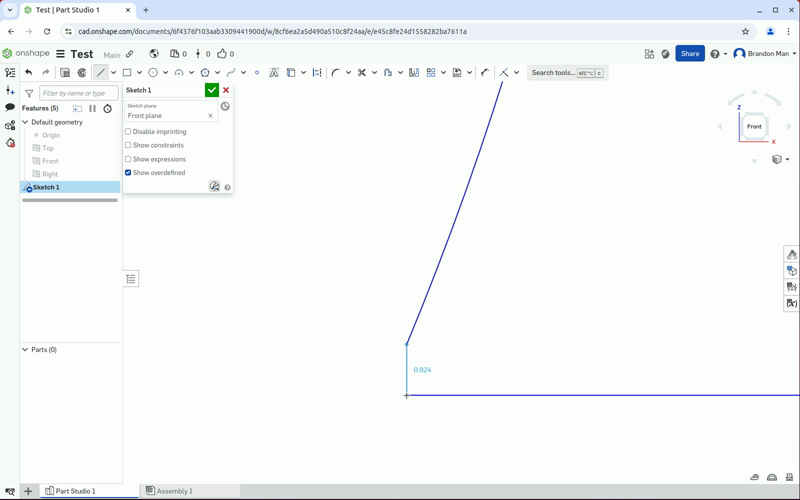
key_up(shift)
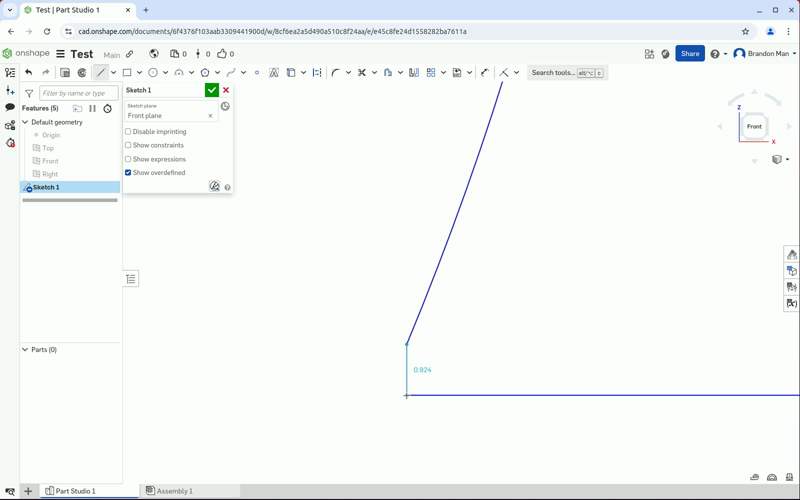
click(406, 395)
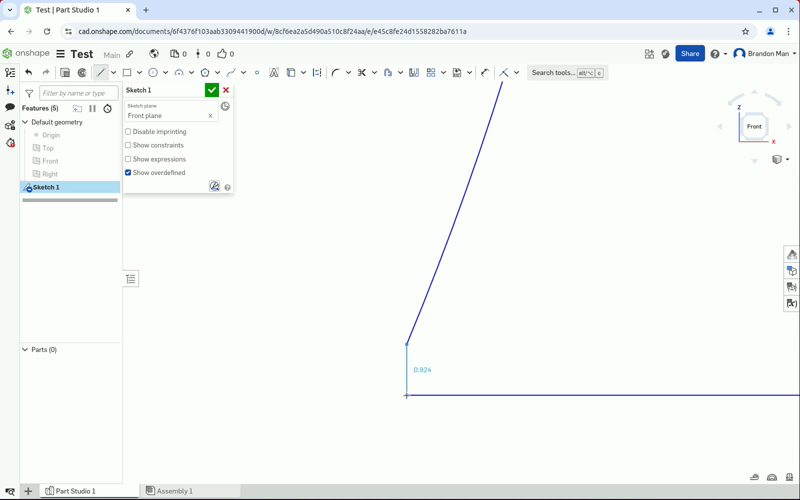
scroll(-6)
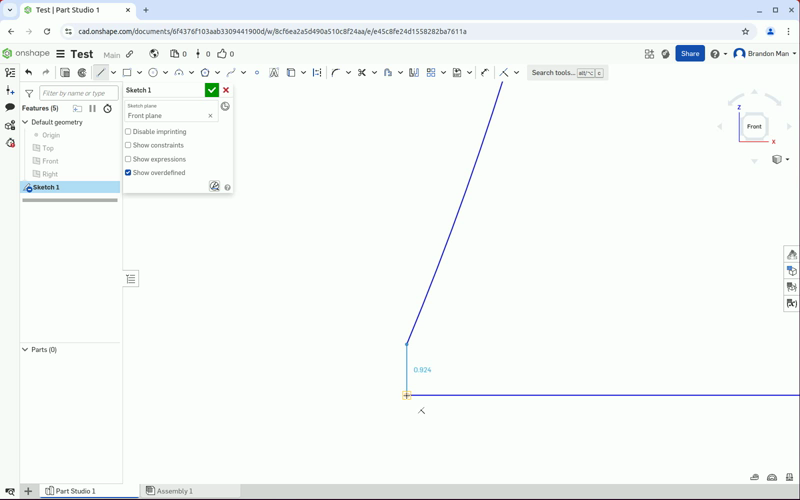
scroll(-6)
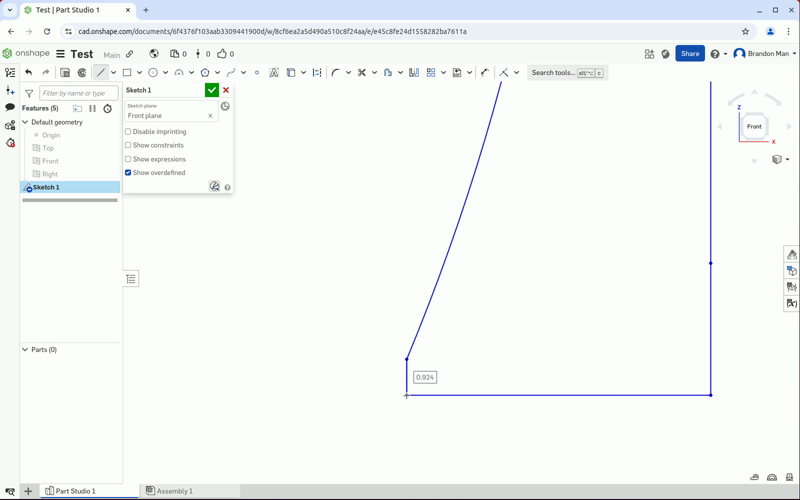
scroll(-6)
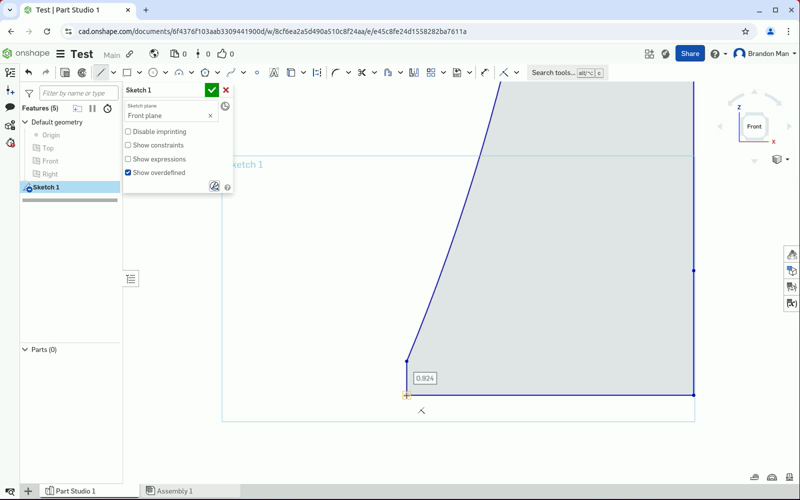
scroll(-6)
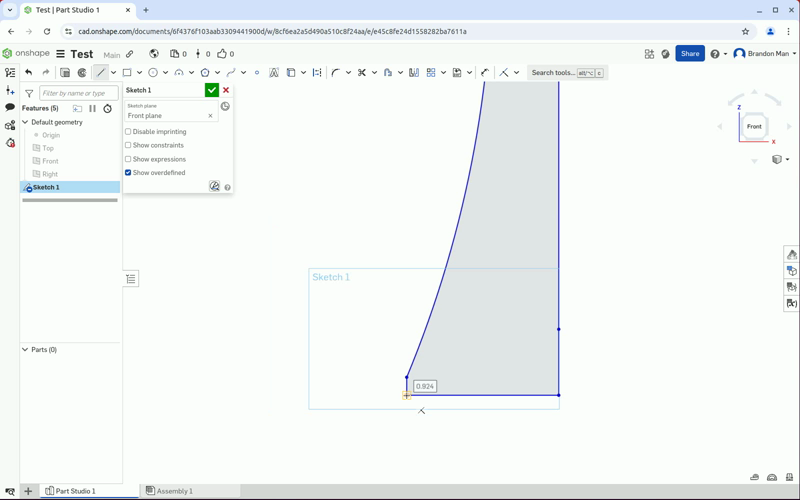
scroll(-6)
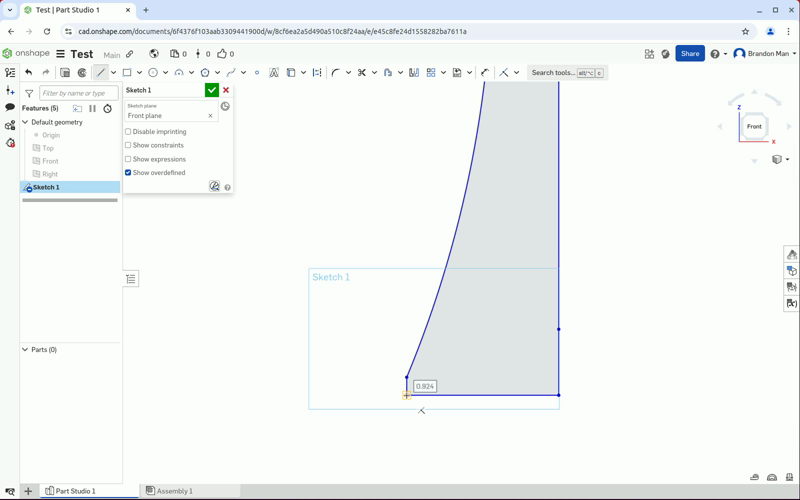
scroll(-6)
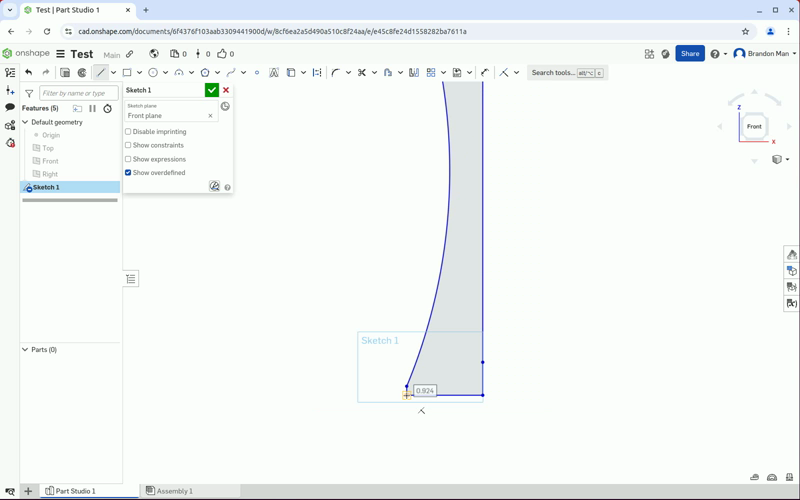
scroll(-6)
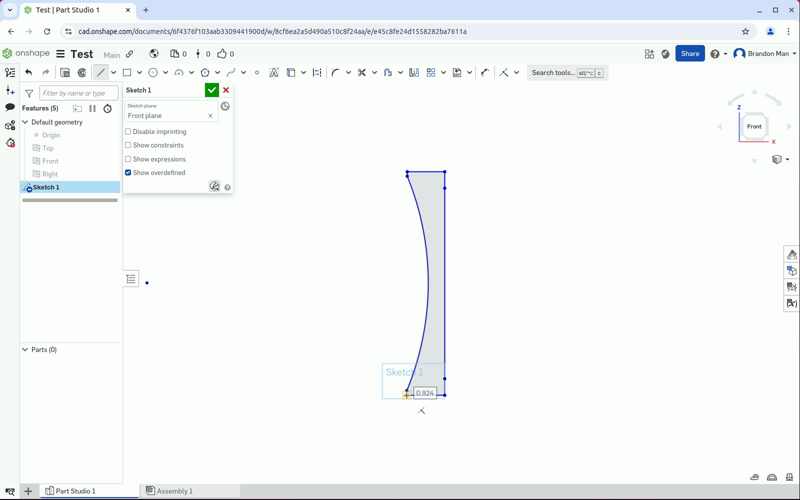
key(esc)
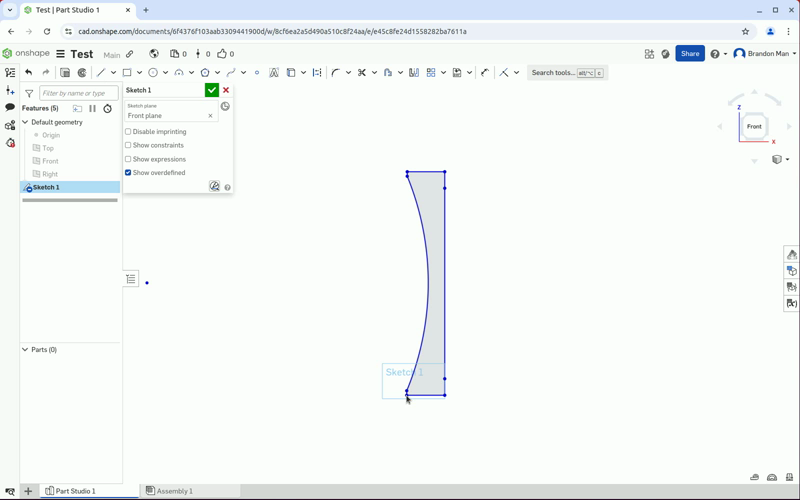
key(c)
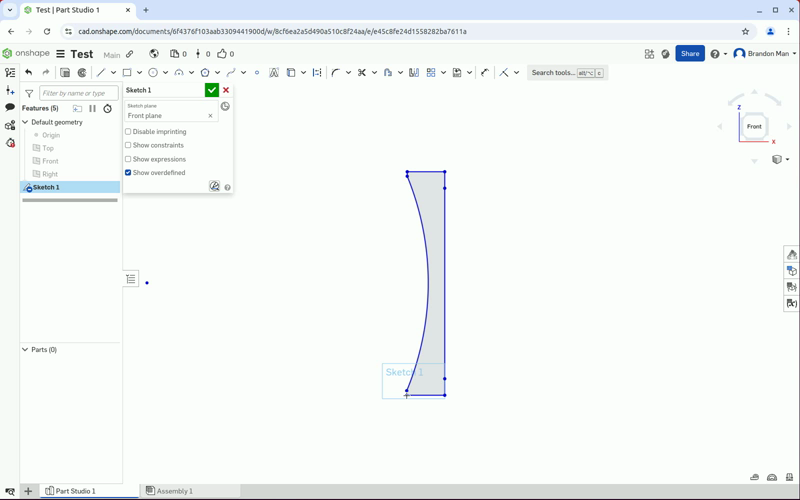
key_down(shift)
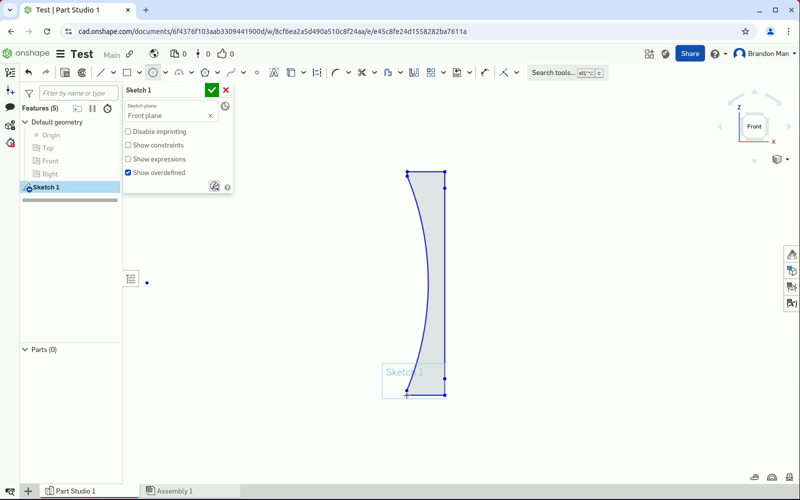
mouse_move(423, 381)
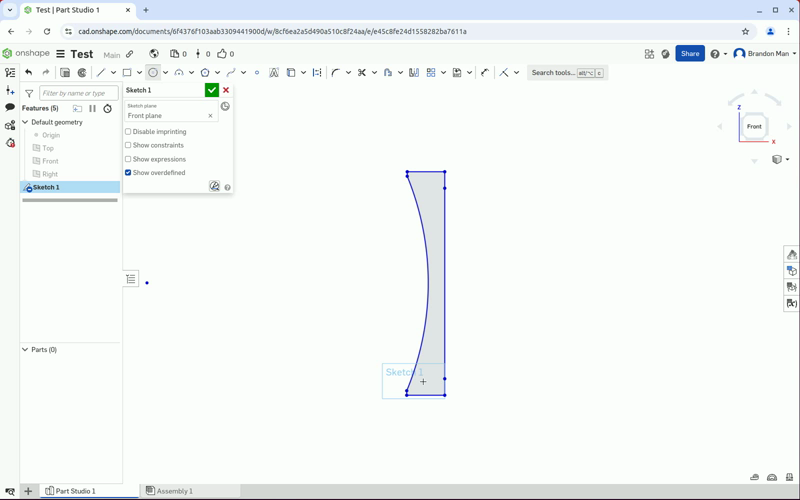
click(423, 381)
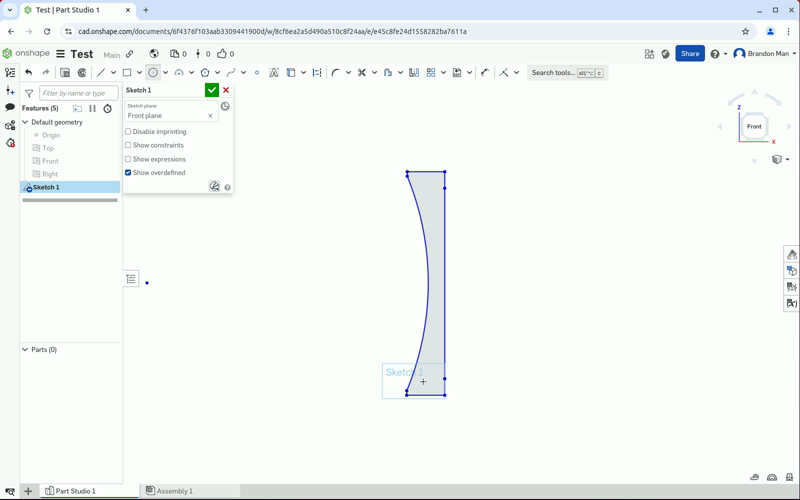
key_up(shift)
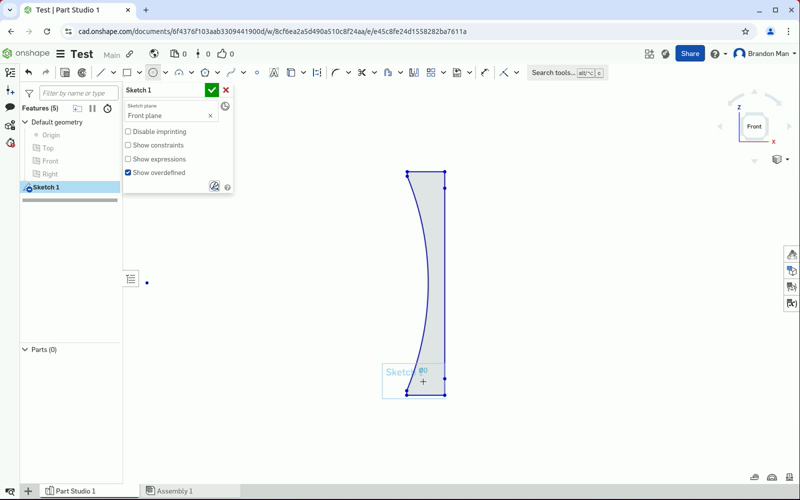
mouse_move(430, 381)
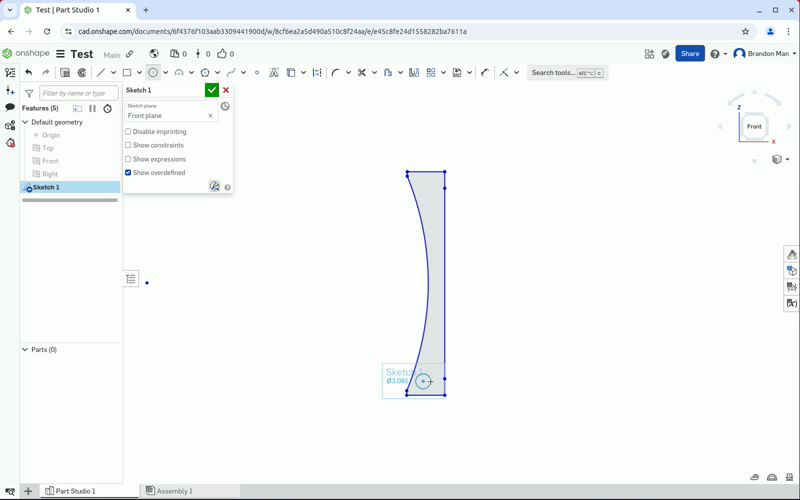
click(430, 381)
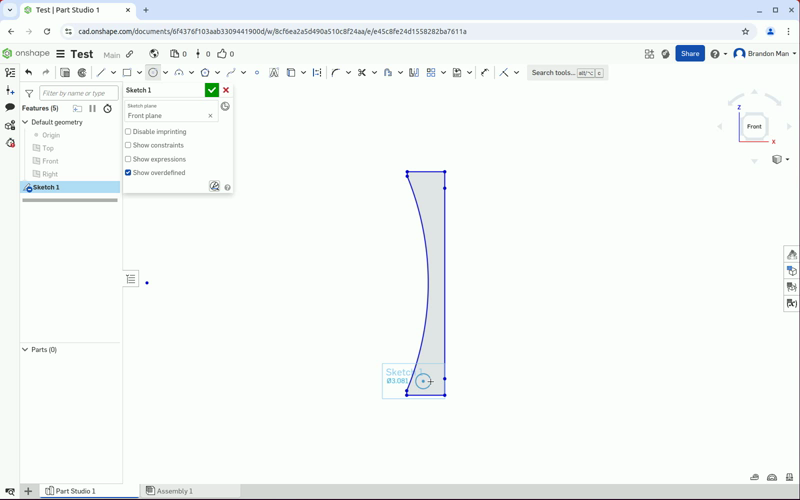
key(esc)
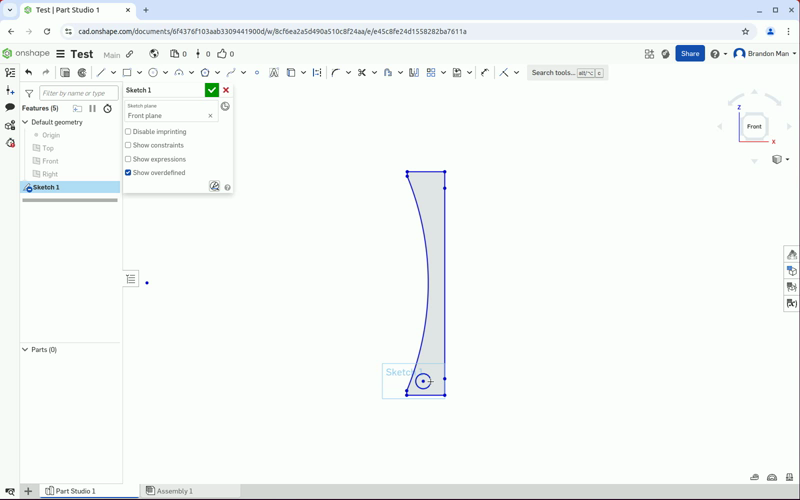
key(c)
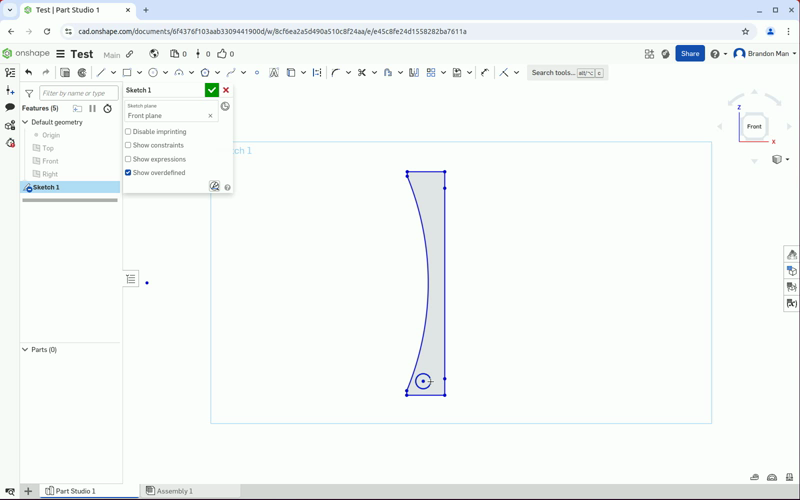
key_down(shift)
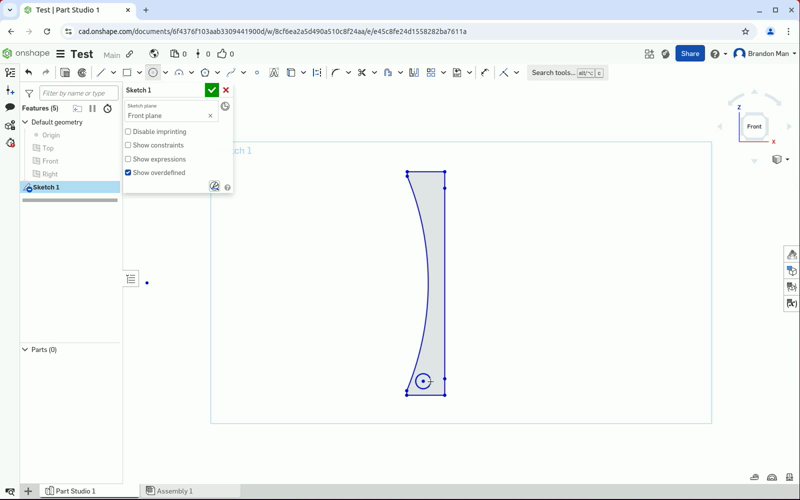
mouse_move(423, 185)
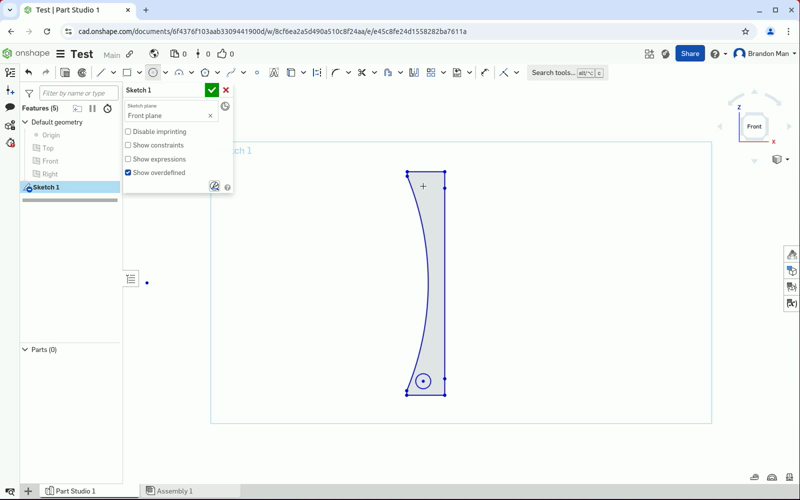
click(423, 185)
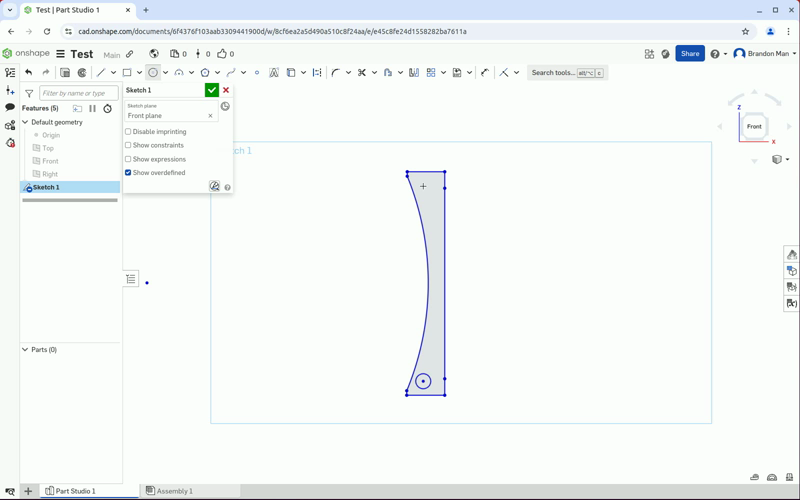
key_up(shift)
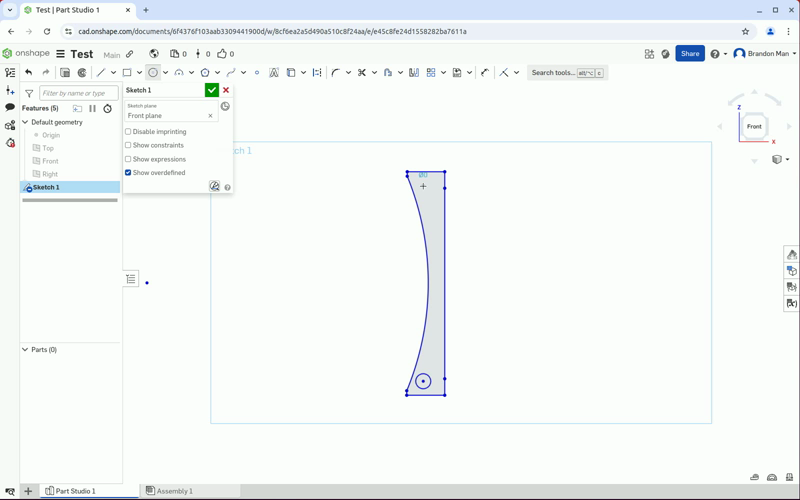
mouse_move(430, 185)
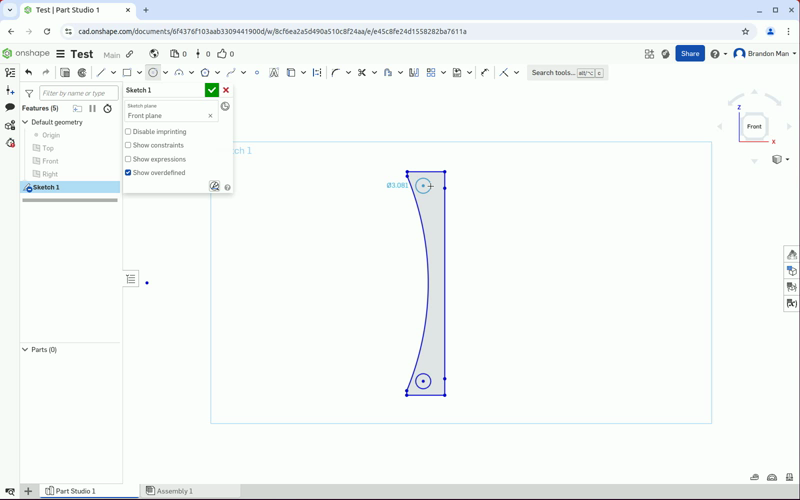
click(430, 185)
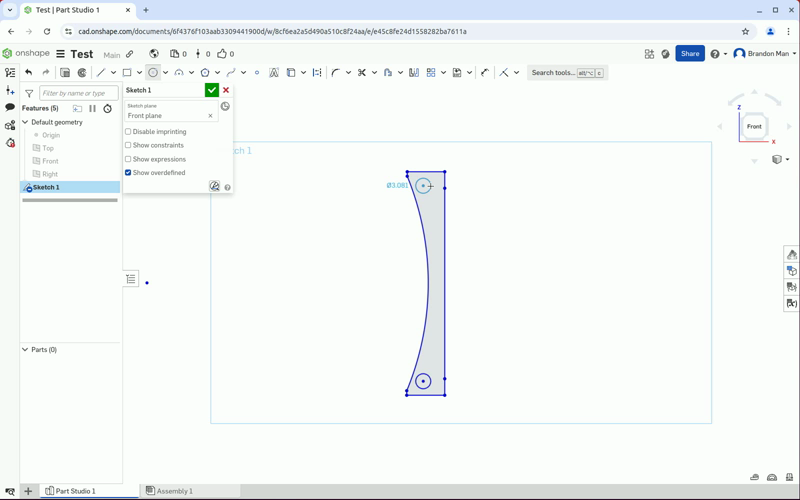
key(esc)
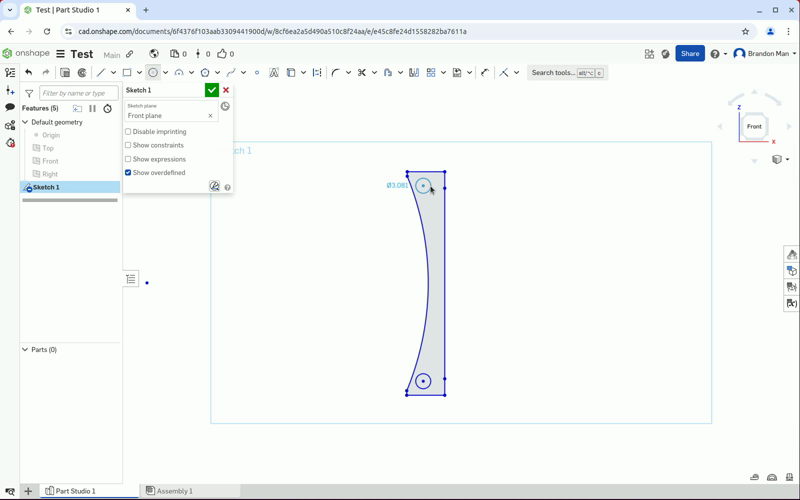
mouse_move(423, 216)
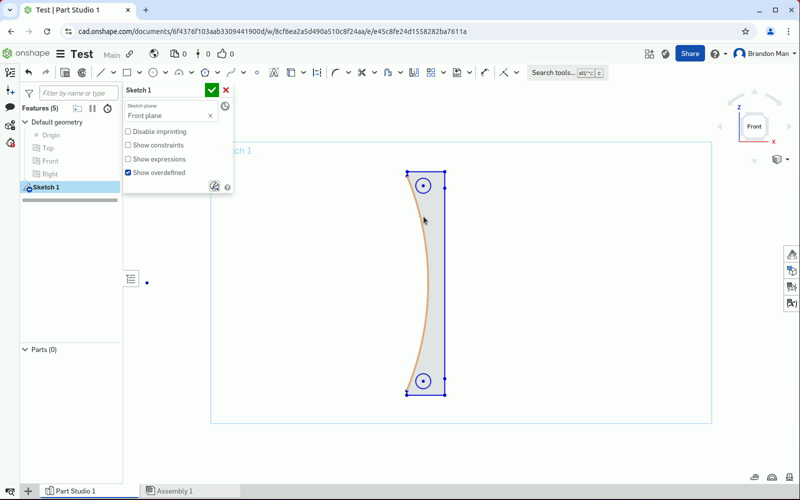
click(423, 216)
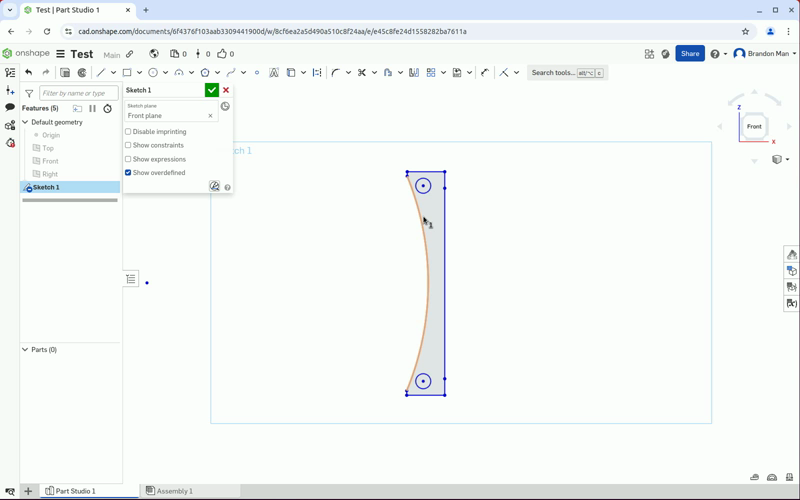
mouse_move(73, 352)
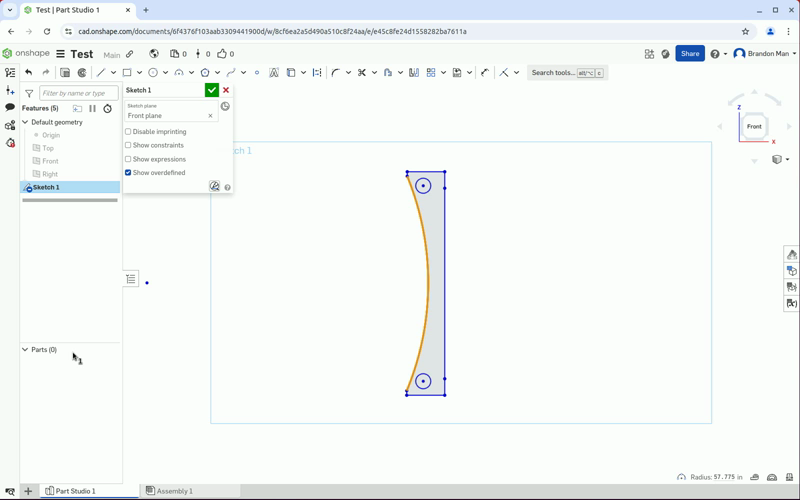
key(shift+y)
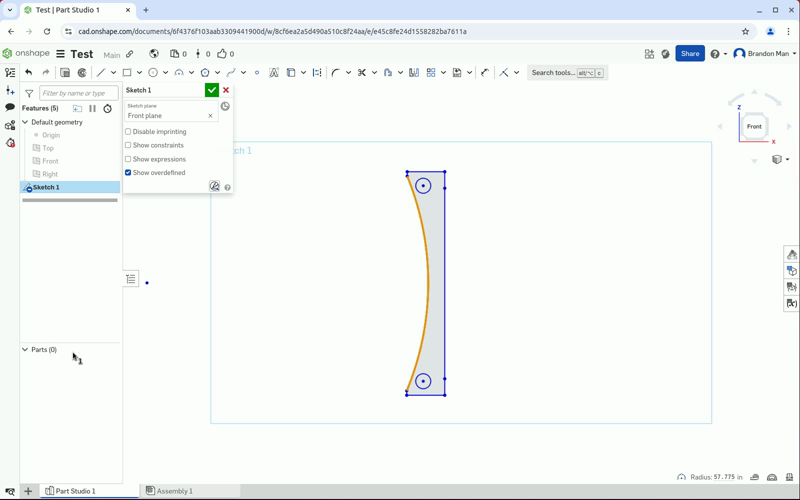
key(shift+e)
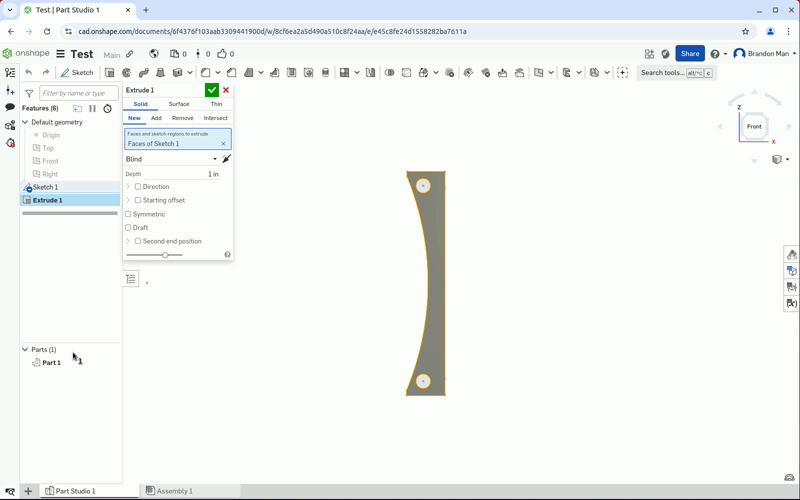
mouse_move(143, 106)
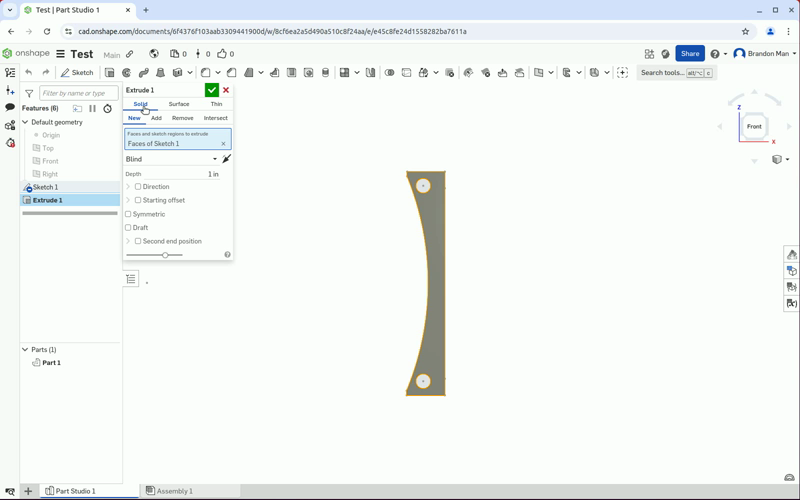
click(143, 106)
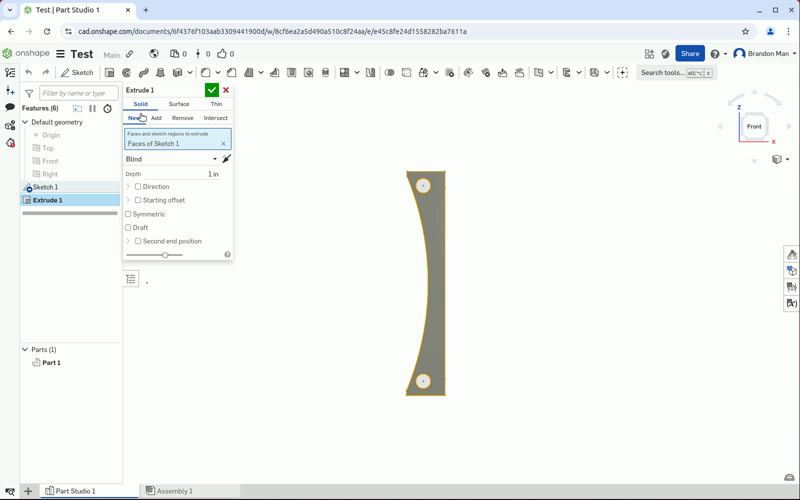
mouse_move(137, 120)
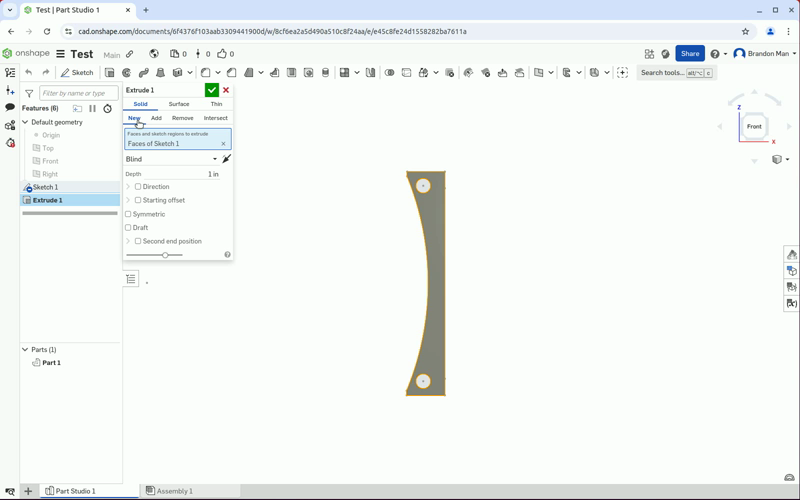
click(137, 120)
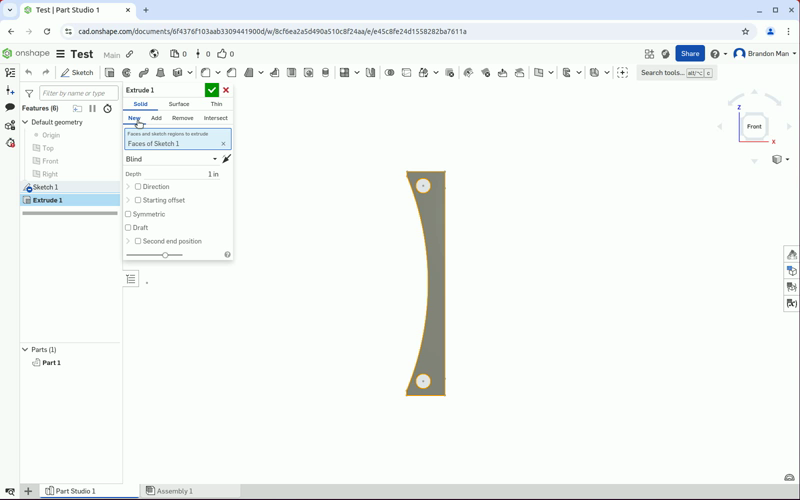
key(tab, 4)
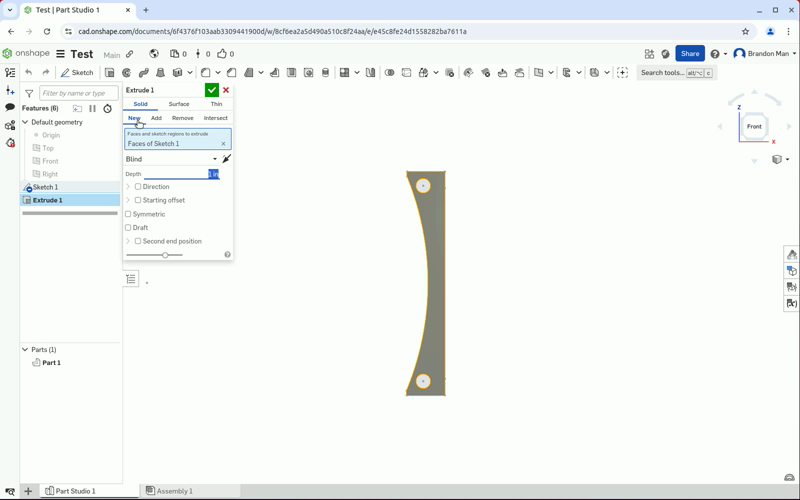
text(-4.333)
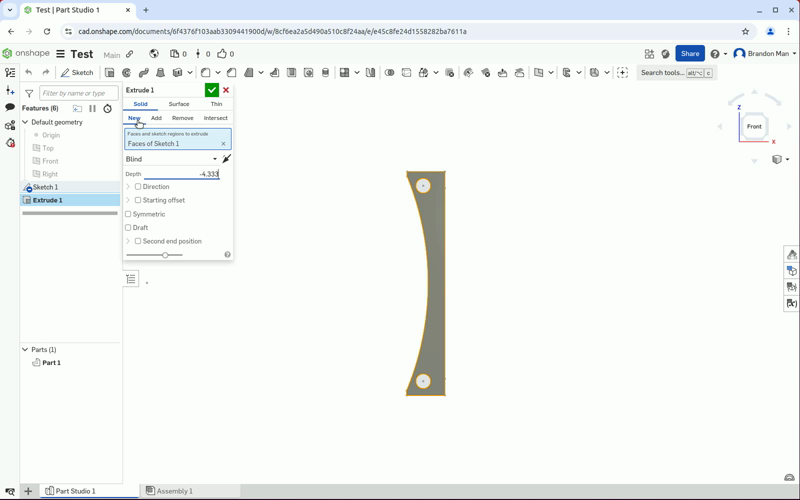
key(enter)
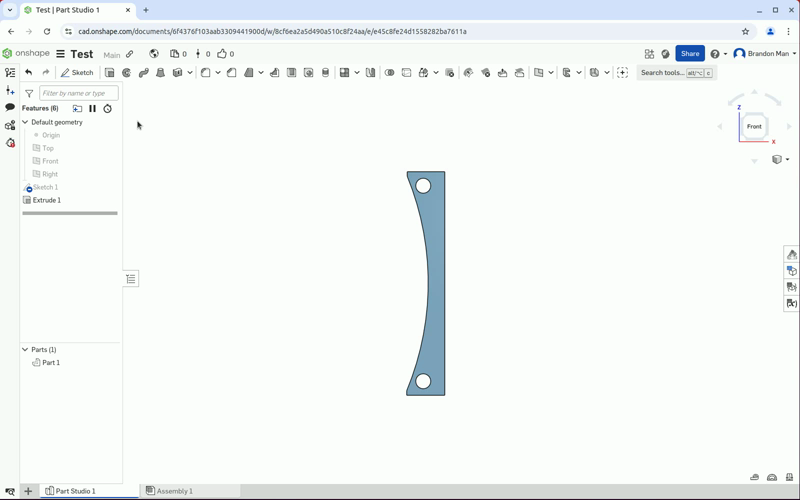
key(shift+h)
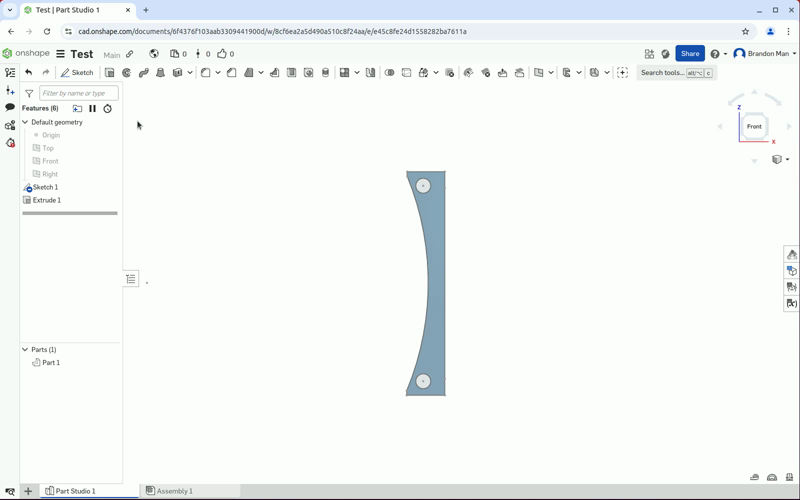
key(shift+h)
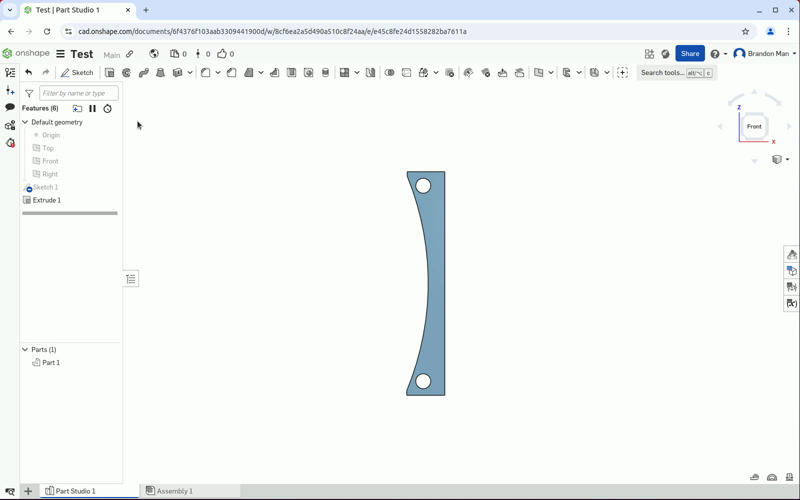
mouse_move(73, 189)
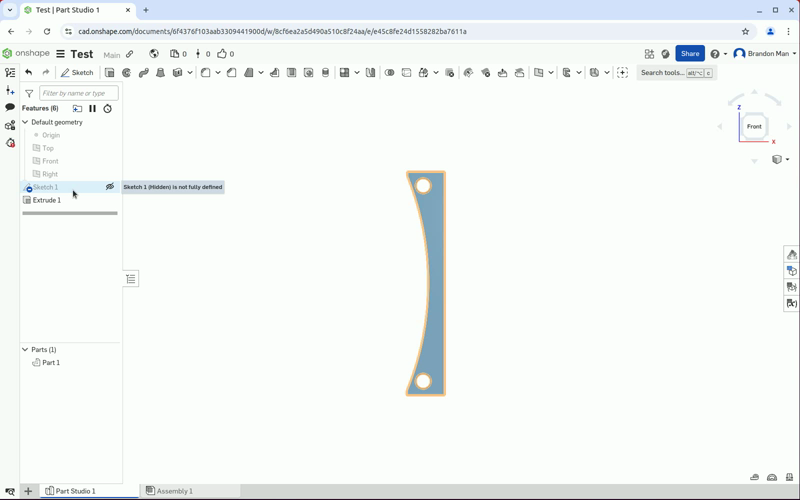
click(73, 189)
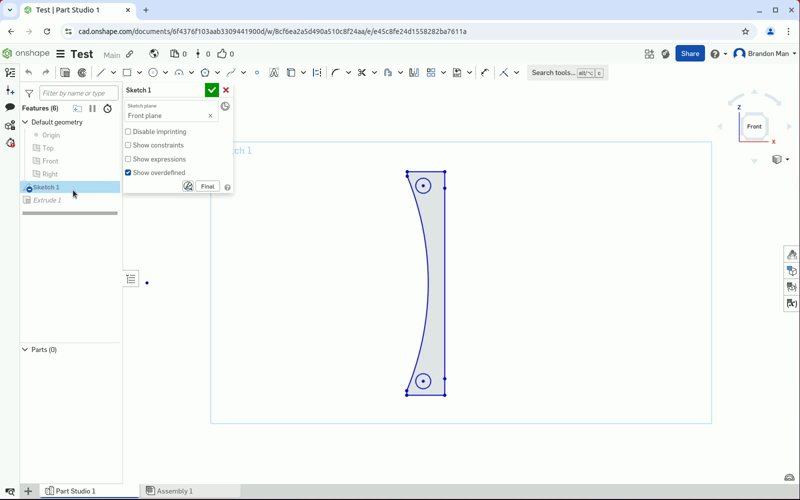
mouse_move(229, 92)
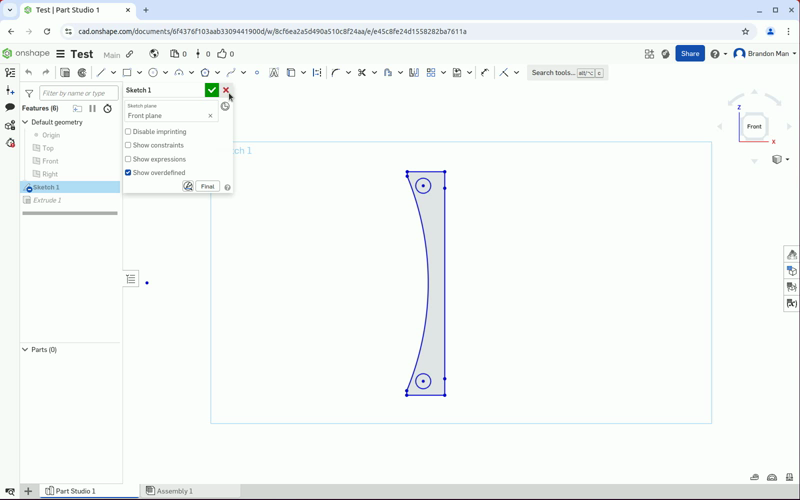
click(229, 92)
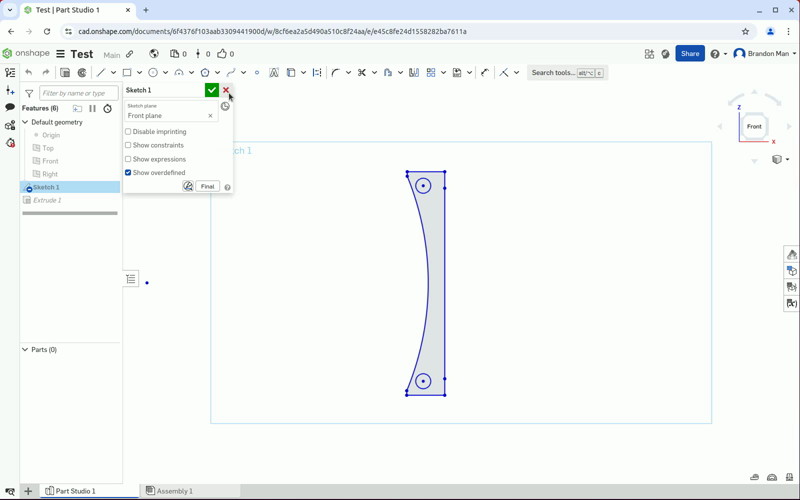
key(shift+s)
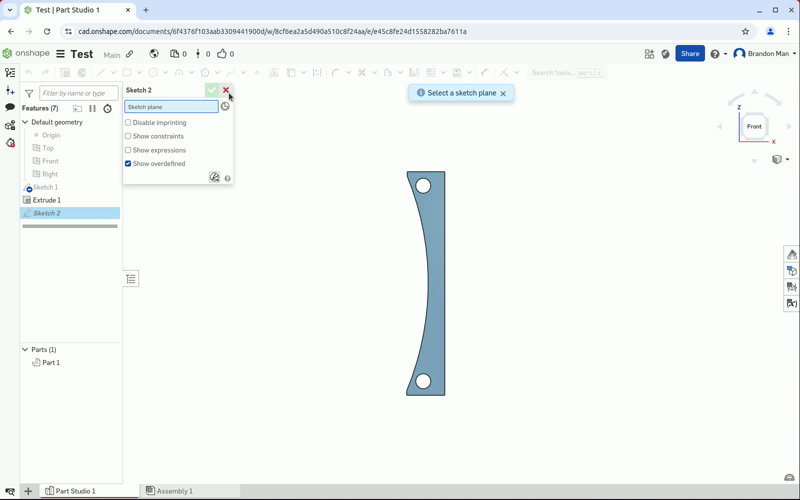
mouse_move(73, 163)
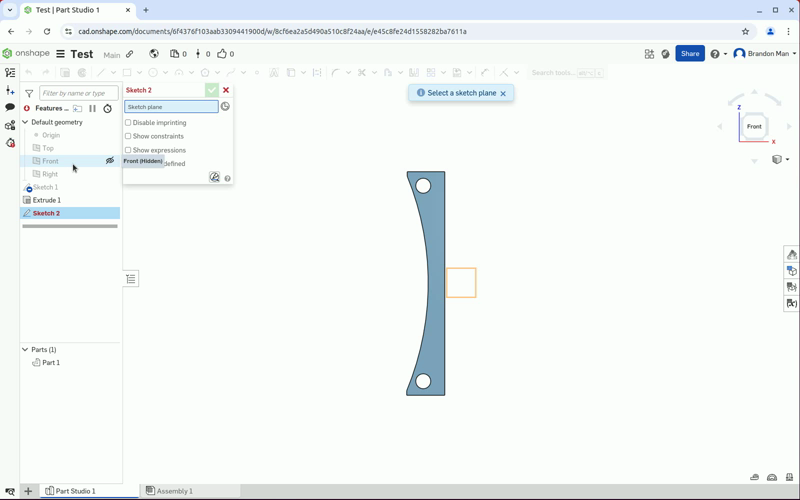
click(73, 163)
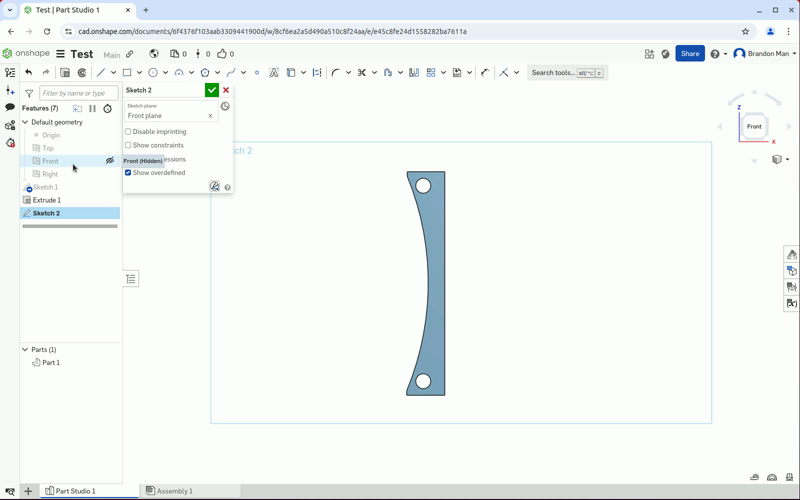
mouse_move(73, 352)
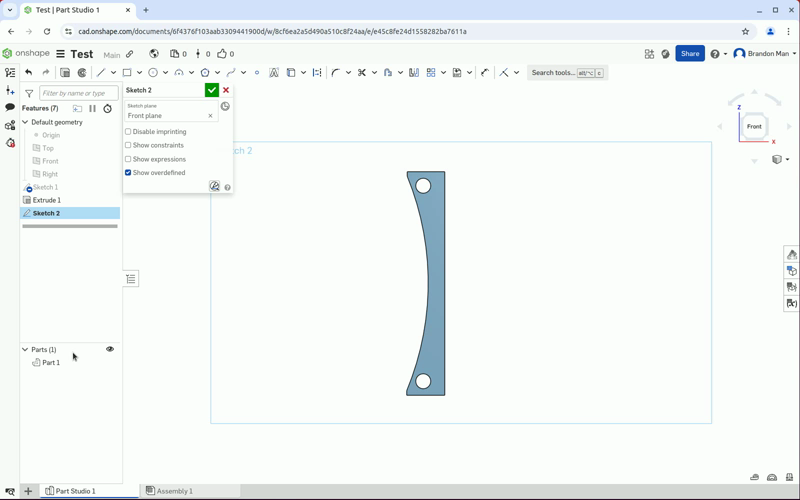
key(y)
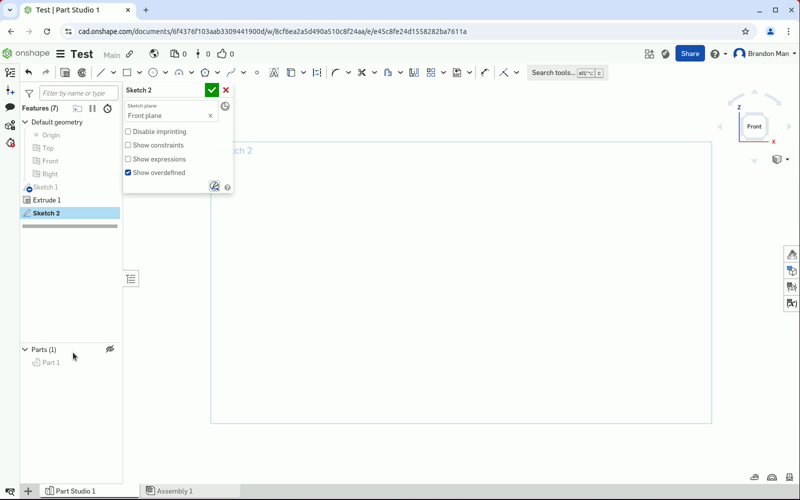
key(l)
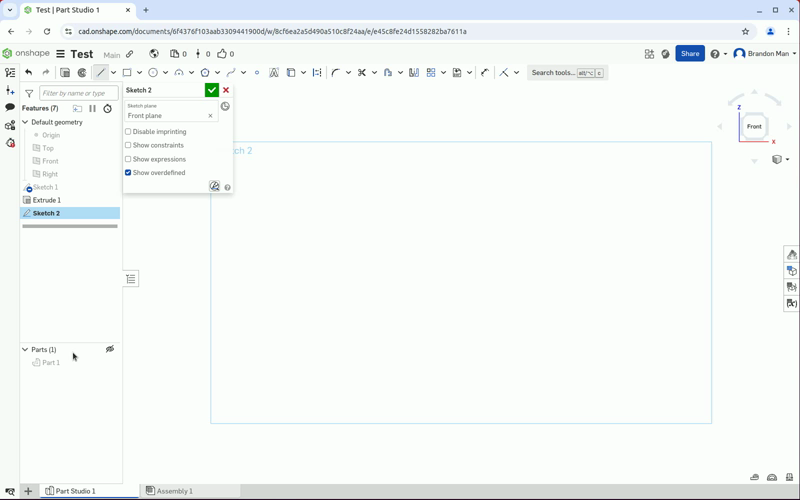
key_down(shift)
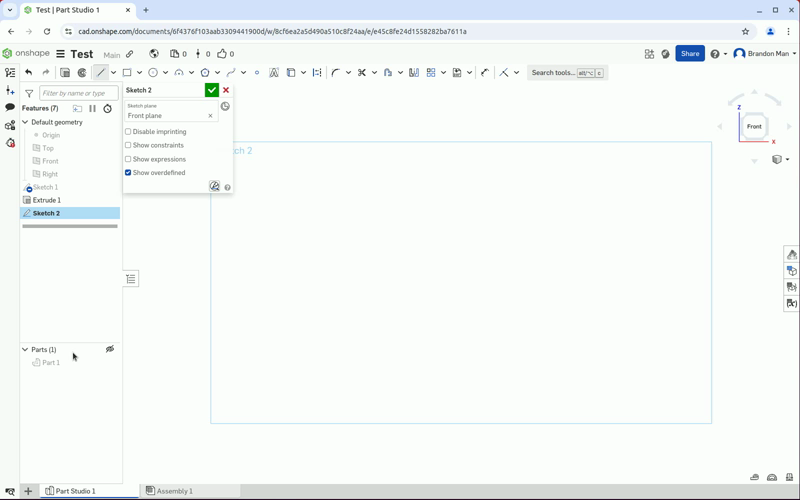
mouse_move(476, 395)
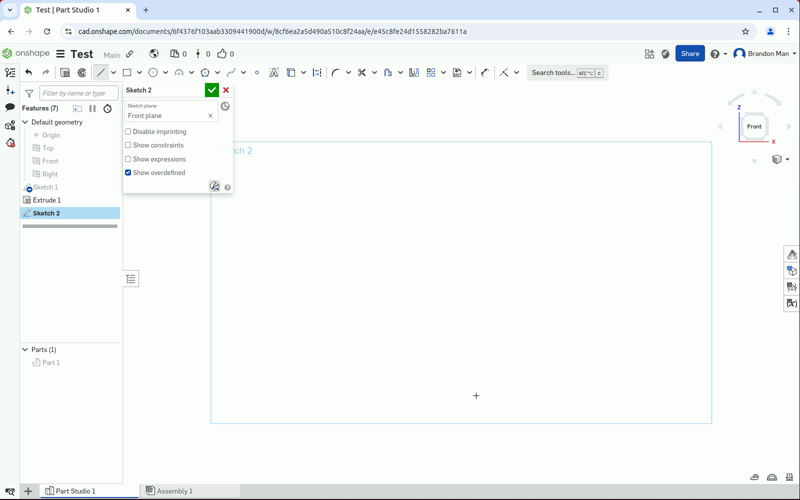
click(476, 395)
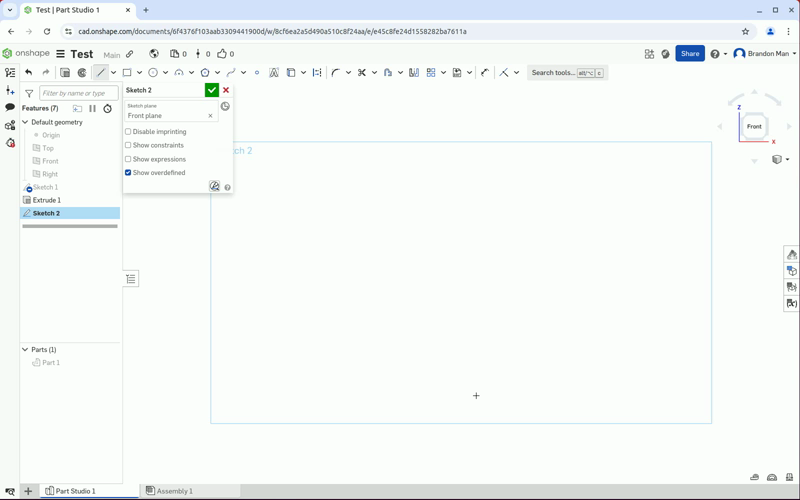
key_up(shift)
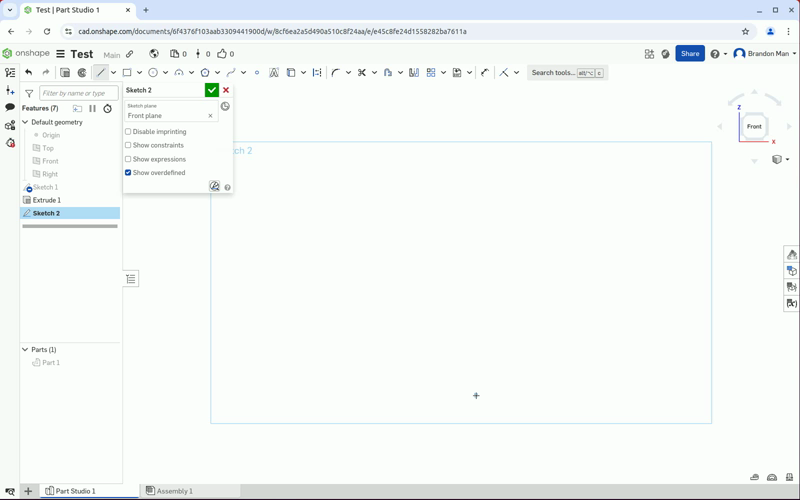
key_down(shift)
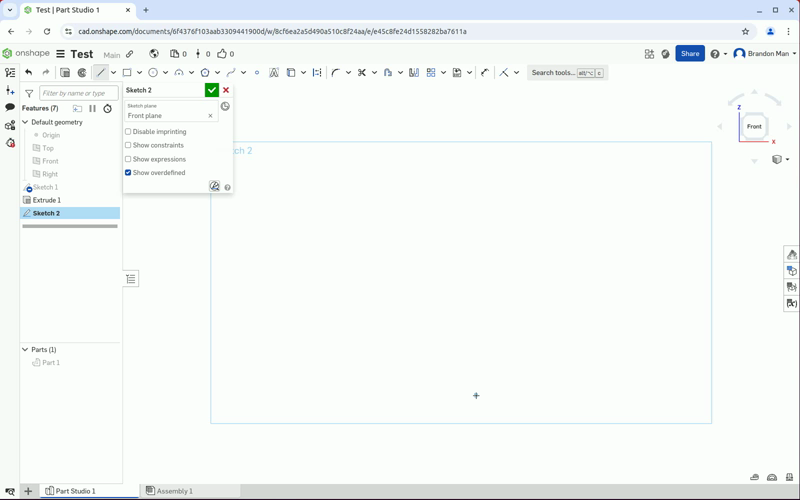
mouse_move(506, 395)
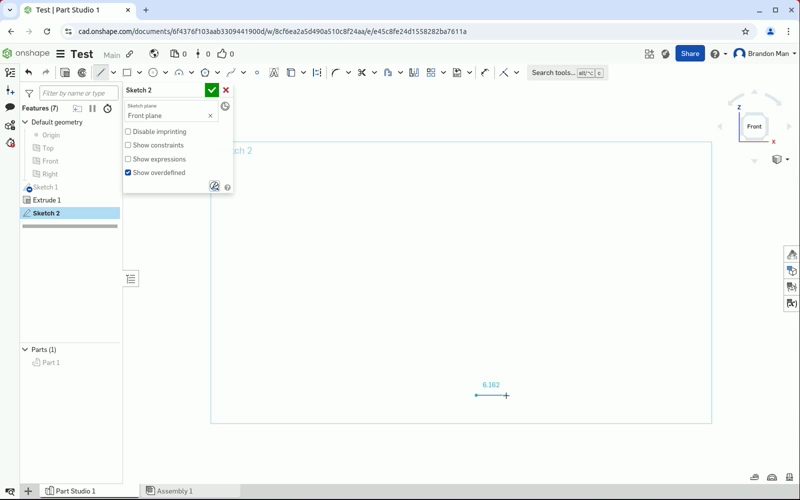
mouse_move(513, 395)
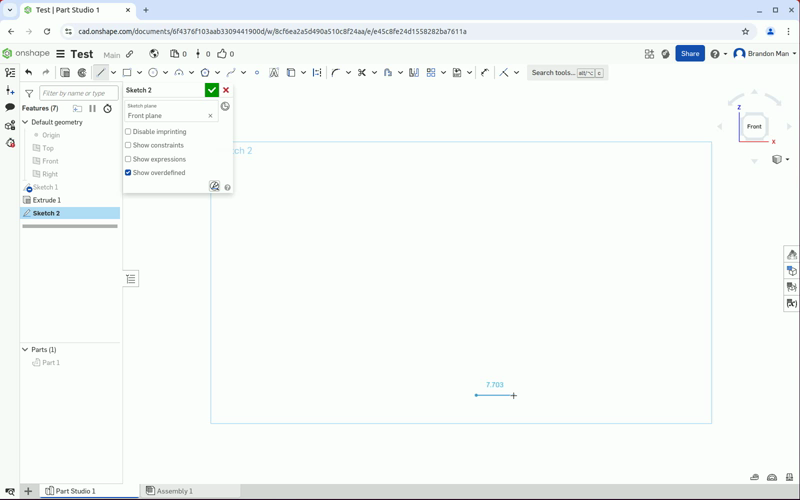
click(513, 395)
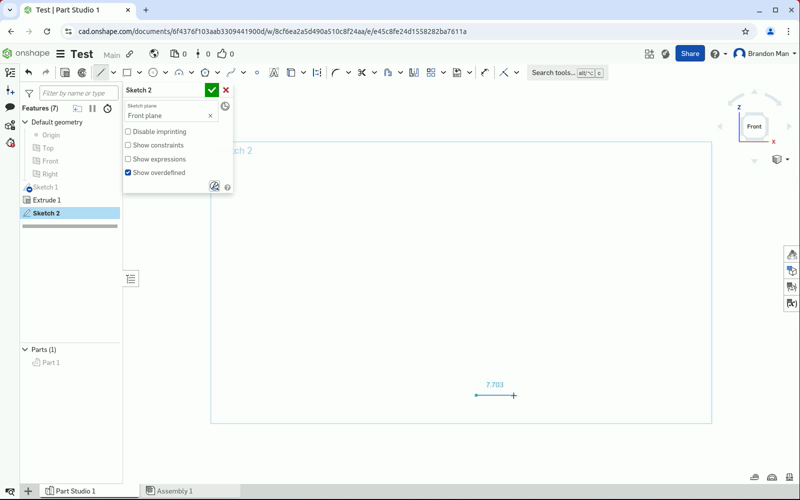
key_up(shift)
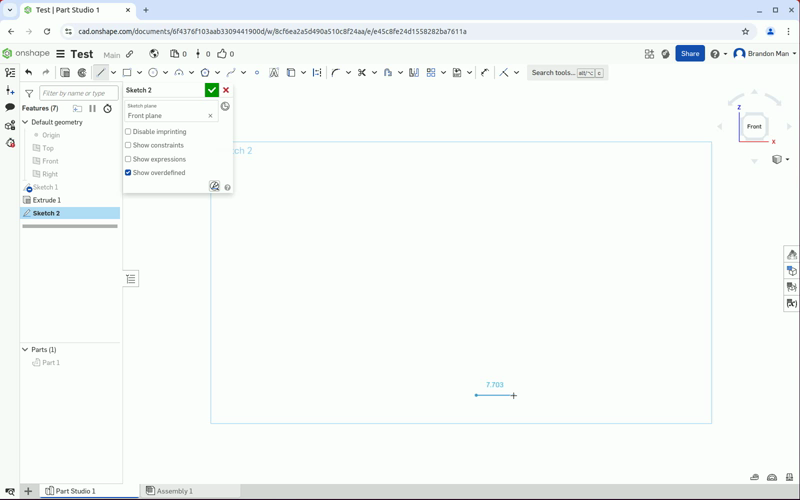
key_down(shift)
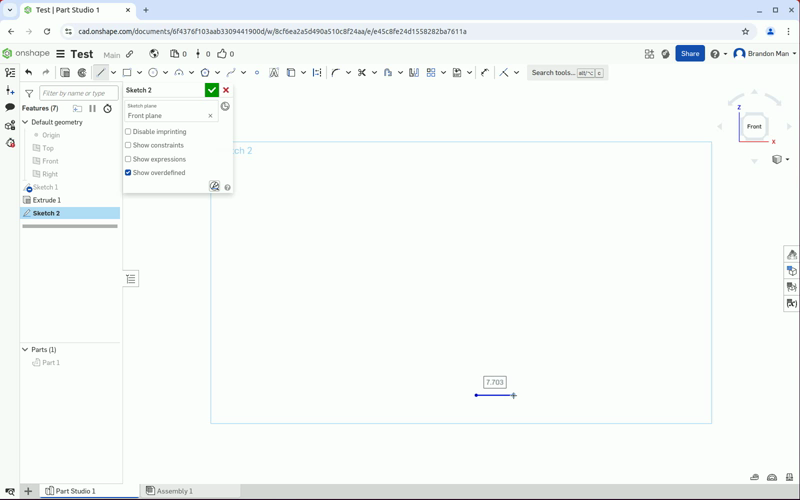
mouse_move(543, 395)
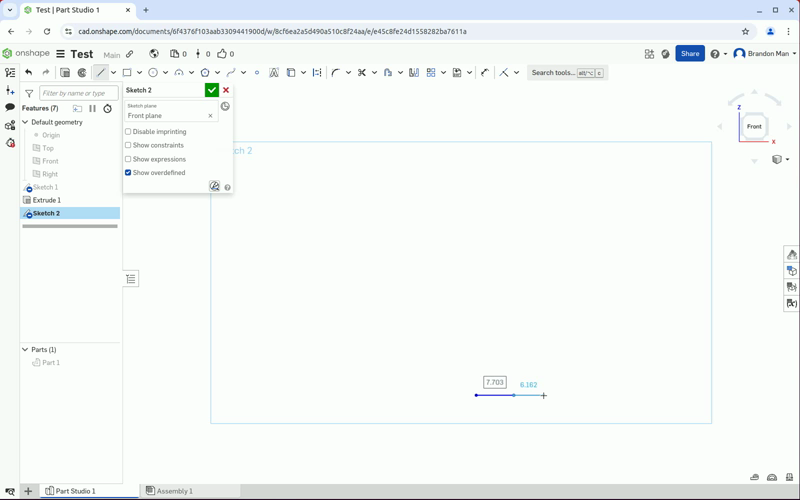
mouse_move(513, 390)
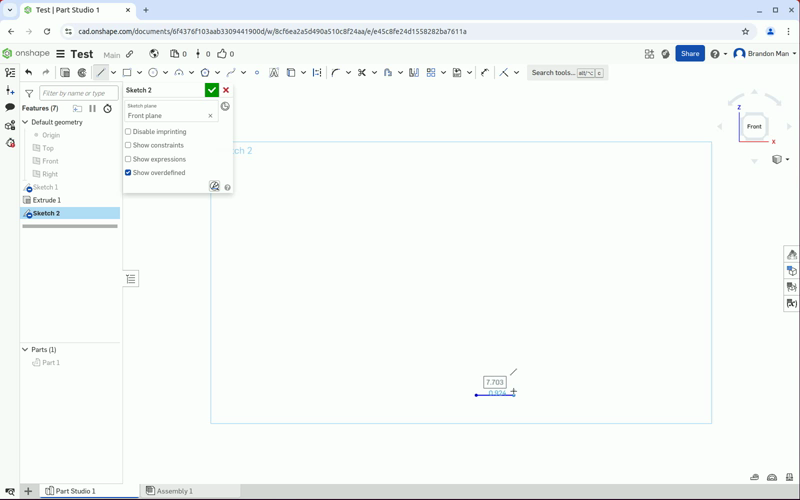
scroll(6)
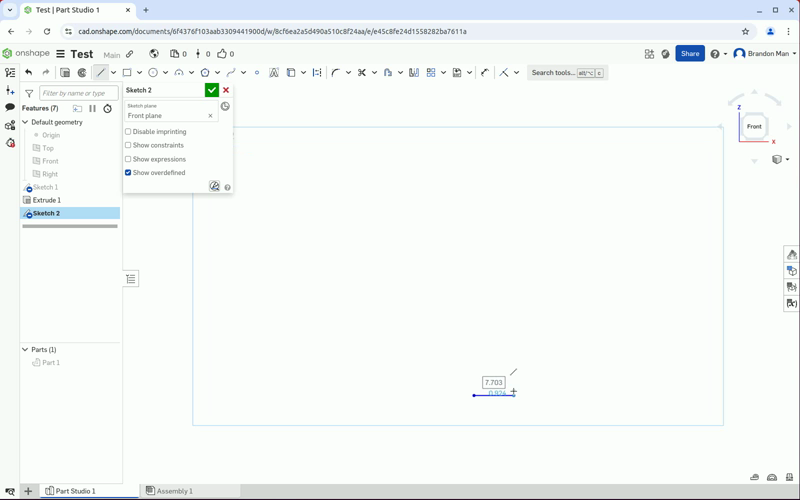
scroll(6)
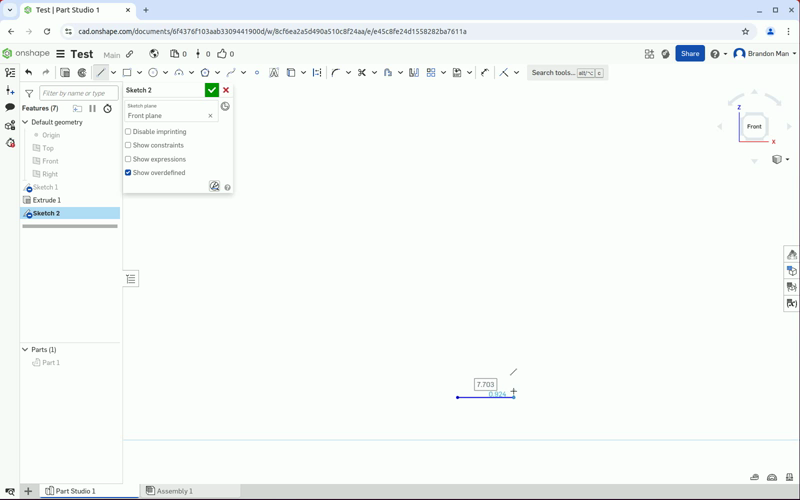
scroll(6)
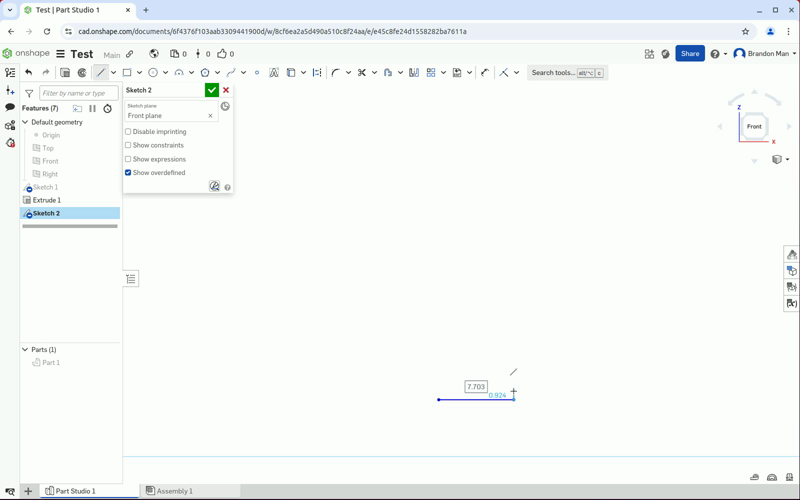
scroll(6)
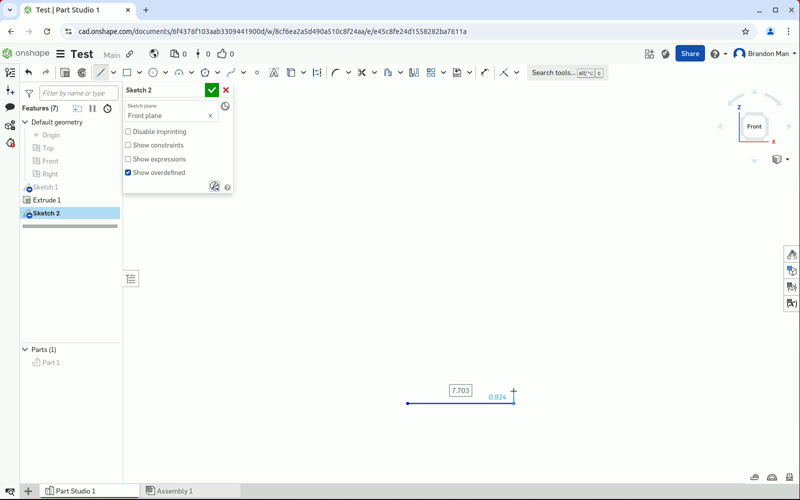
scroll(6)
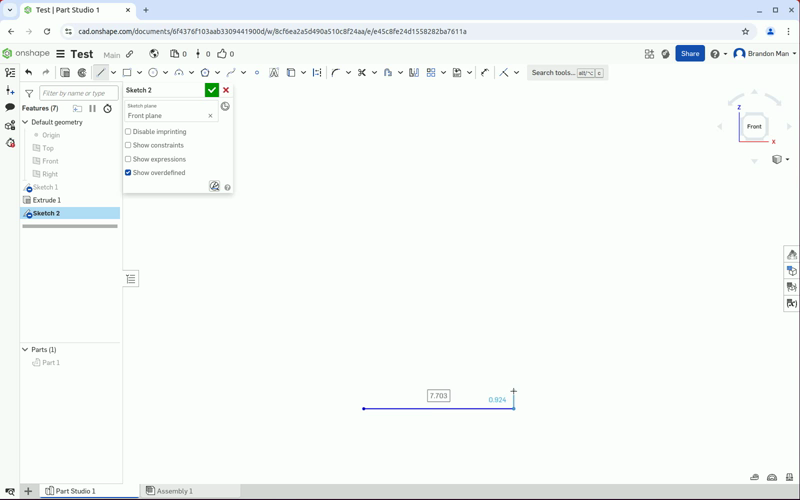
scroll(6)
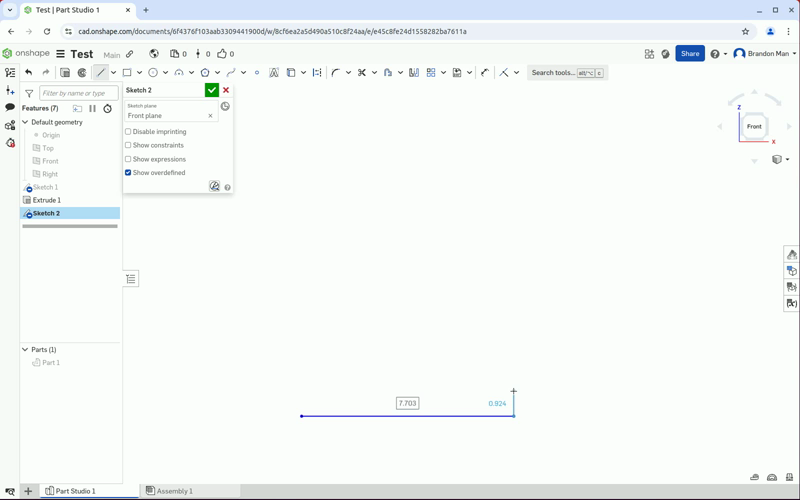
scroll(6)
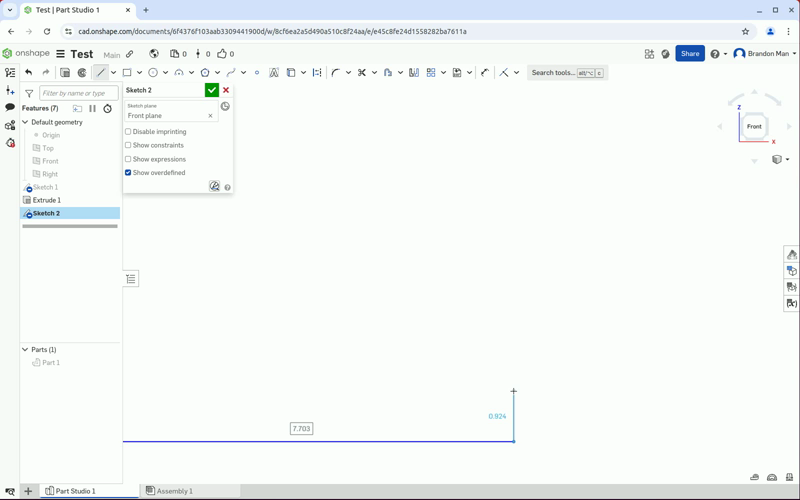
click(513, 390)
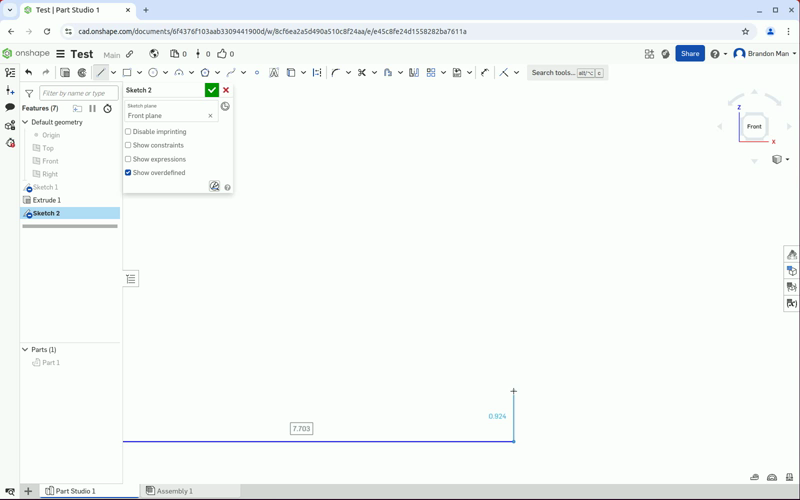
scroll(-6)
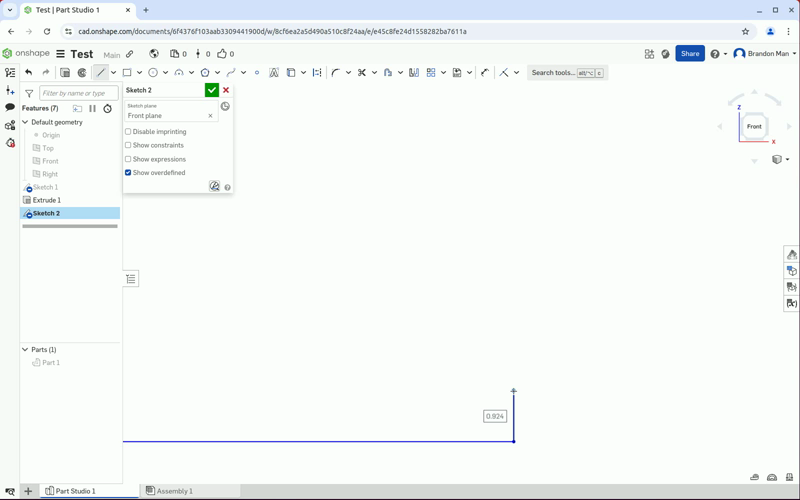
scroll(-6)
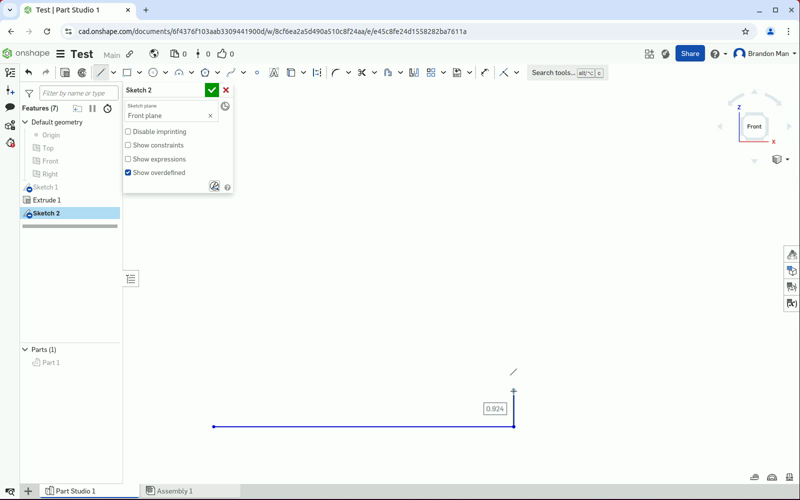
scroll(-6)
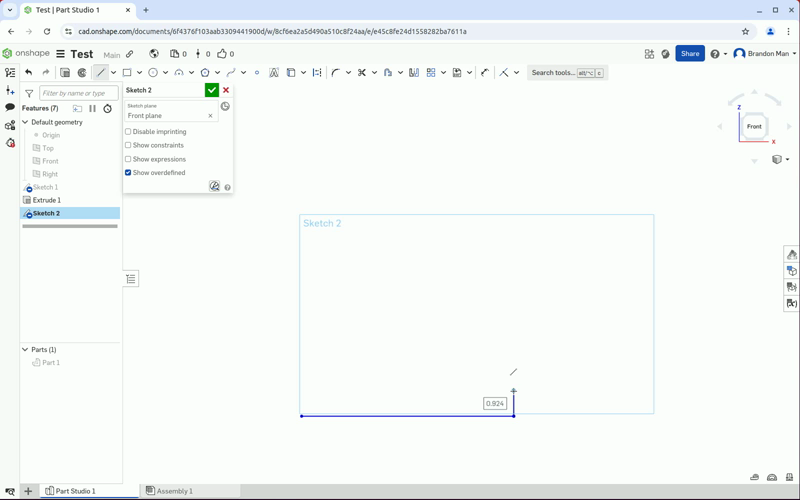
scroll(-6)
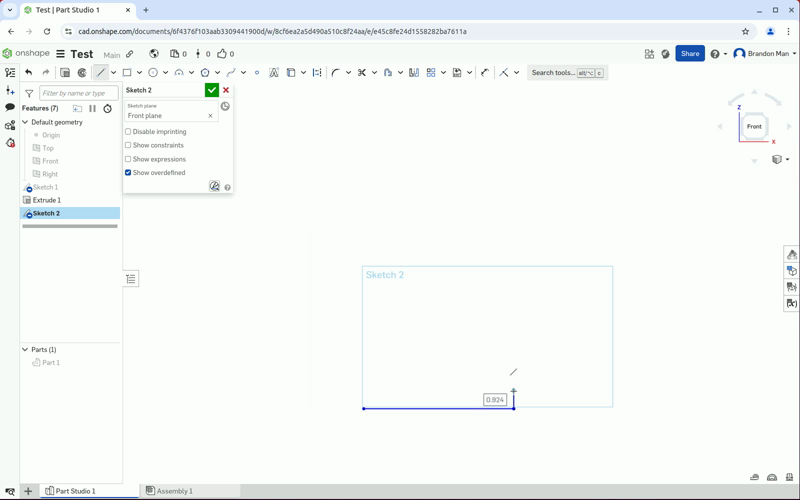
scroll(-6)
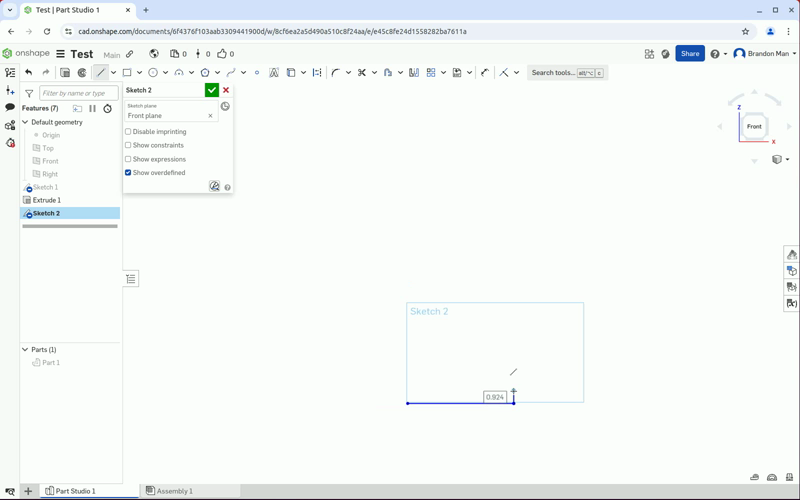
scroll(-6)
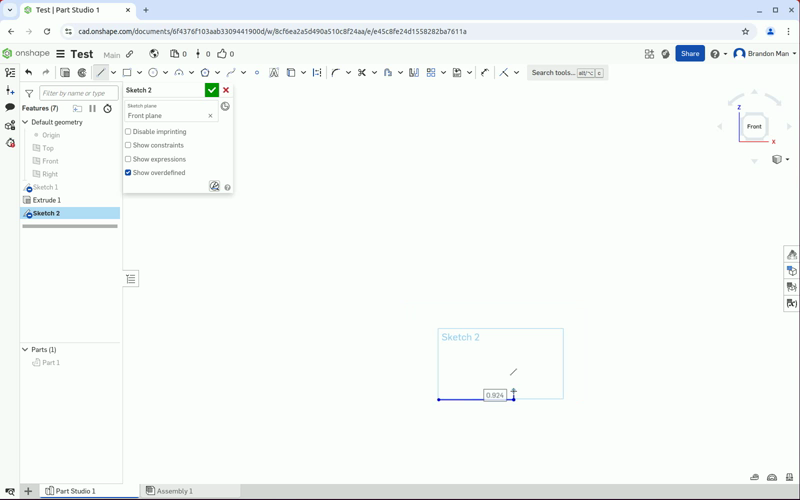
scroll(-6)
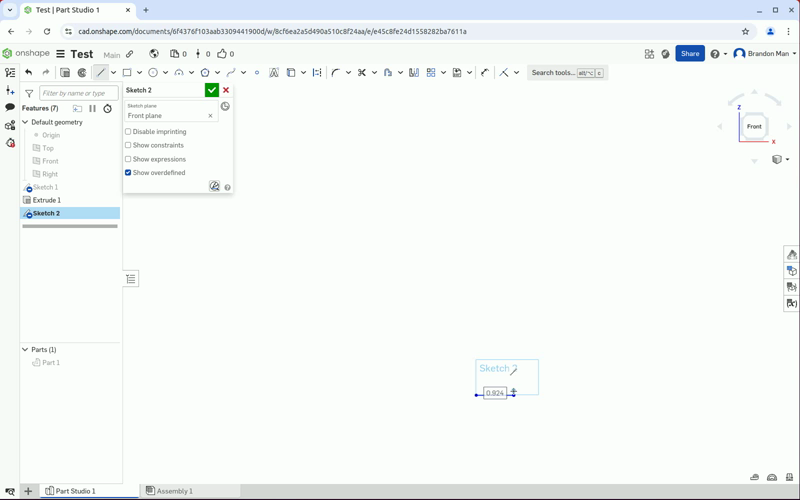
key_up(shift)
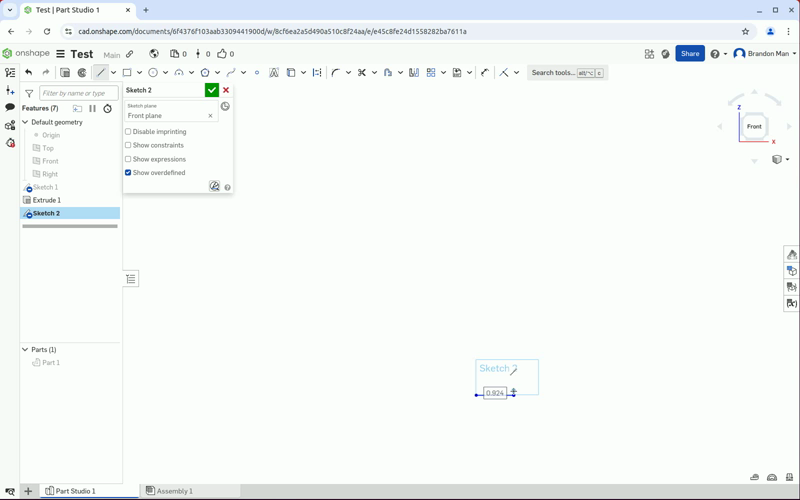
key(esc)
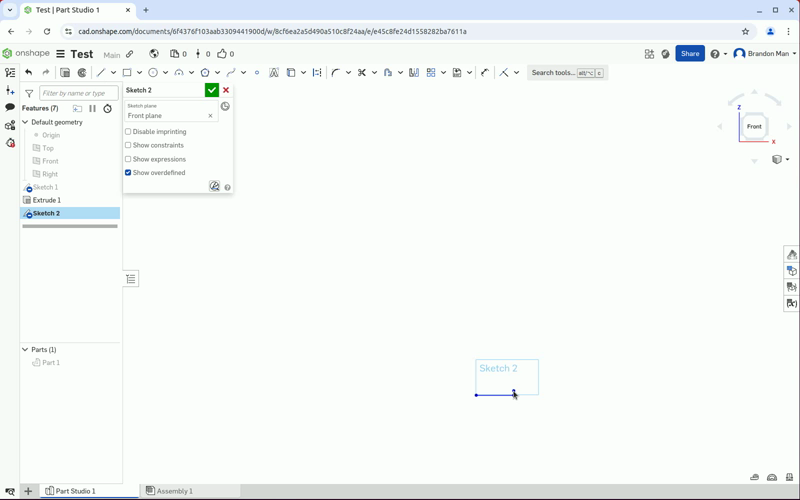
key(a)
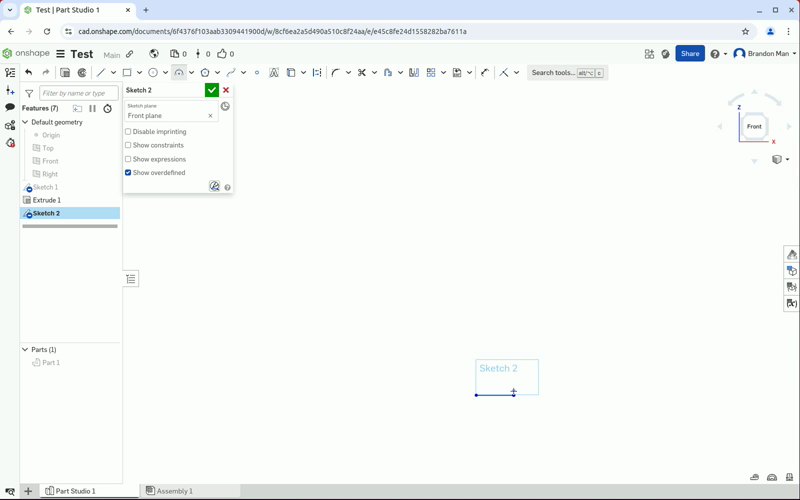
mouse_move(513, 390)
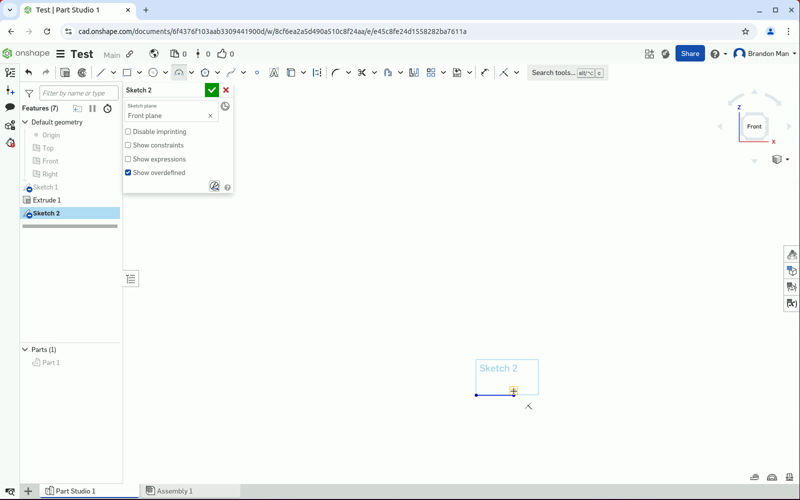
click(513, 390)
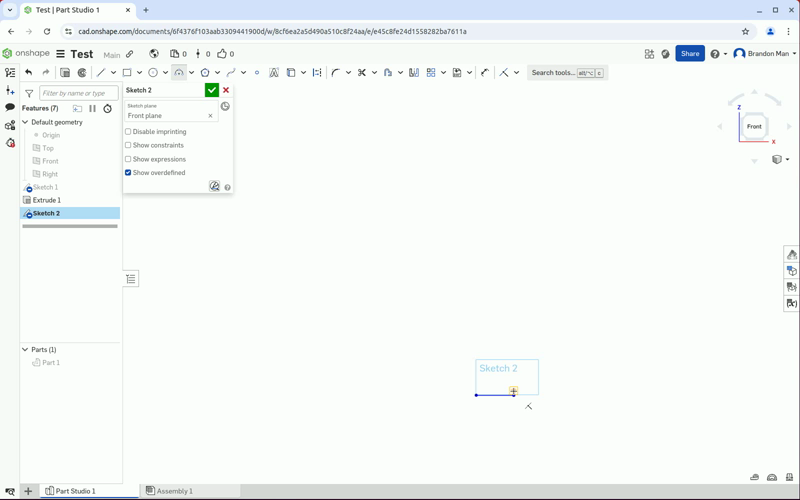
key_down(shift)
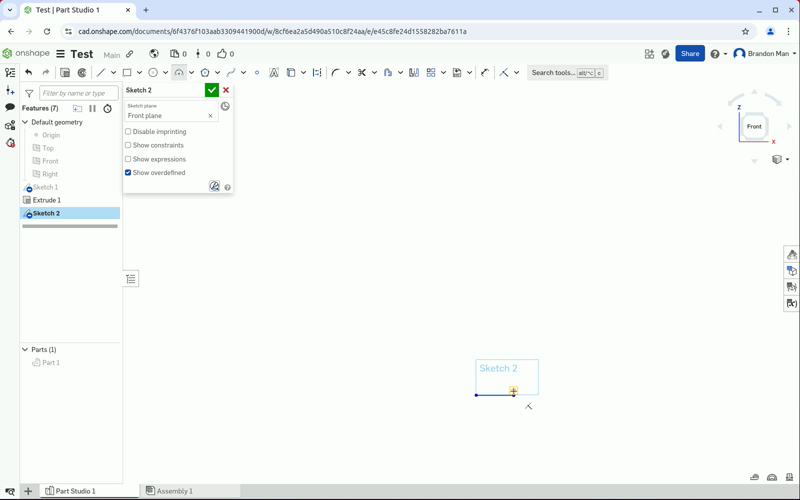
mouse_move(513, 176)
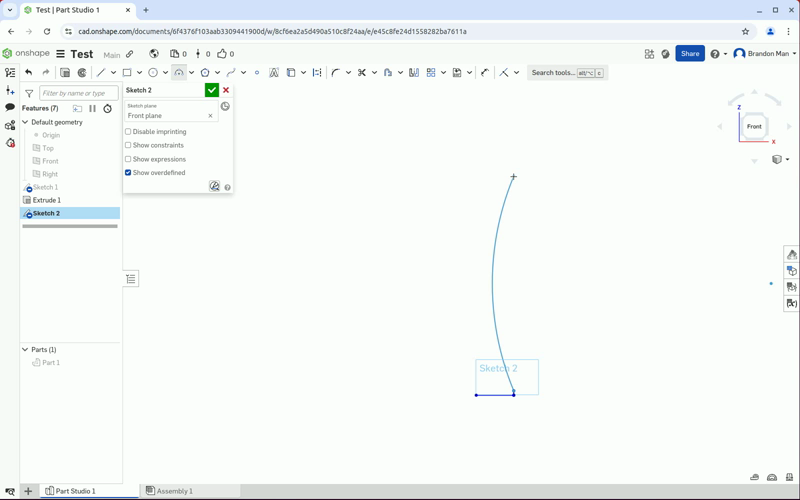
click(513, 176)
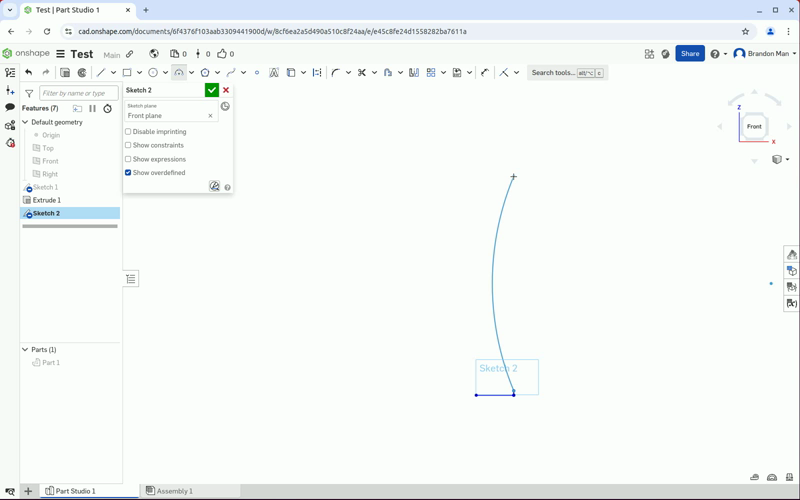
mouse_move(492, 283)
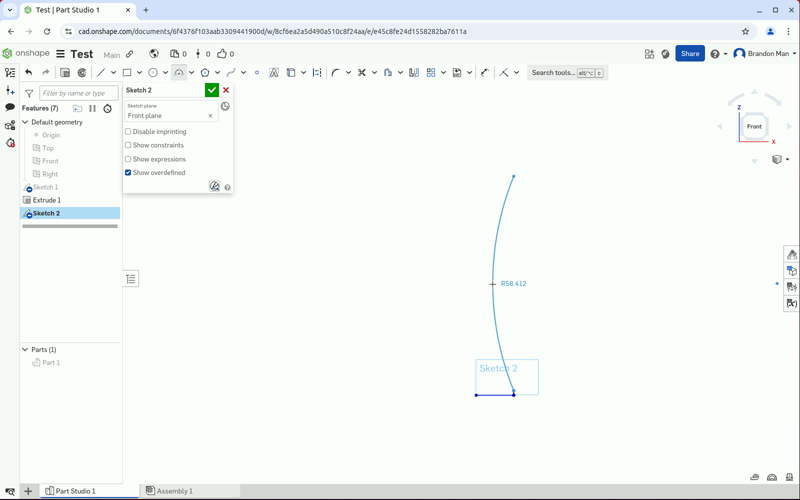
click(492, 283)
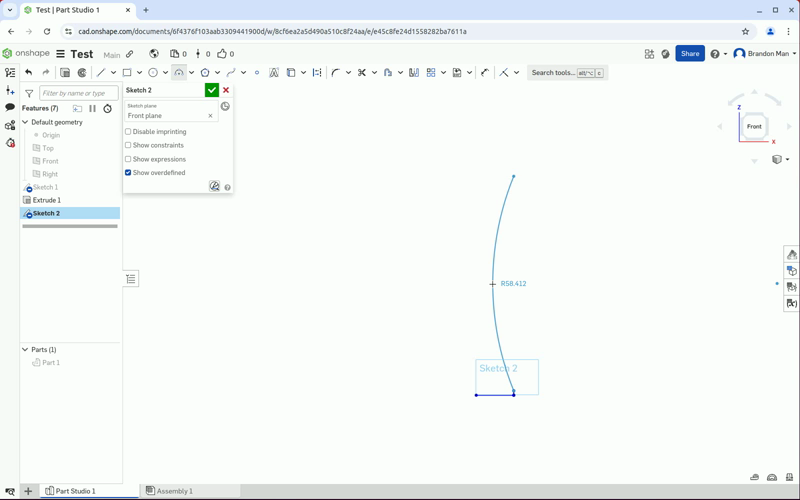
key_up(shift)
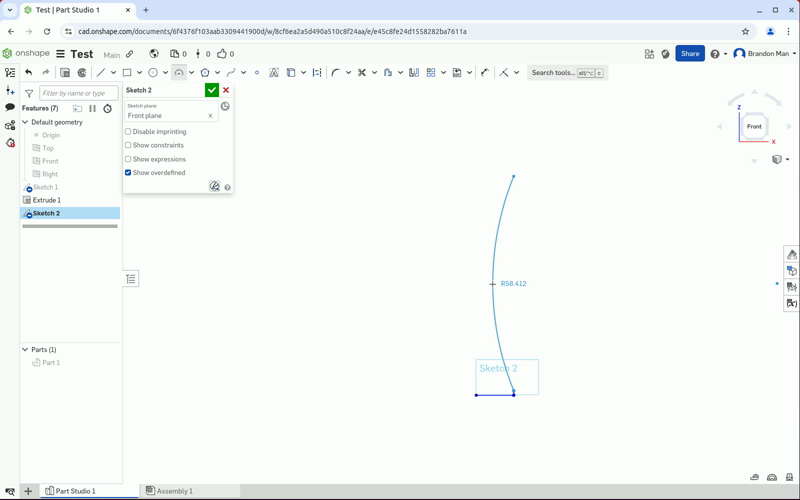
key(esc)
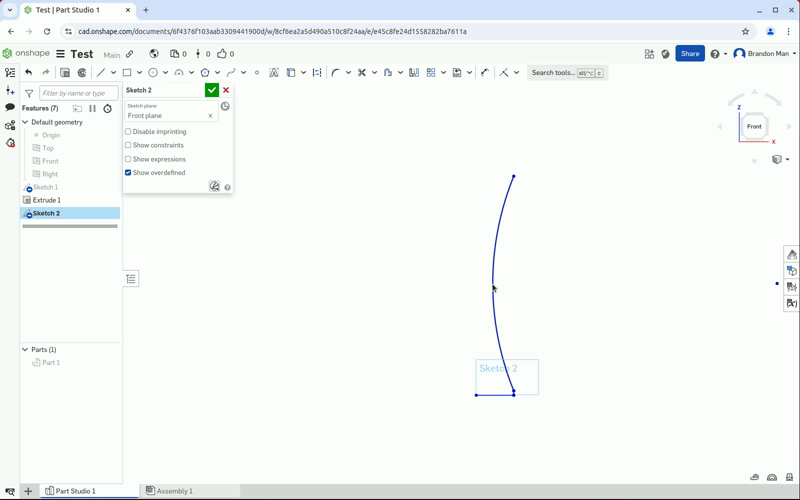
key(l)
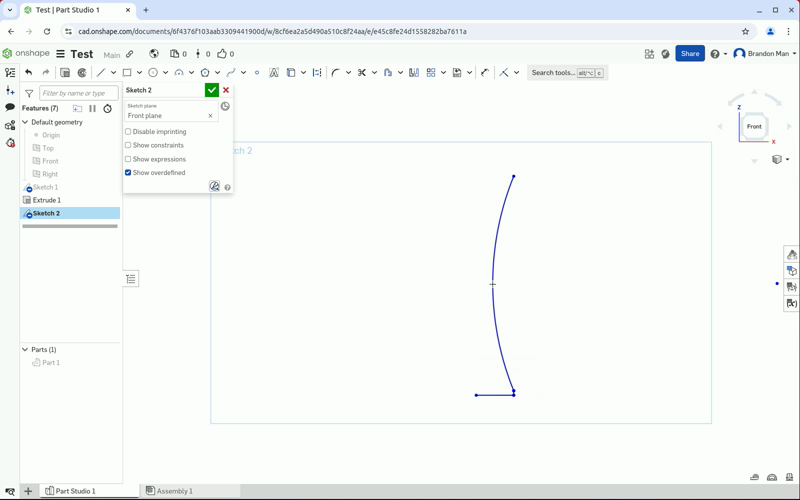
mouse_move(513, 176)
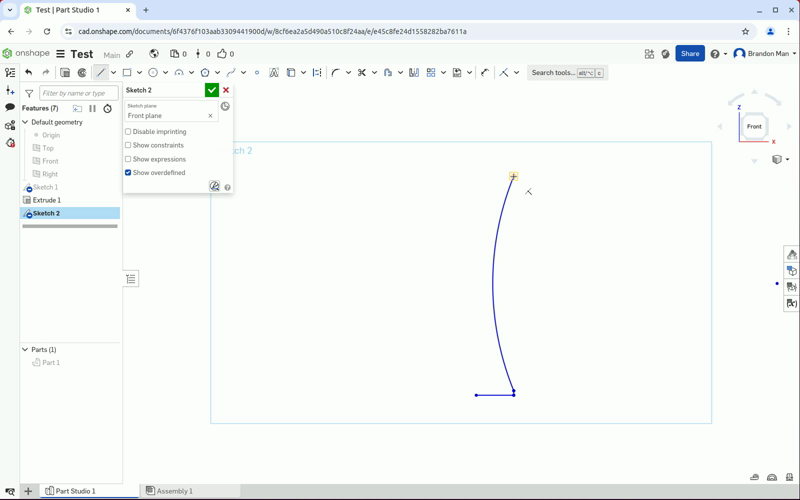
click(513, 176)
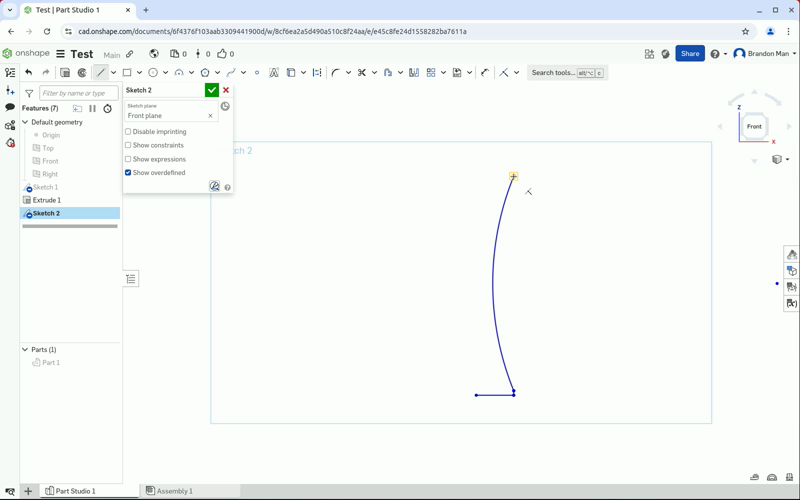
key_down(shift)
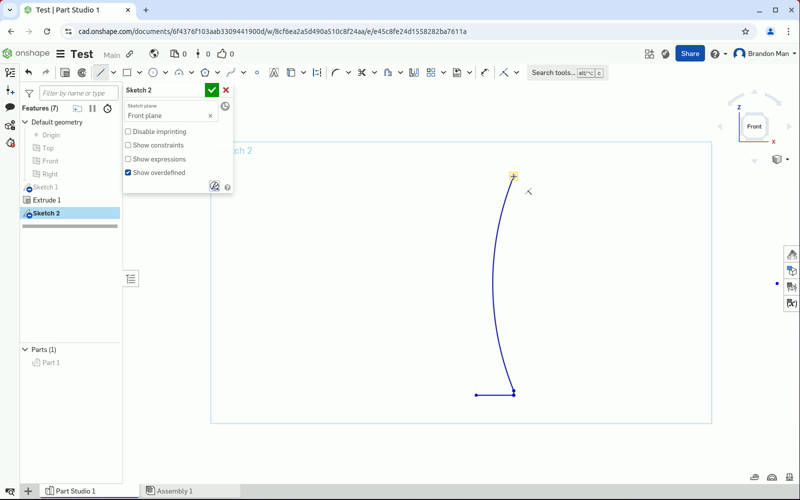
mouse_move(543, 176)
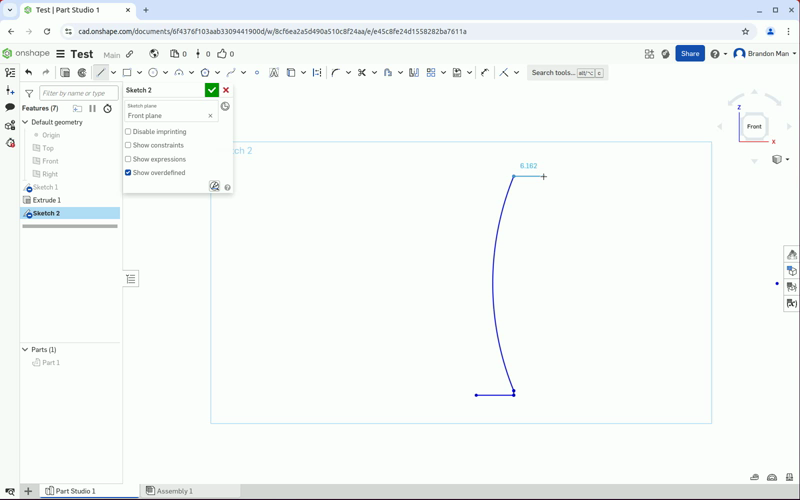
mouse_move(513, 171)
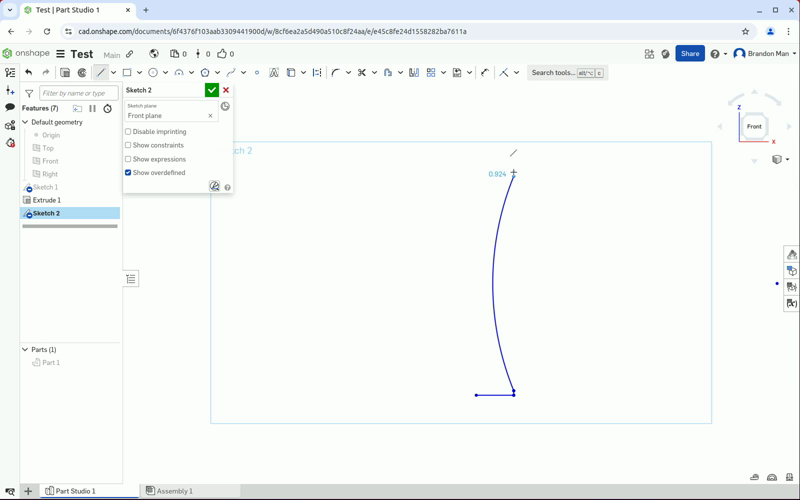
scroll(6)
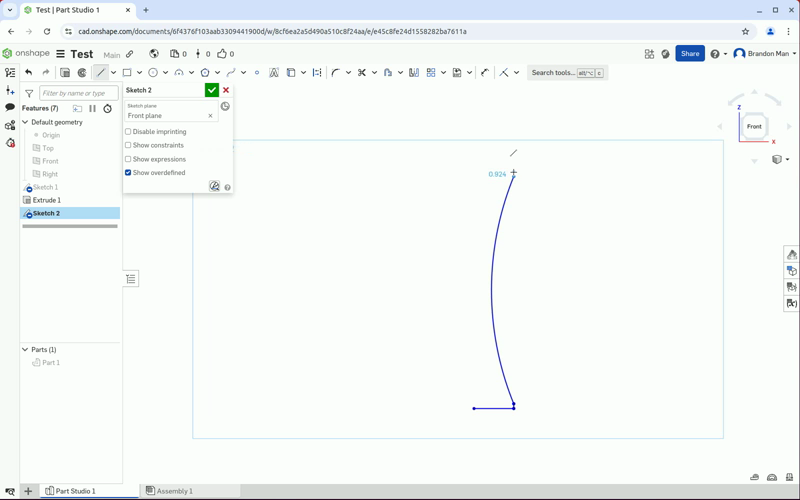
scroll(6)
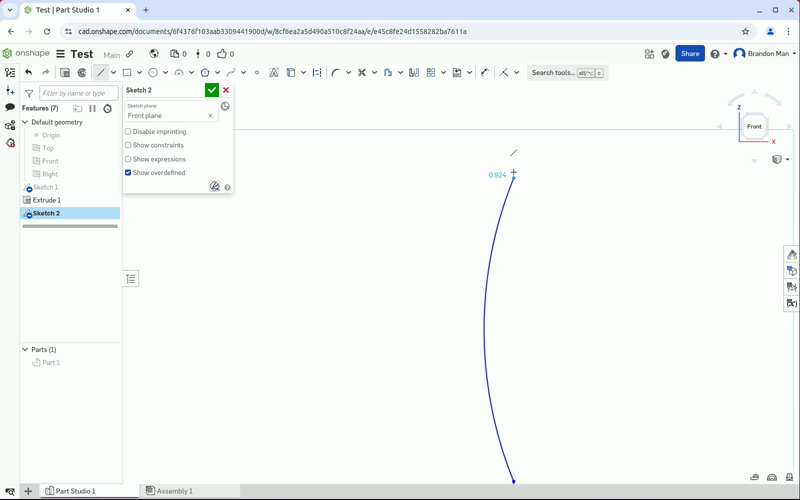
scroll(6)
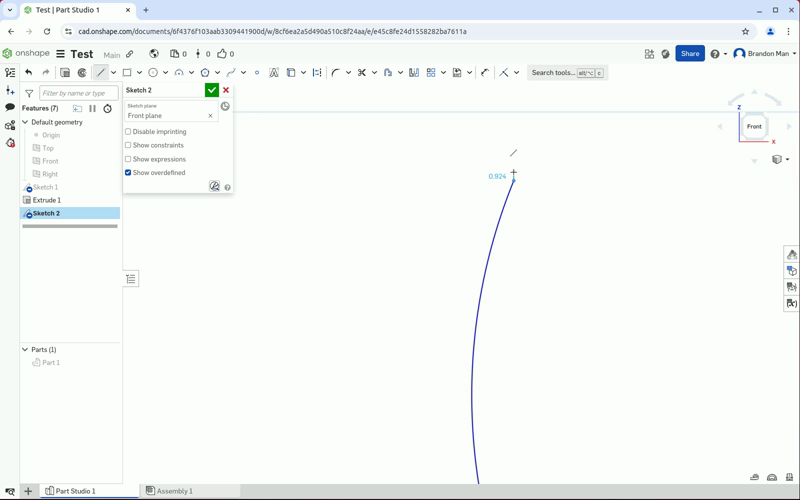
scroll(6)
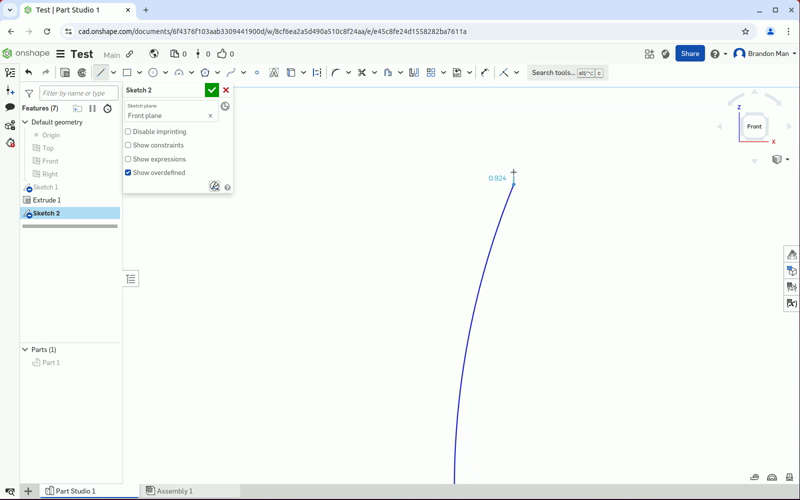
scroll(6)
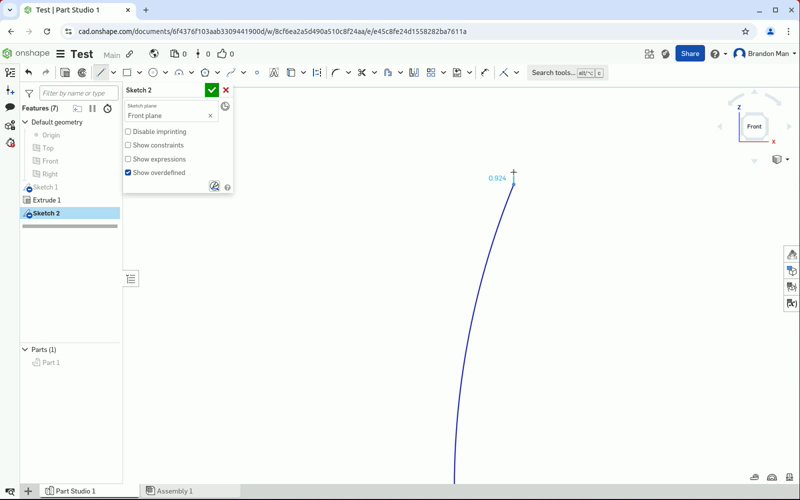
scroll(6)
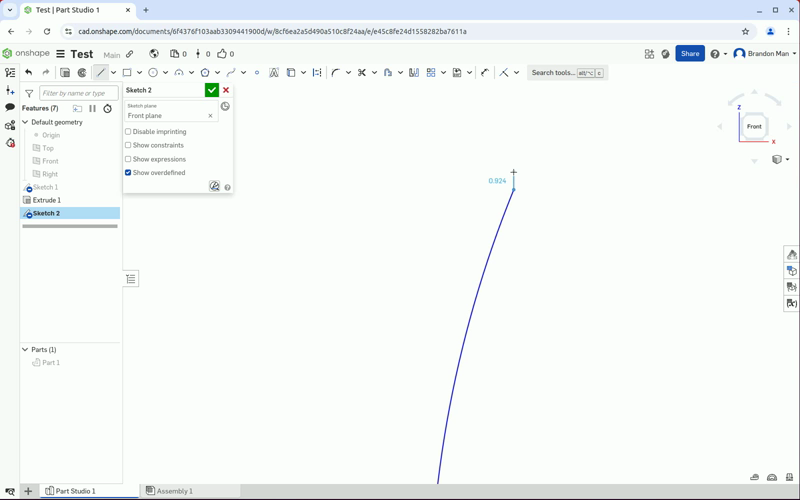
scroll(6)
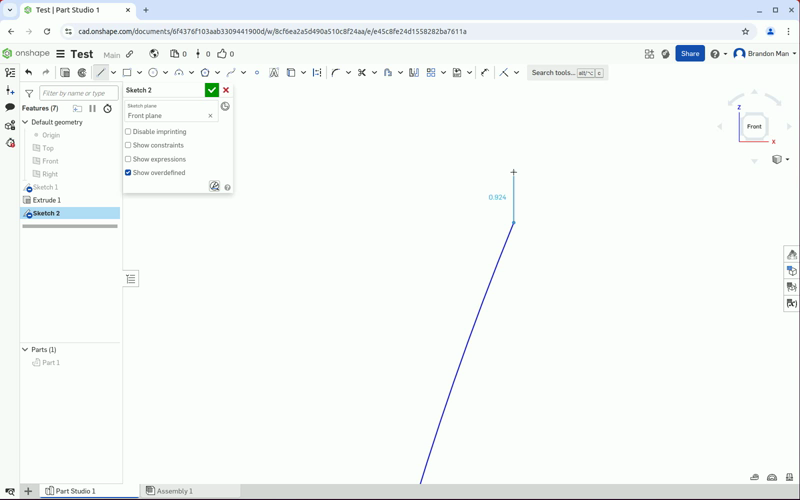
click(513, 171)
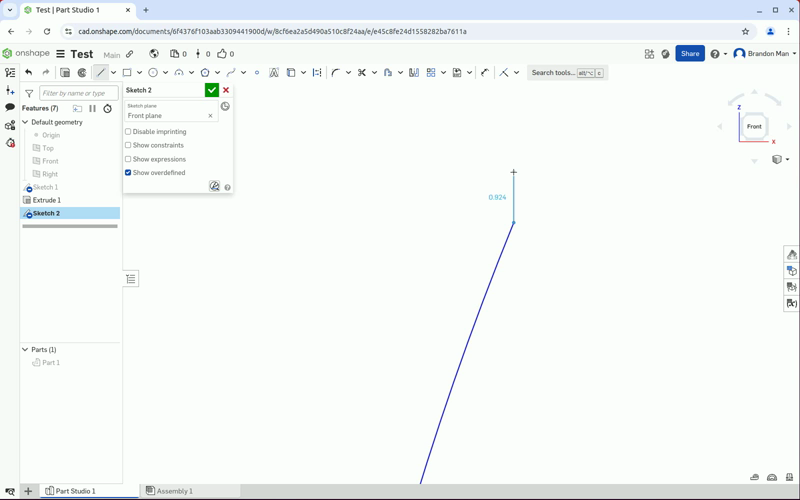
scroll(-6)
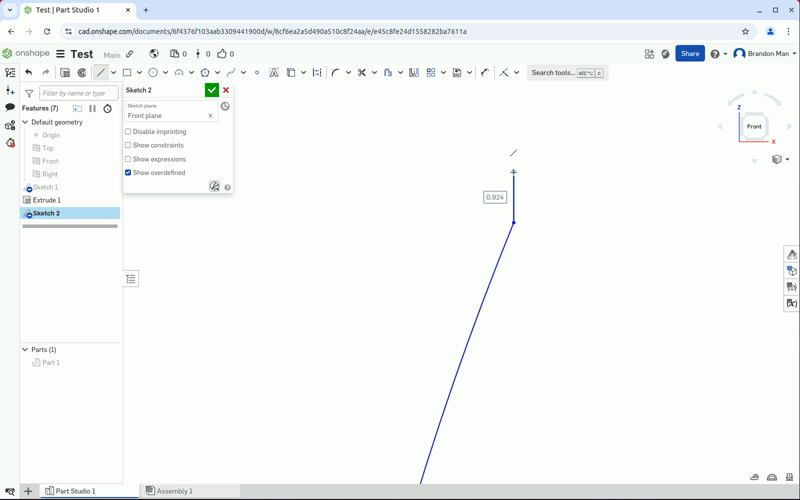
scroll(-6)
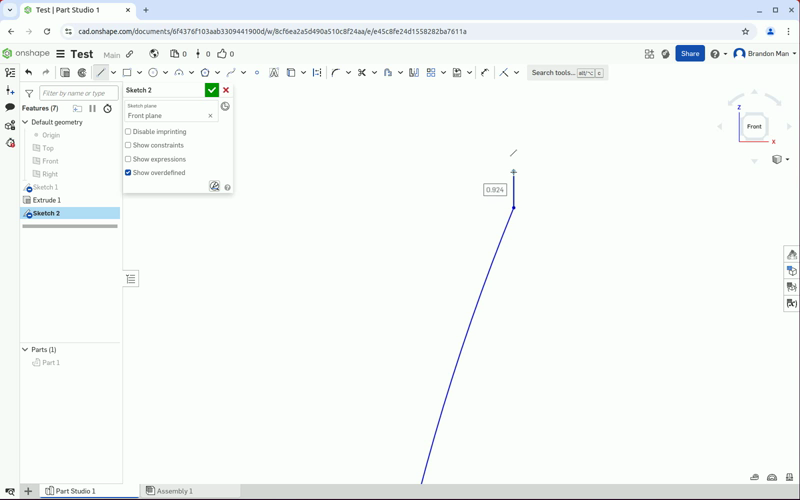
scroll(-6)
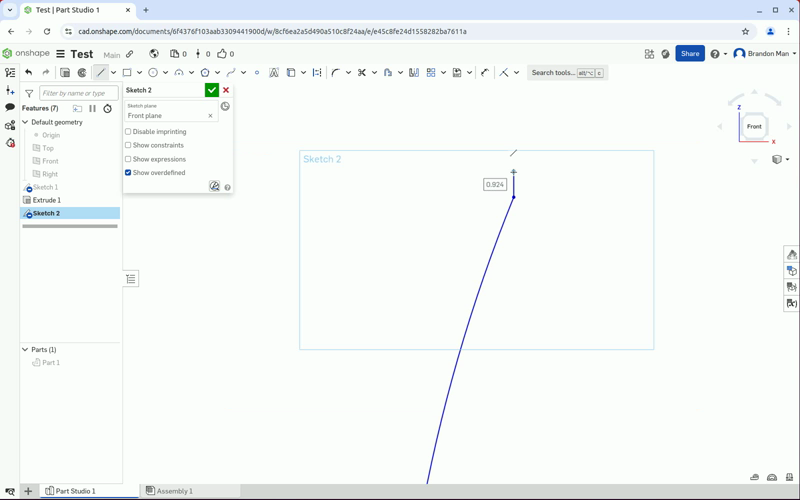
scroll(-6)
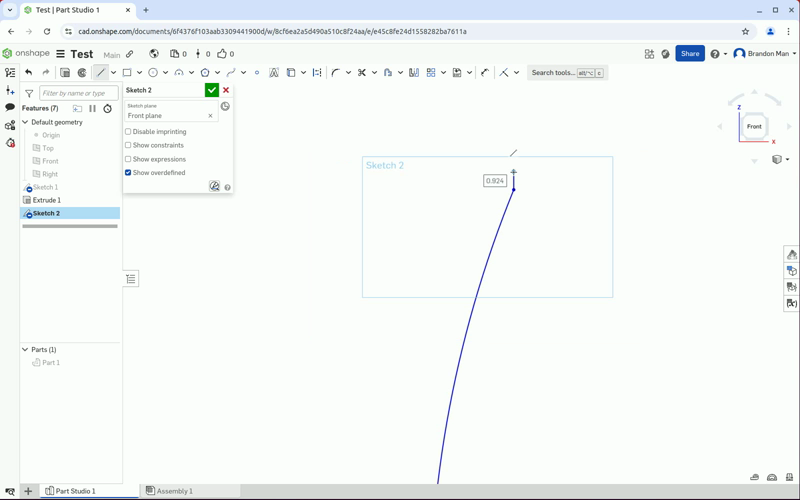
scroll(-6)
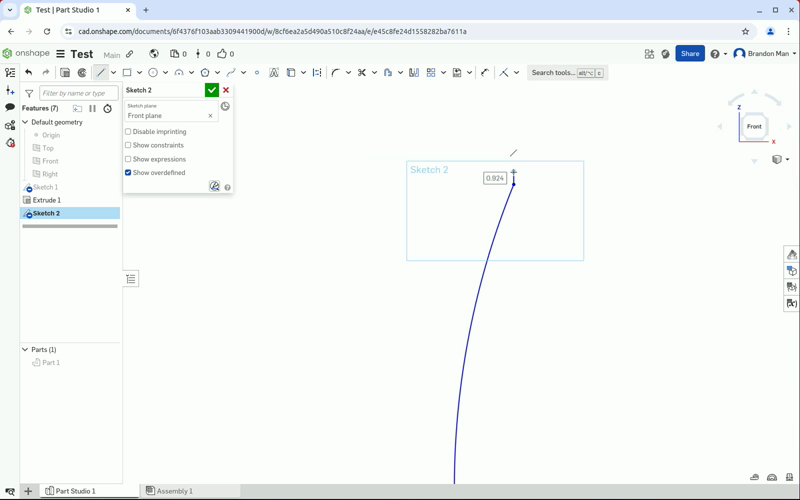
scroll(-6)
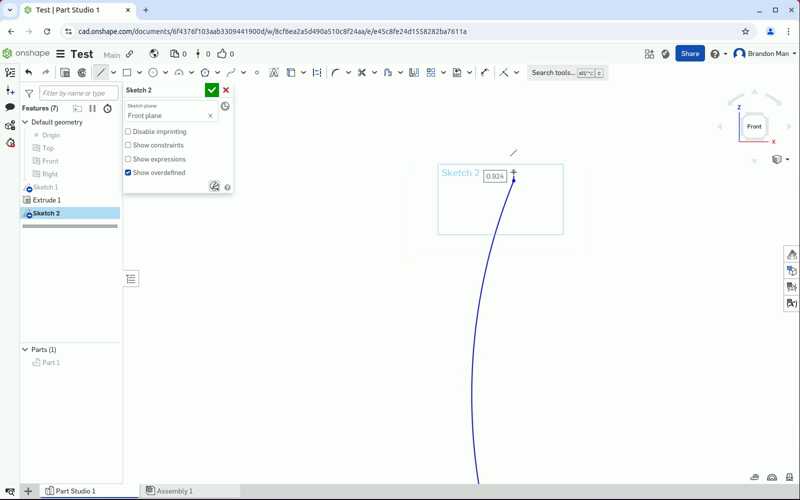
scroll(-6)
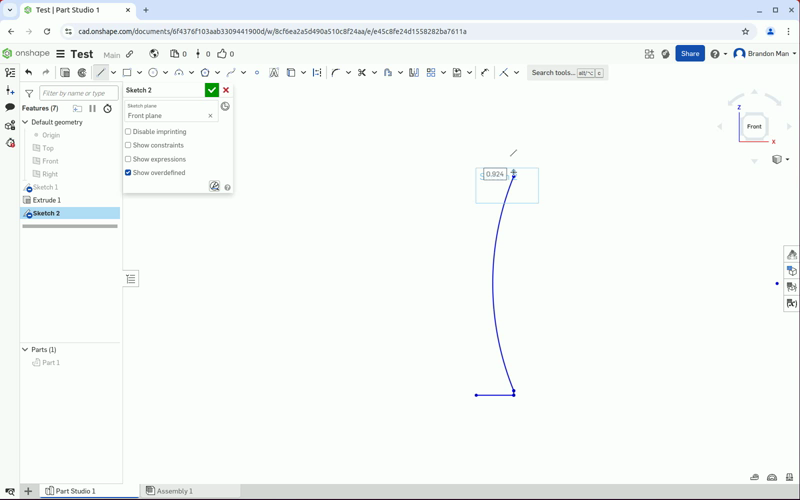
key_up(shift)
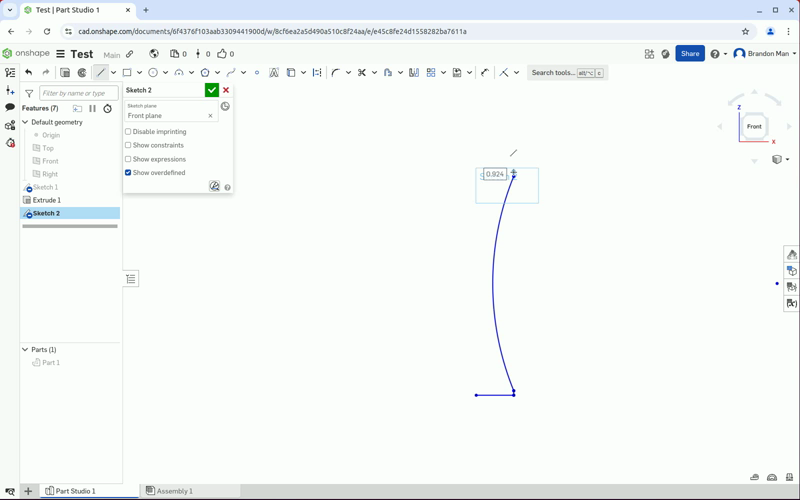
key_down(shift)
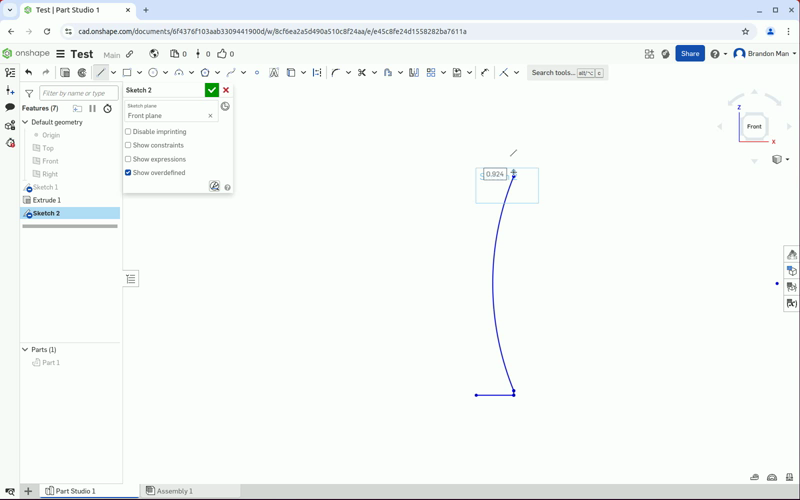
mouse_move(543, 171)
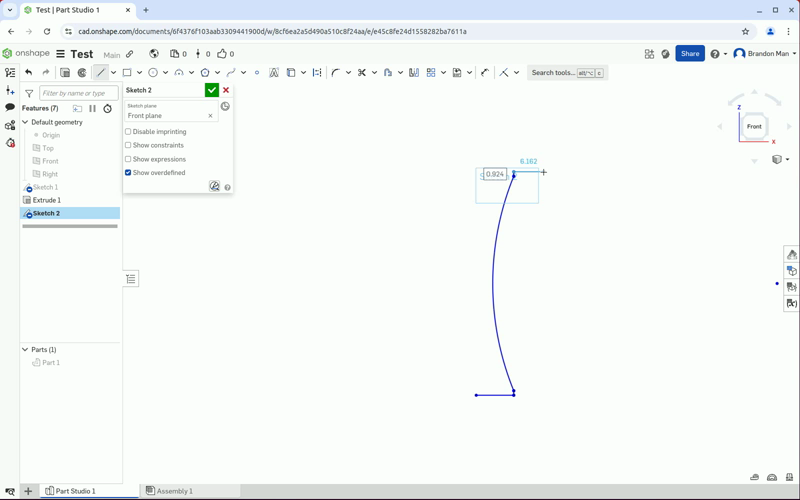
mouse_move(476, 171)
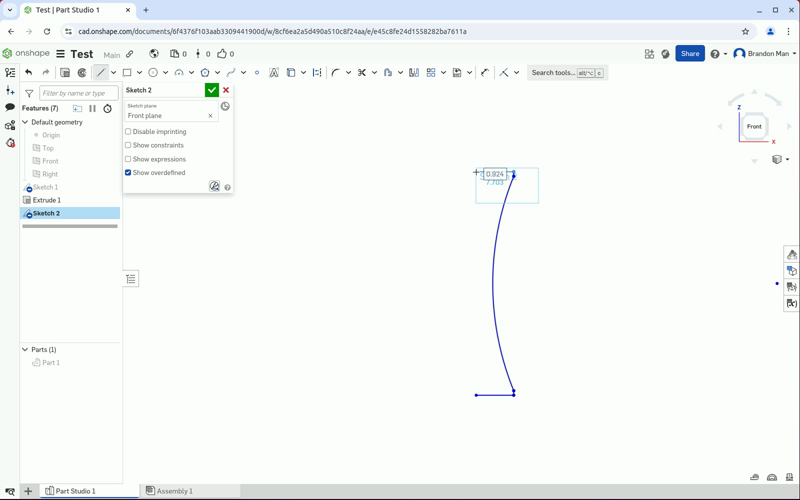
click(476, 171)
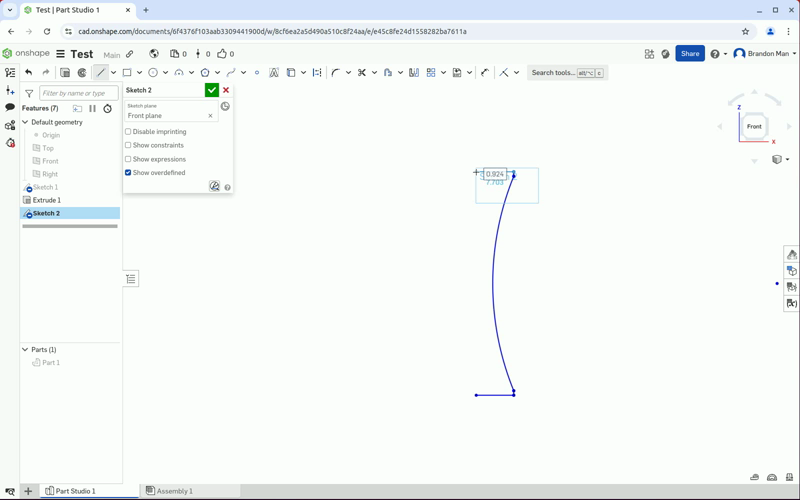
key_up(shift)
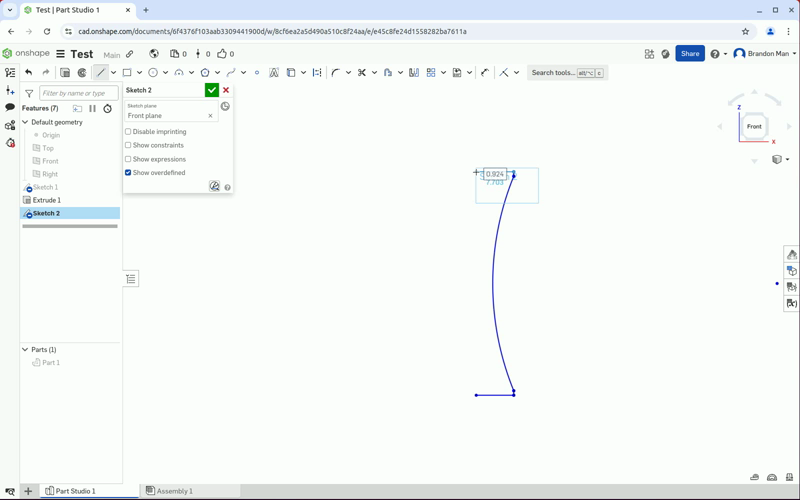
key_down(shift)
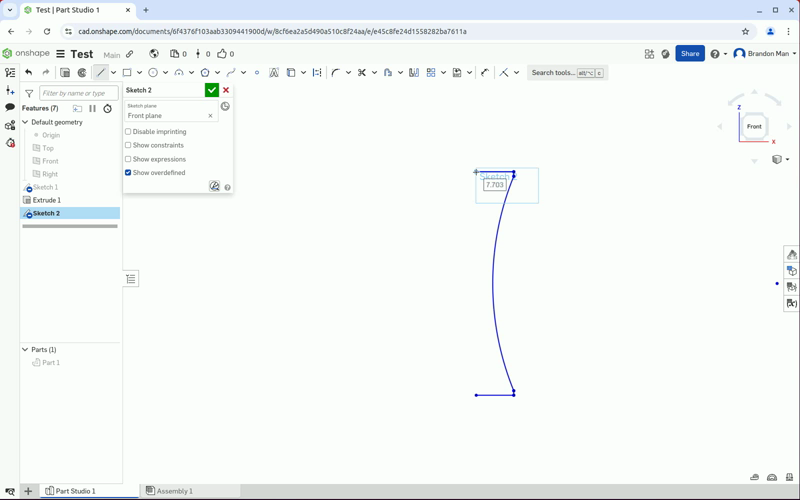
mouse_move(506, 171)
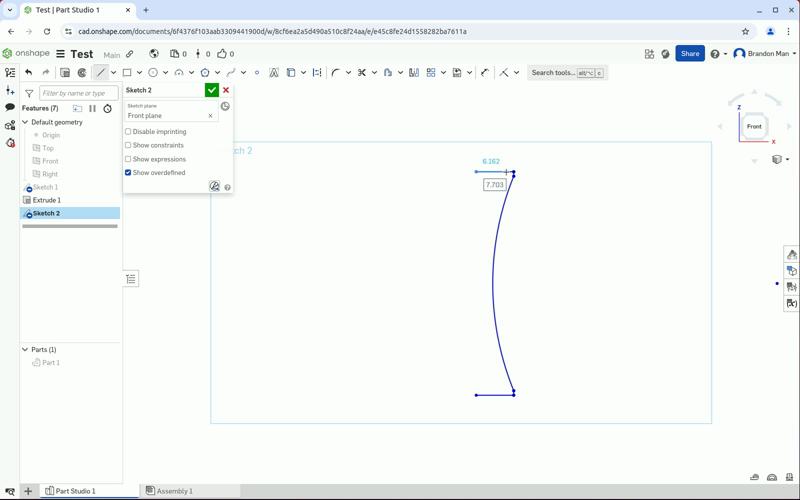
mouse_move(476, 188)
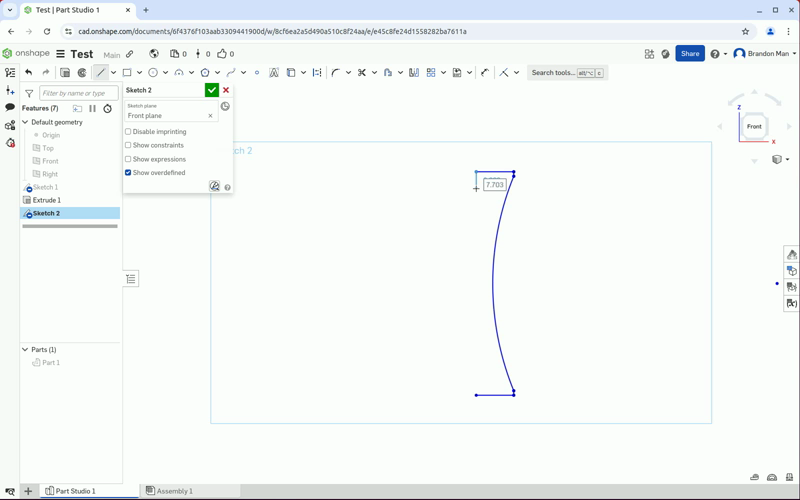
click(476, 188)
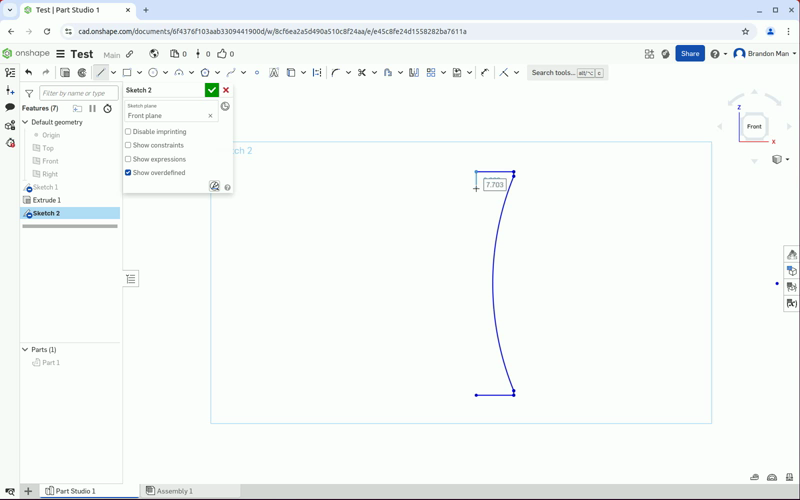
key_up(shift)
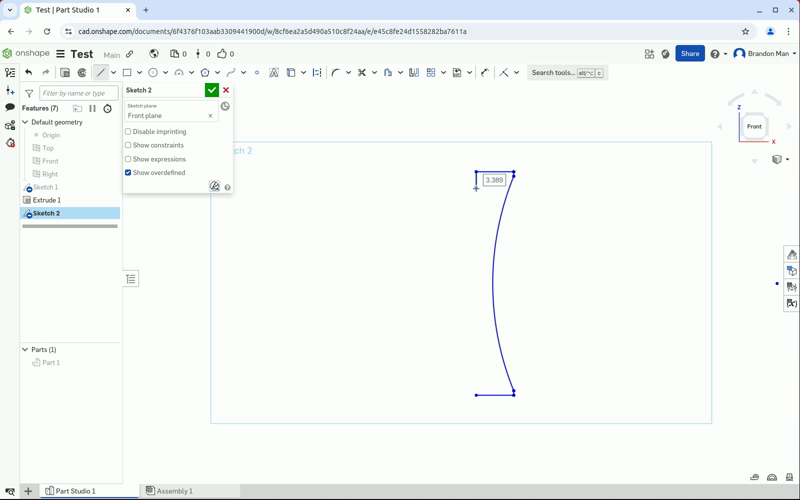
key_down(shift)
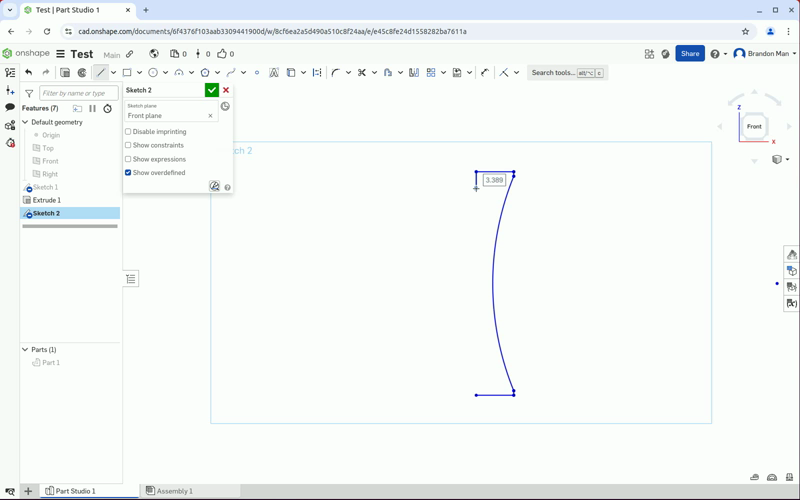
mouse_move(476, 378)
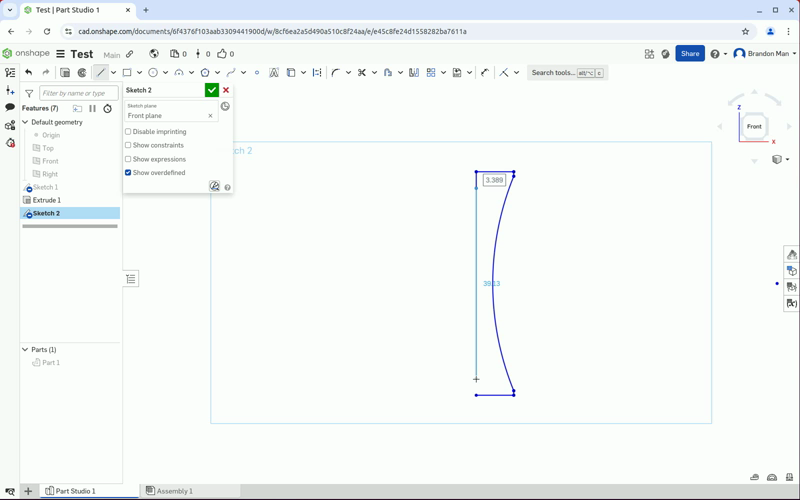
click(476, 378)
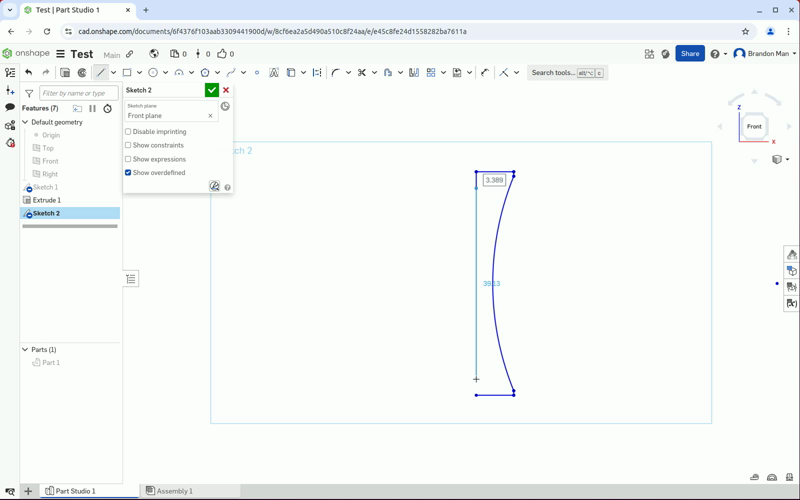
key_up(shift)
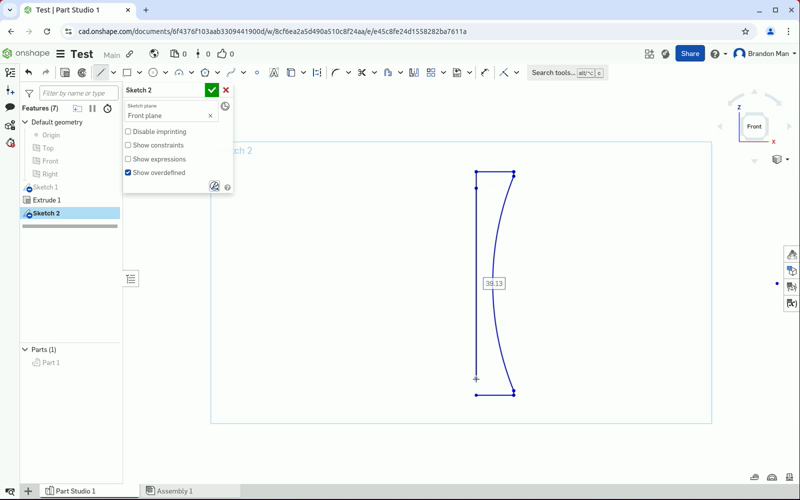
mouse_move(506, 378)
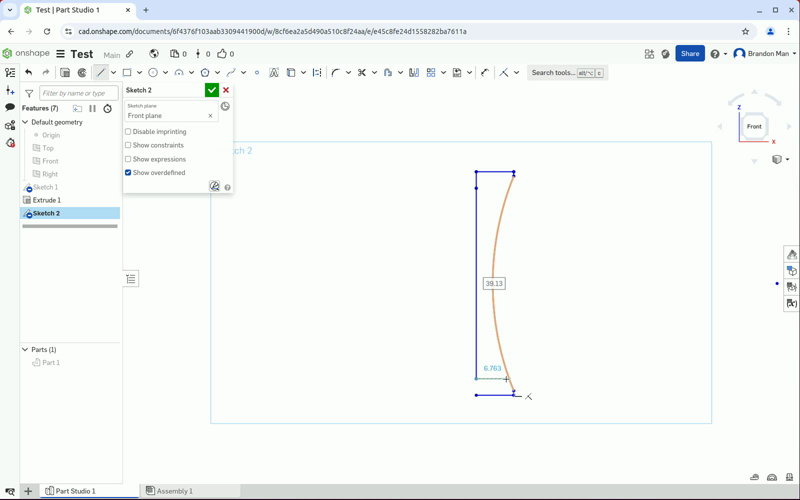
key_down(shift)
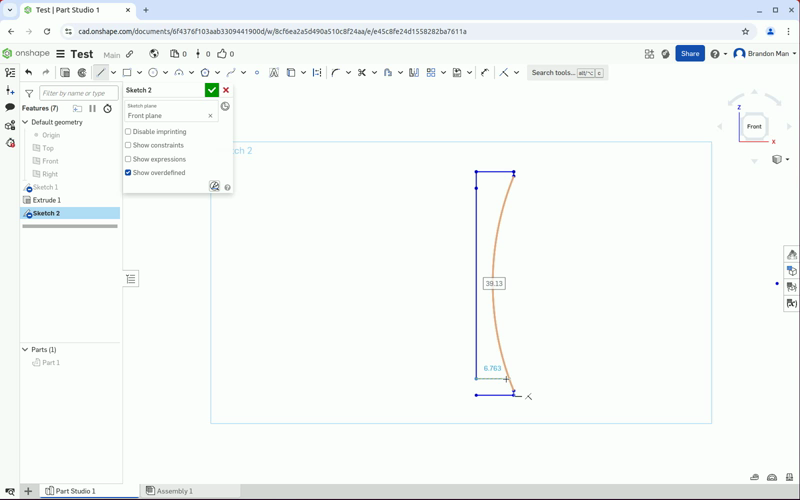
mouse_move(476, 395)
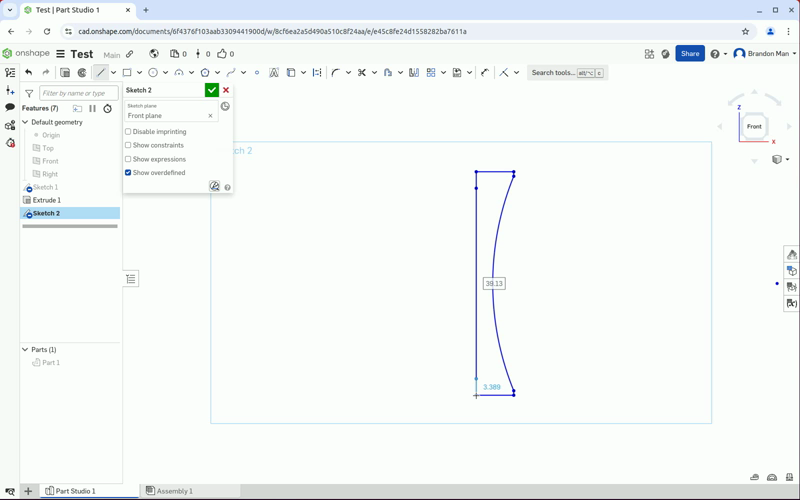
key_up(shift)
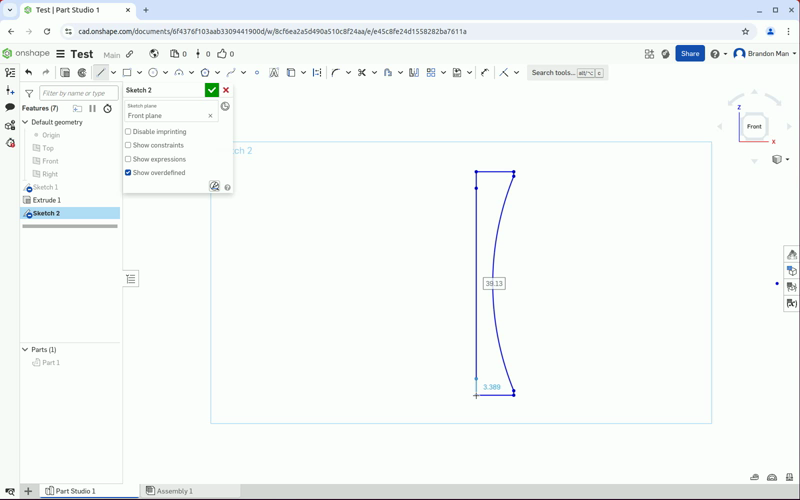
click(476, 395)
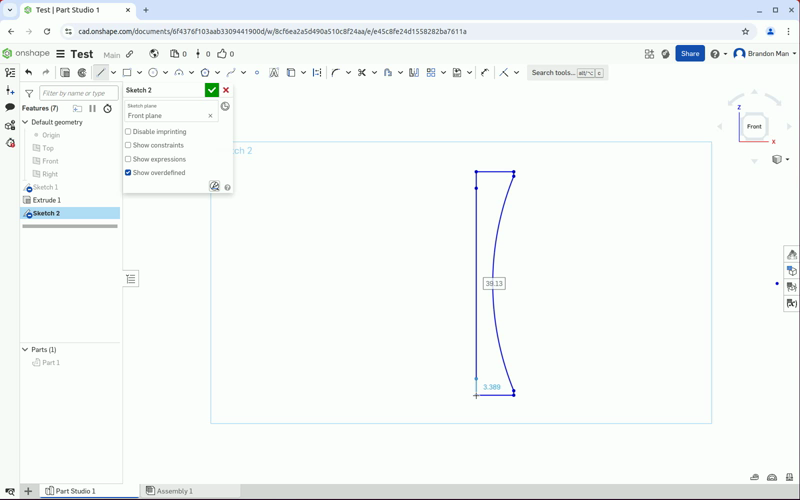
key(esc)
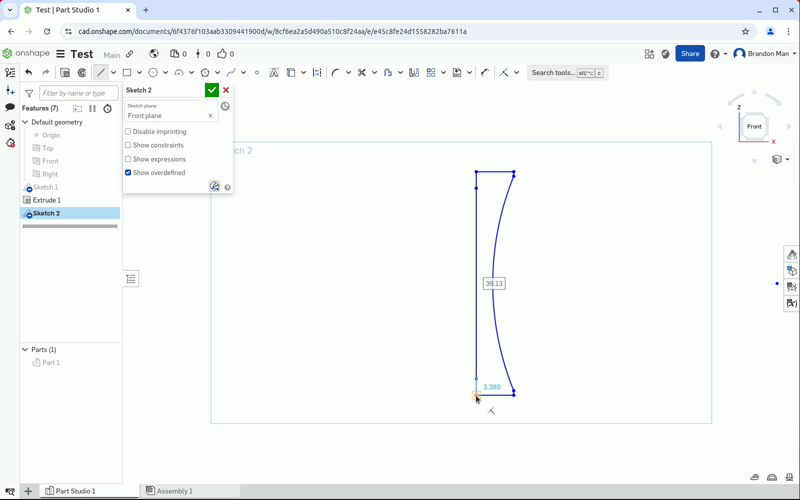
key(c)
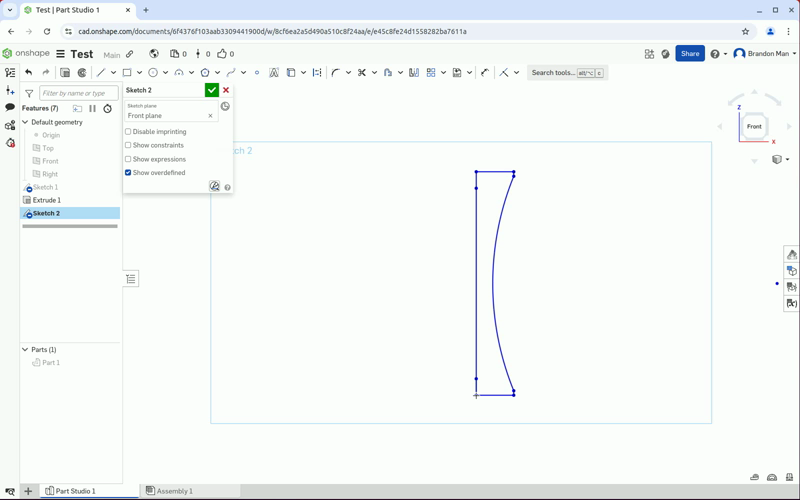
key_down(shift)
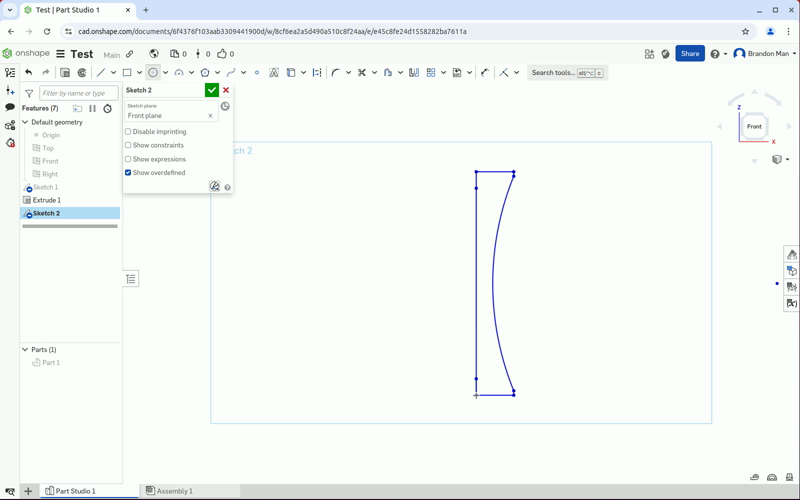
mouse_move(497, 381)
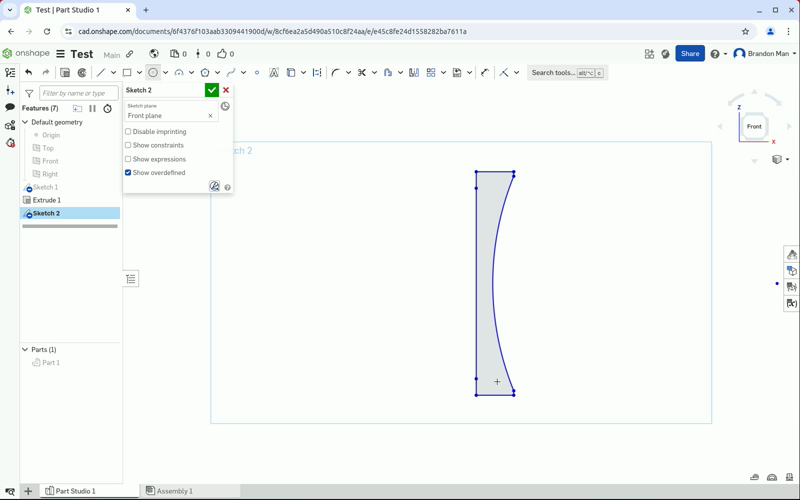
click(497, 381)
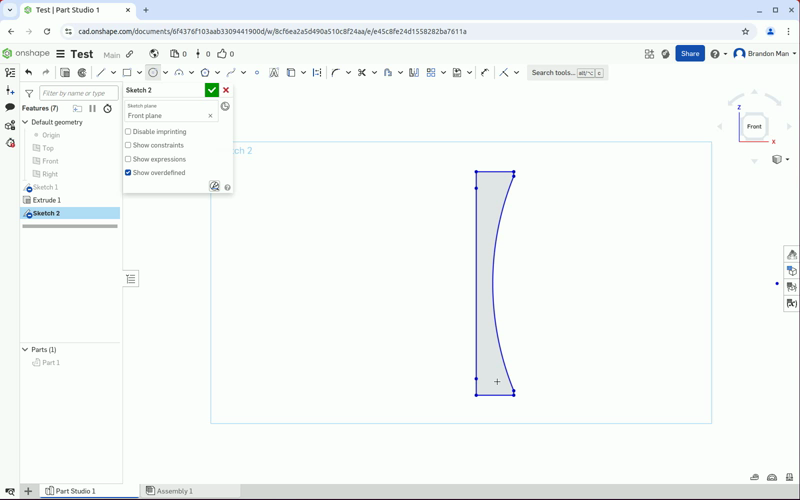
key_up(shift)
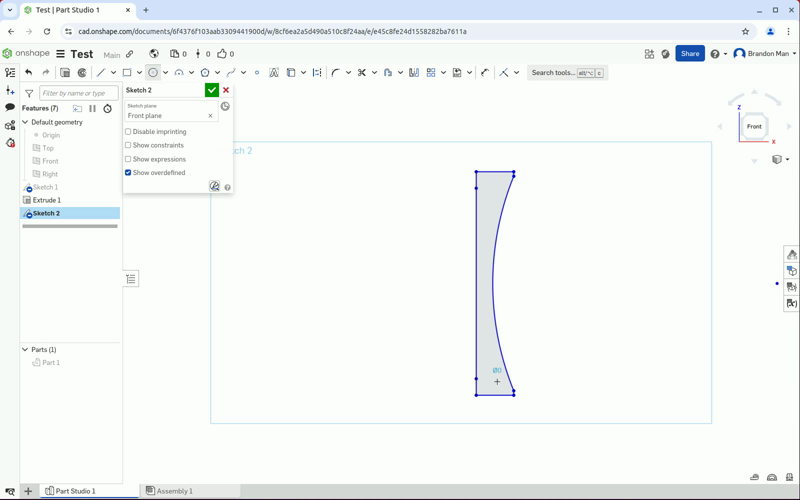
mouse_move(504, 381)
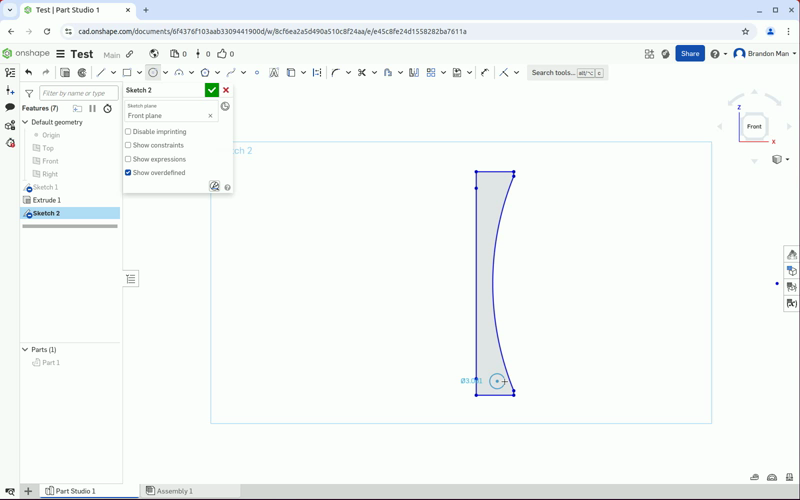
click(504, 381)
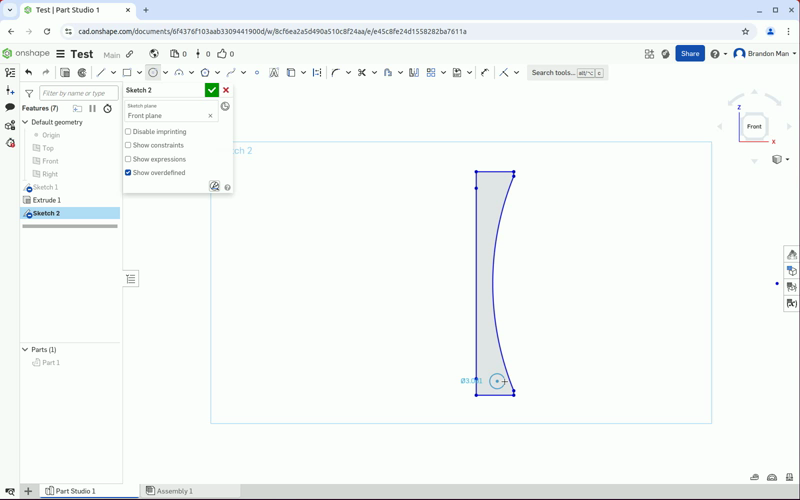
key(esc)
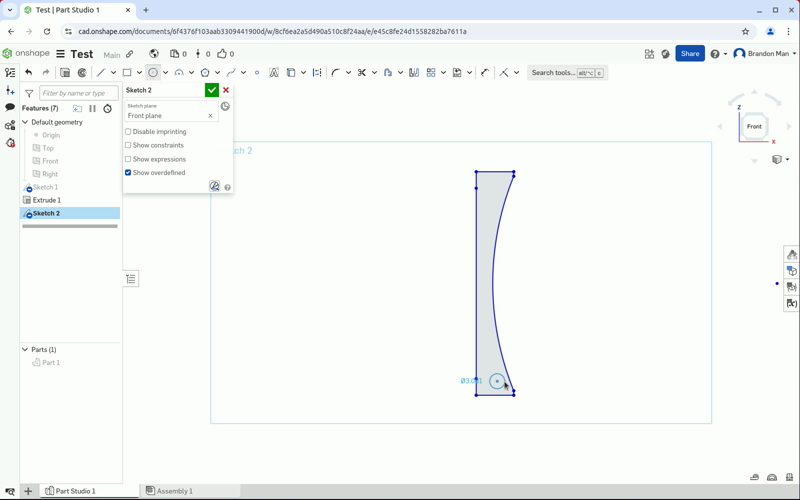
key(c)
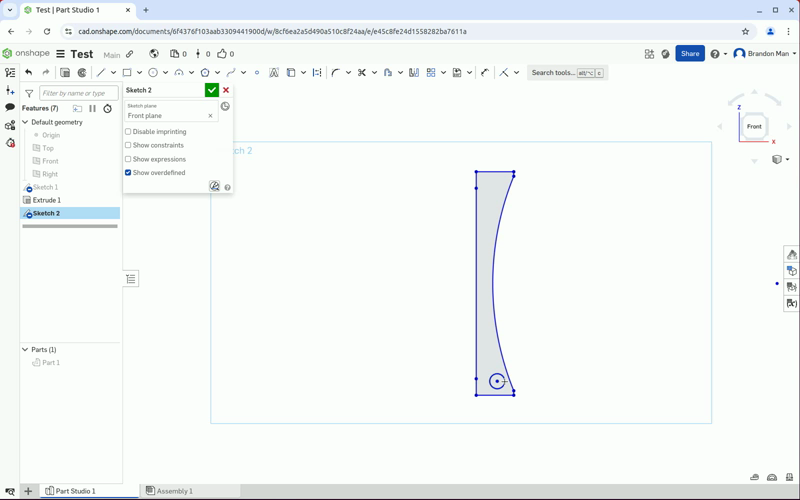
key_down(shift)
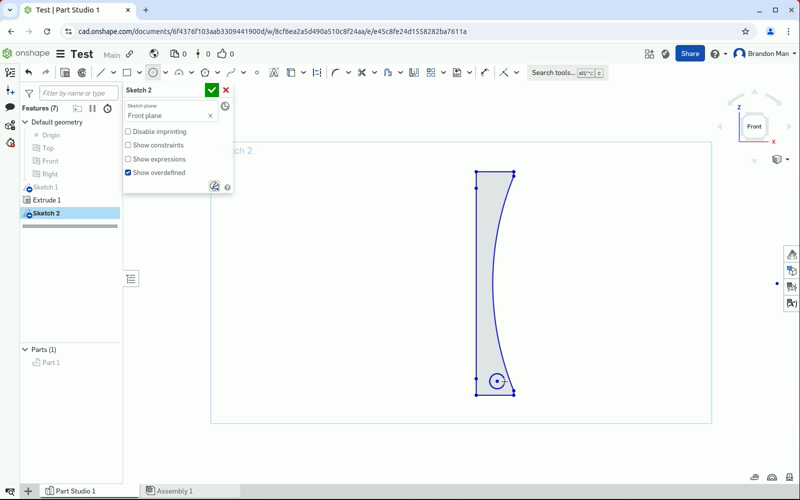
mouse_move(497, 185)
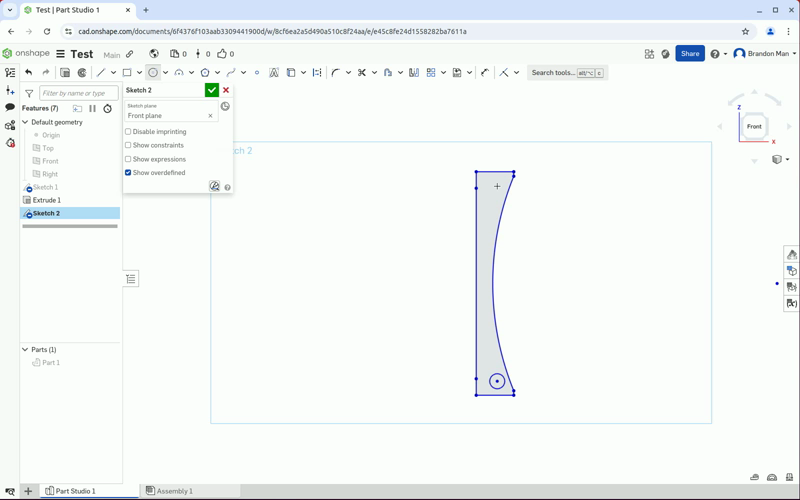
click(497, 185)
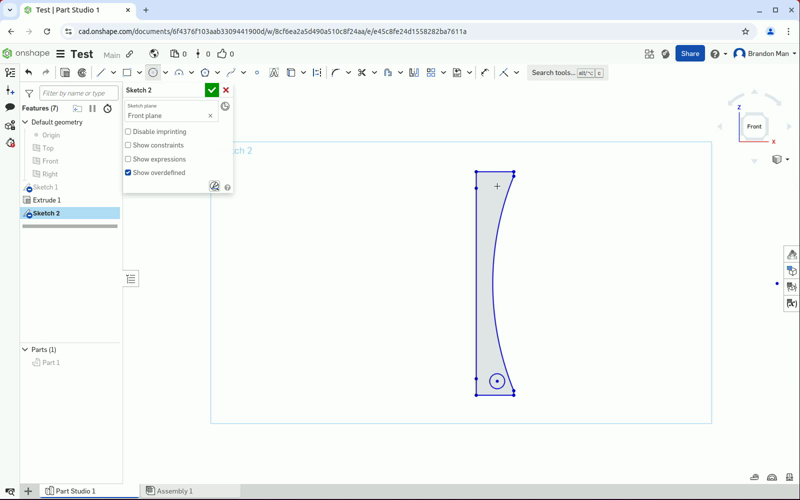
key_up(shift)
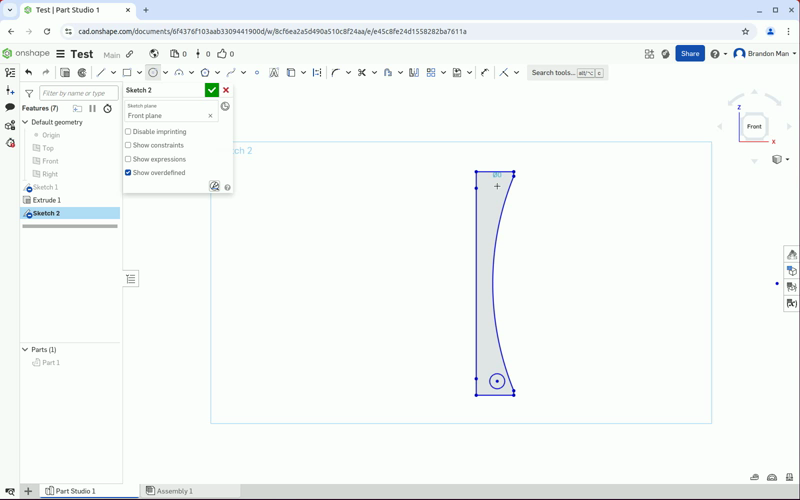
mouse_move(504, 185)
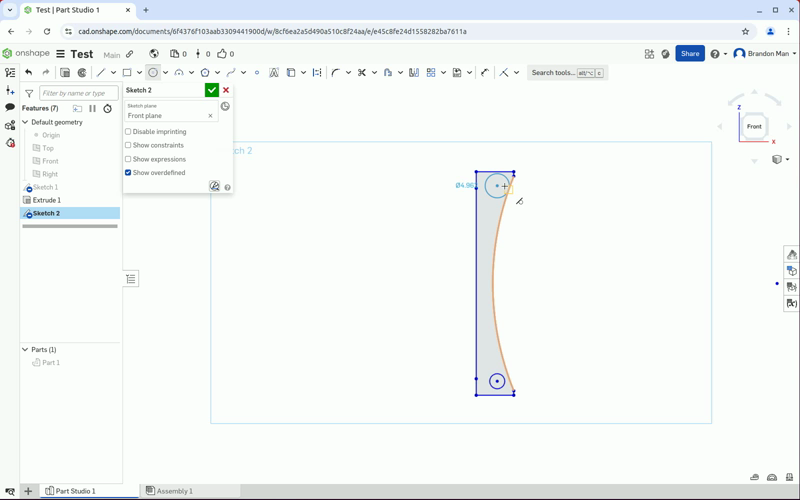
click(504, 185)
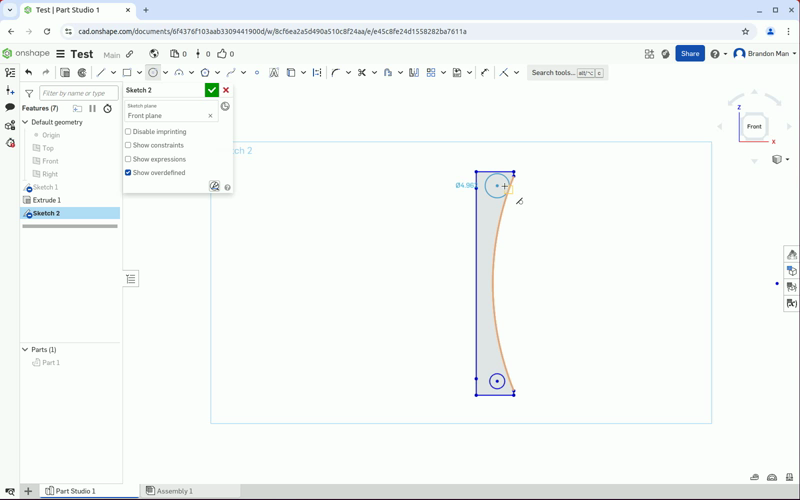
key(esc)
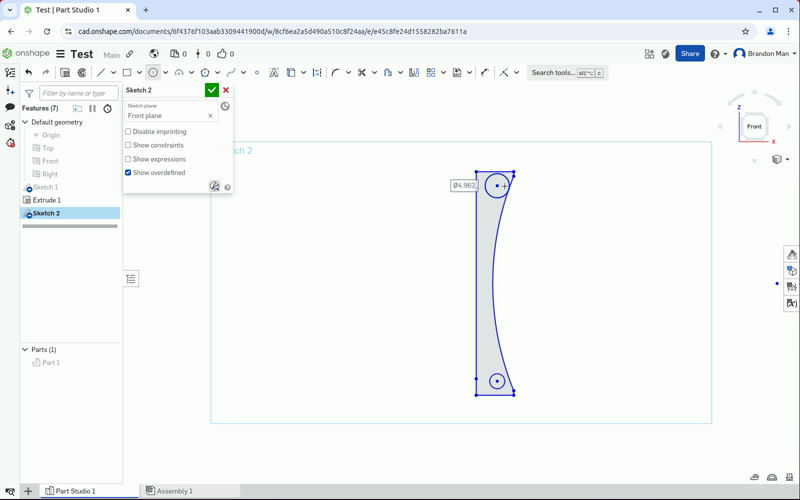
mouse_move(484, 323)
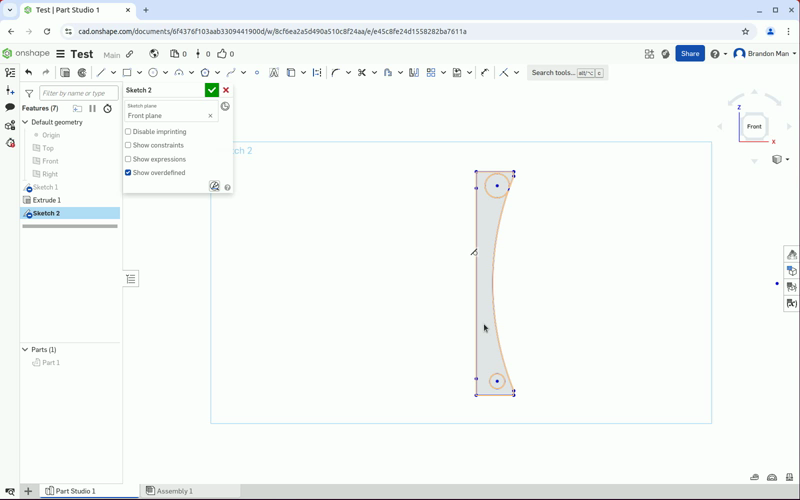
click(484, 323)
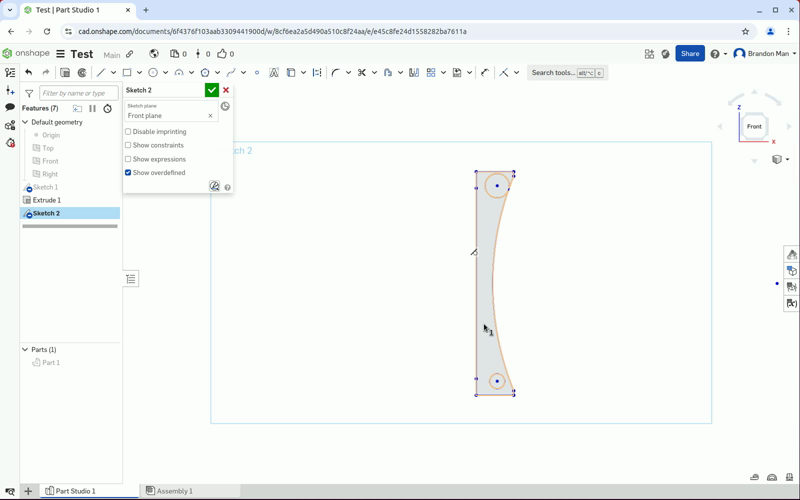
mouse_move(73, 352)
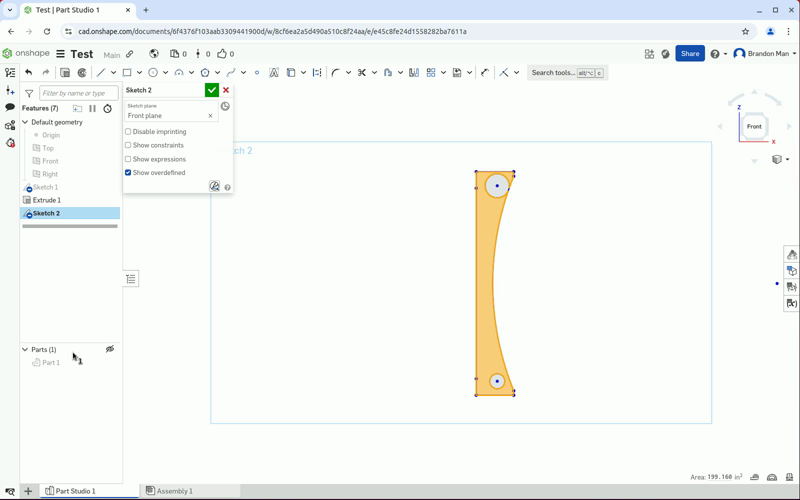
key(shift+y)
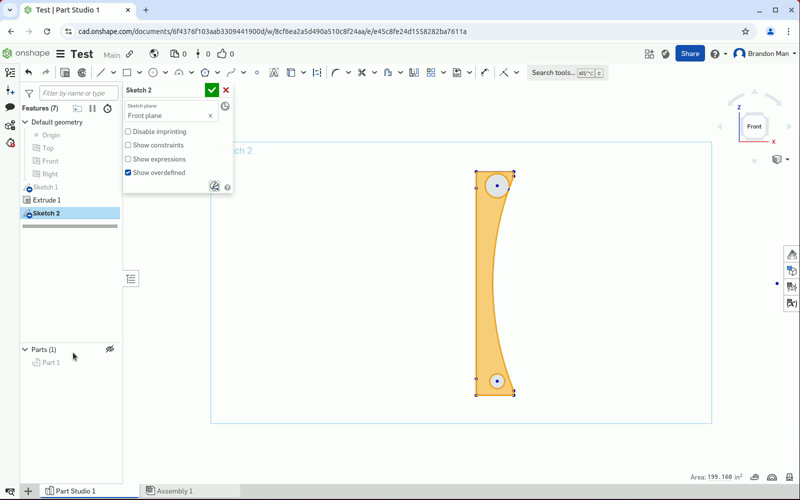
key(shift+e)
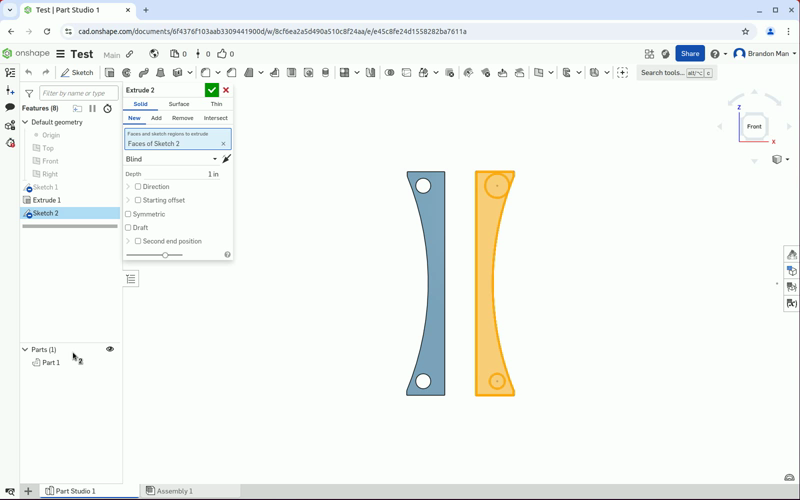
mouse_move(143, 106)
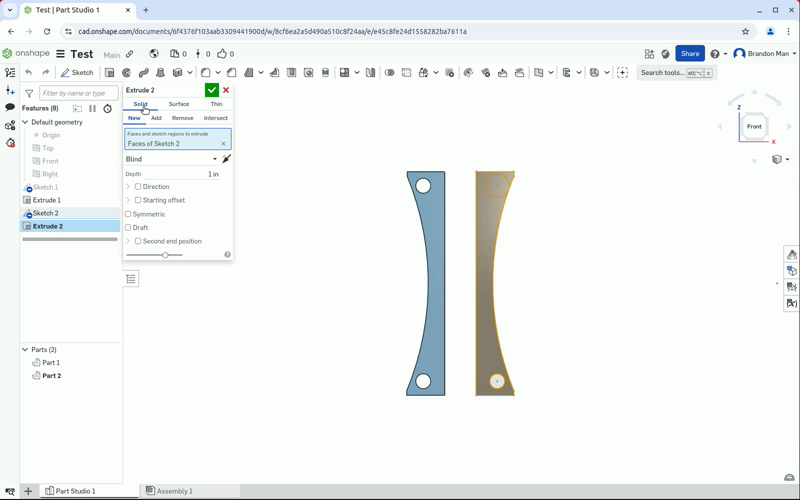
click(143, 106)
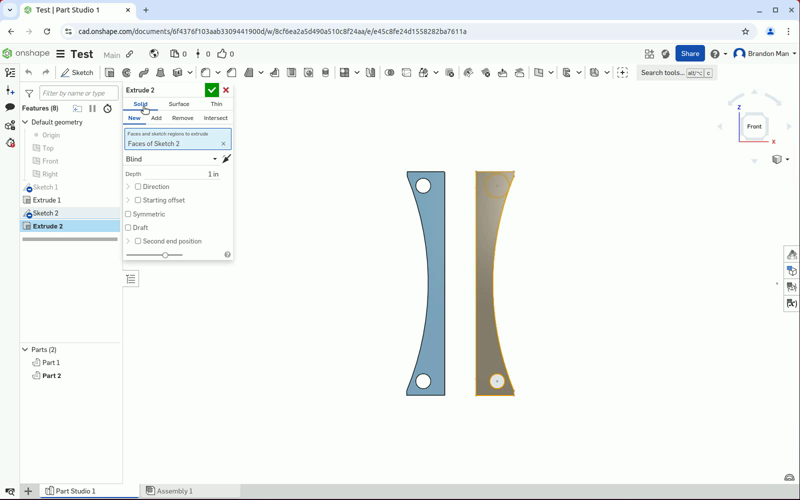
mouse_move(137, 120)
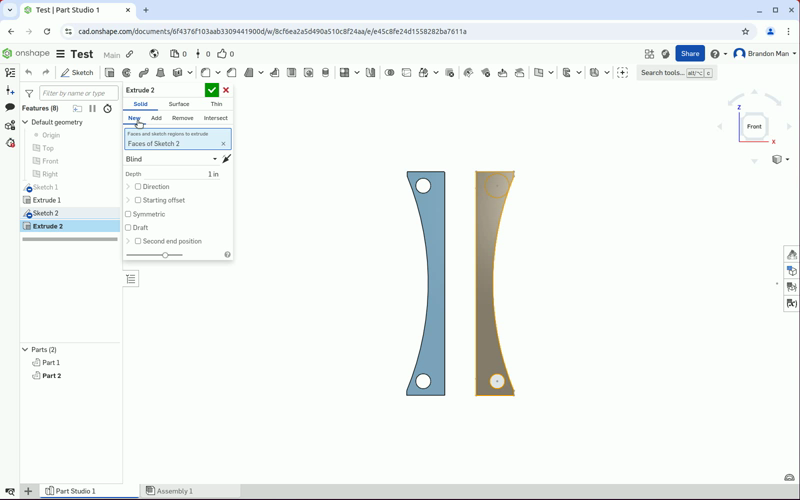
click(137, 120)
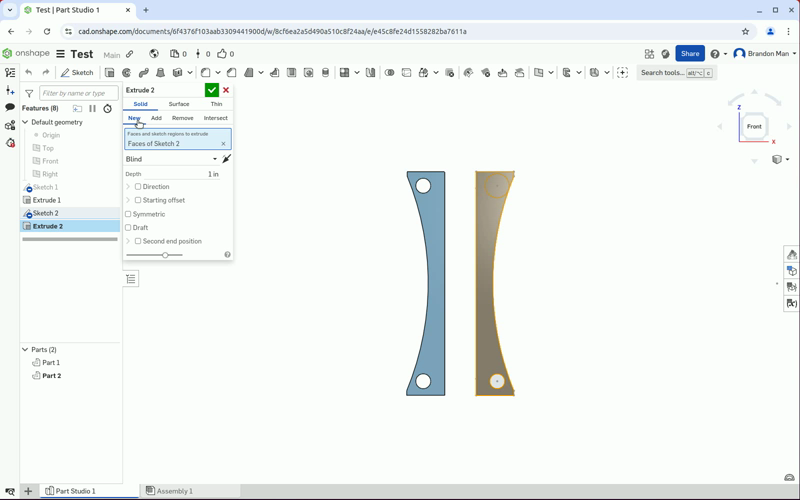
key(tab, 4)
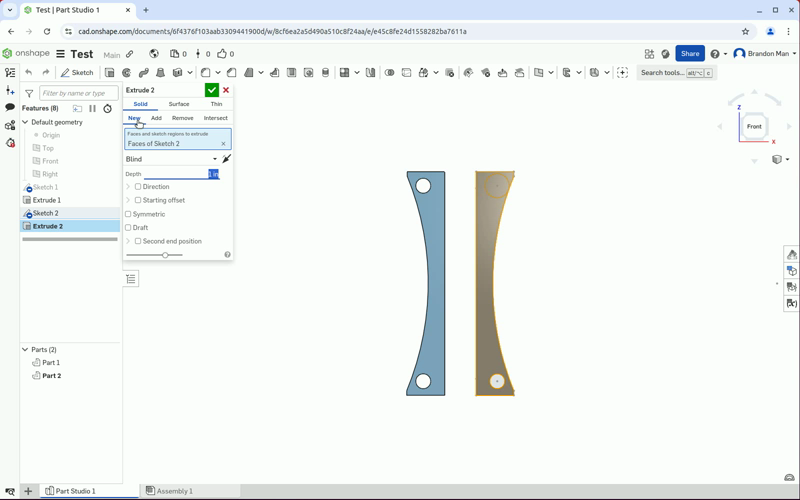
text(-4.333)
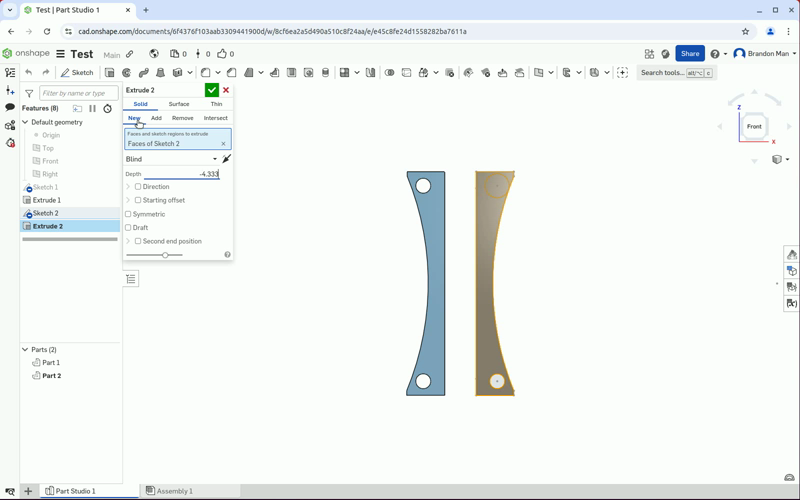
key(enter)
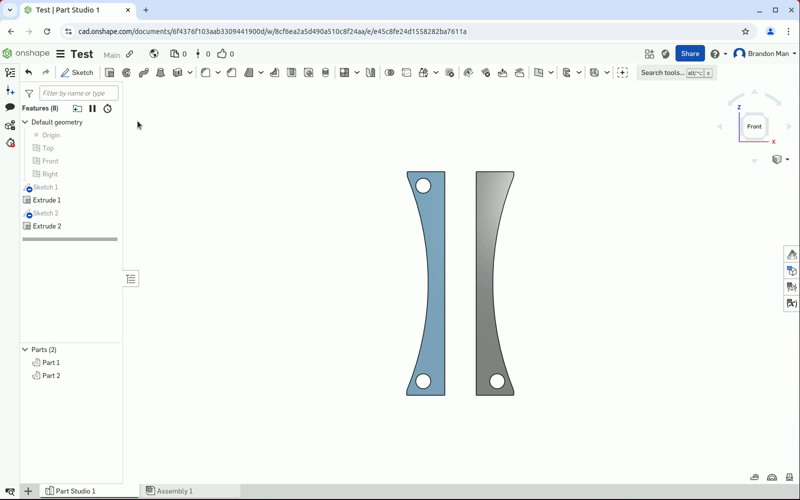
key(shift+h)
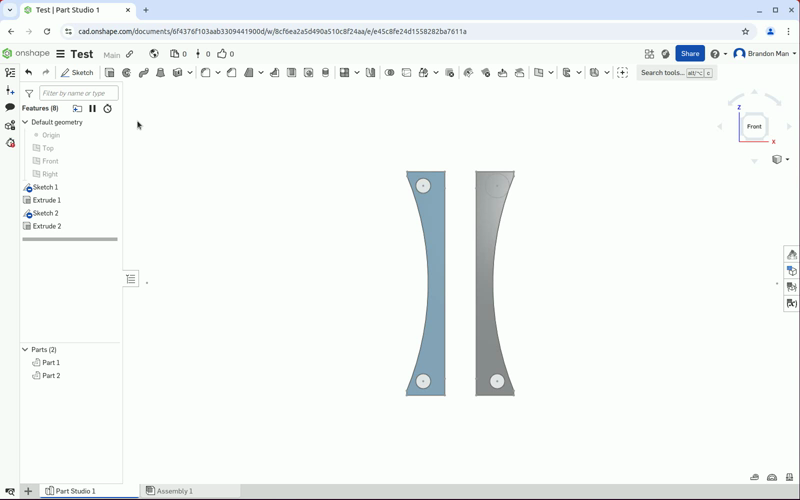
key(shift+h)
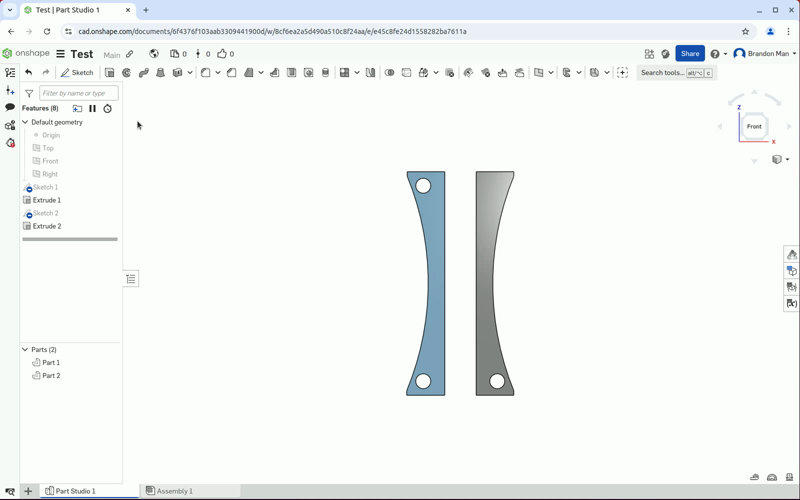
mouse_move(73, 189)
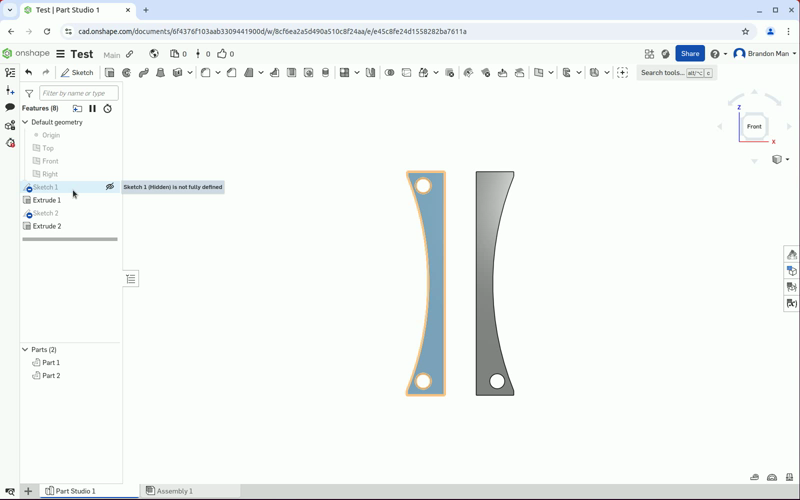
click(73, 189)
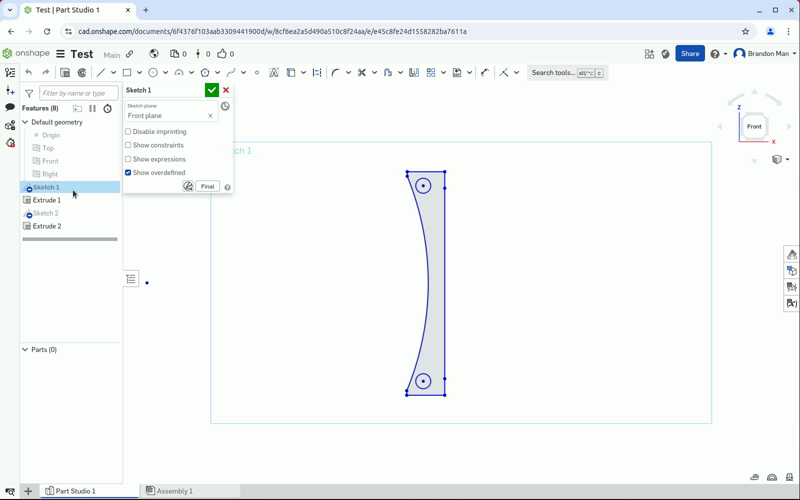
mouse_move(229, 92)
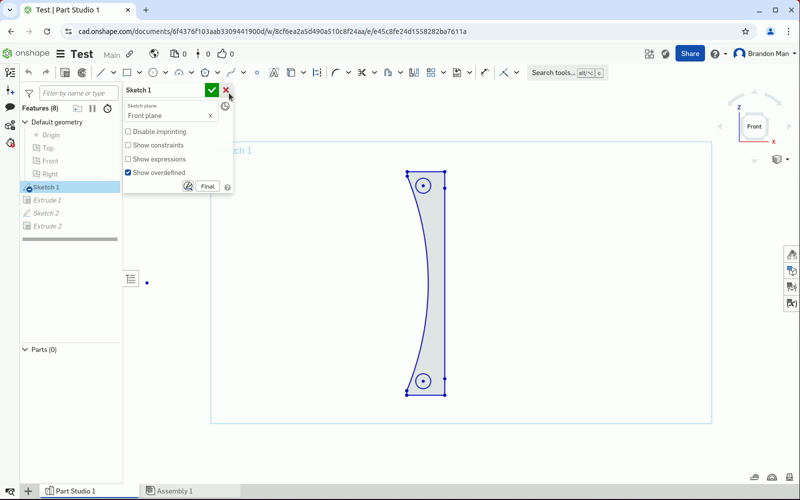
click(229, 92)
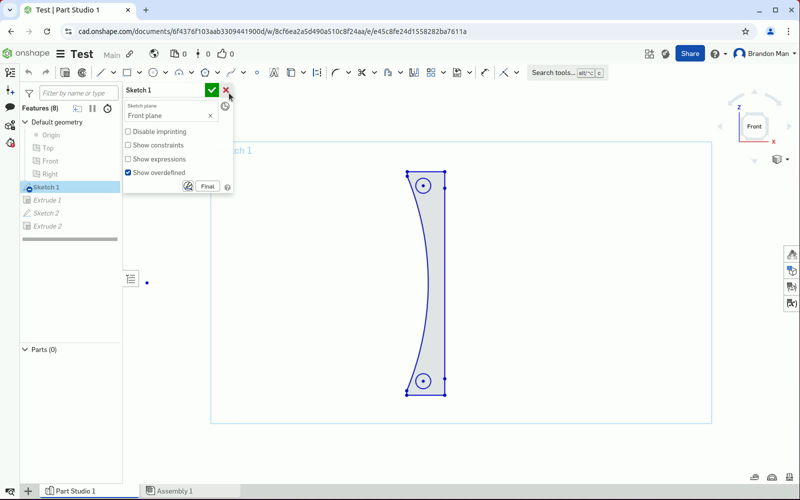
key(shift+s)
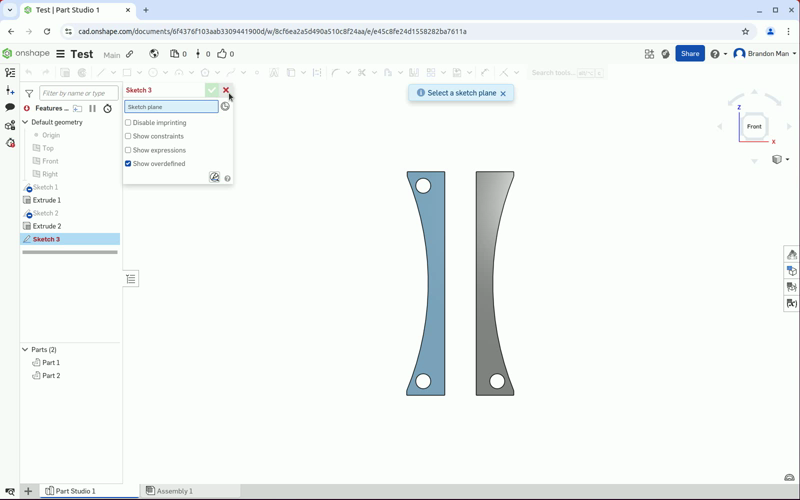
mouse_move(73, 163)
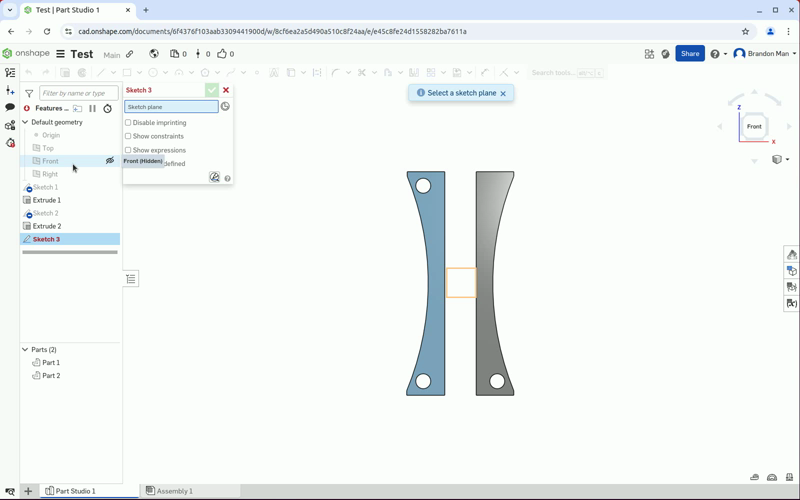
click(73, 163)
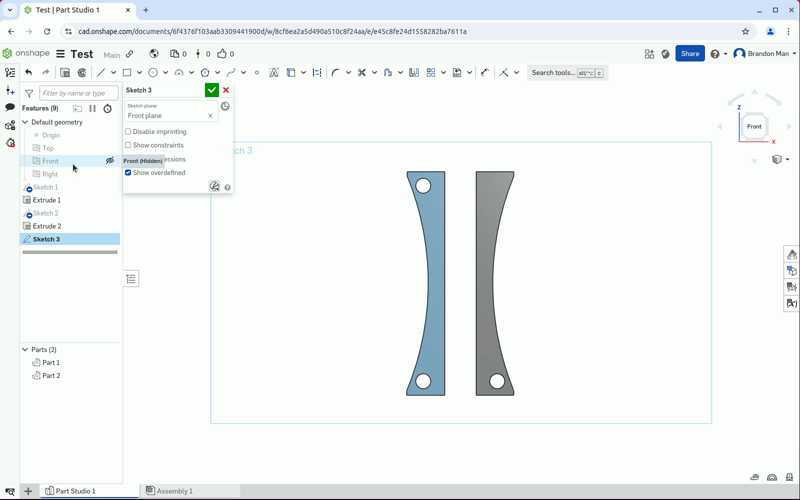
mouse_move(73, 352)
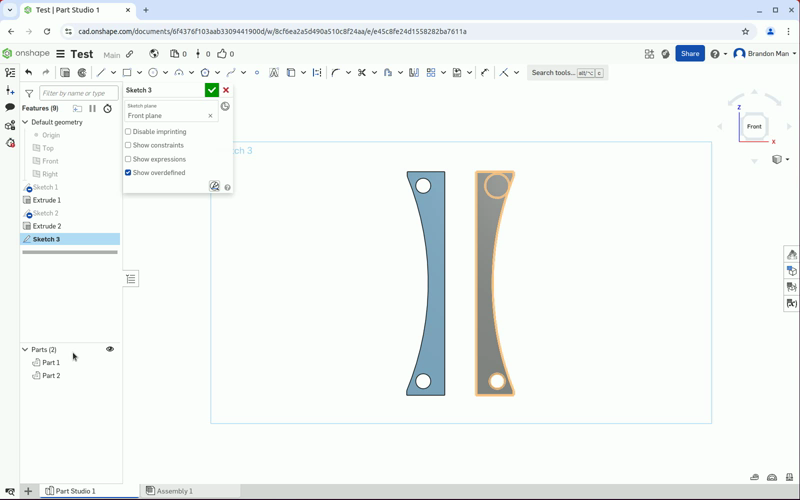
key(y)
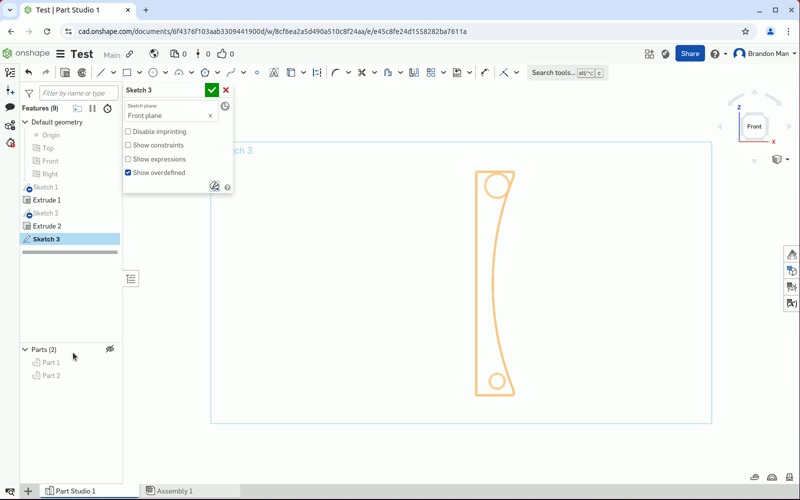
key(l)
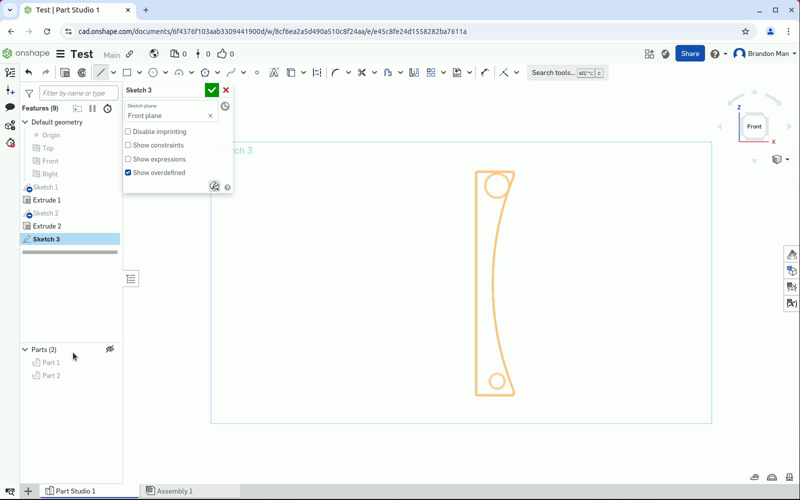
key_down(shift)
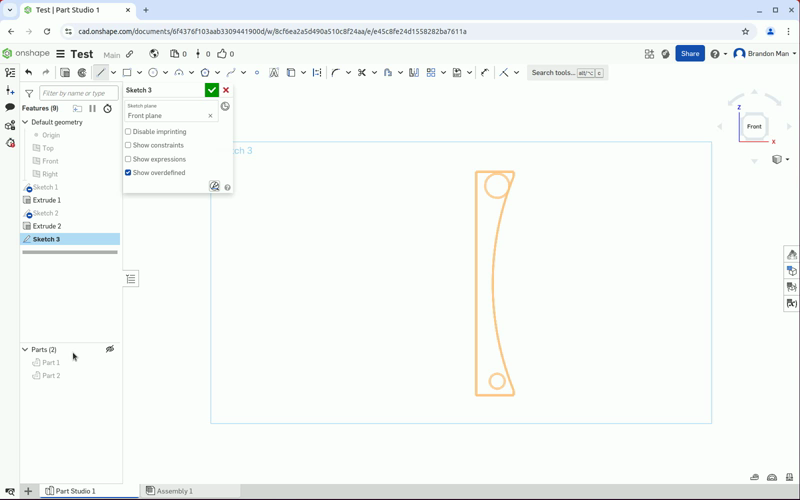
mouse_move(445, 395)
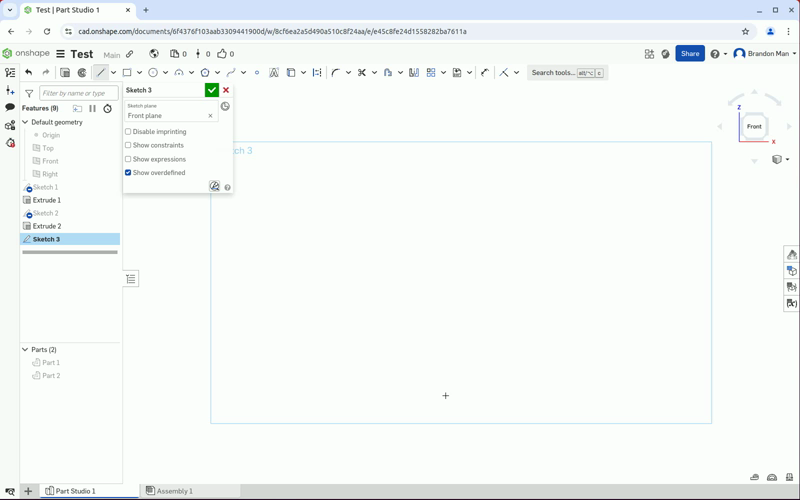
click(445, 395)
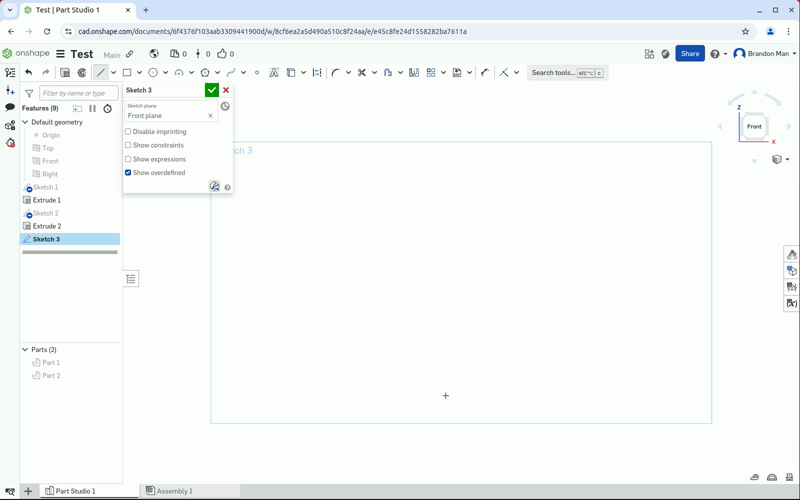
key_up(shift)
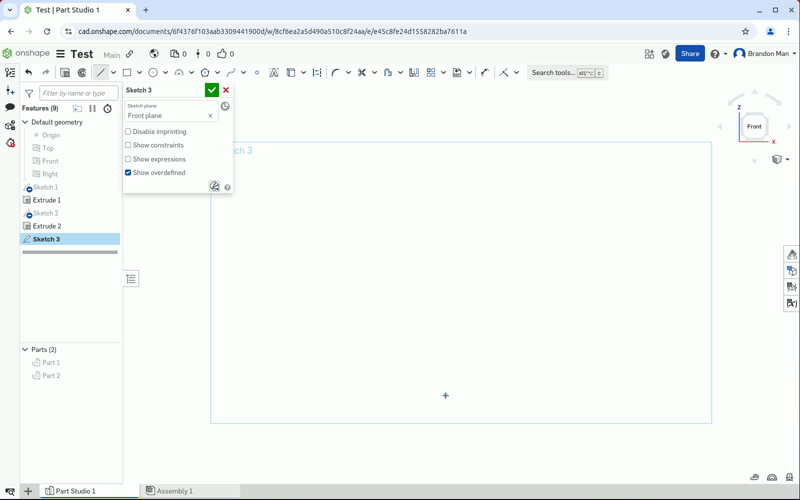
key_down(shift)
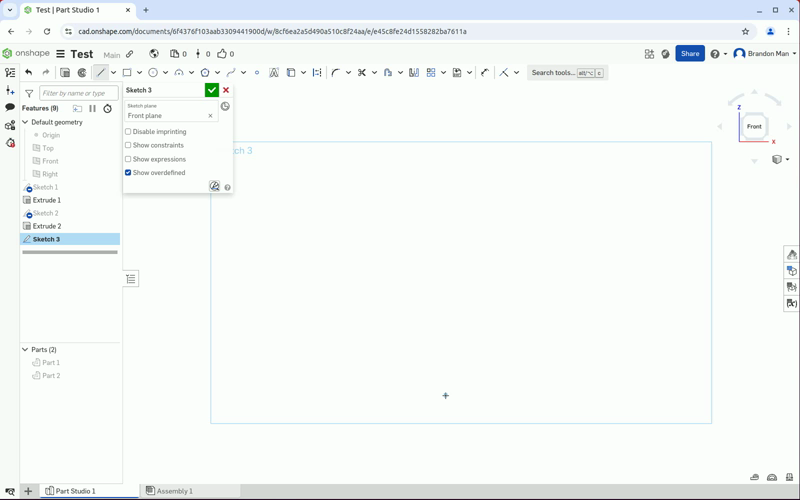
mouse_move(475, 395)
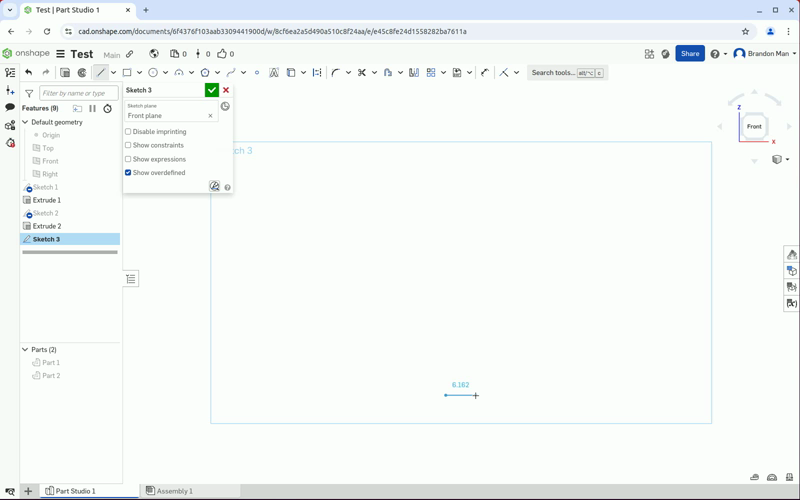
mouse_move(475, 395)
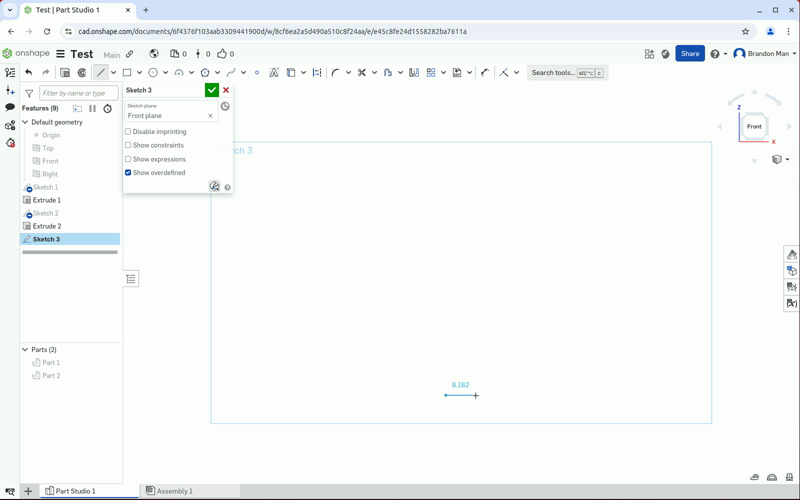
click(475, 395)
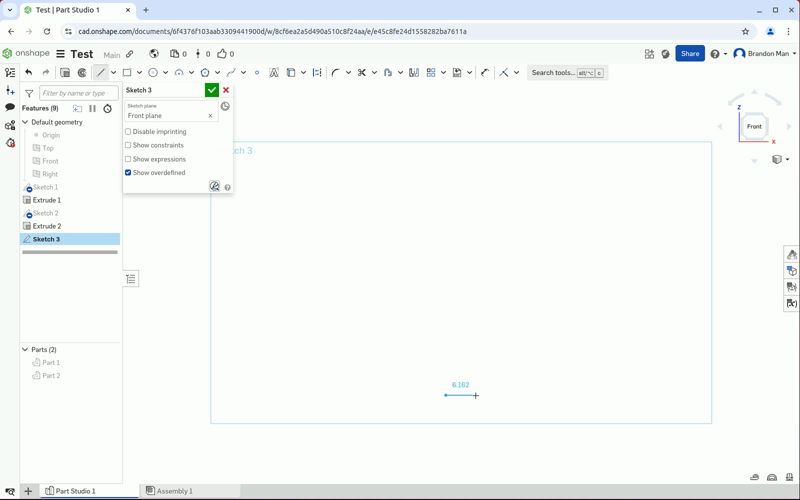
key_up(shift)
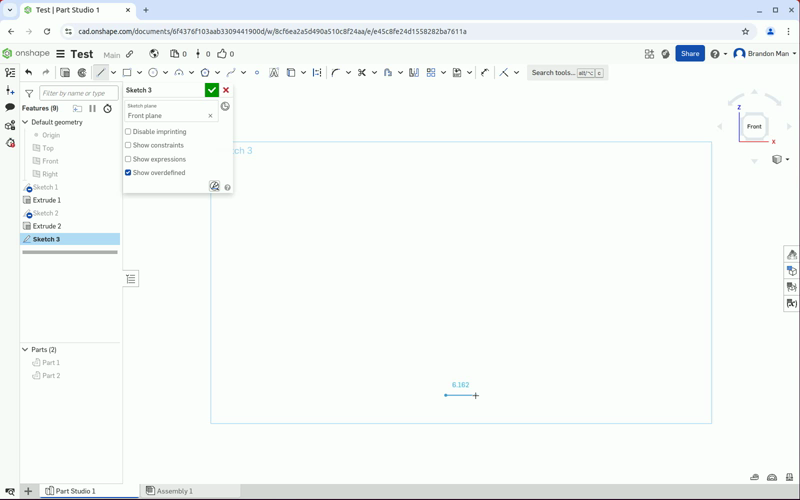
key_down(shift)
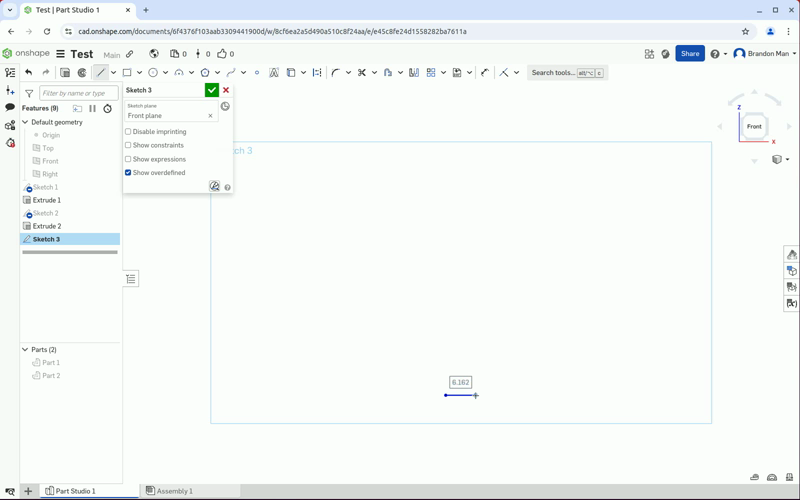
mouse_move(505, 395)
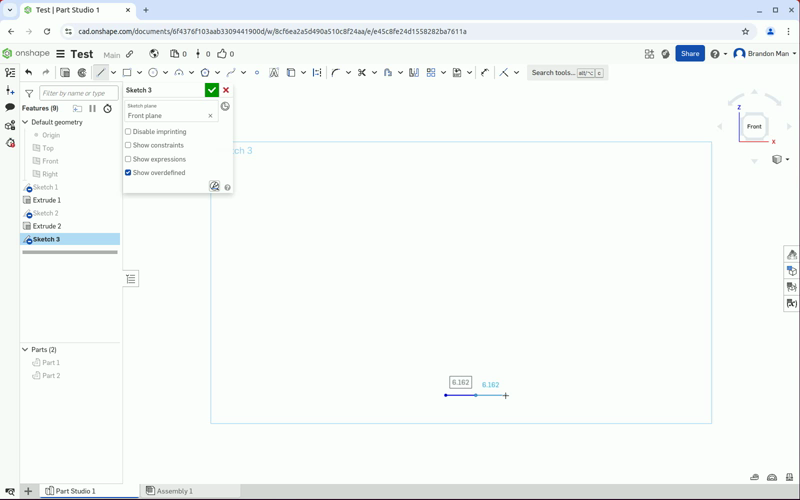
mouse_move(475, 377)
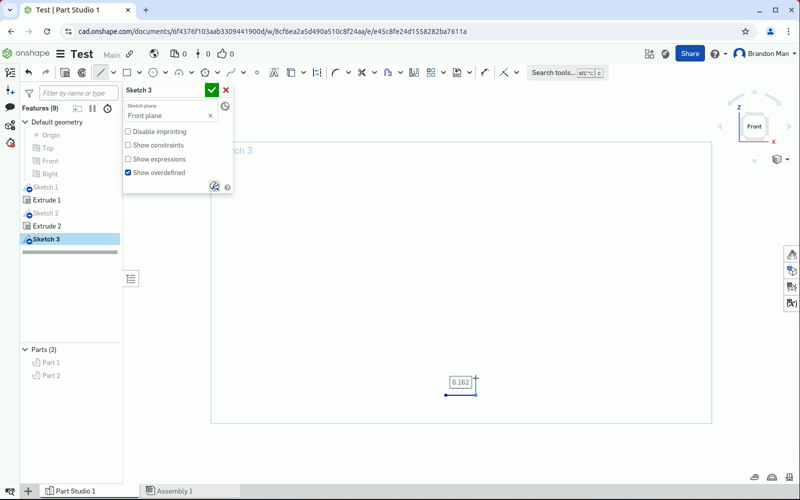
click(475, 377)
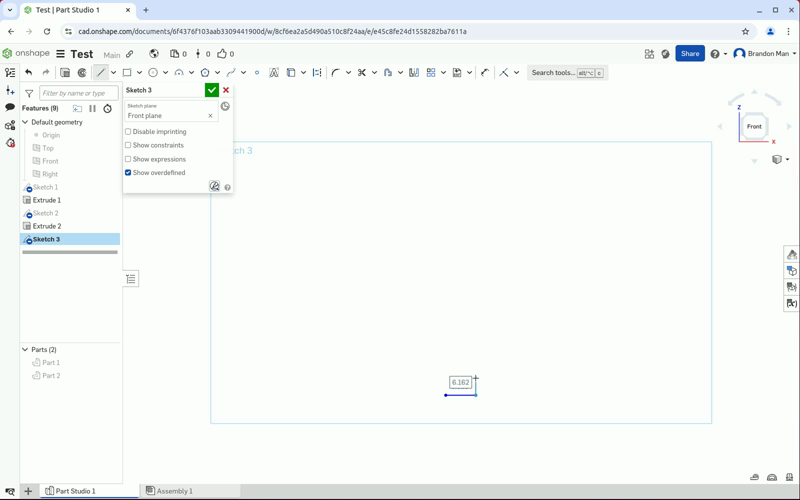
key_up(shift)
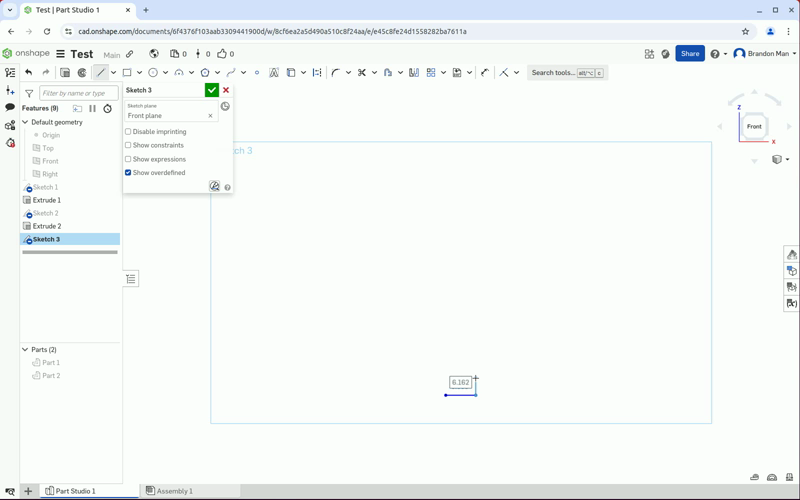
key_down(shift)
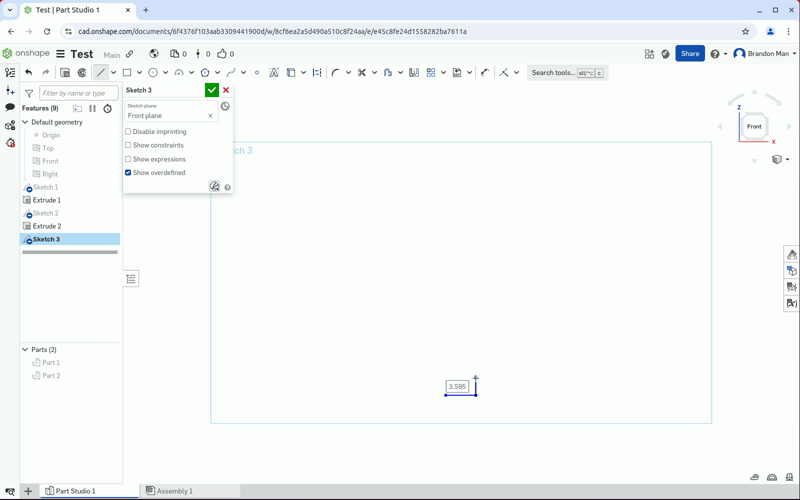
mouse_move(505, 377)
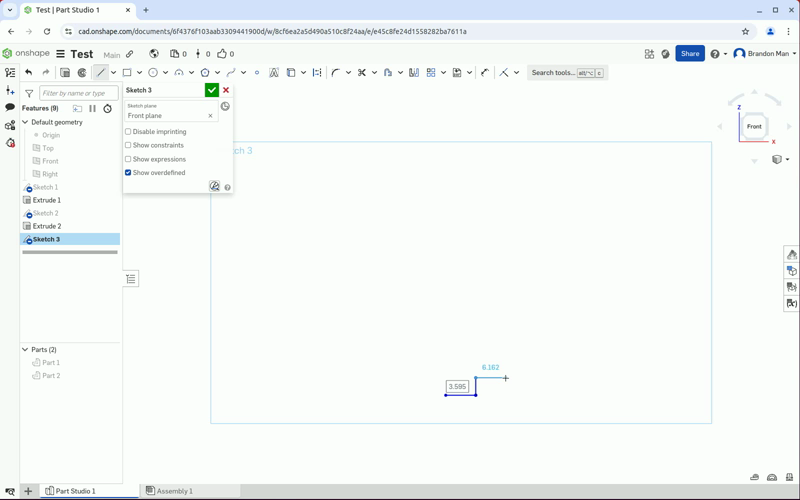
mouse_move(445, 377)
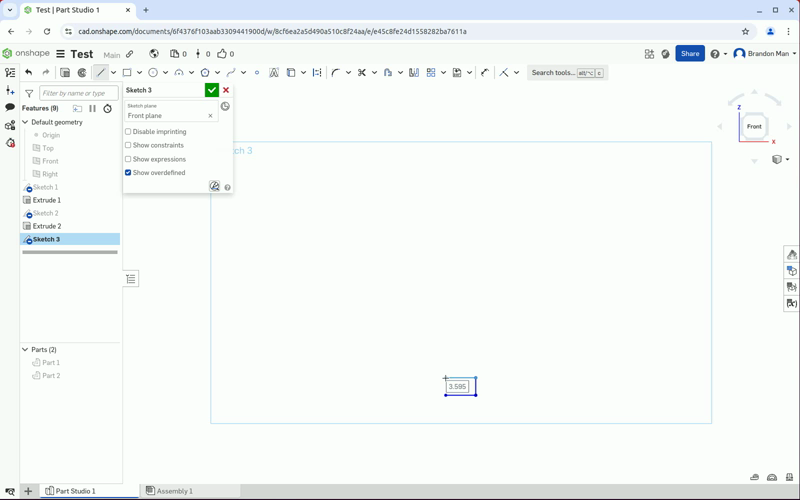
click(445, 377)
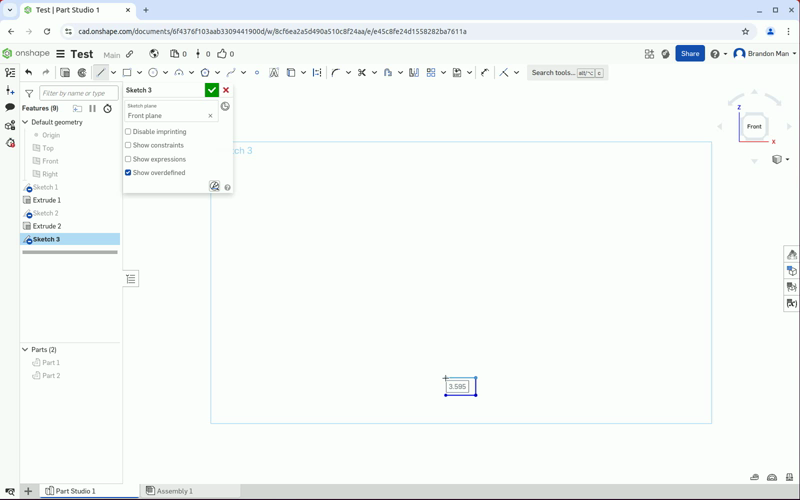
key_up(shift)
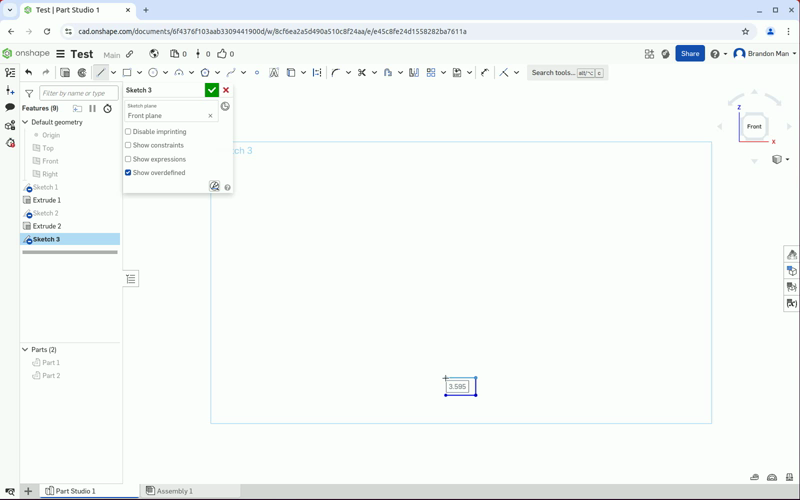
mouse_move(475, 377)
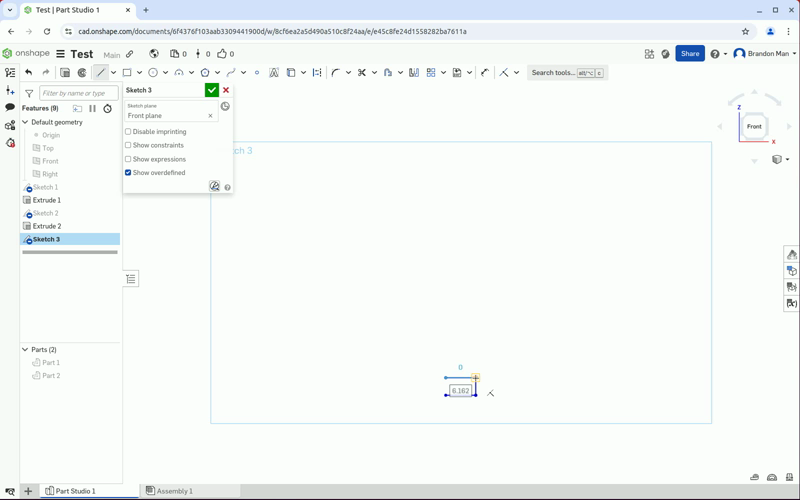
key_down(shift)
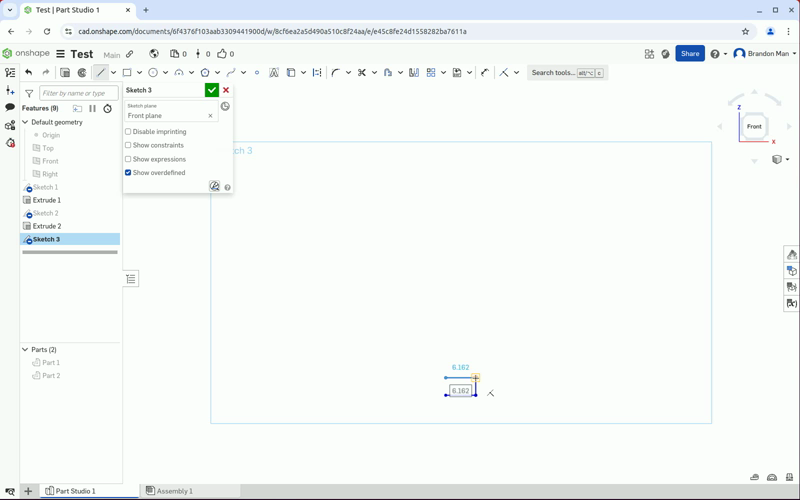
mouse_move(445, 395)
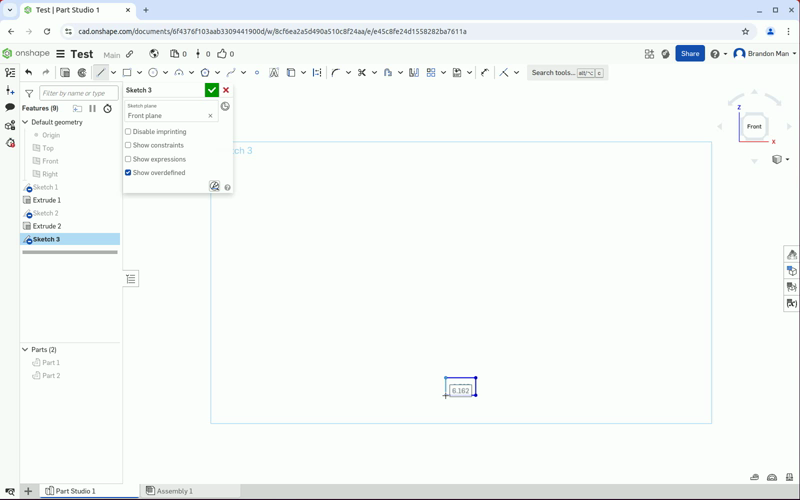
key_up(shift)
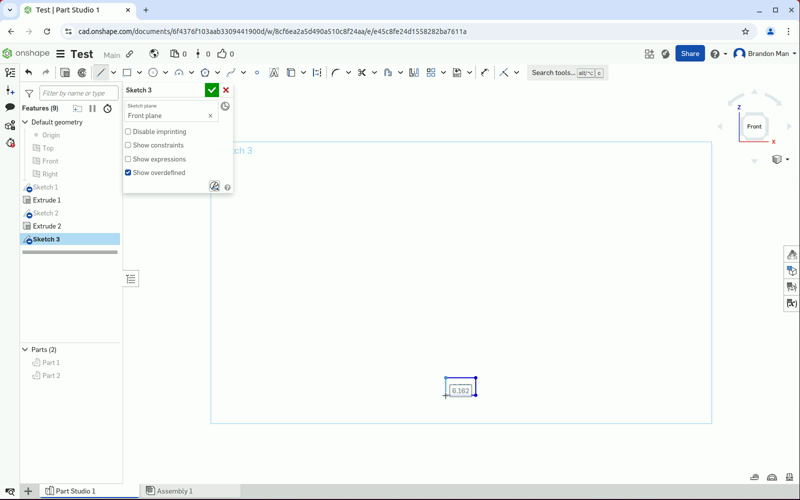
click(445, 395)
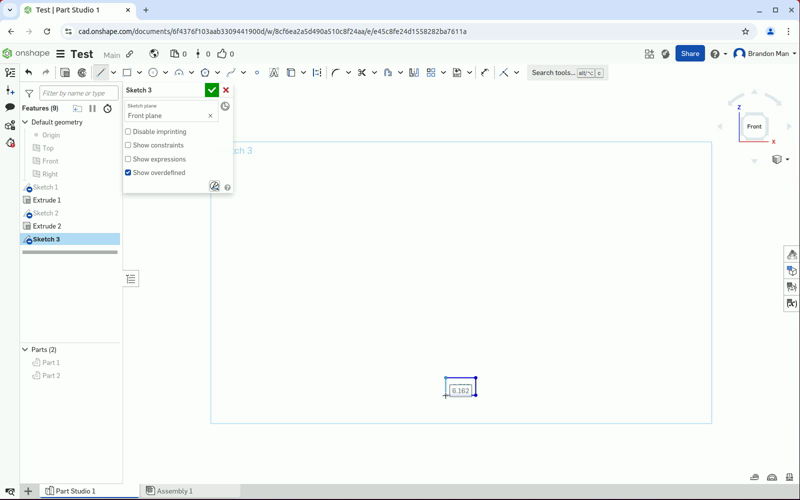
key(esc)
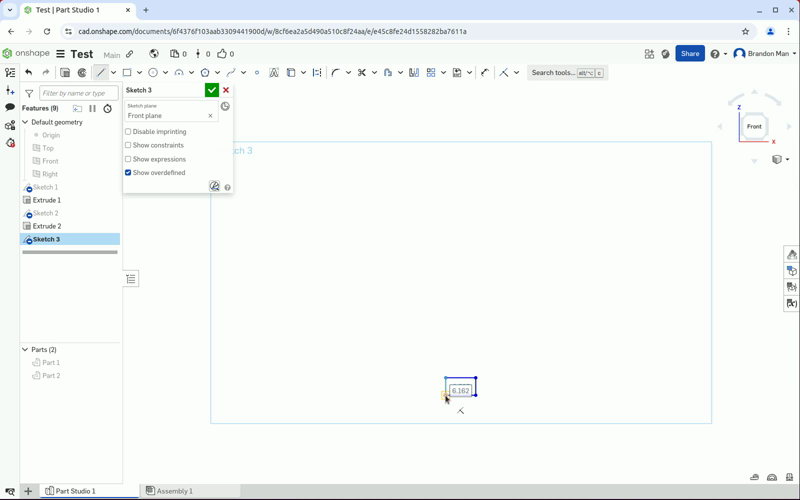
mouse_move(461, 385)
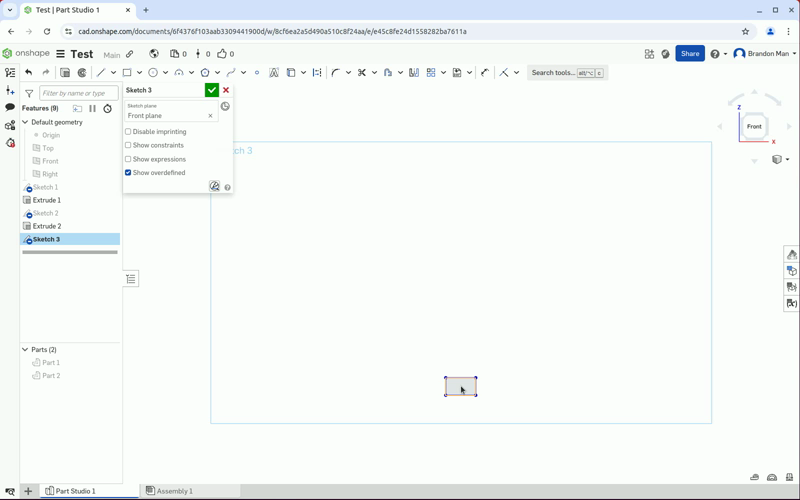
scroll(6)
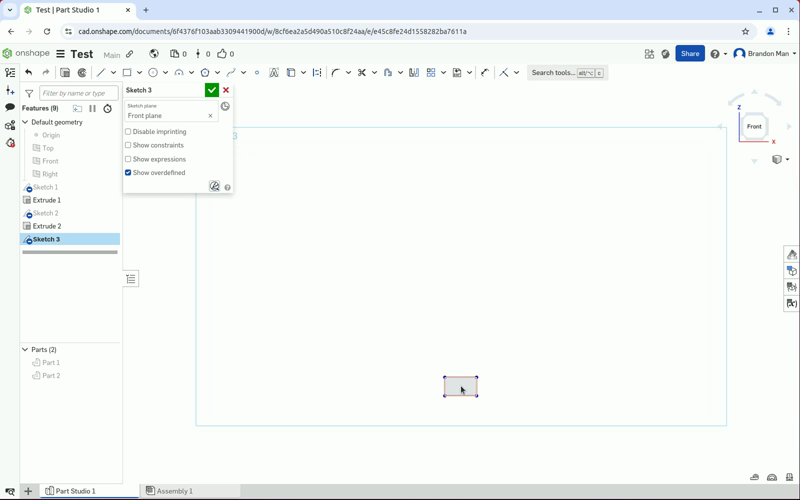
scroll(6)
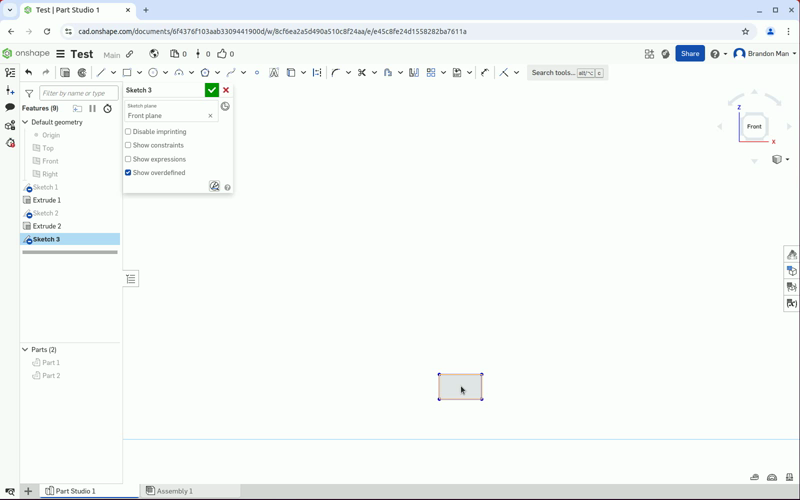
scroll(6)
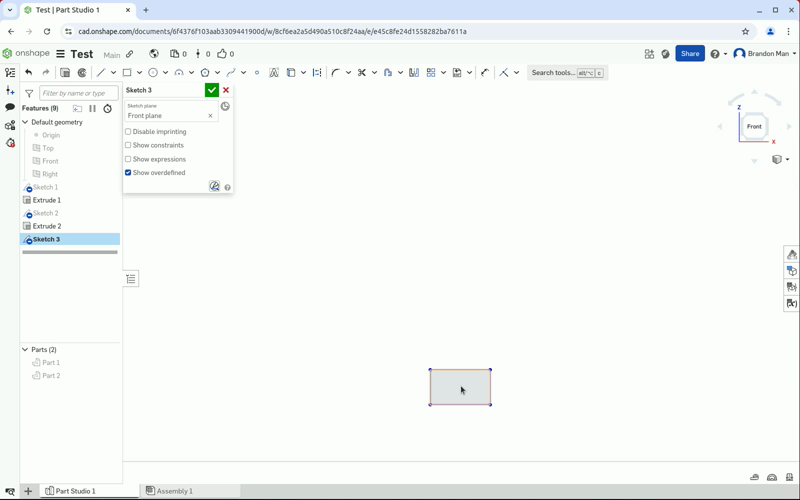
scroll(6)
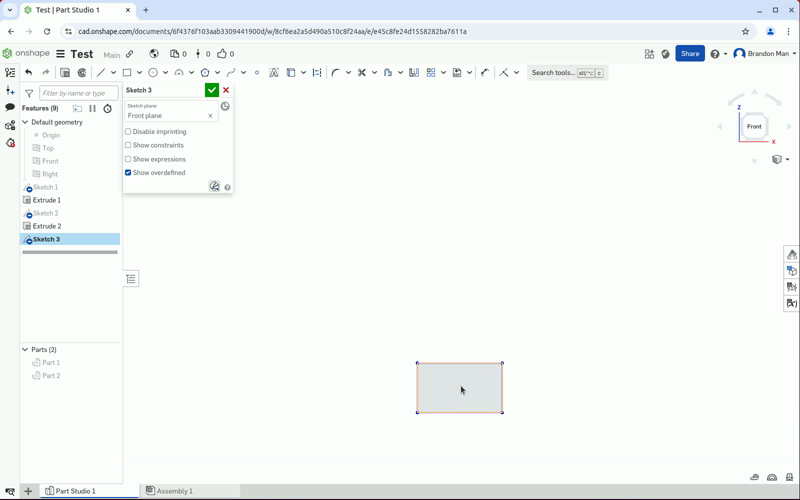
scroll(6)
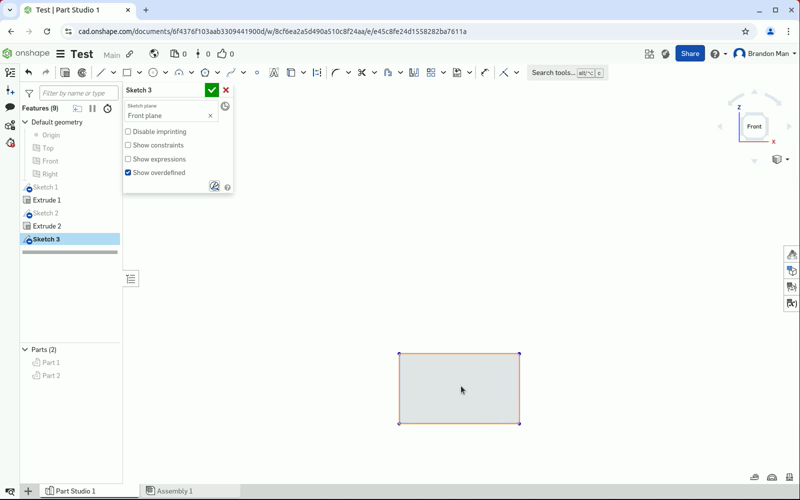
scroll(6)
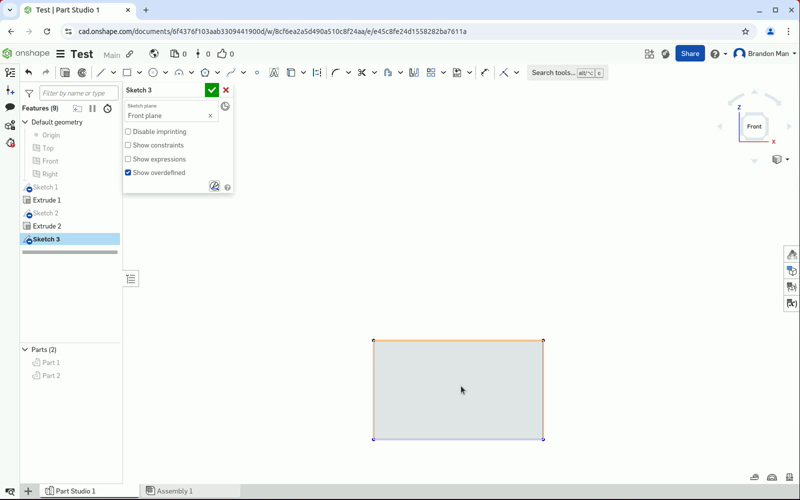
scroll(6)
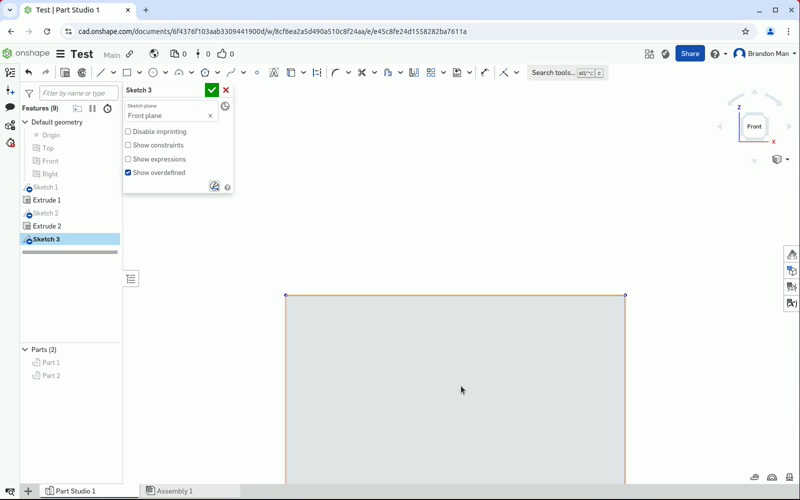
click(461, 385)
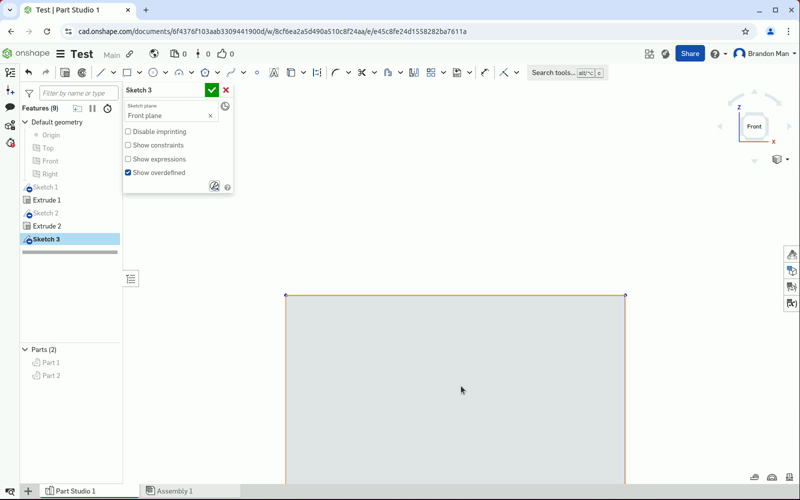
scroll(-6)
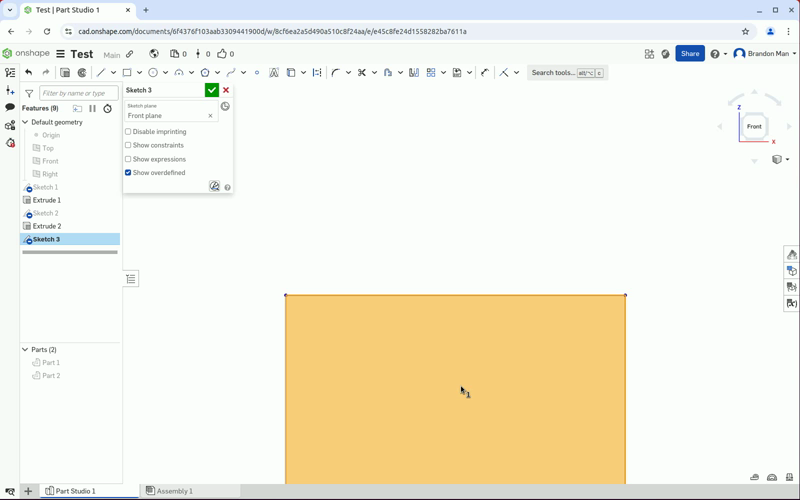
scroll(-6)
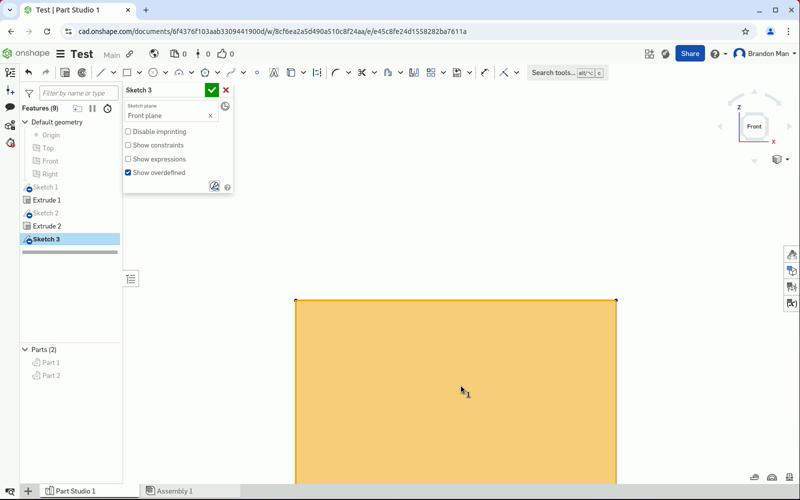
scroll(-6)
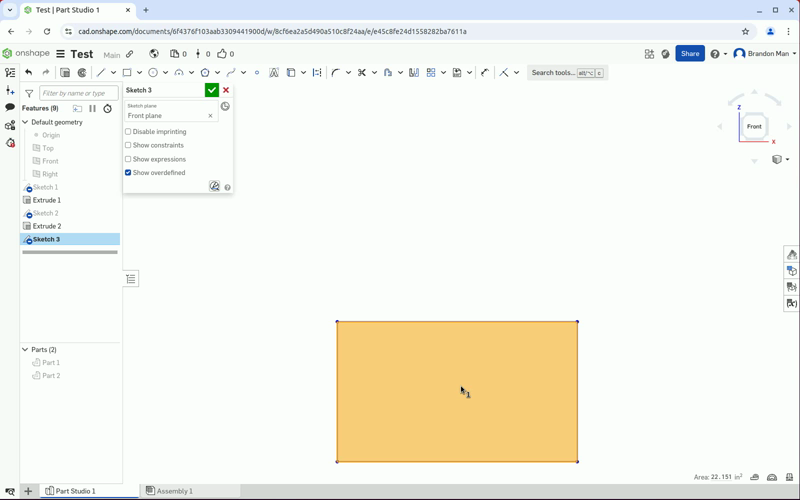
scroll(-6)
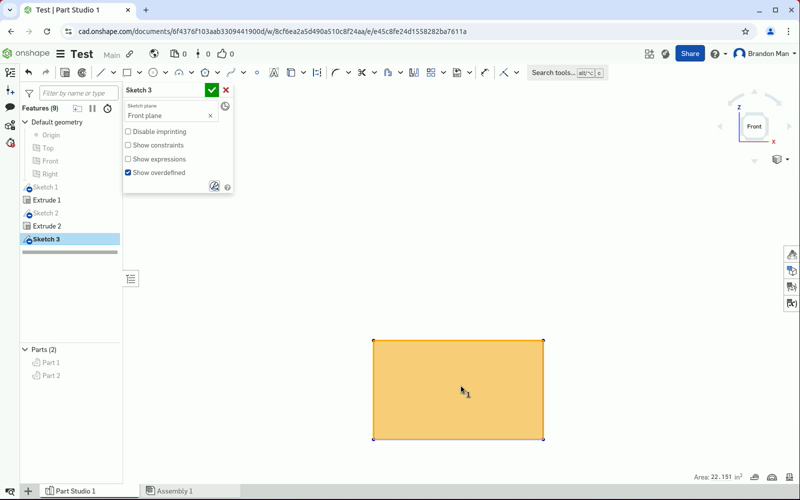
scroll(-6)
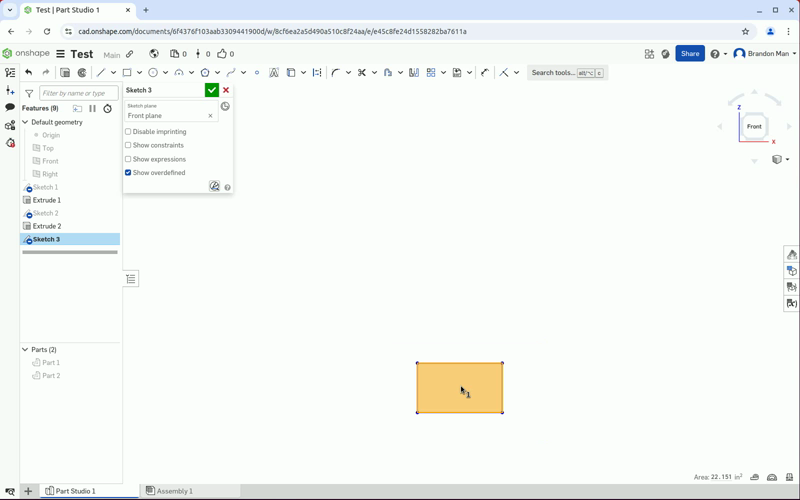
scroll(-6)
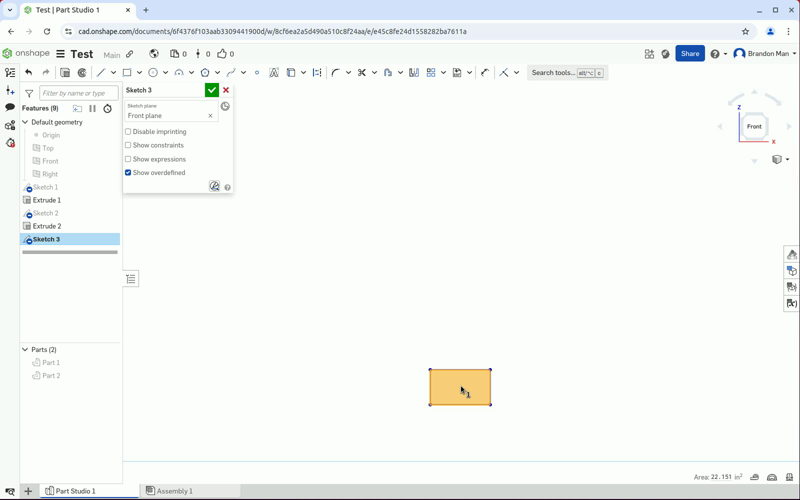
scroll(-6)
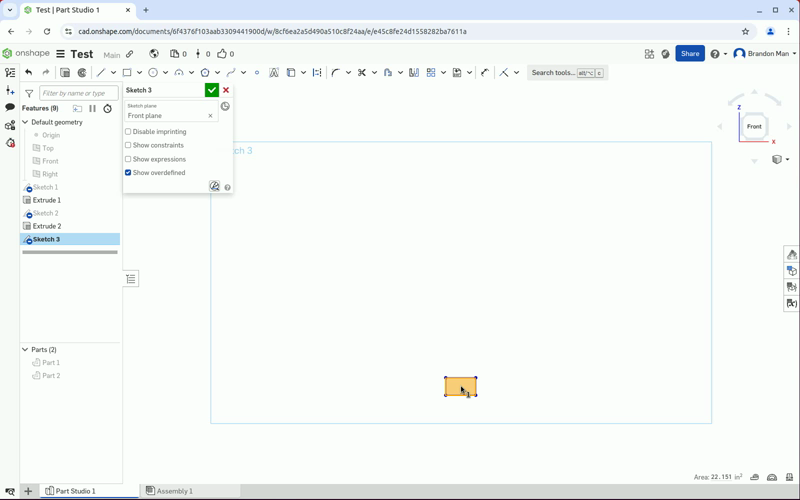
mouse_move(73, 352)
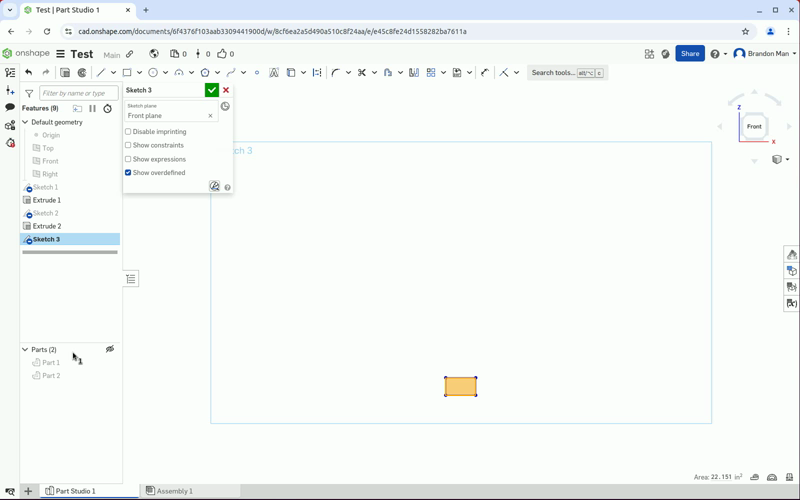
key(shift+y)
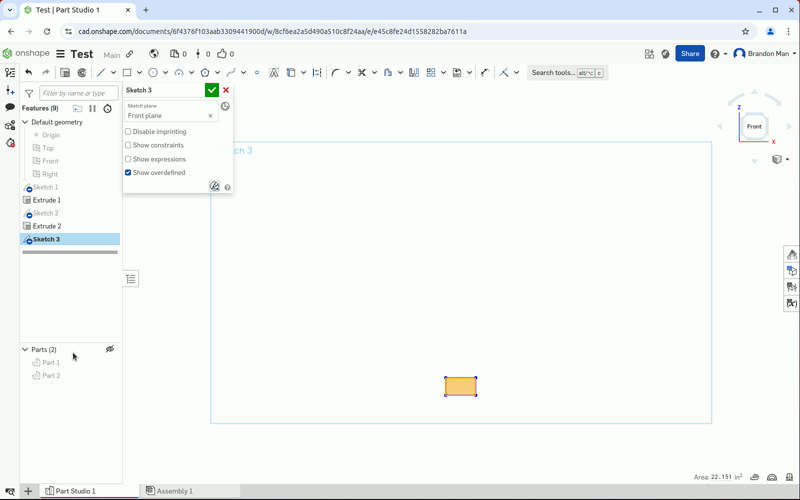
key(shift+e)
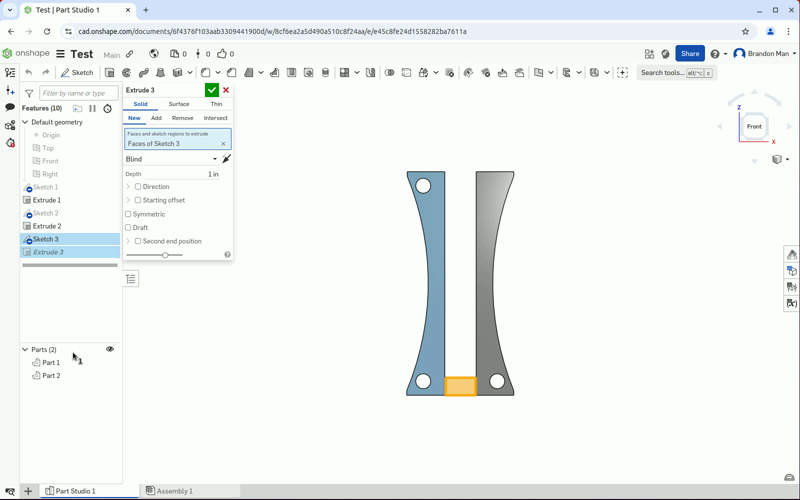
mouse_move(143, 106)
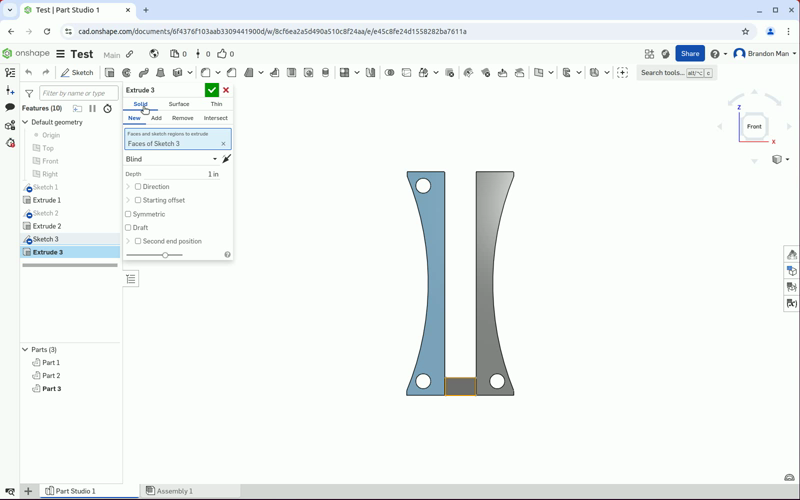
click(143, 106)
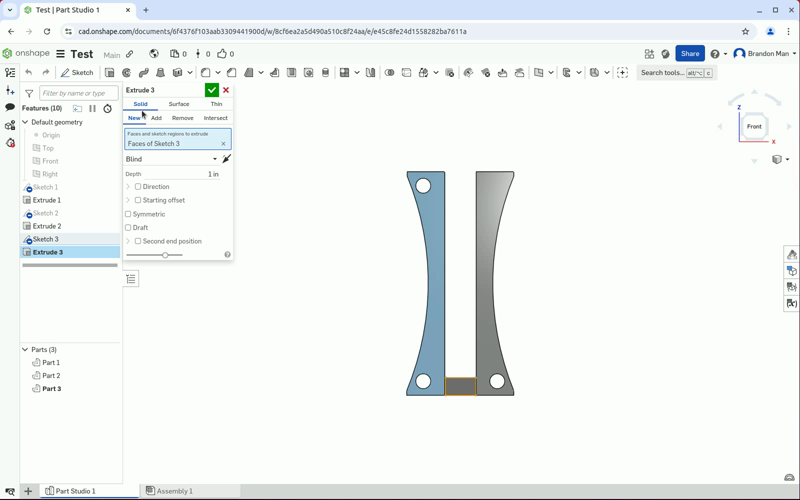
mouse_move(137, 120)
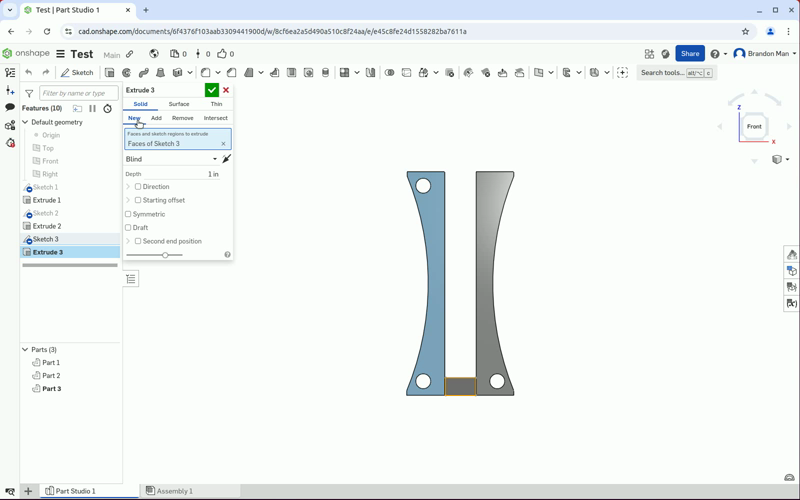
click(137, 120)
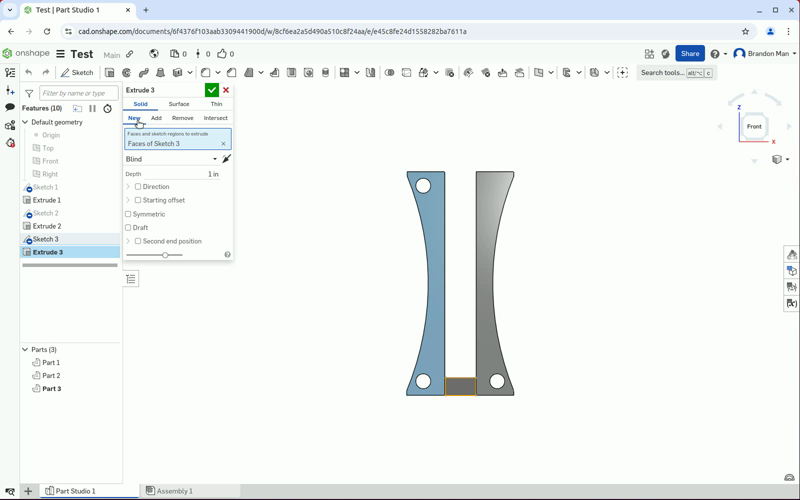
key(tab, 4)
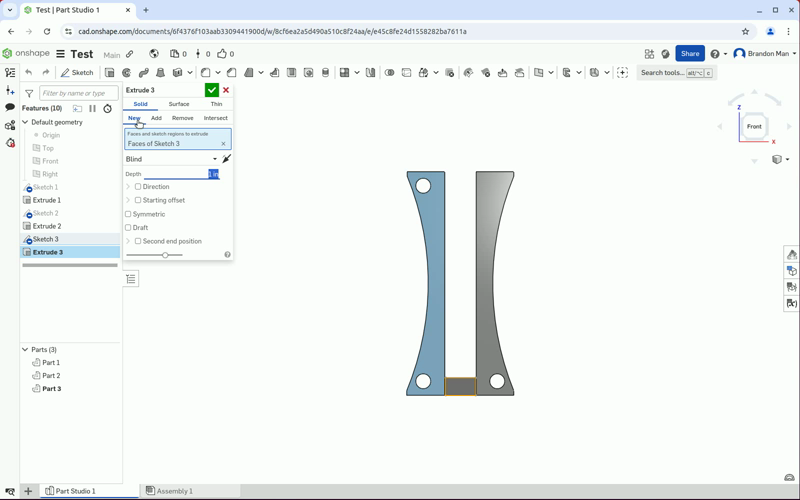
text(-1.444)
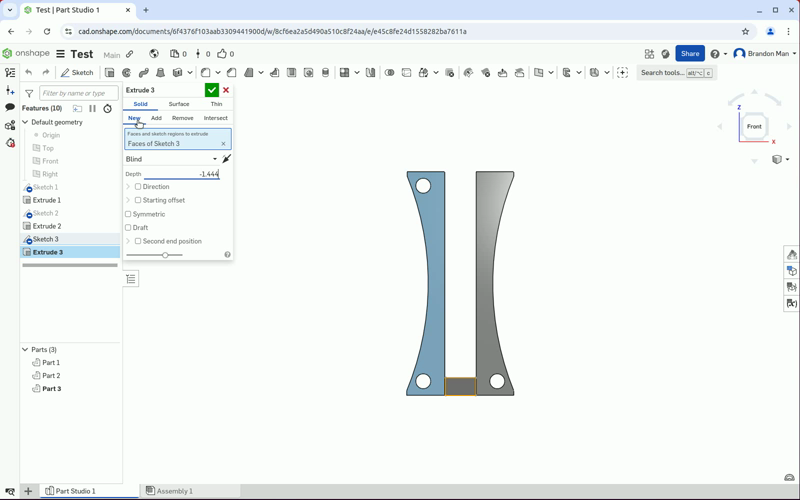
key(enter)
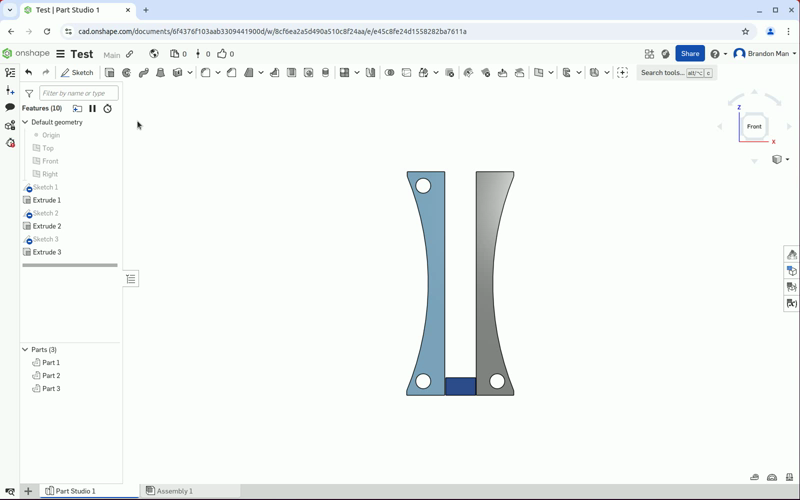
key(shift+h)
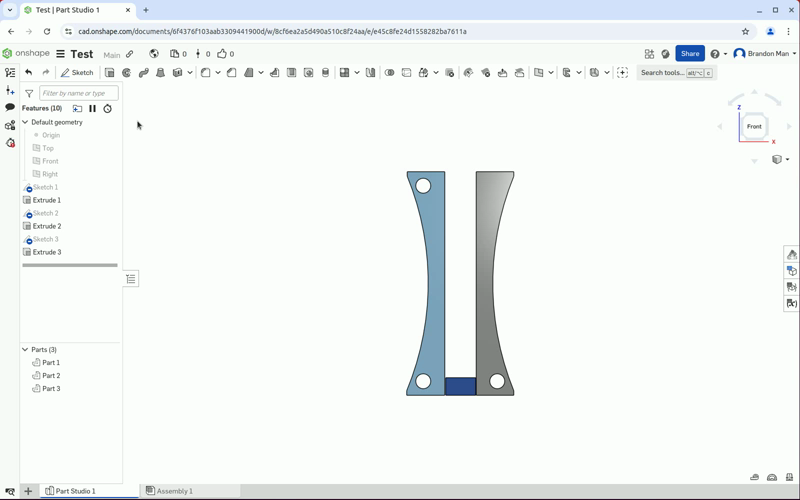
key(shift+h)
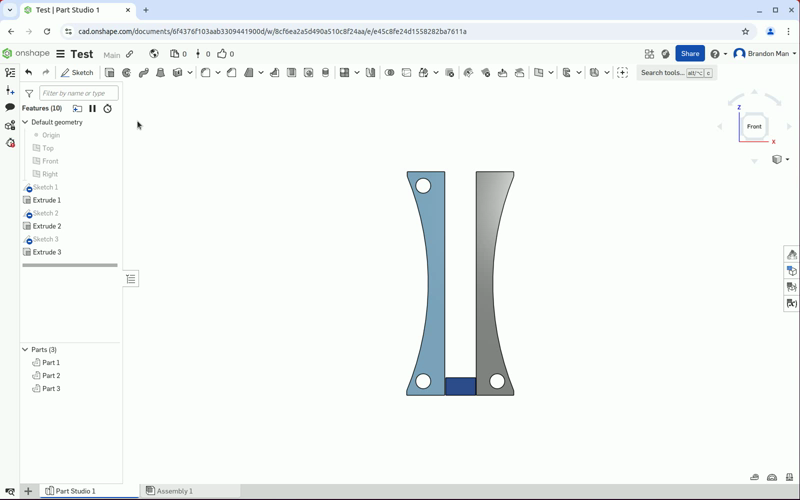
mouse_move(73, 189)
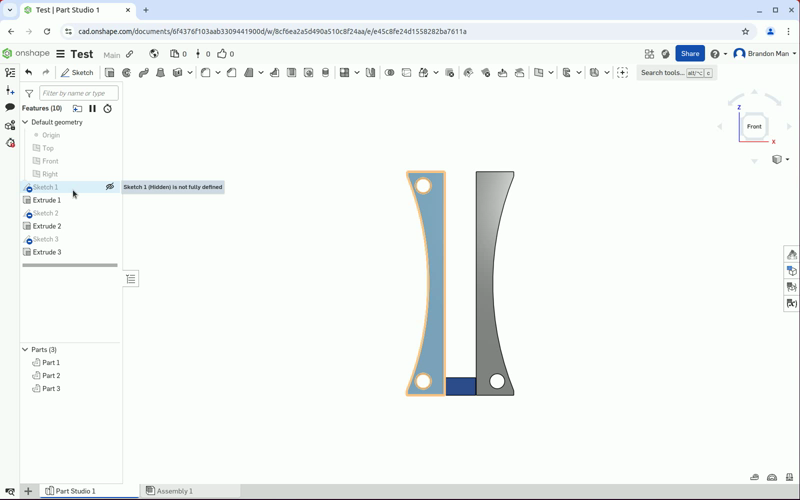
click(73, 189)
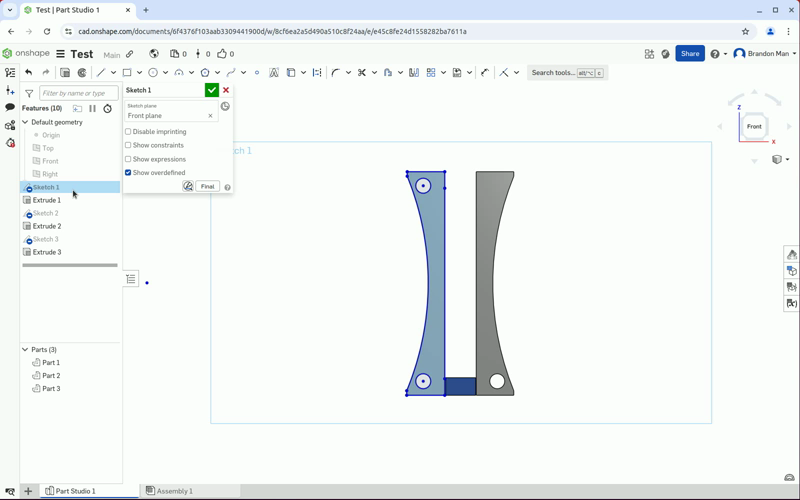
mouse_move(229, 92)
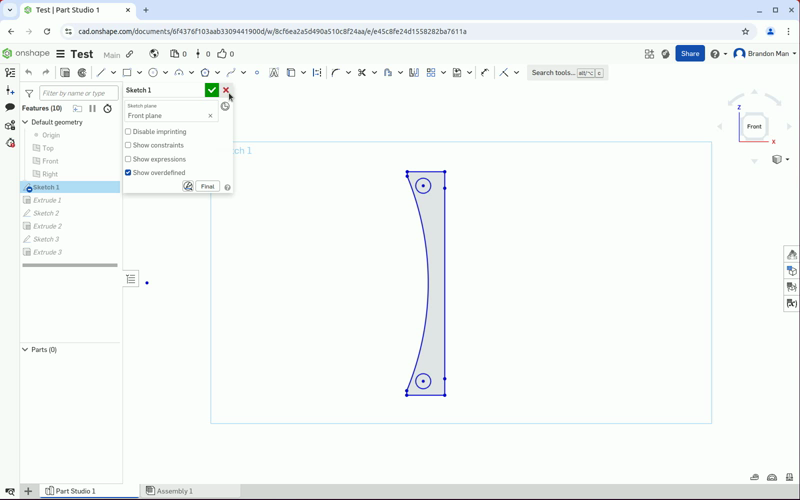
click(229, 92)
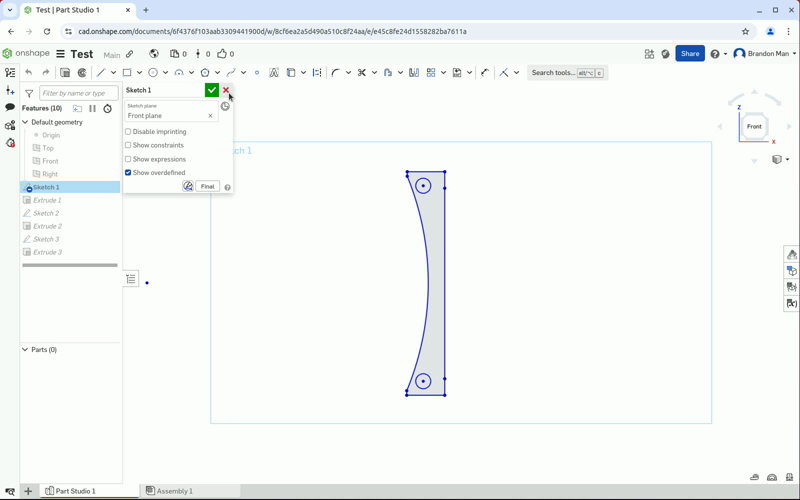
key(shift+s)
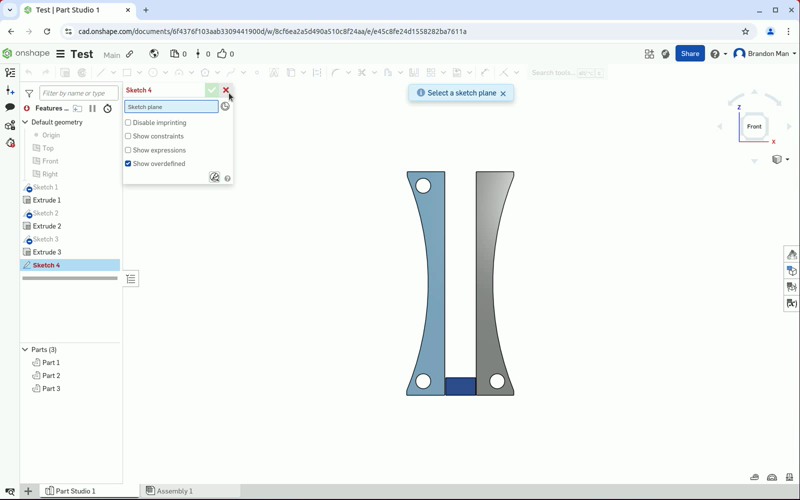
mouse_move(73, 163)
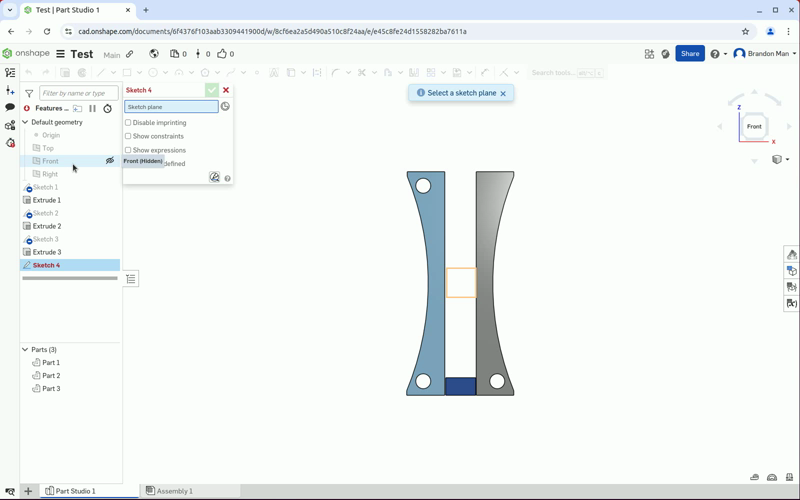
click(73, 163)
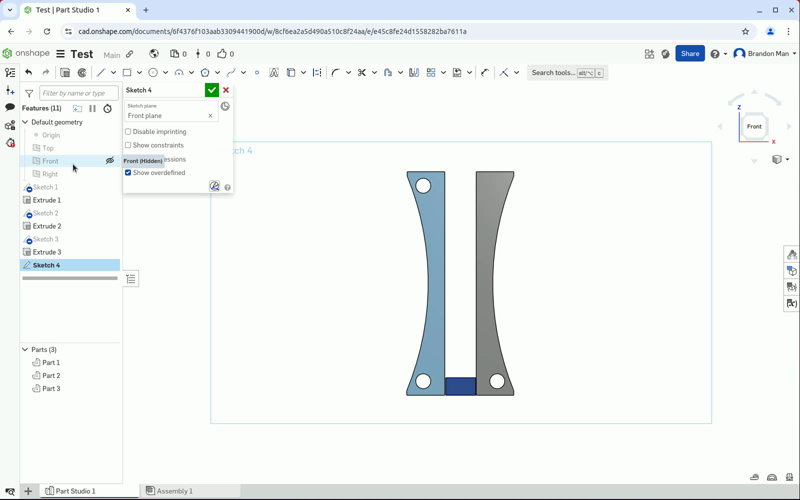
mouse_move(73, 352)
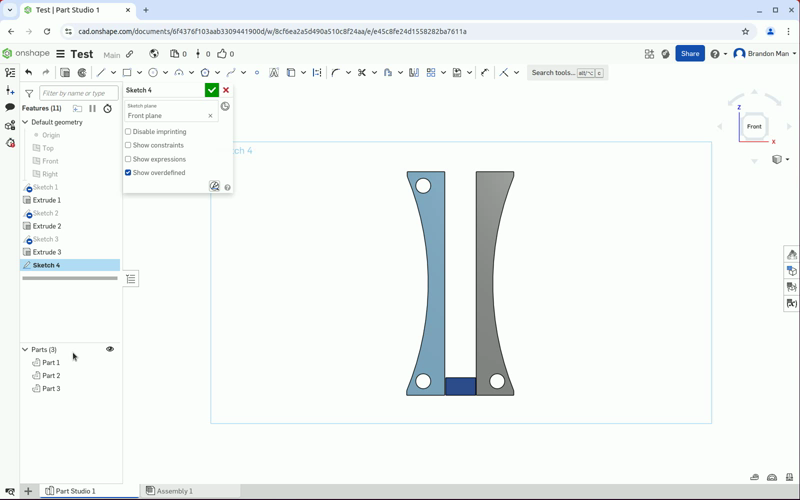
key(y)
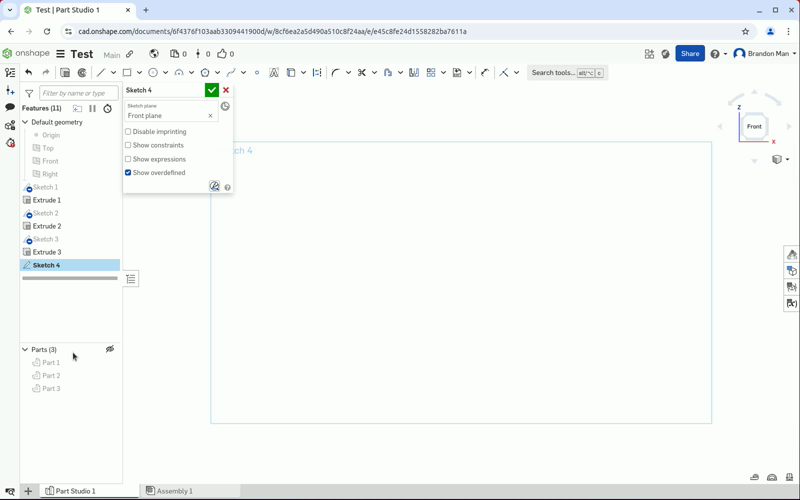
key(l)
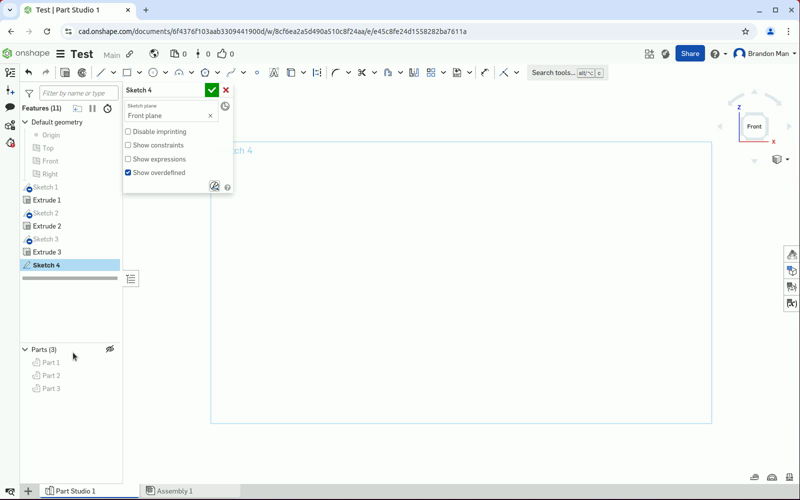
key_down(shift)
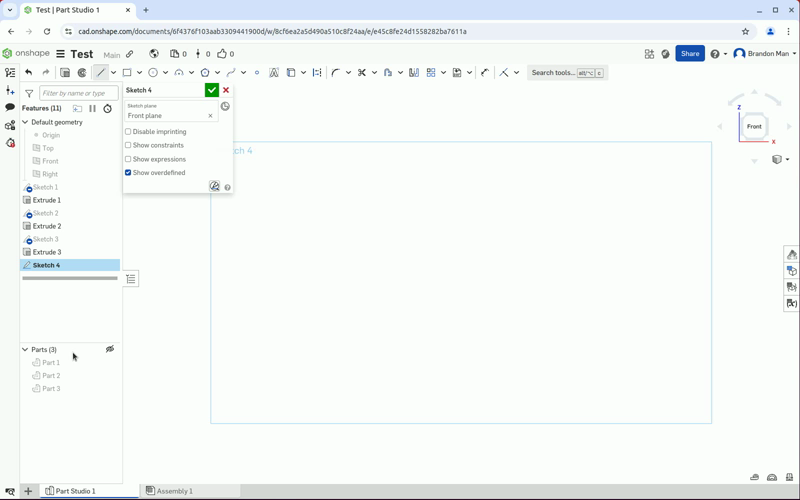
mouse_move(445, 187)
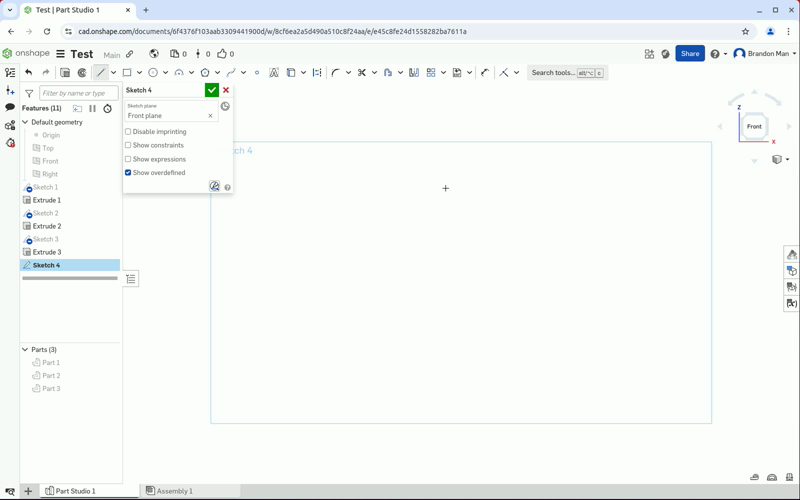
click(445, 187)
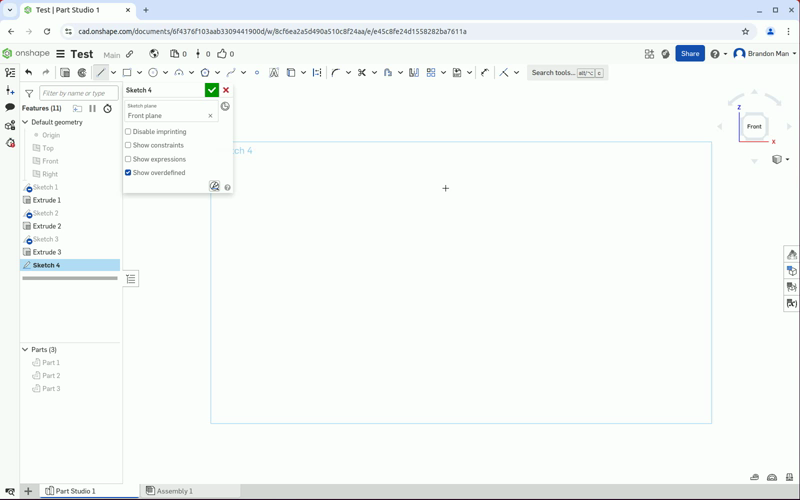
key_up(shift)
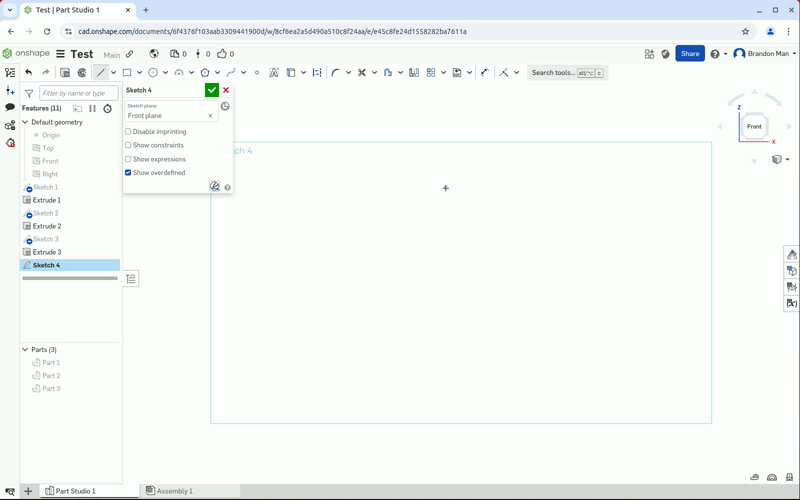
key_down(shift)
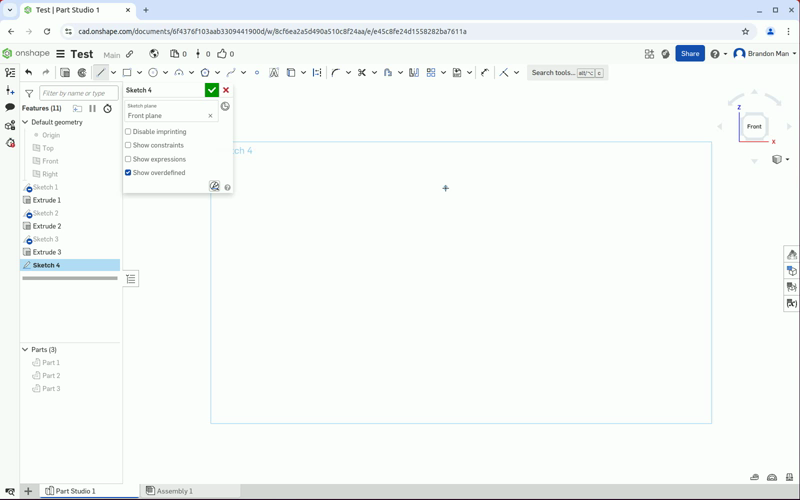
mouse_move(475, 187)
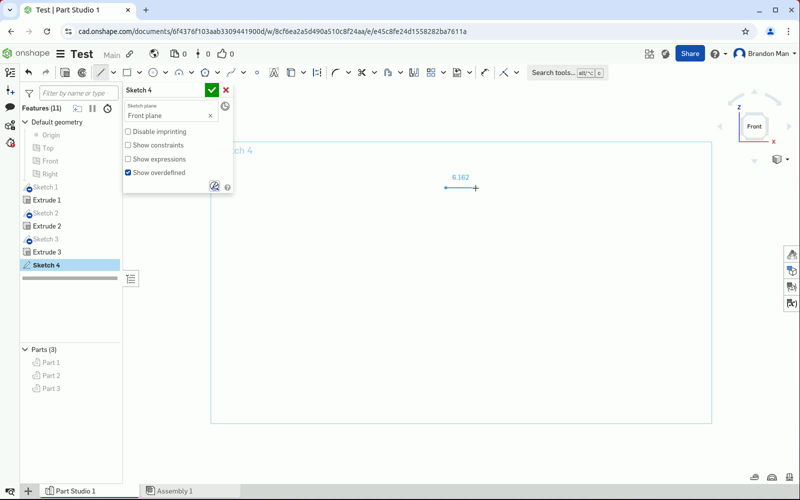
mouse_move(475, 187)
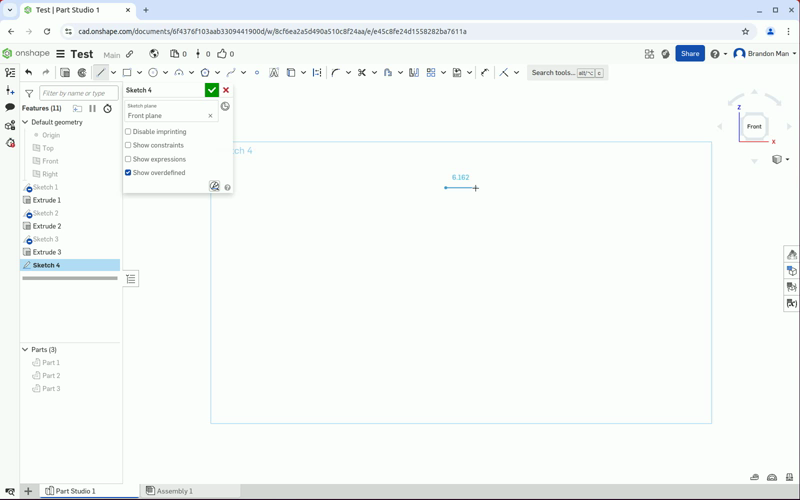
click(475, 187)
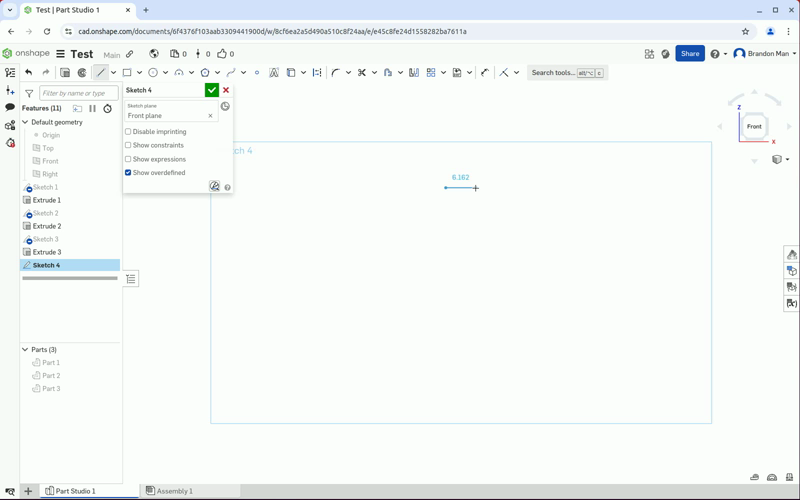
key_up(shift)
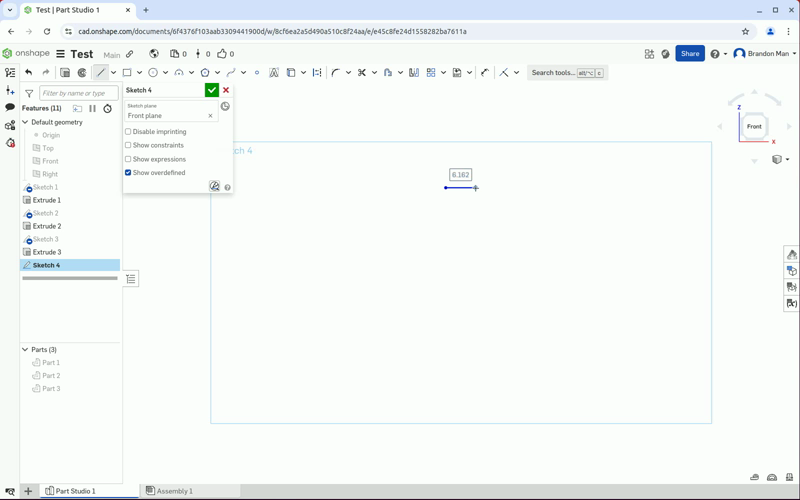
key_down(shift)
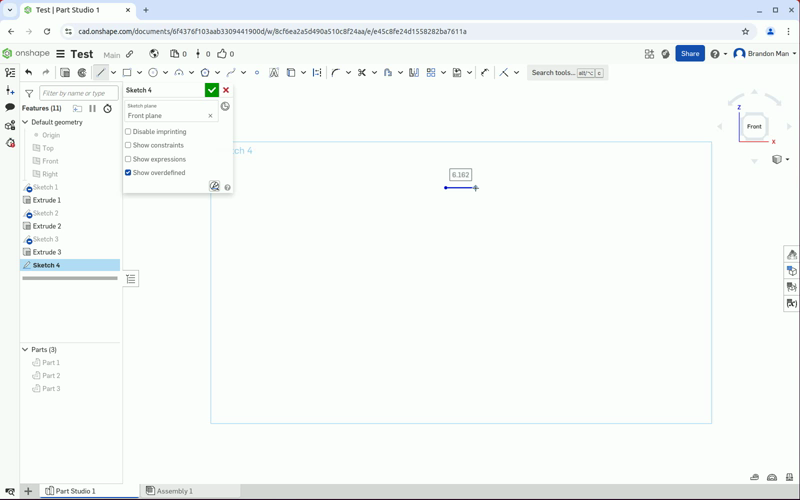
mouse_move(505, 187)
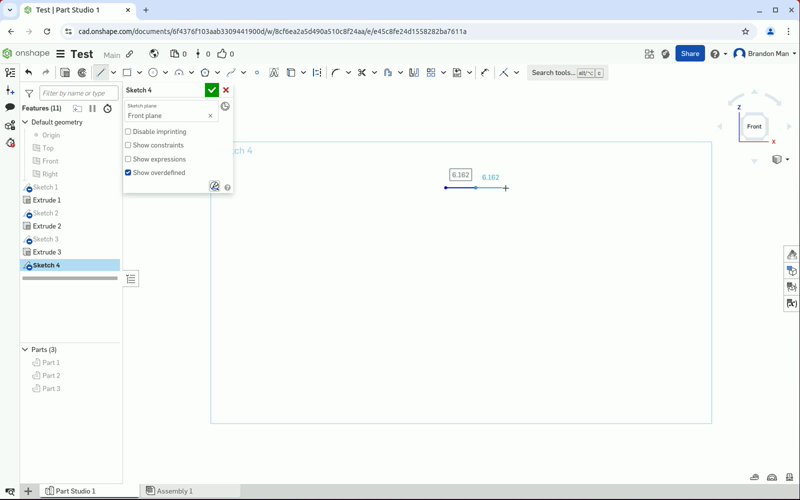
mouse_move(475, 170)
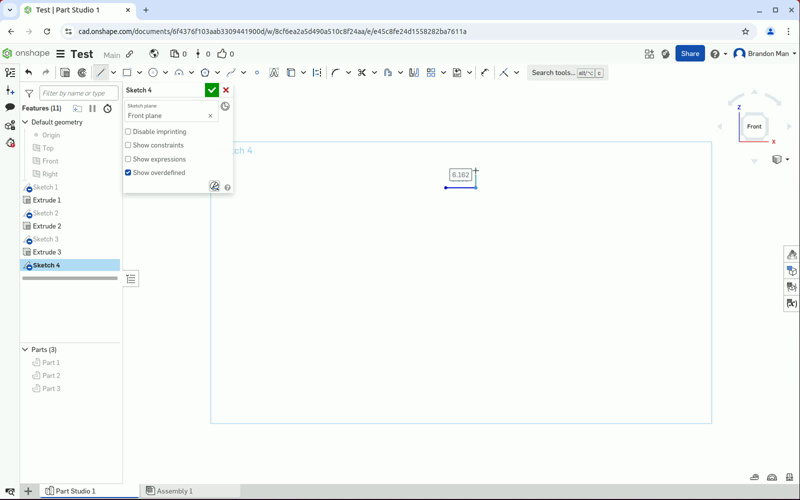
click(475, 170)
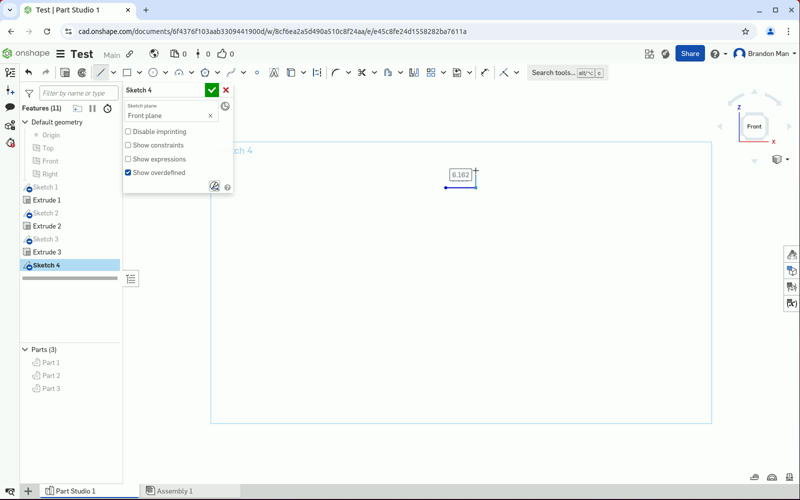
key_up(shift)
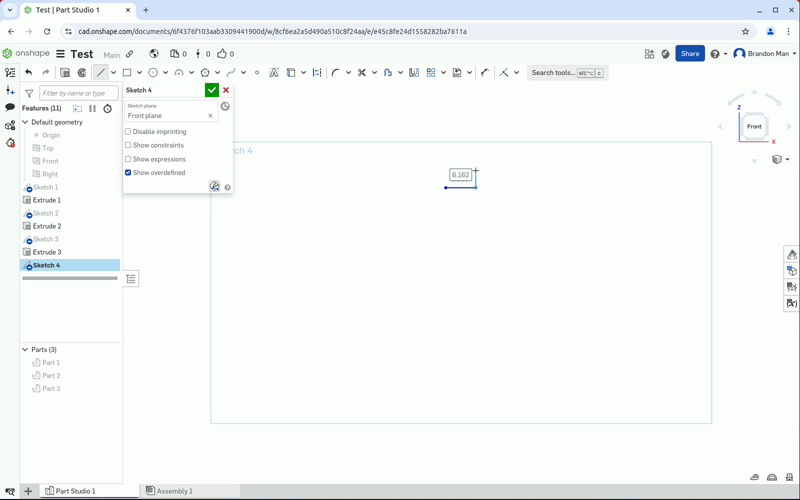
key_down(shift)
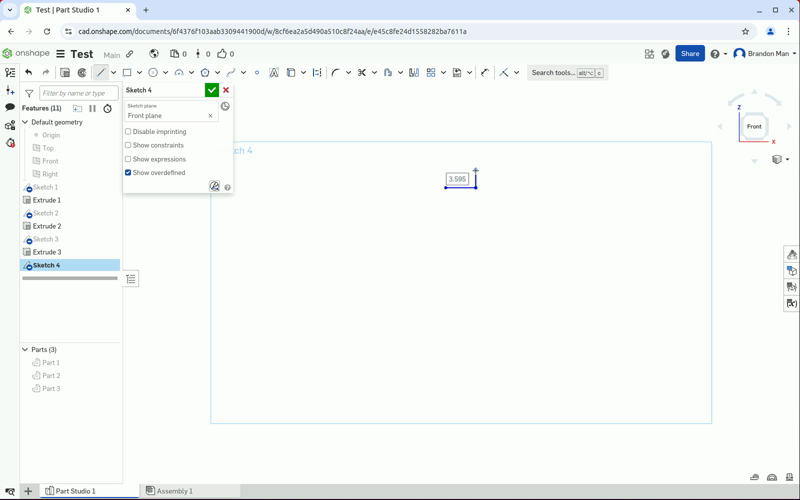
mouse_move(505, 170)
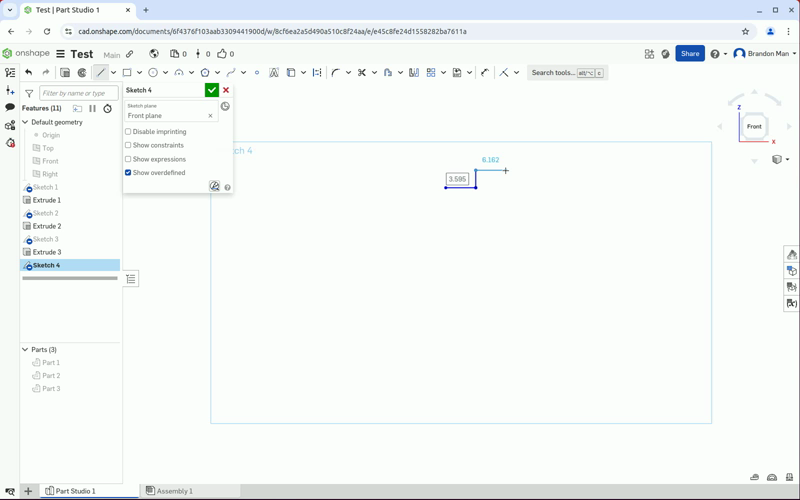
mouse_move(445, 170)
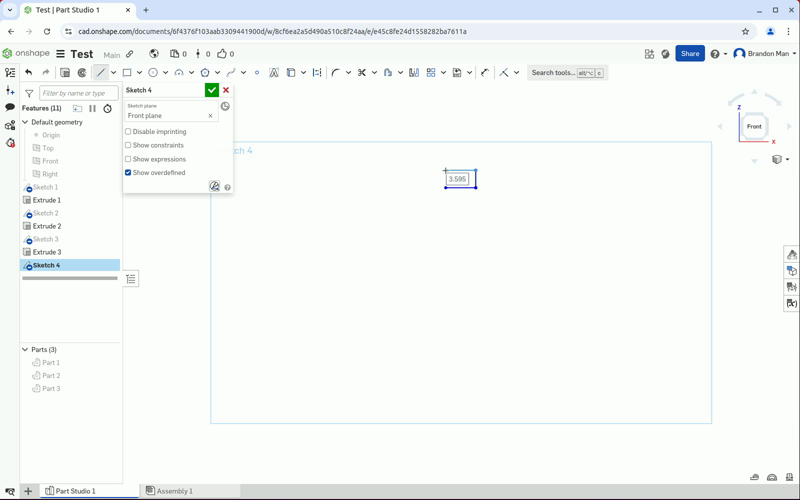
click(445, 170)
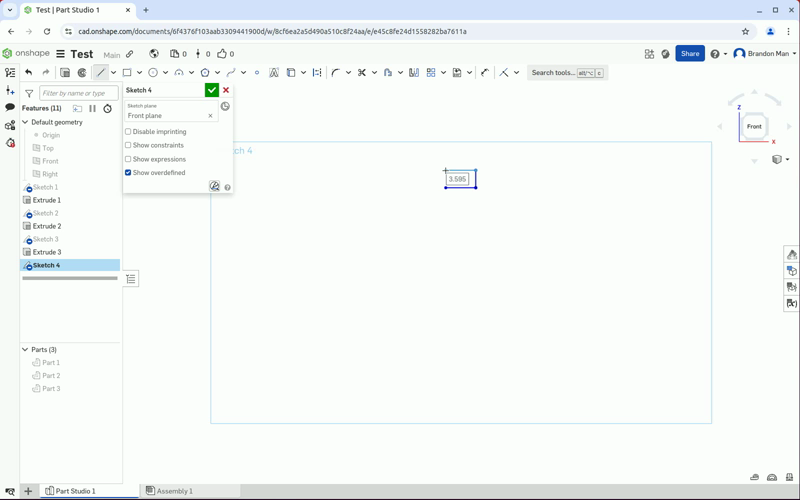
key_up(shift)
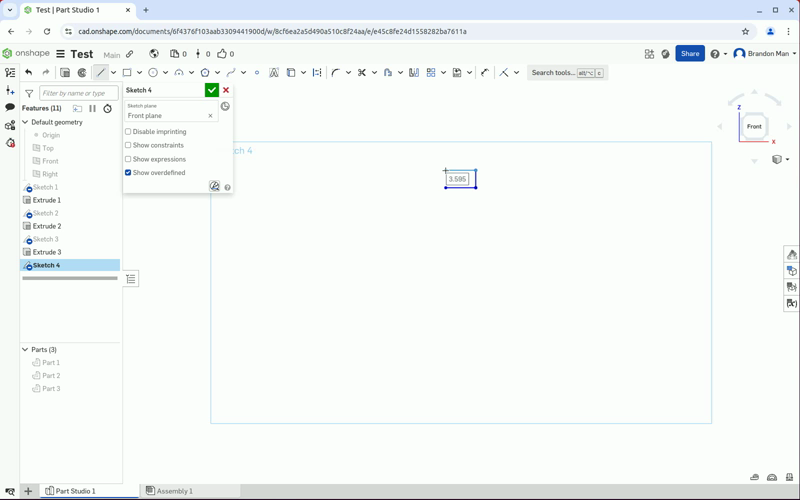
mouse_move(475, 170)
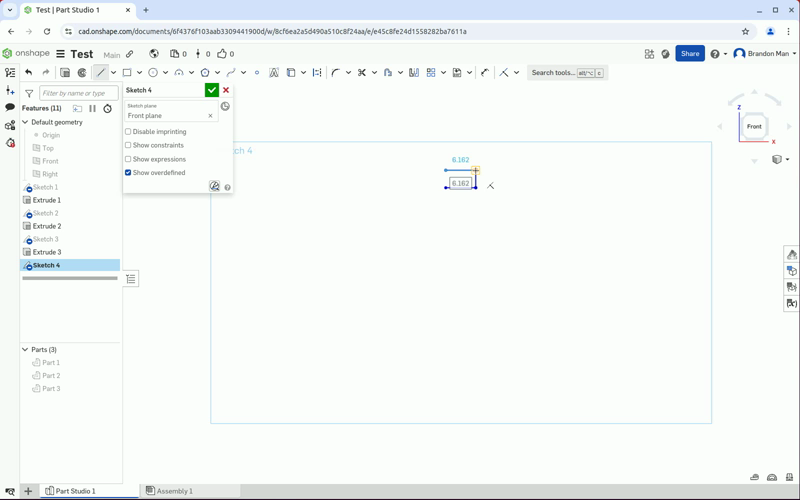
key_down(shift)
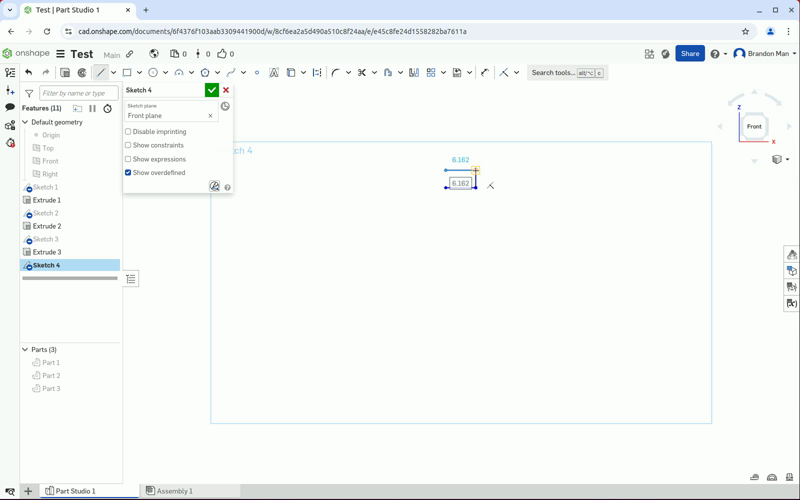
mouse_move(445, 187)
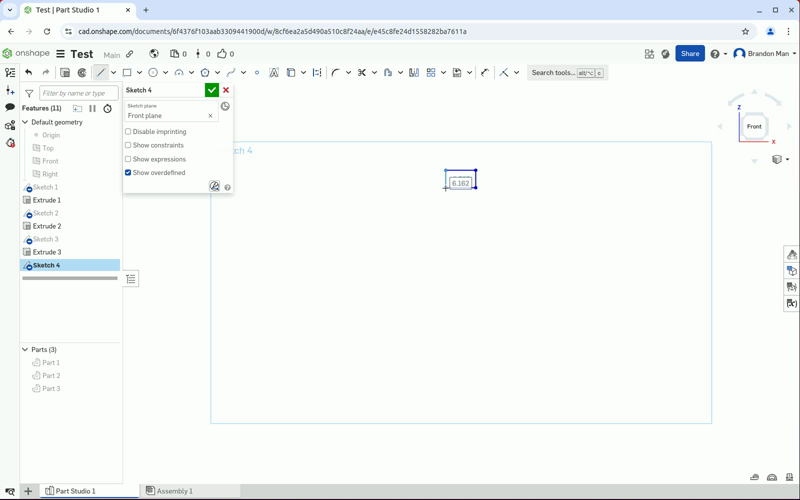
key_up(shift)
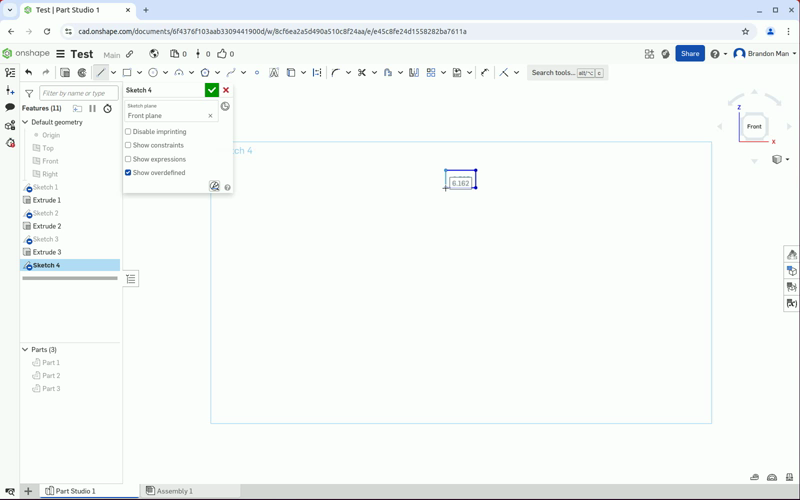
click(445, 187)
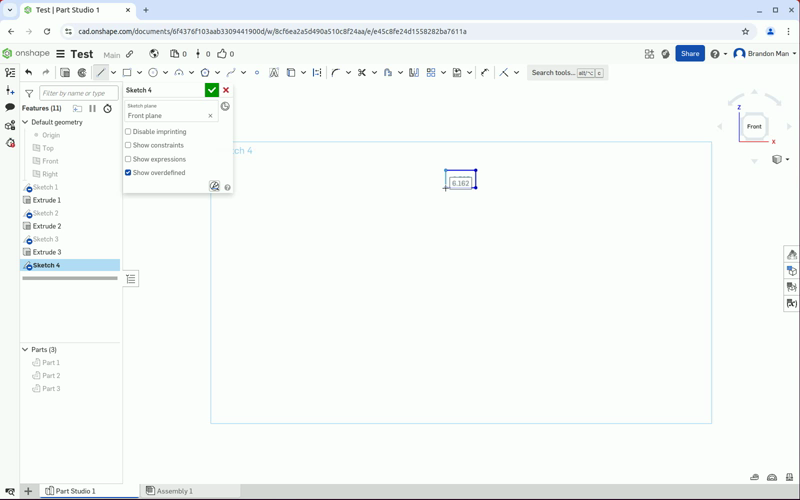
key(esc)
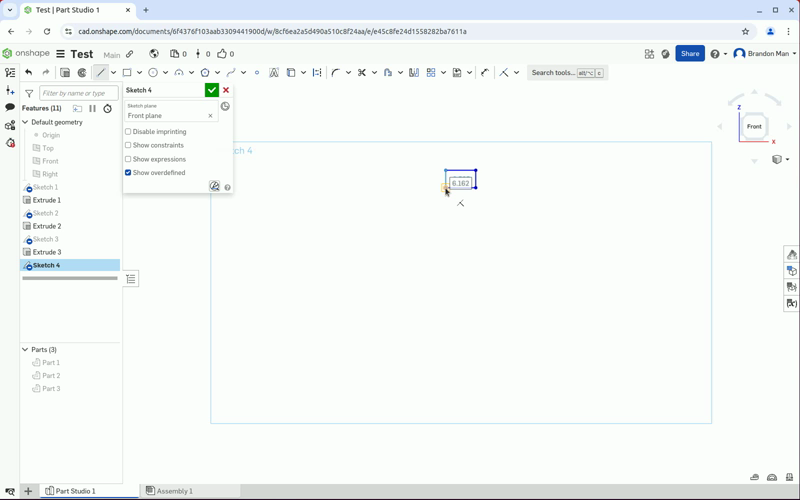
mouse_move(459, 179)
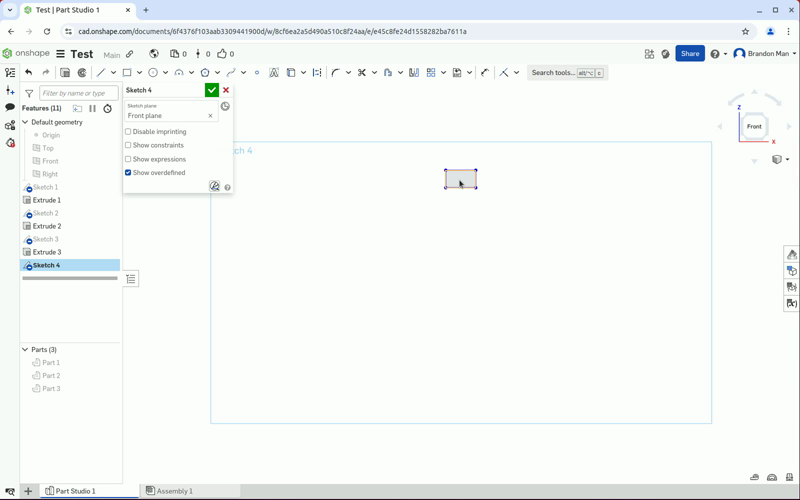
scroll(6)
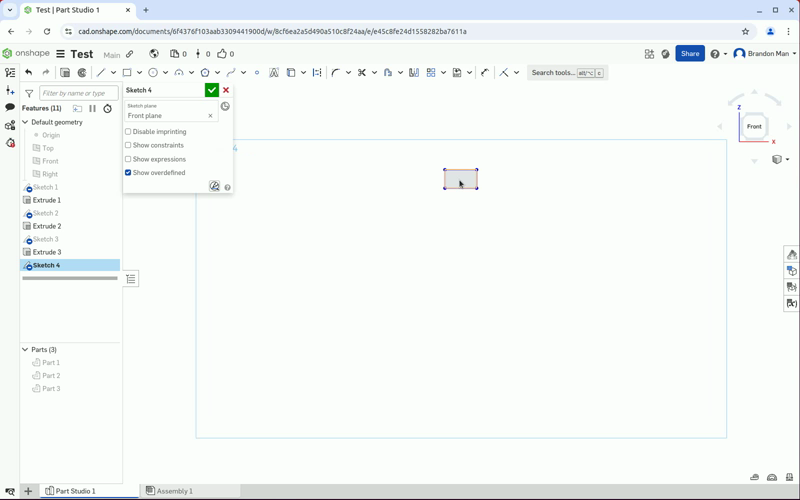
scroll(6)
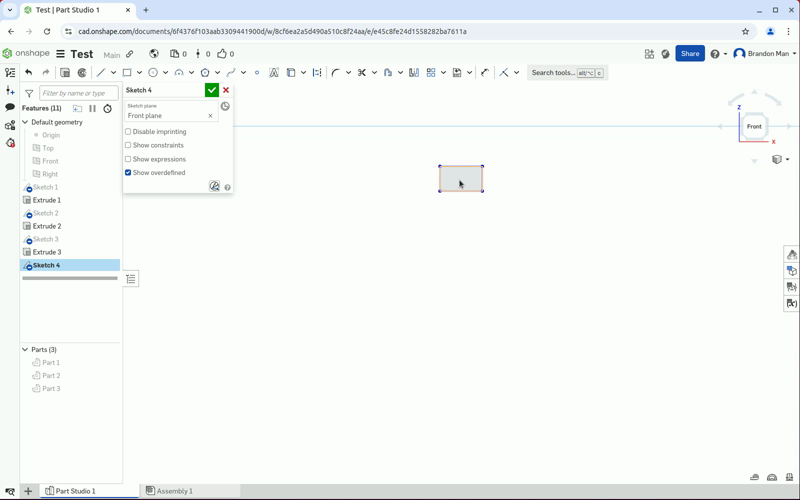
scroll(6)
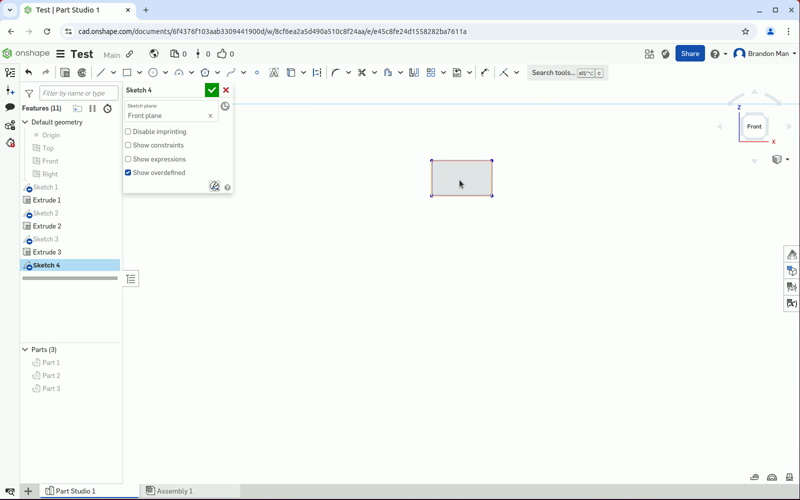
scroll(6)
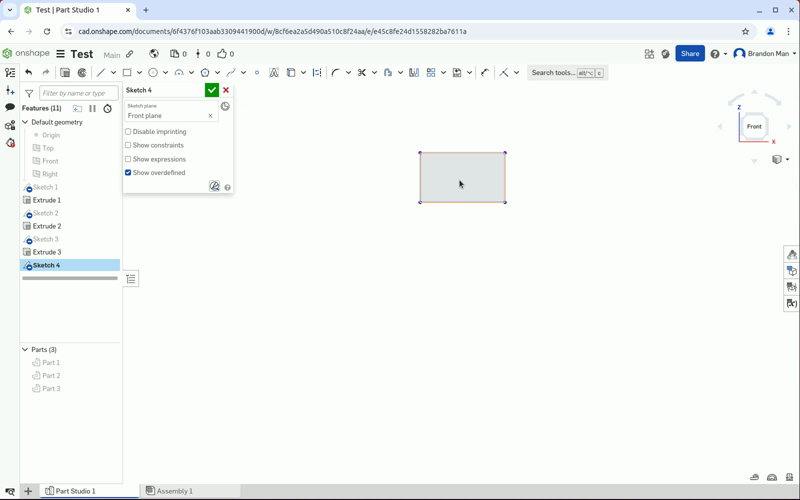
scroll(6)
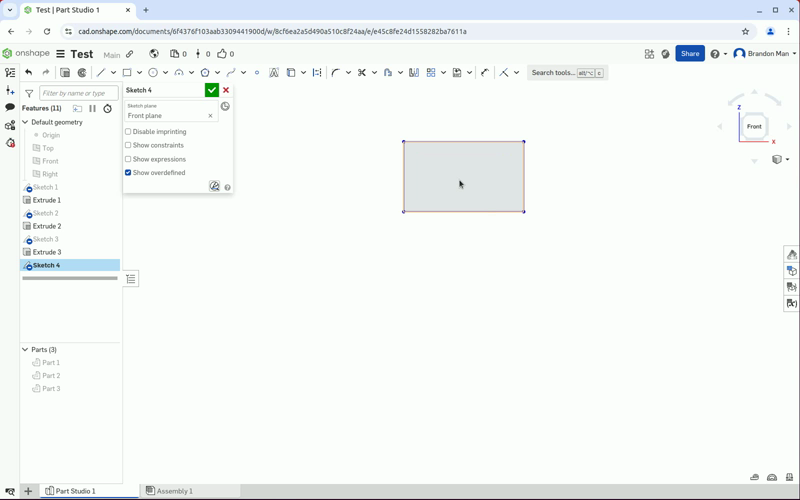
scroll(6)
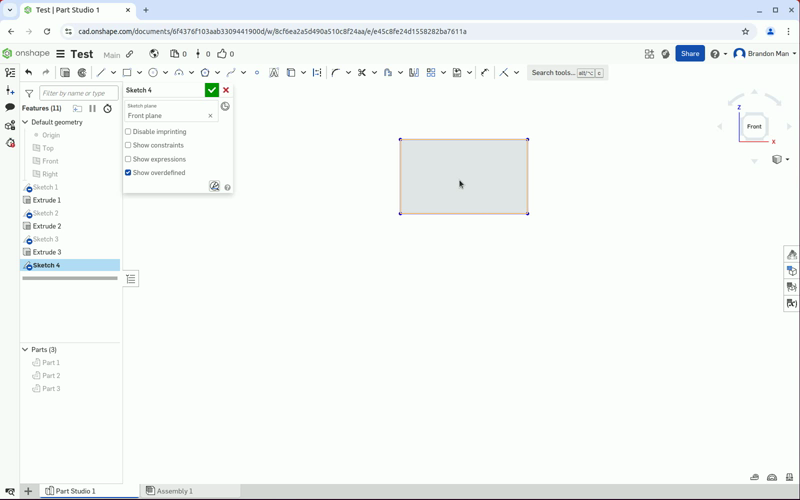
scroll(6)
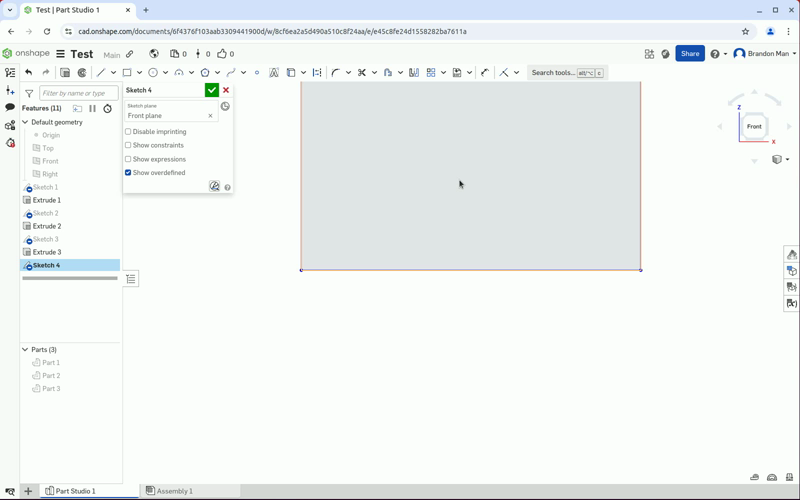
click(459, 179)
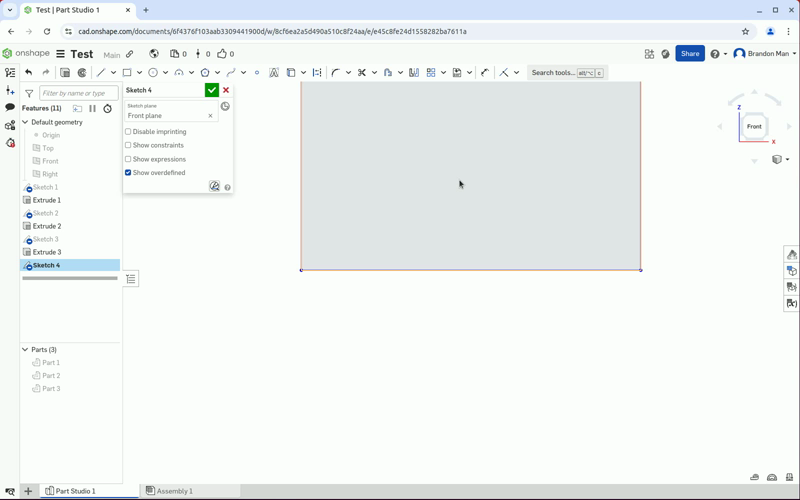
scroll(-6)
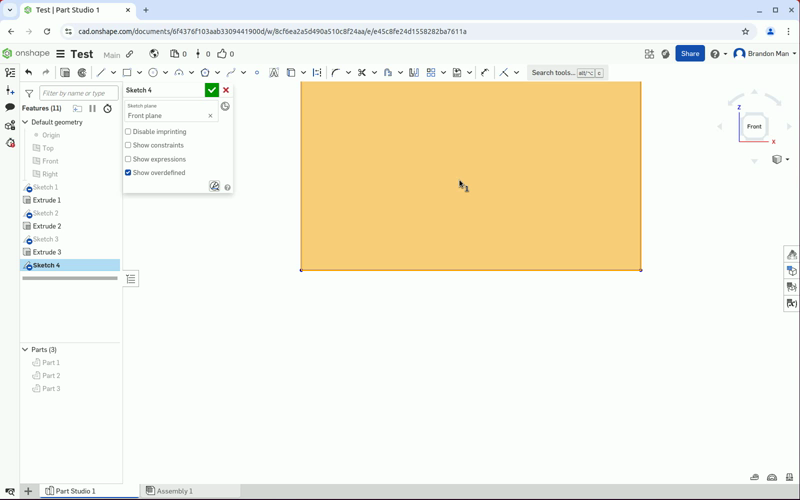
scroll(-6)
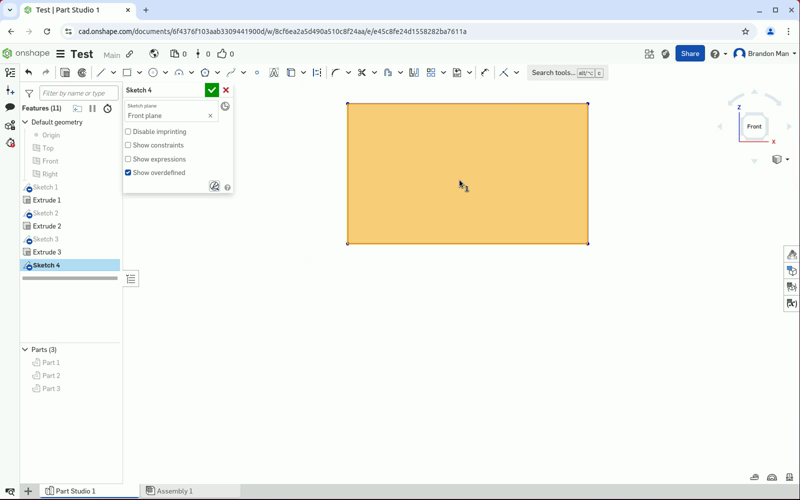
scroll(-6)
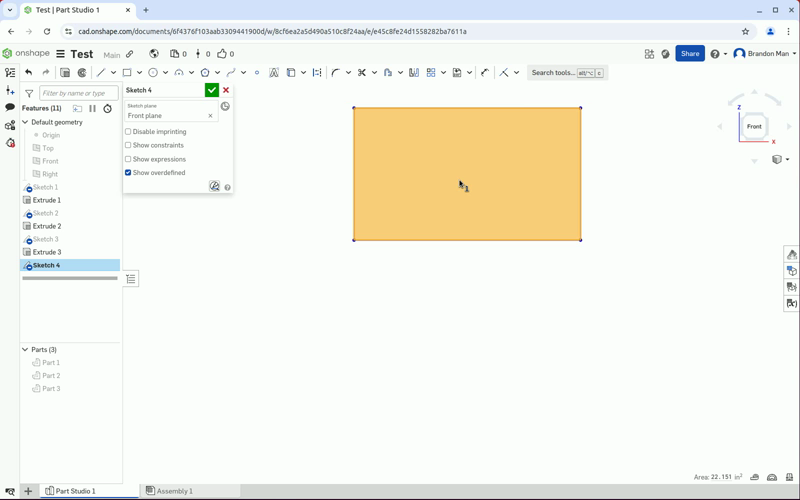
scroll(-6)
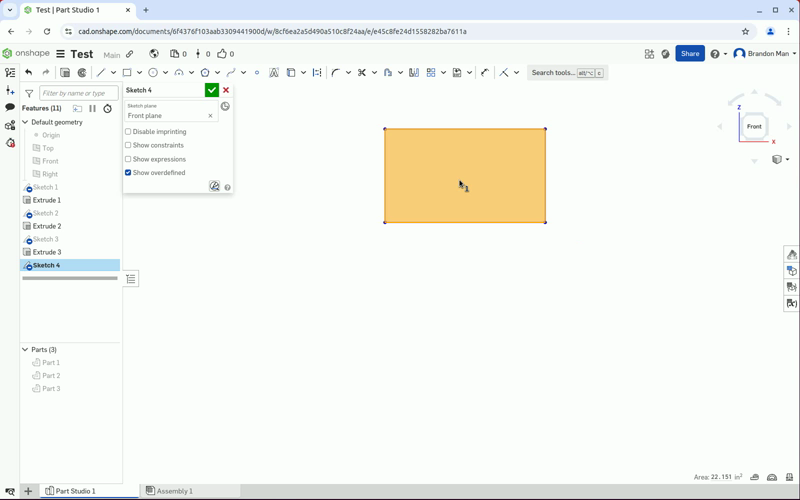
scroll(-6)
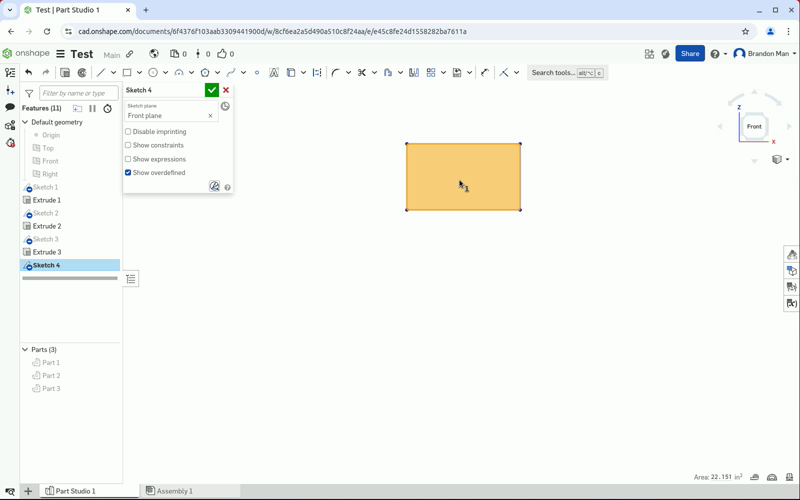
scroll(-6)
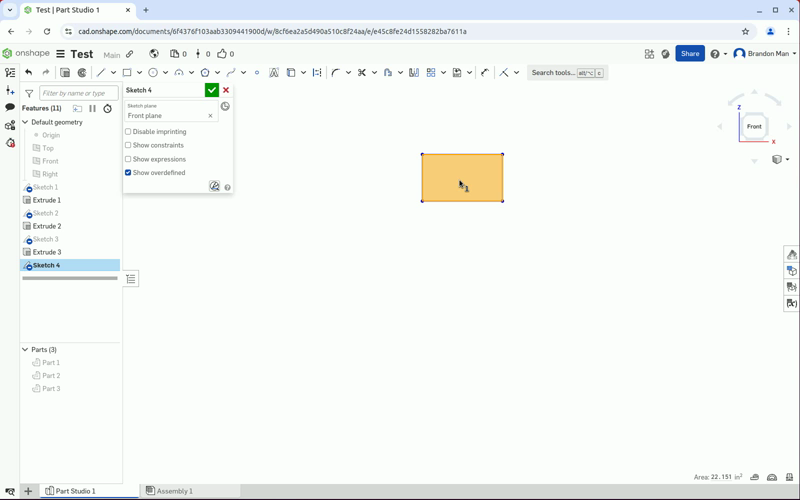
scroll(-6)
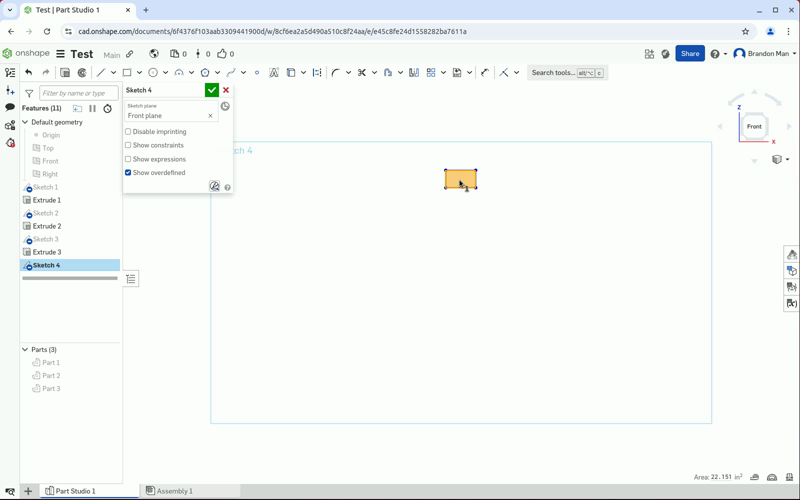
mouse_move(73, 352)
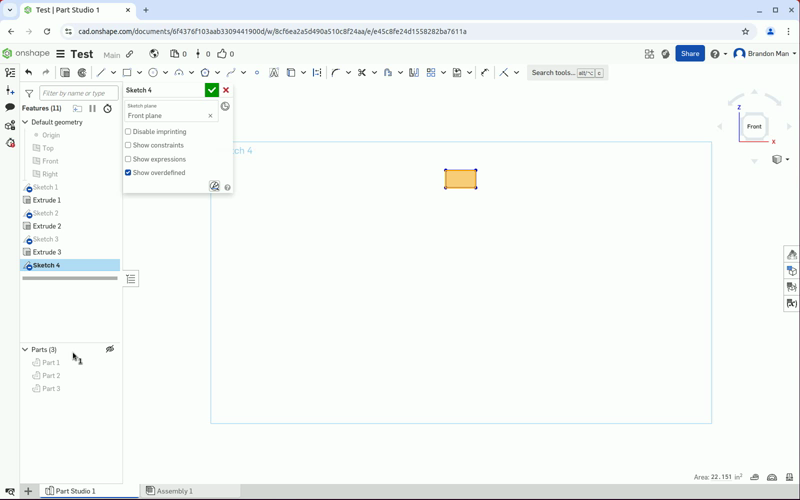
key(shift+y)
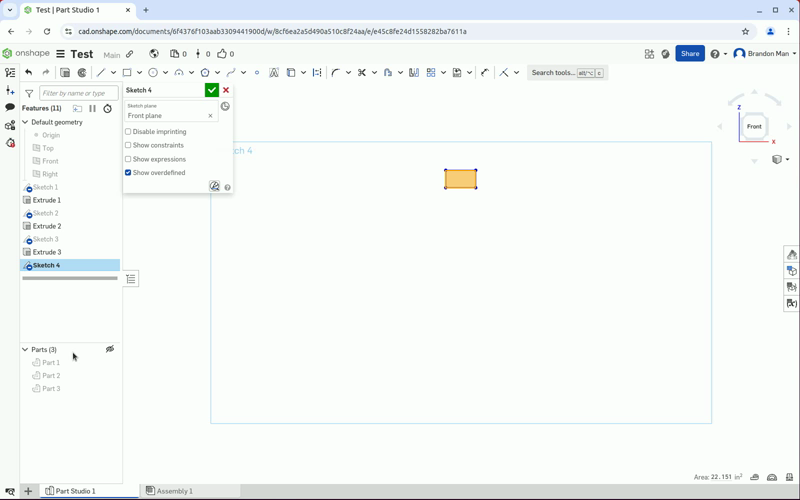
key(shift+e)
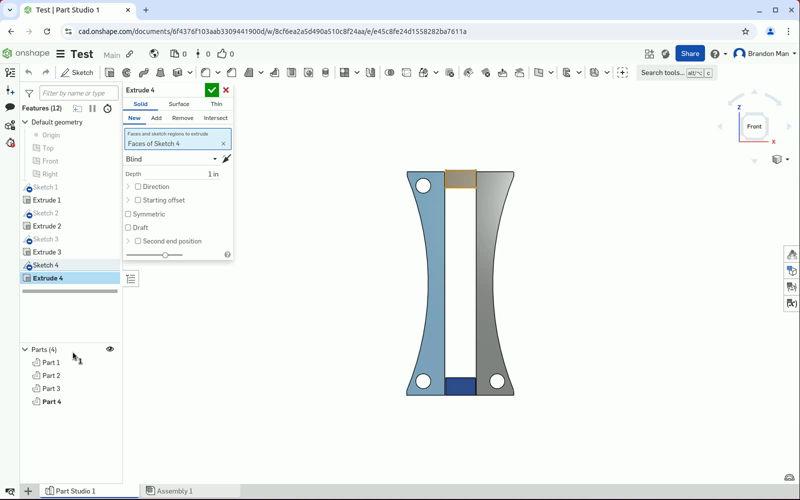
mouse_move(143, 106)
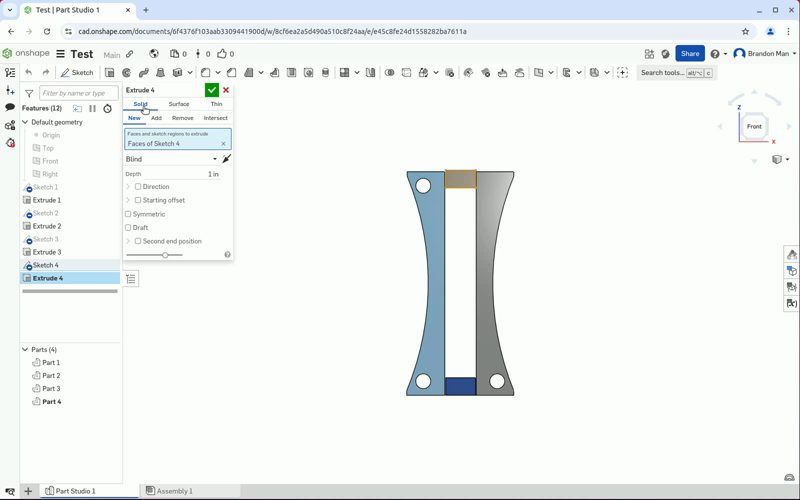
click(143, 106)
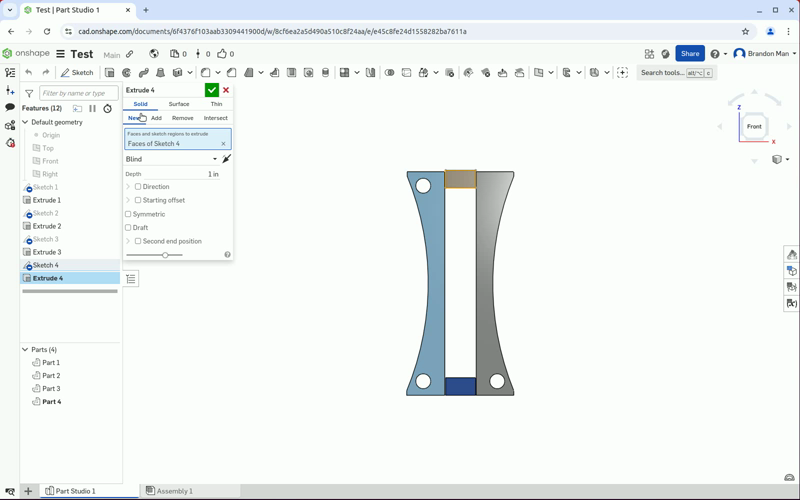
mouse_move(137, 120)
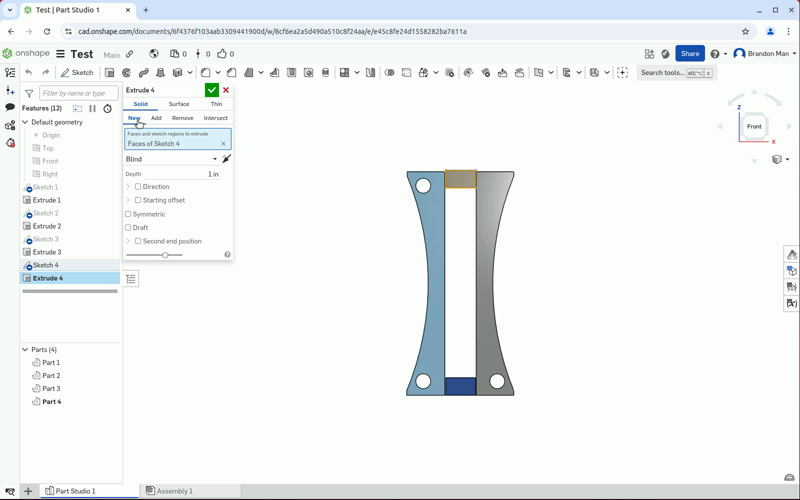
click(137, 120)
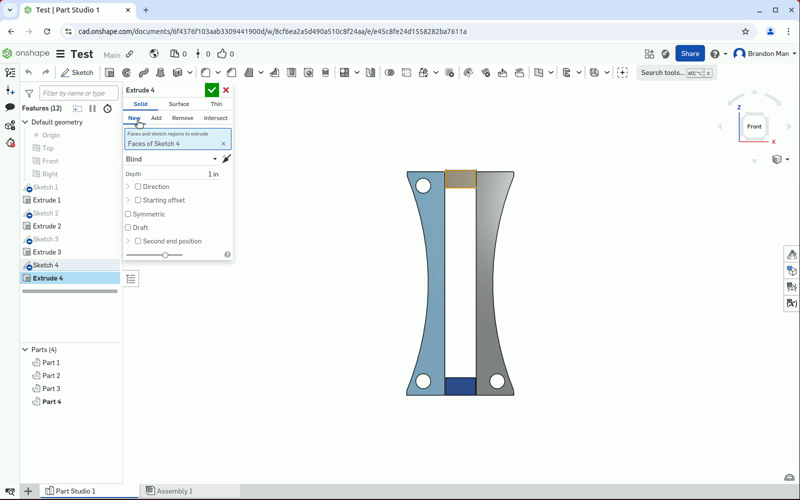
key(tab, 4)
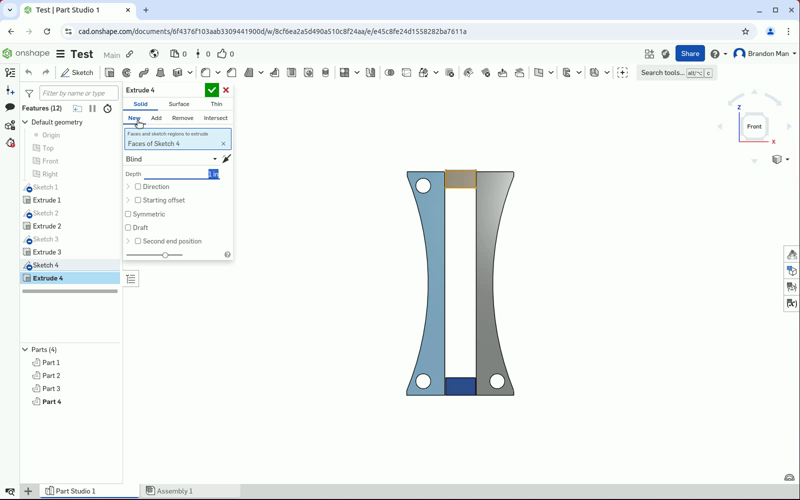
text(-1.444)
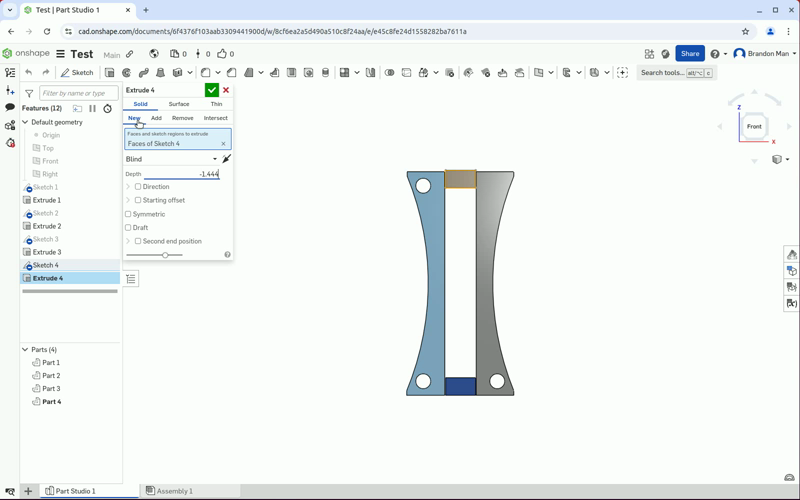
key(enter)
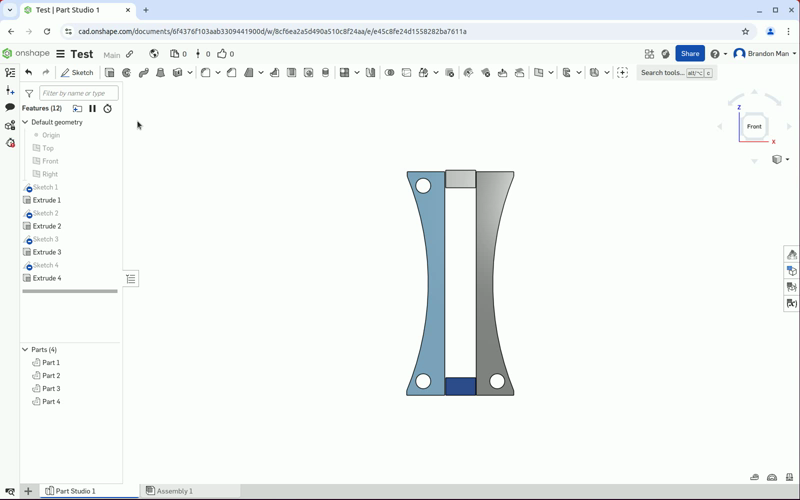
key(shift+h)
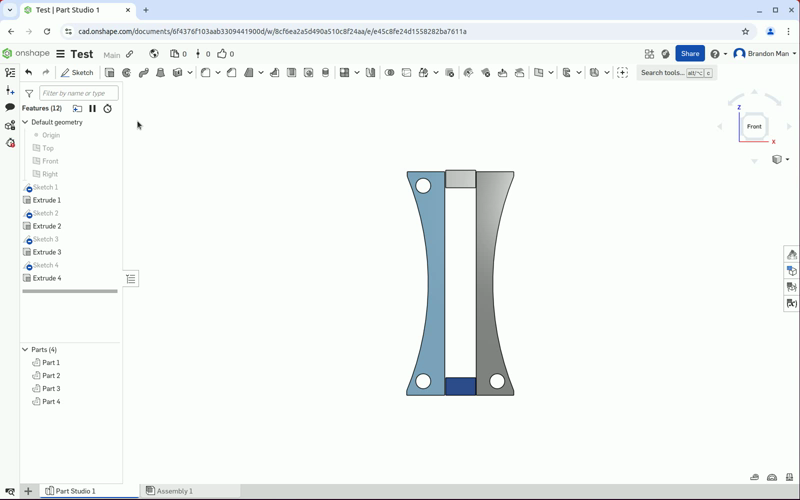
key(shift+h)
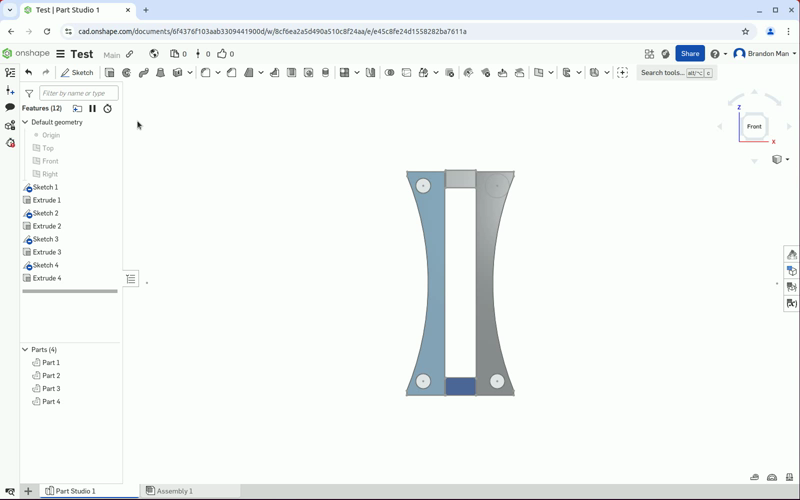
key(shift+7)
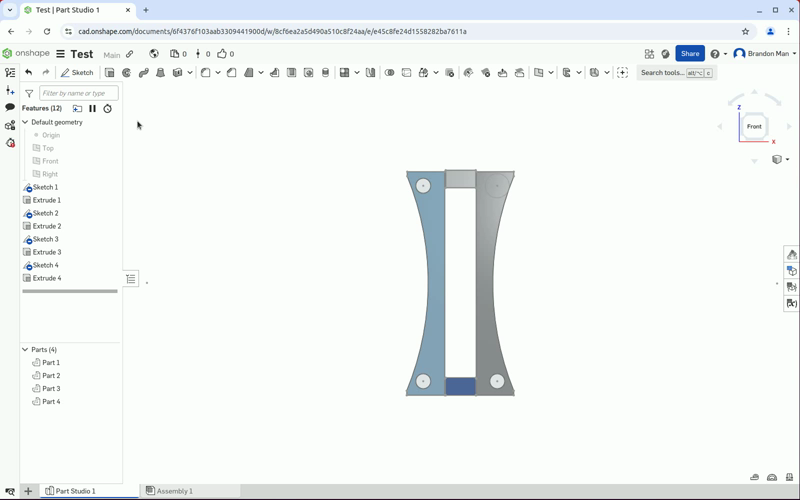
key(left, 2)
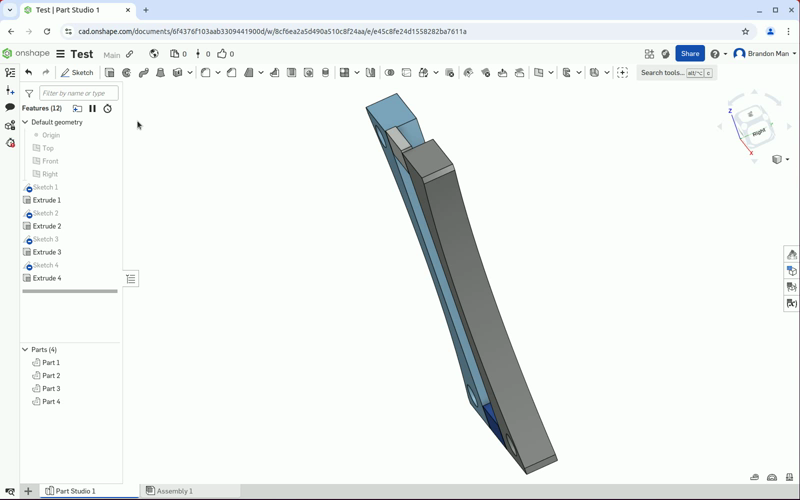
key(down, 2)
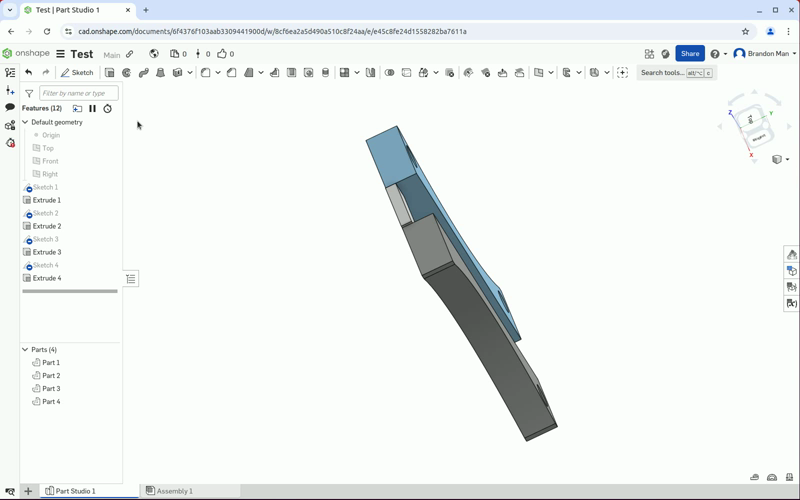
key(up, 2)
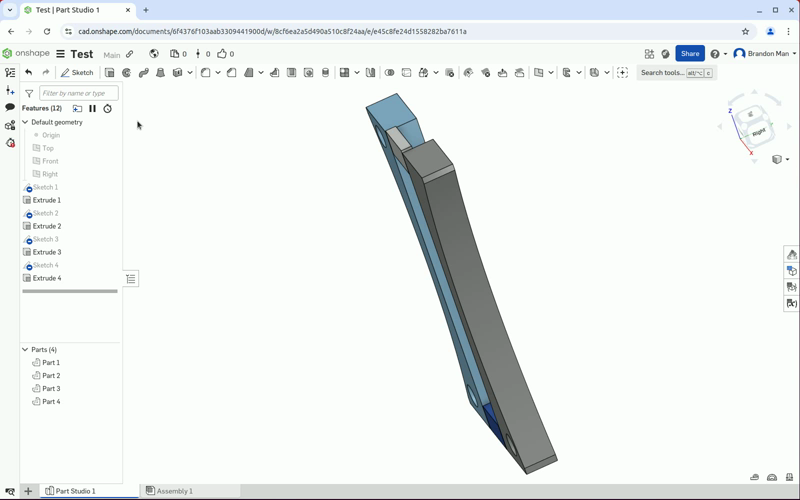
key(right, 2)
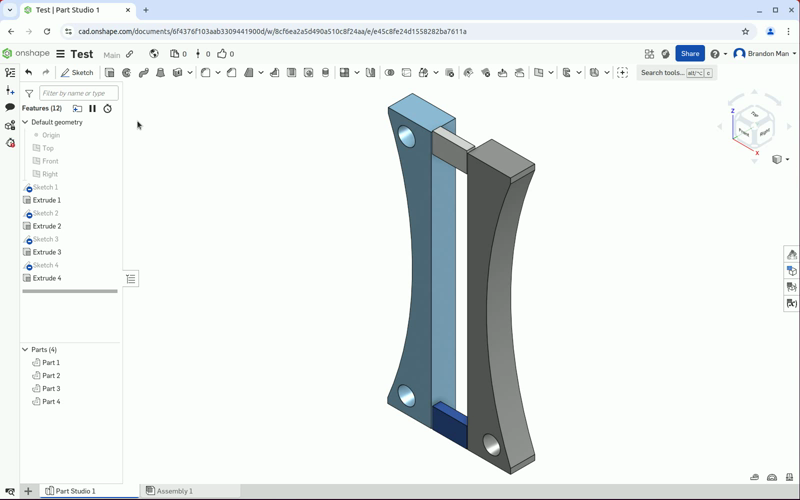
mouse_move(73, 189)
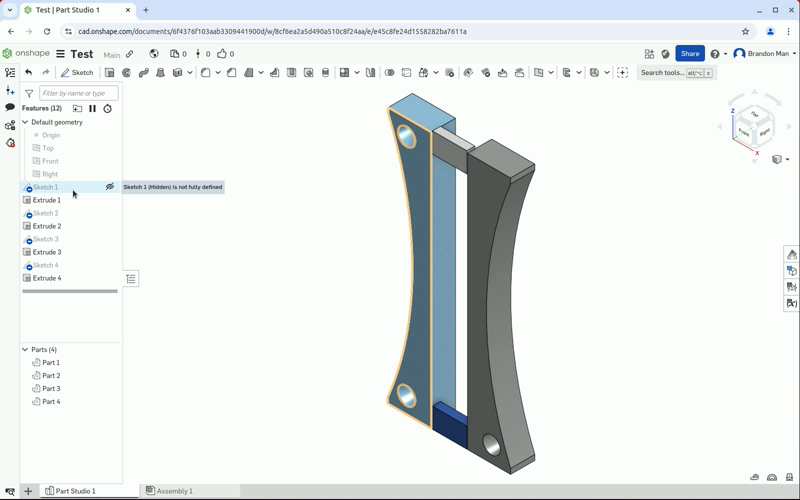
click(73, 189)